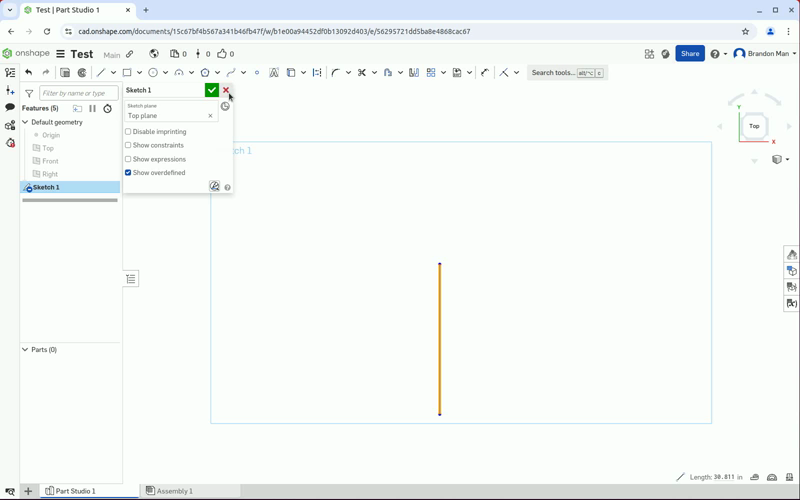
key(shift+h)
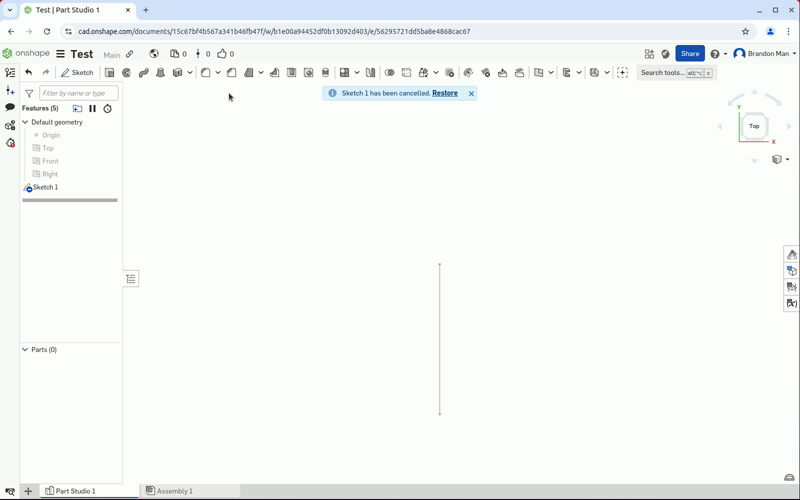
mouse_move(73, 352)
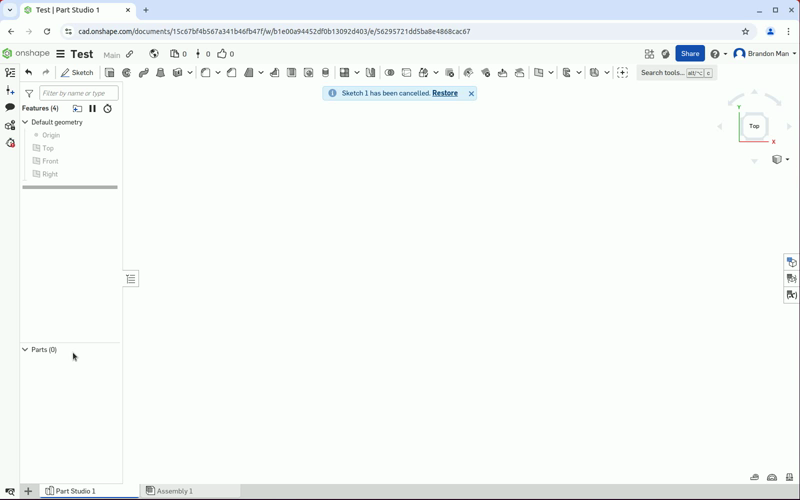
key(y)
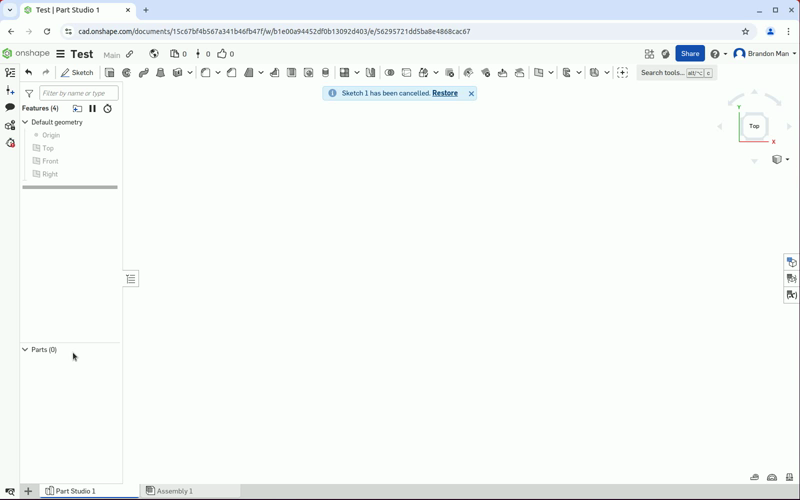
key(shift+p)
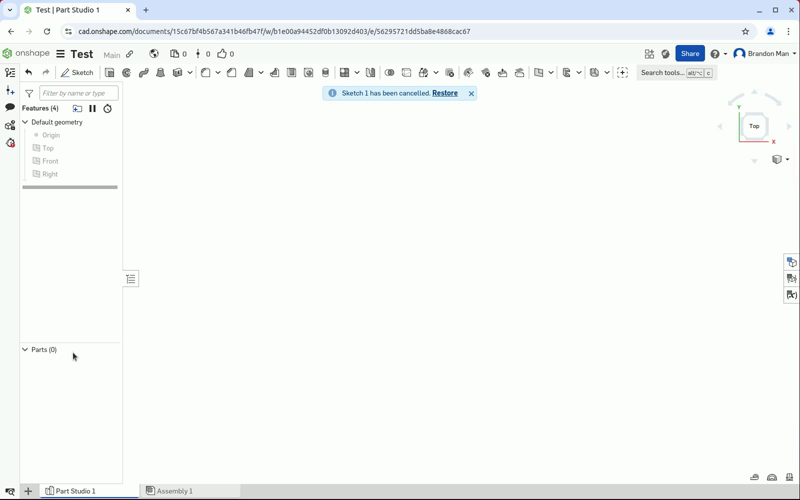
key(space)
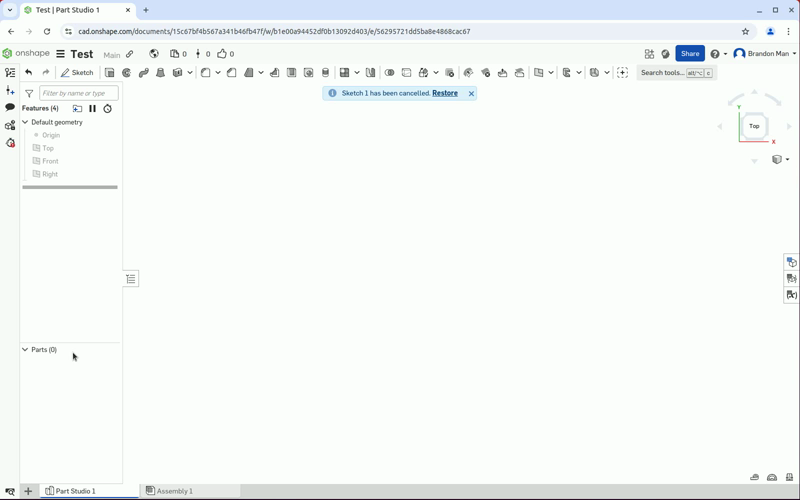
key_down(shift)
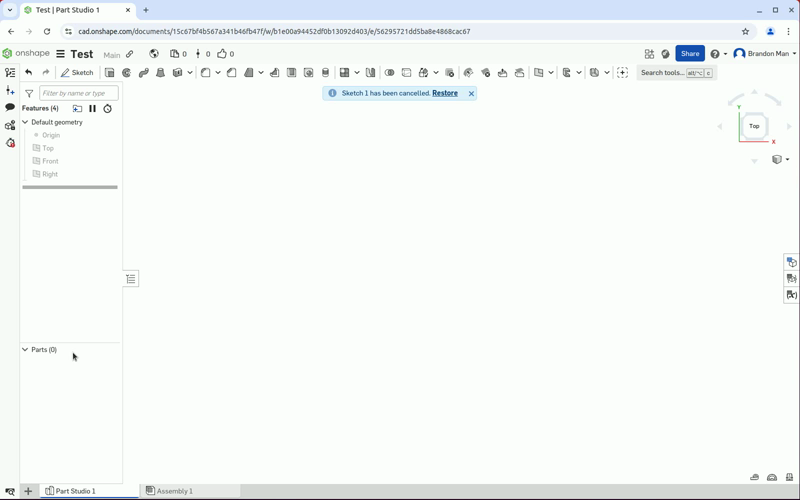
key(up)
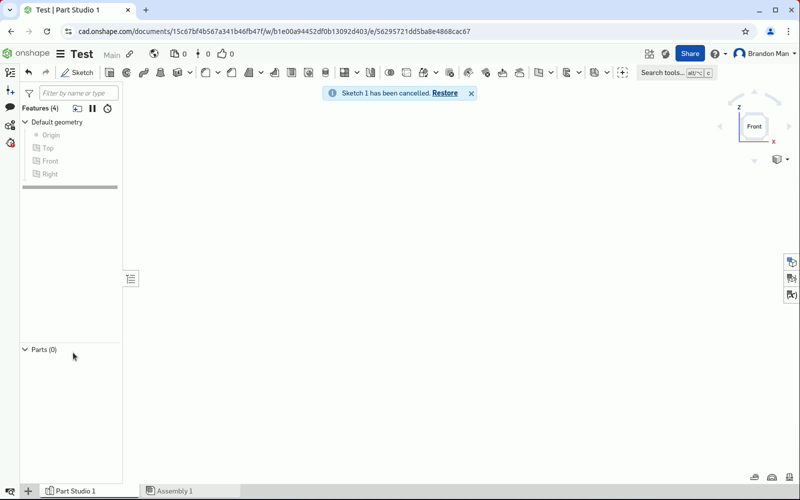
key_up(shift)
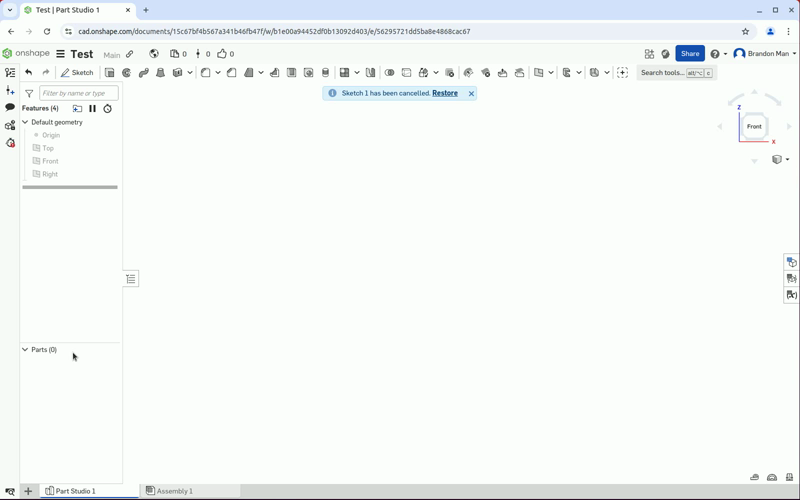
mouse_move(73, 352)
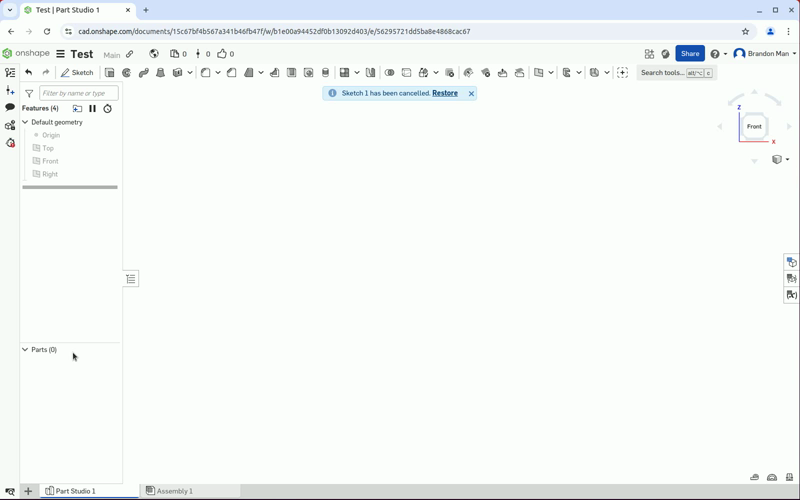
key(shift+y)
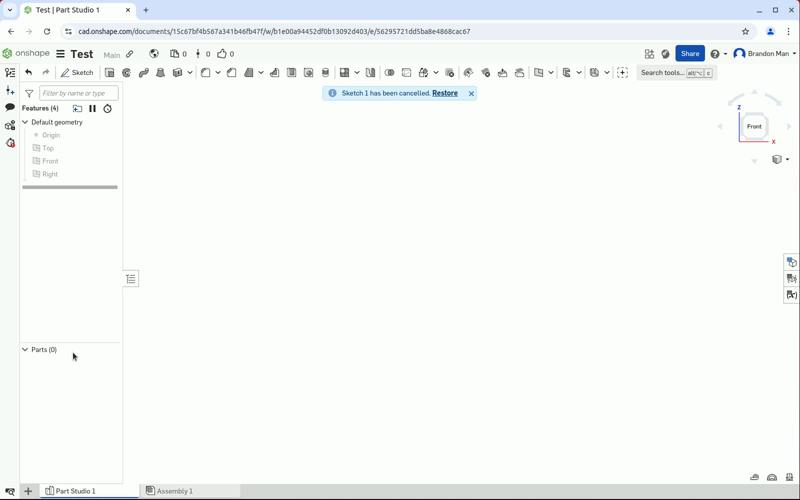
key(shift+s)
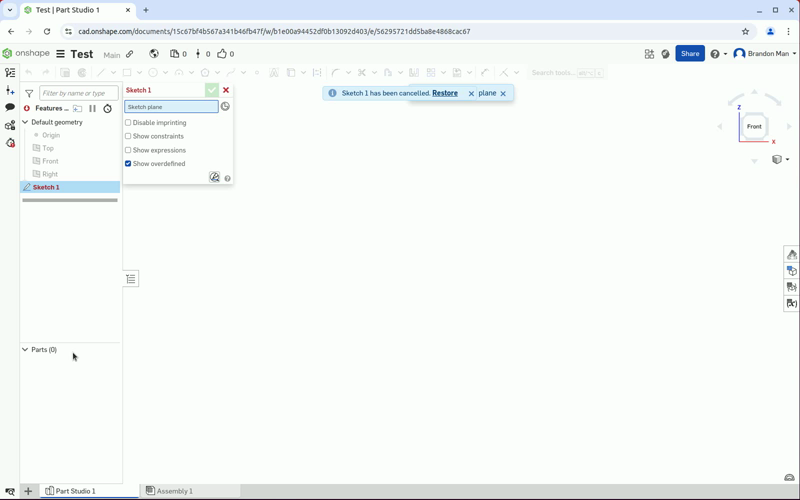
mouse_move(73, 163)
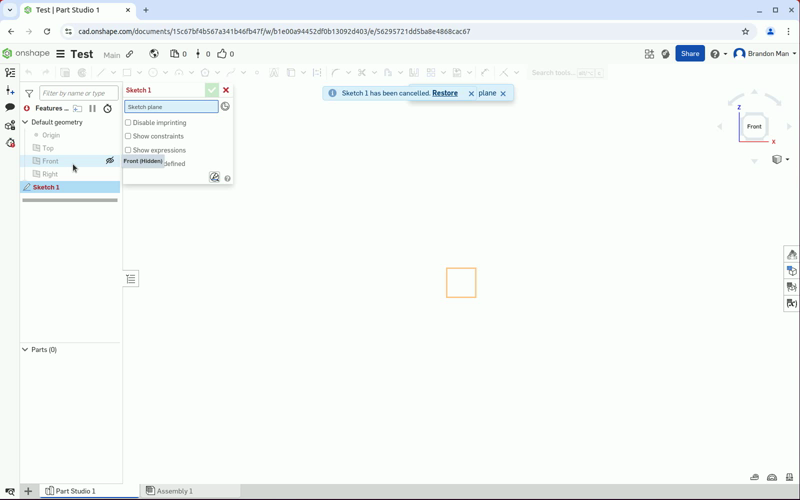
click(73, 163)
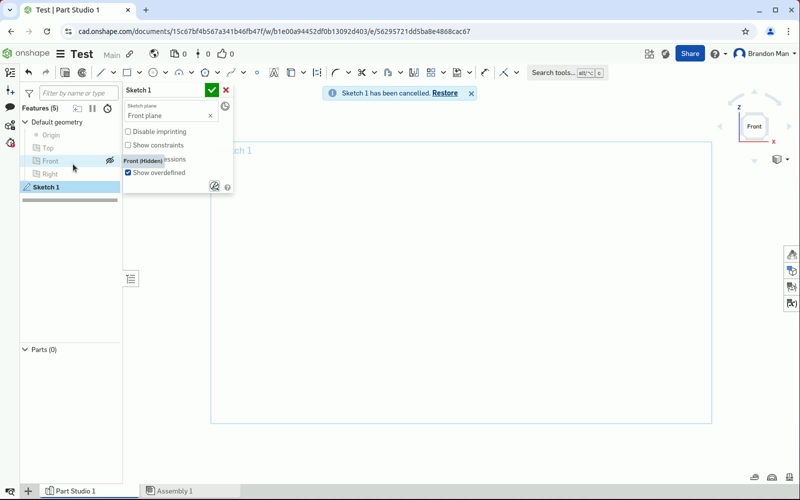
mouse_move(73, 352)
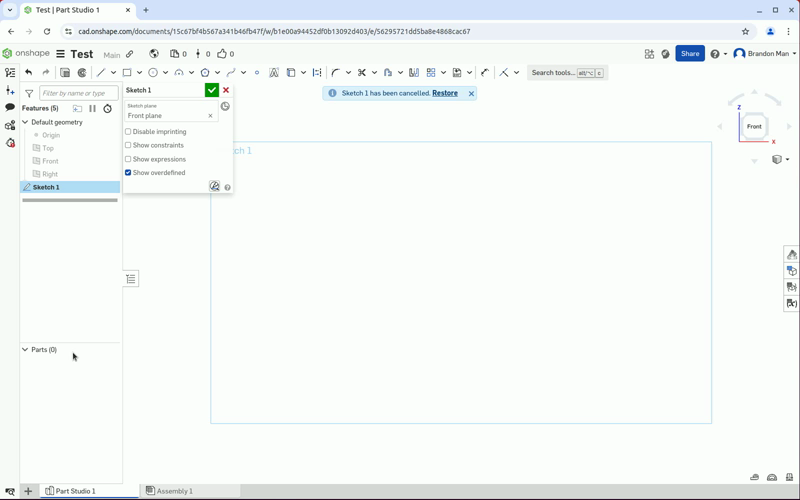
key(y)
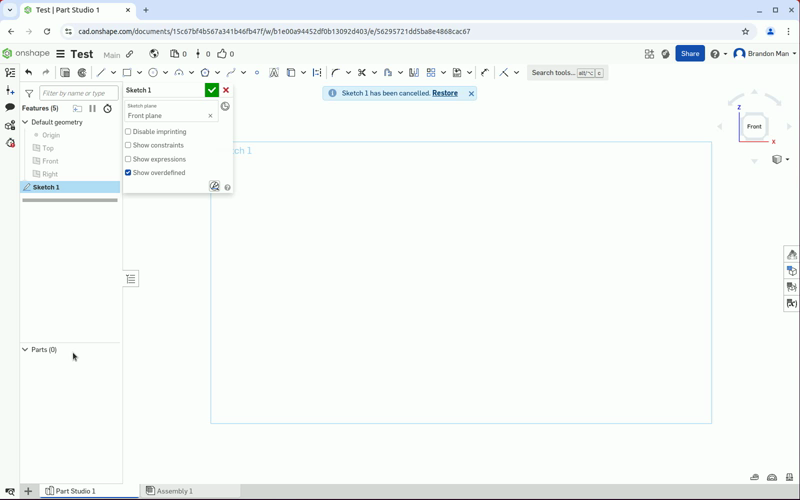
key(a)
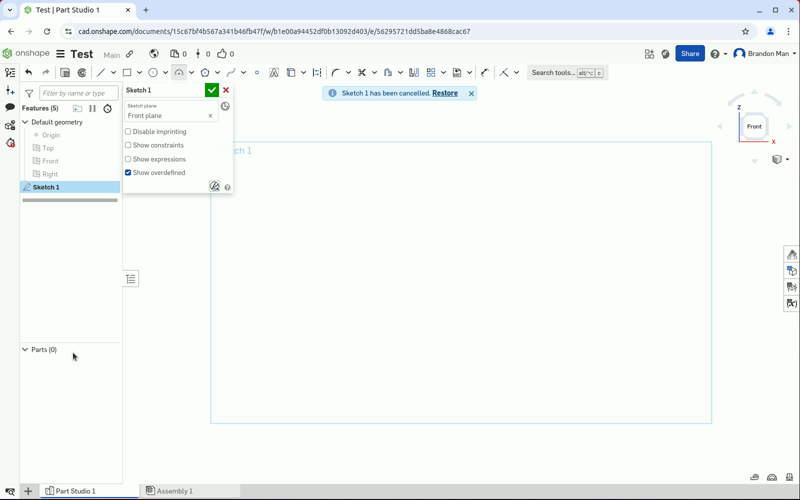
key_down(shift)
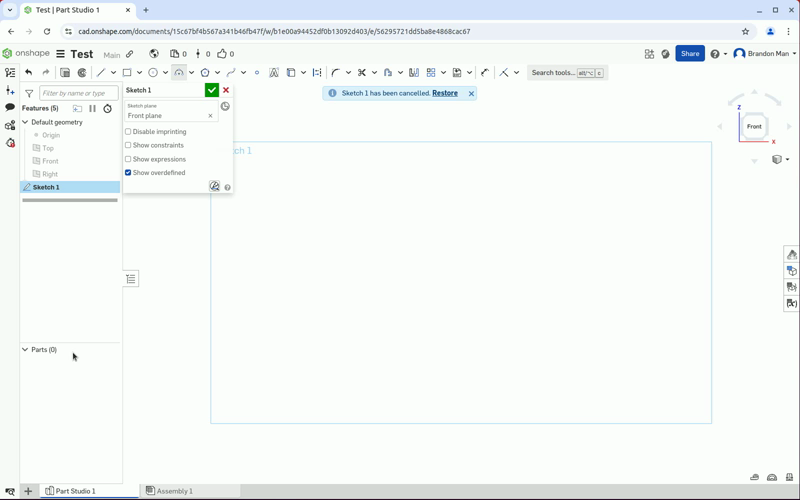
mouse_move(555, 274)
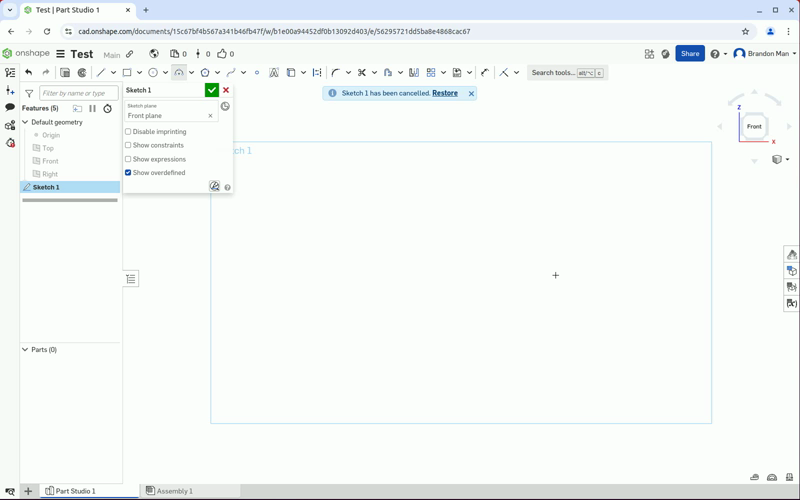
click(555, 274)
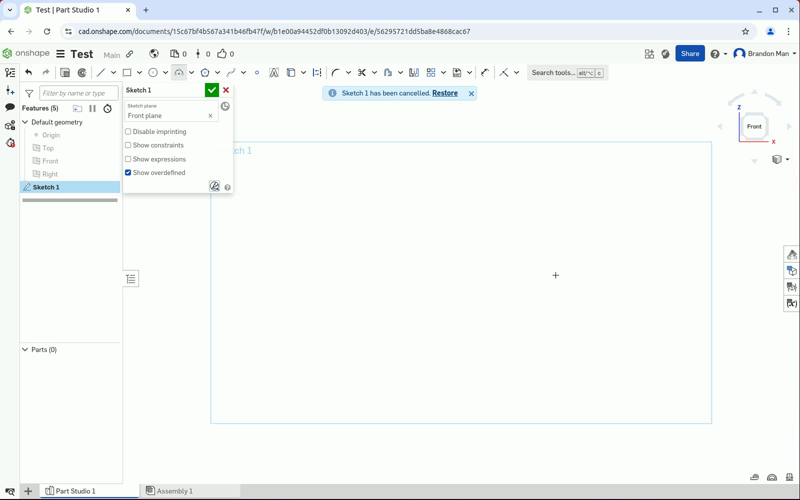
key_up(shift)
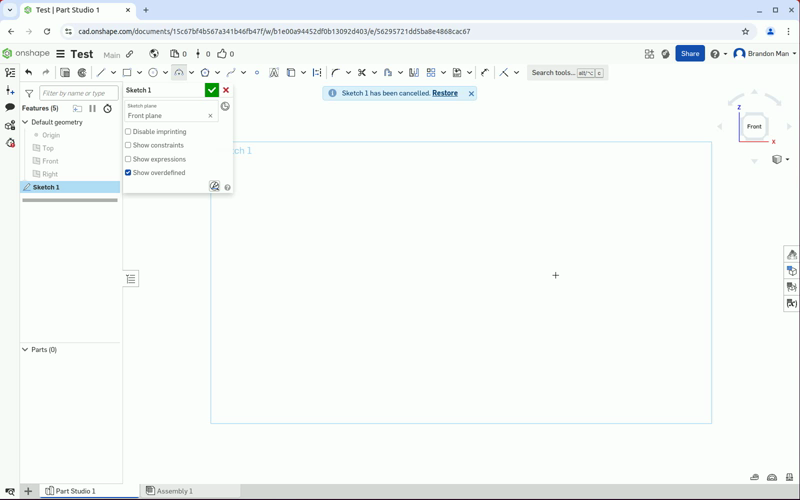
key_down(shift)
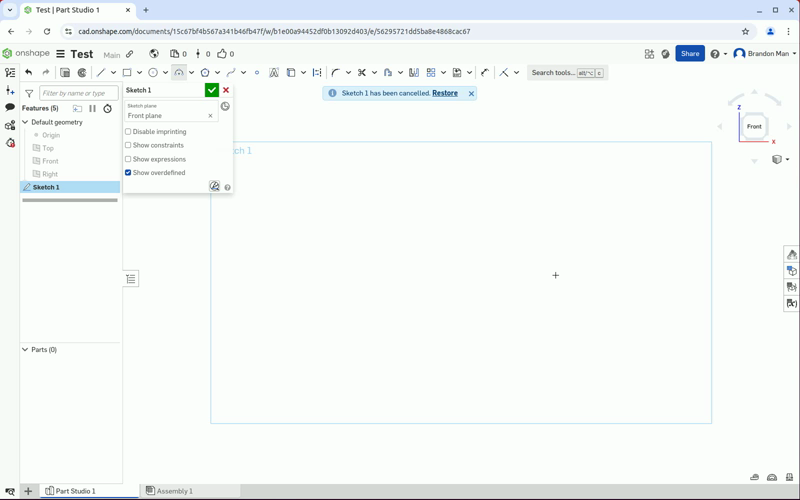
mouse_move(556, 283)
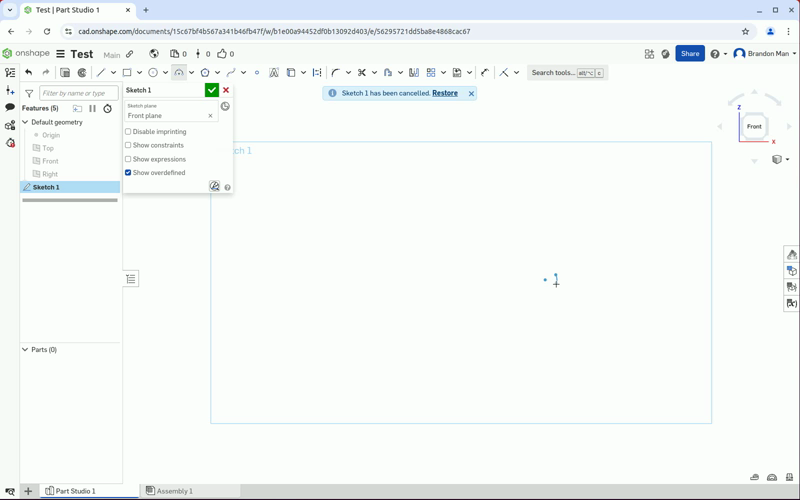
click(556, 283)
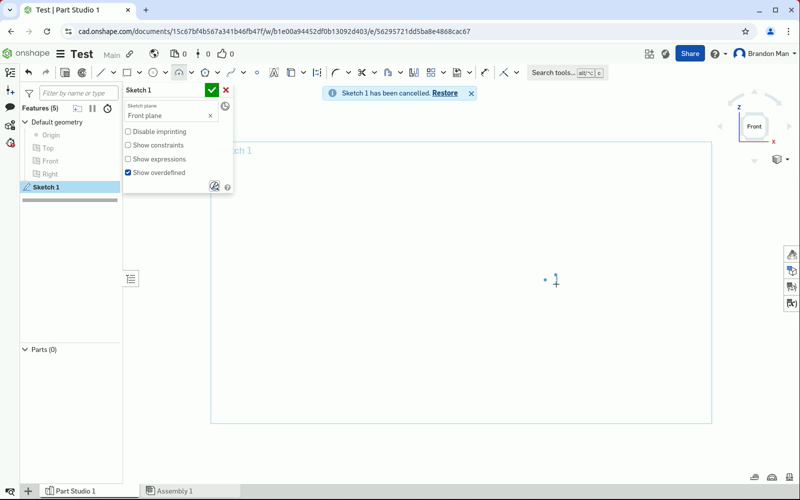
mouse_move(556, 279)
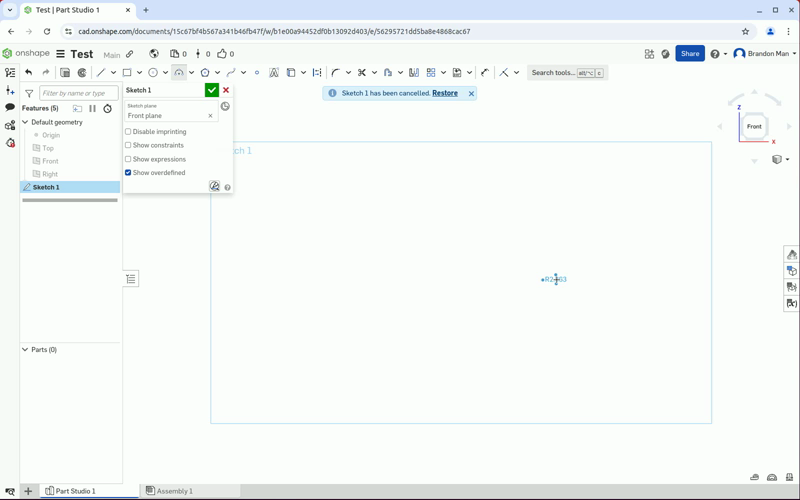
click(556, 279)
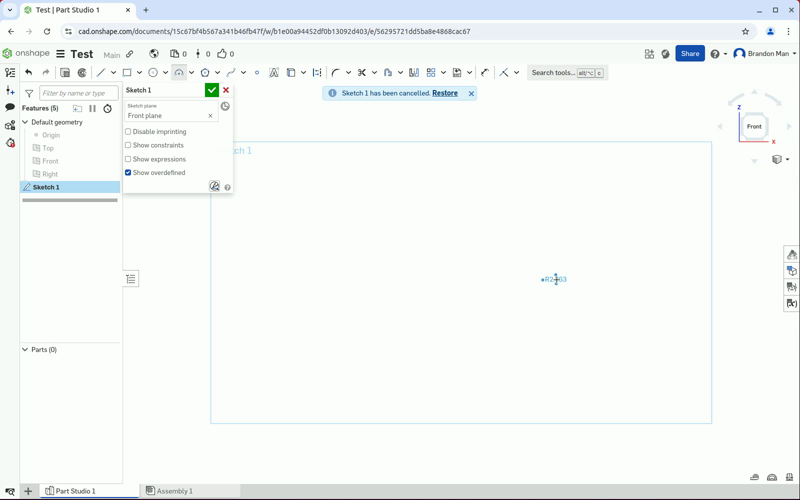
key_up(shift)
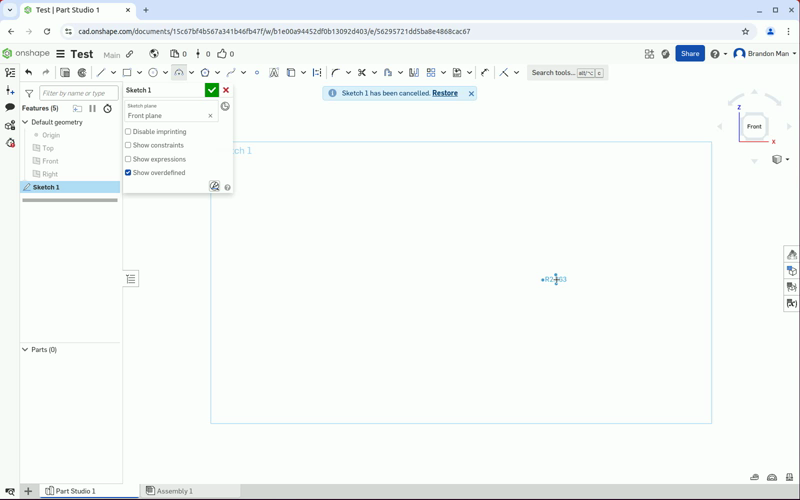
key(esc)
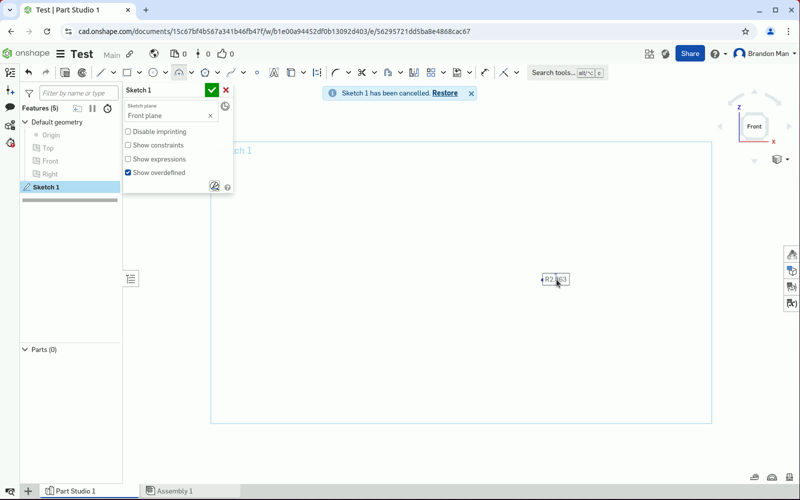
key(l)
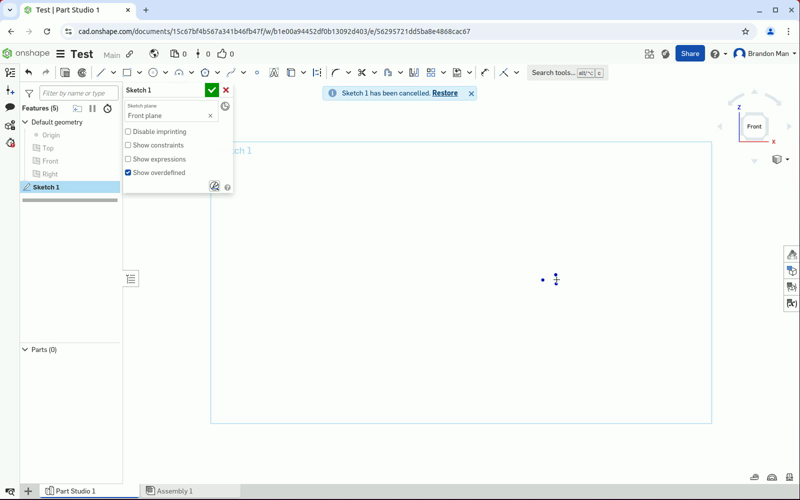
mouse_move(556, 283)
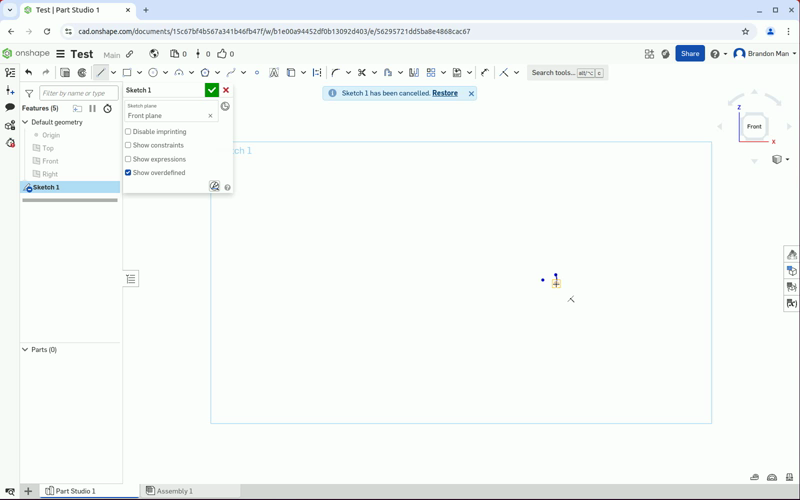
click(556, 283)
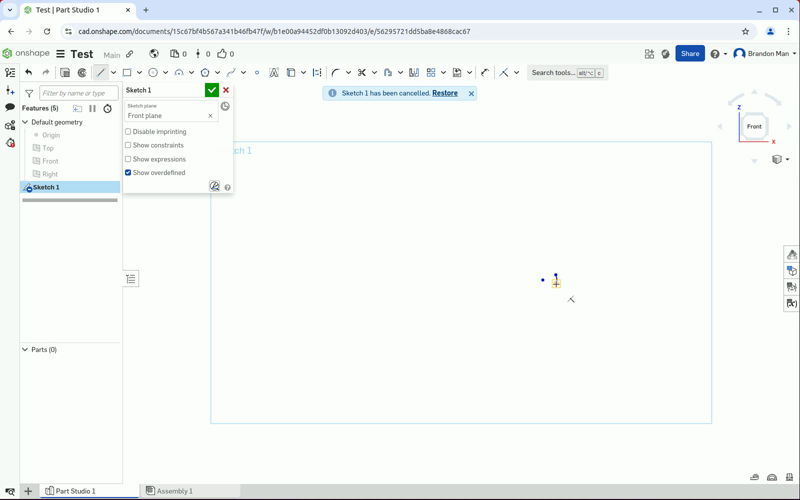
key_down(shift)
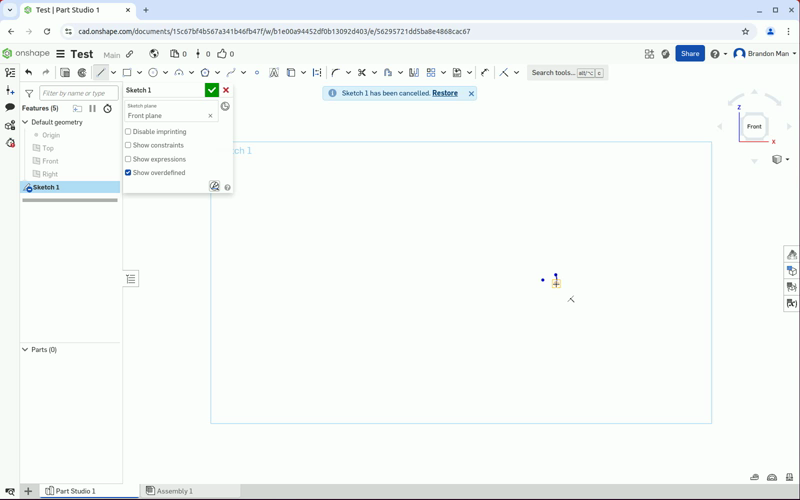
mouse_move(586, 283)
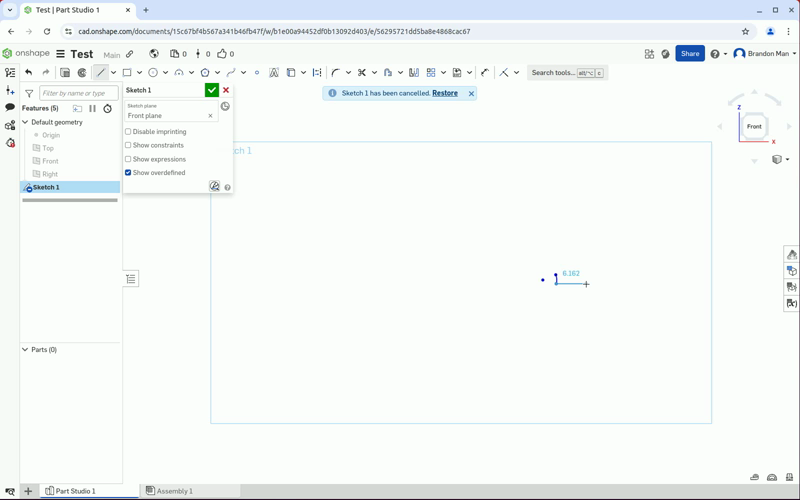
mouse_move(574, 283)
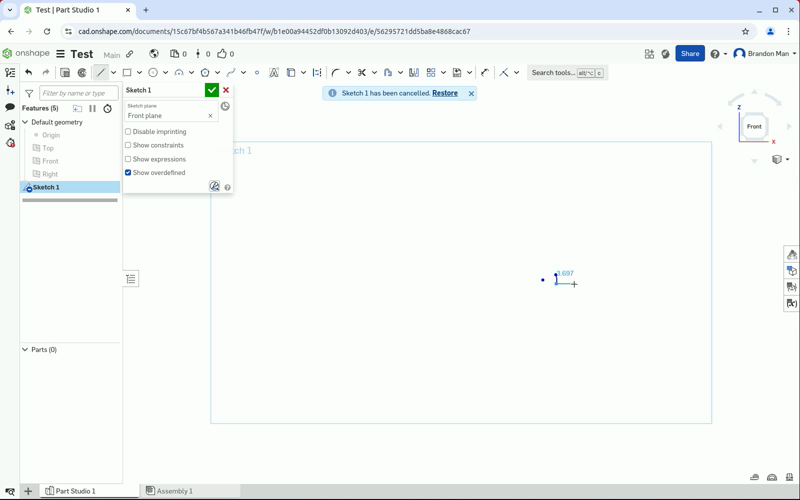
click(574, 283)
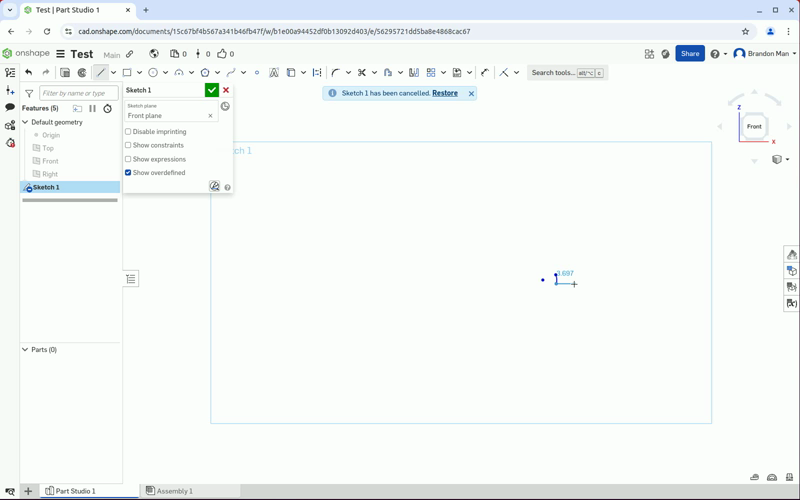
key_up(shift)
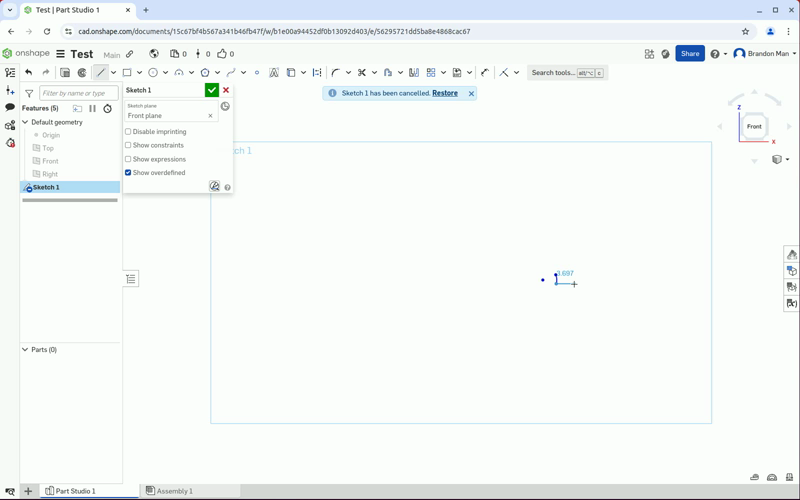
key_down(shift)
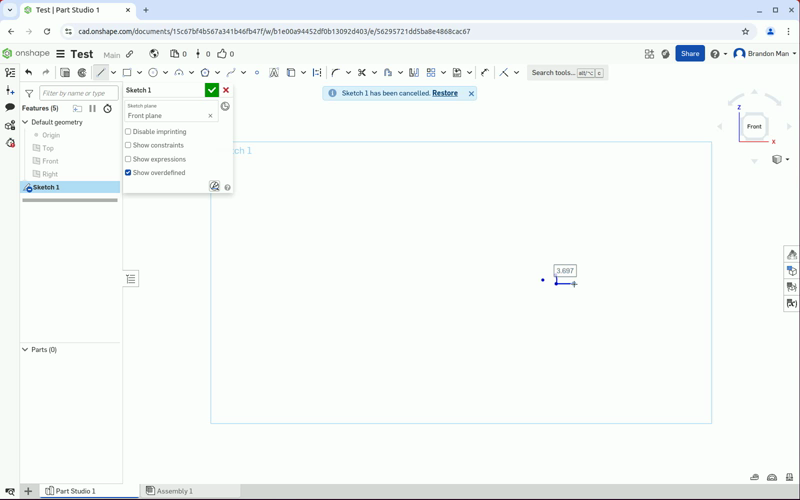
mouse_move(589, 283)
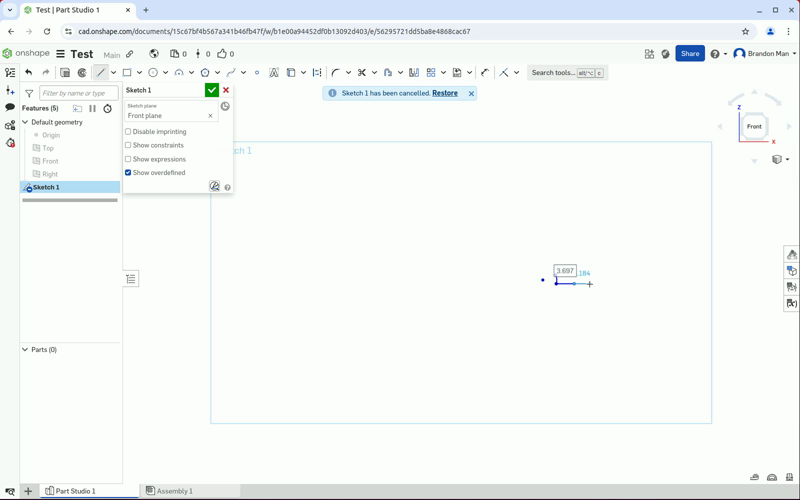
mouse_move(574, 274)
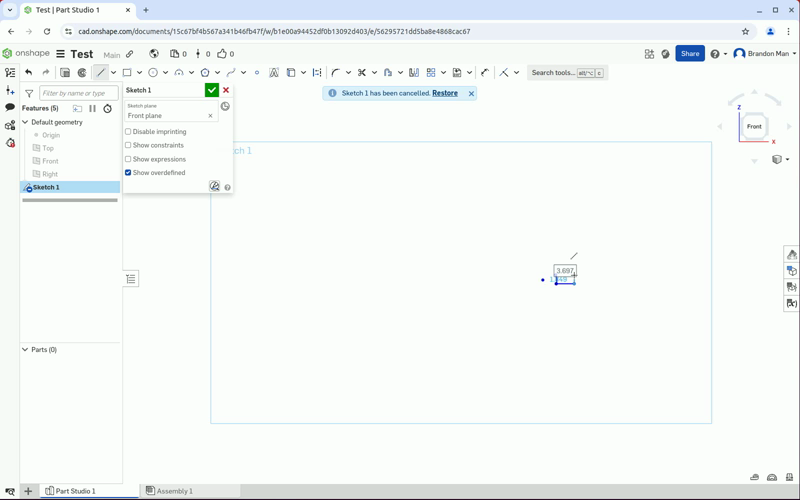
click(574, 274)
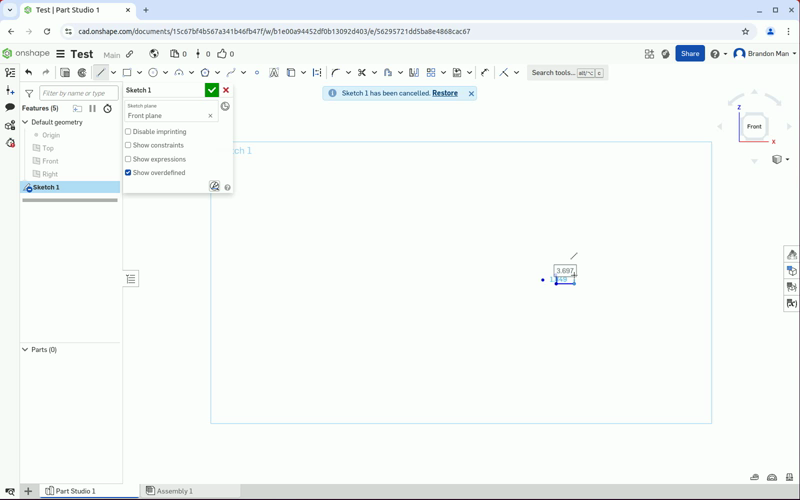
key_up(shift)
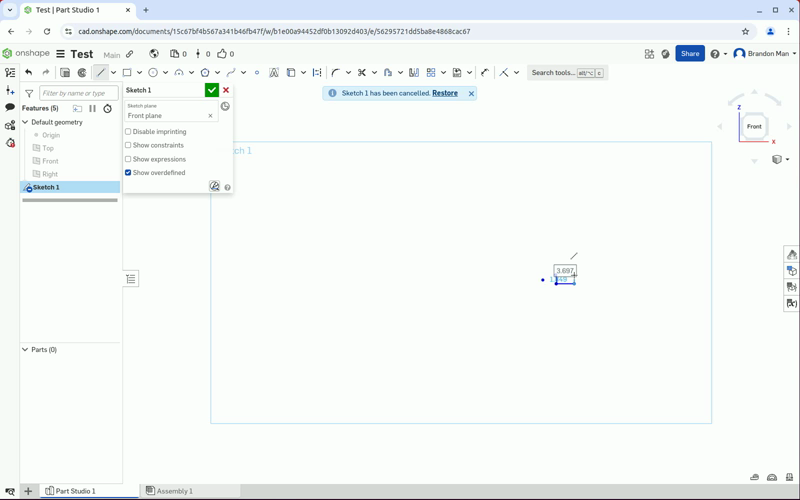
mouse_move(589, 274)
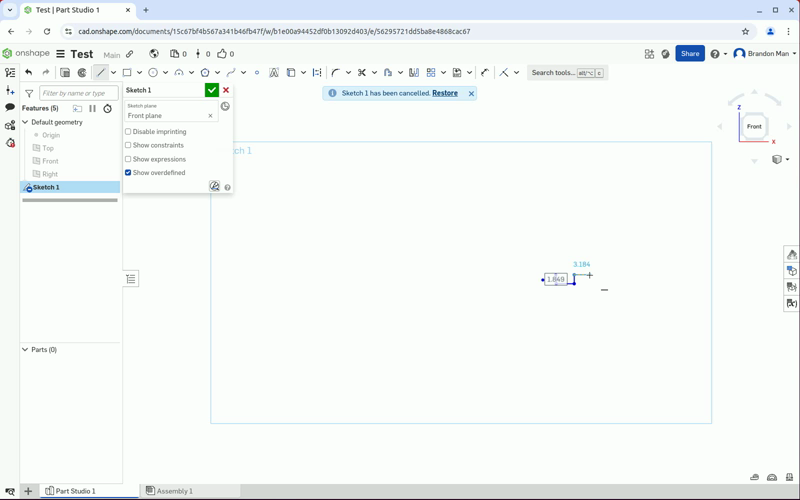
key_down(shift)
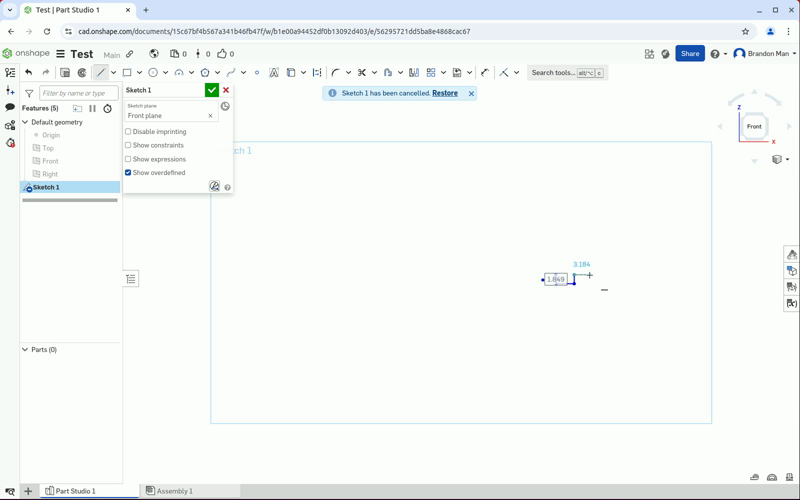
mouse_move(555, 274)
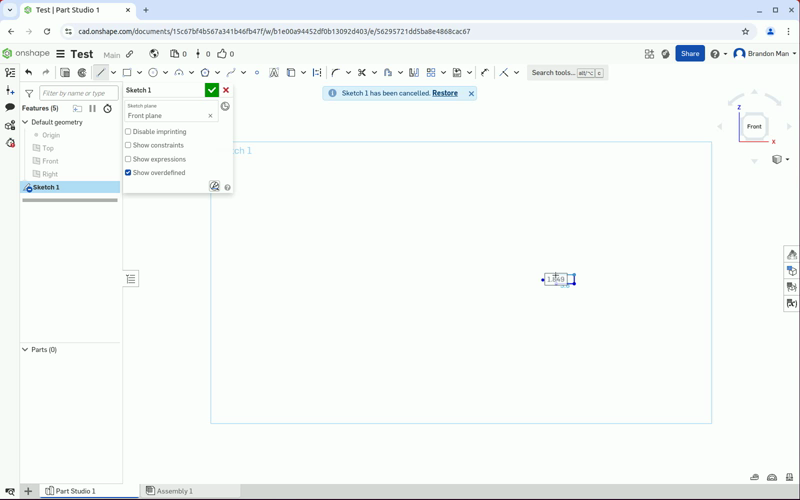
key_up(shift)
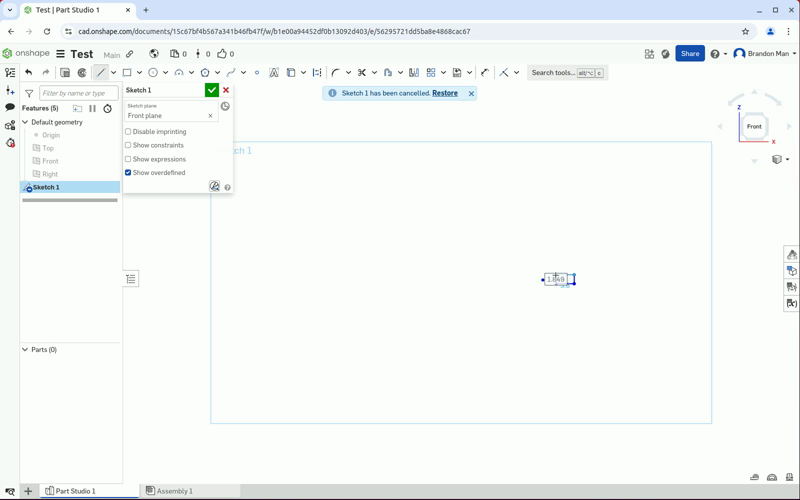
click(555, 274)
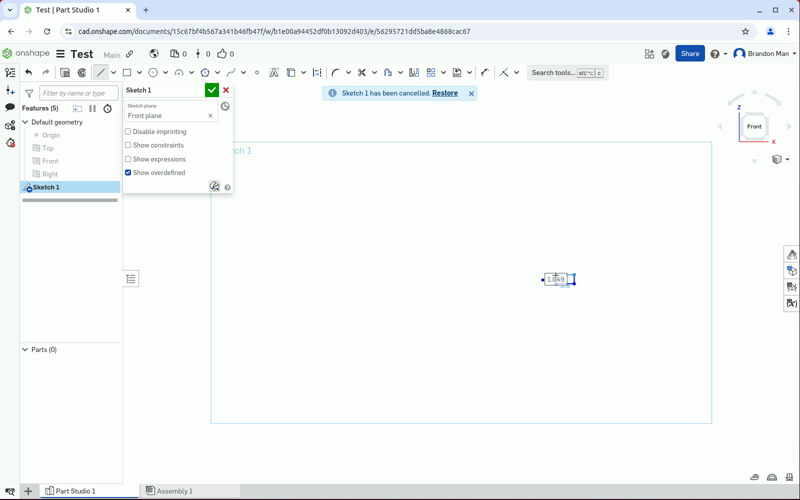
key(esc)
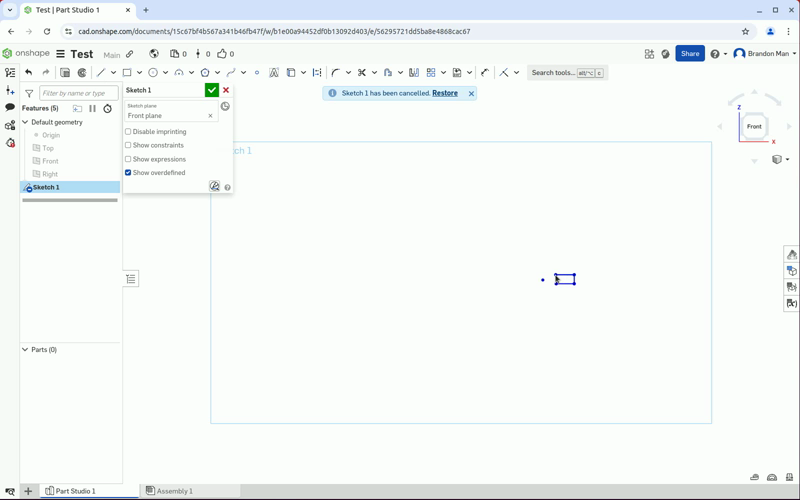
mouse_move(559, 275)
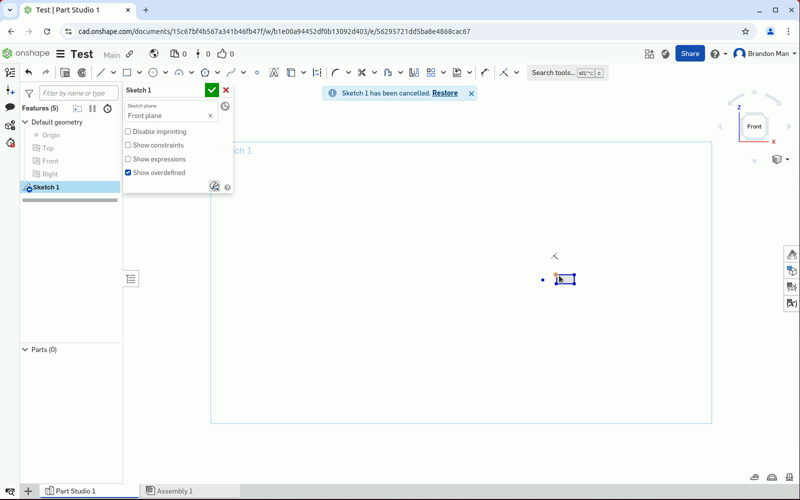
scroll(6)
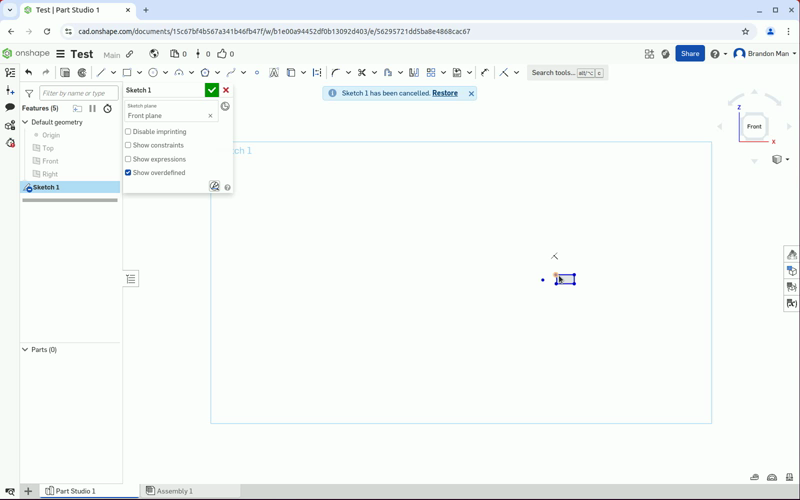
scroll(6)
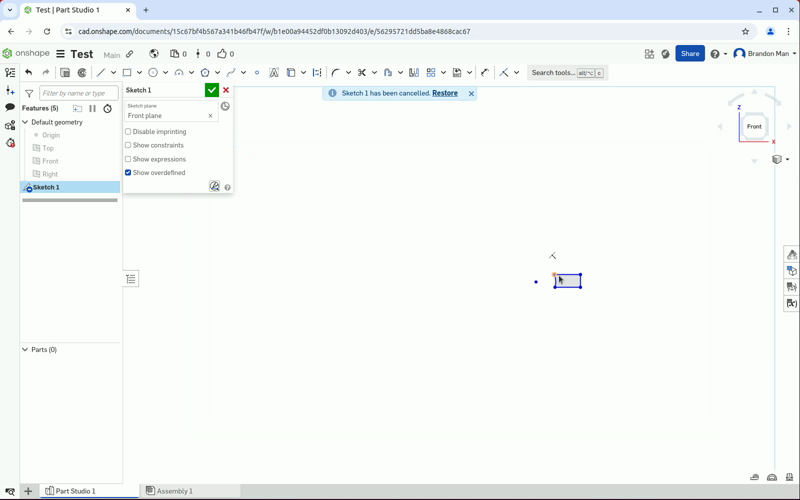
scroll(6)
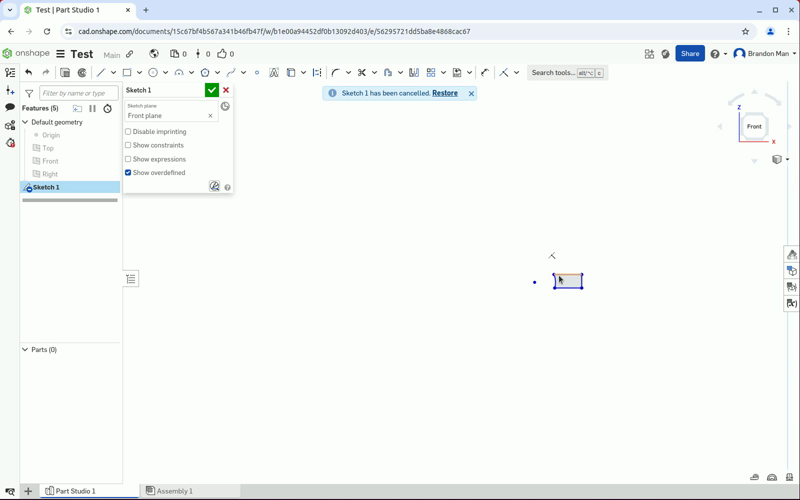
scroll(6)
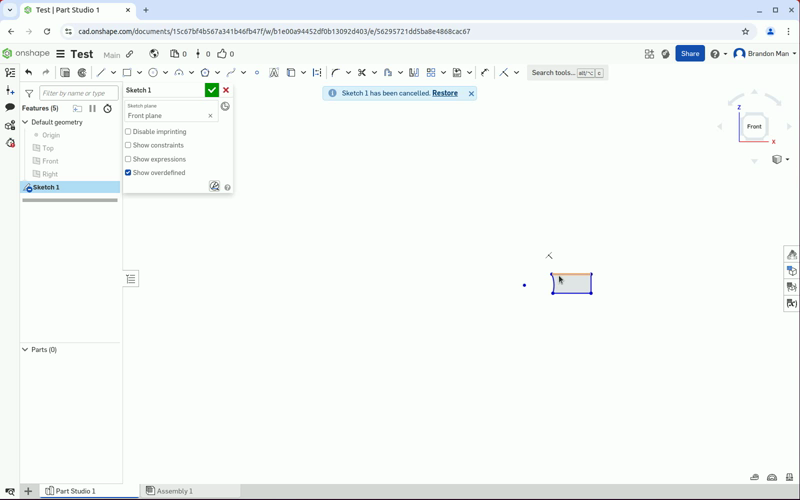
scroll(6)
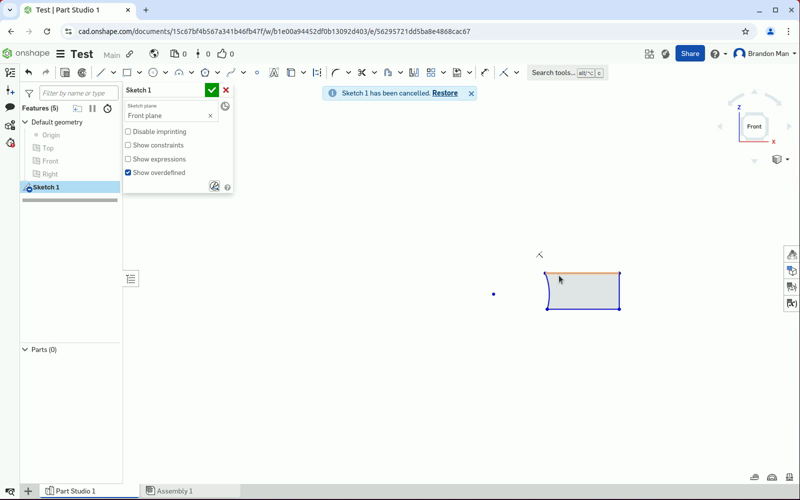
scroll(6)
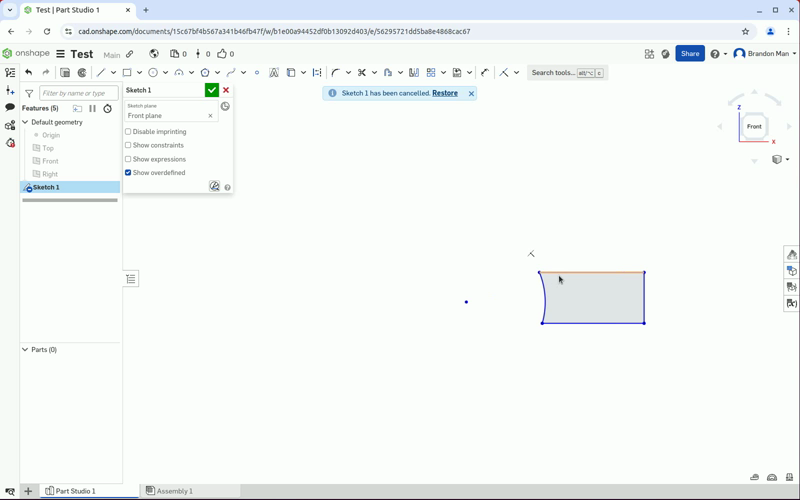
scroll(6)
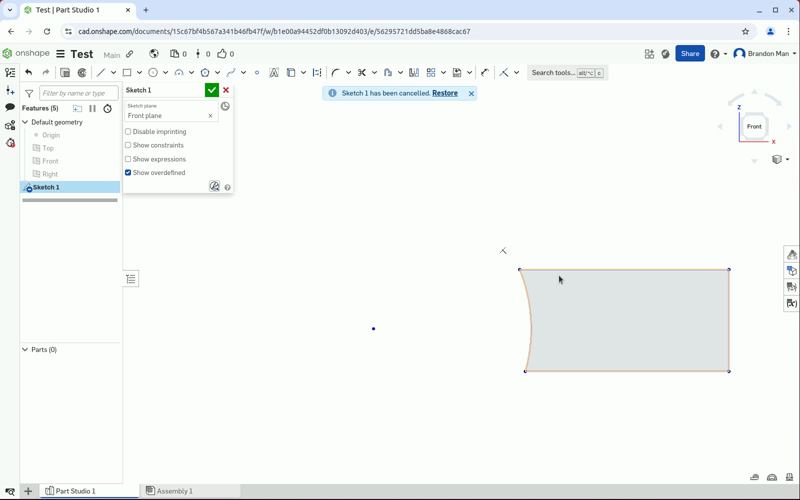
click(559, 275)
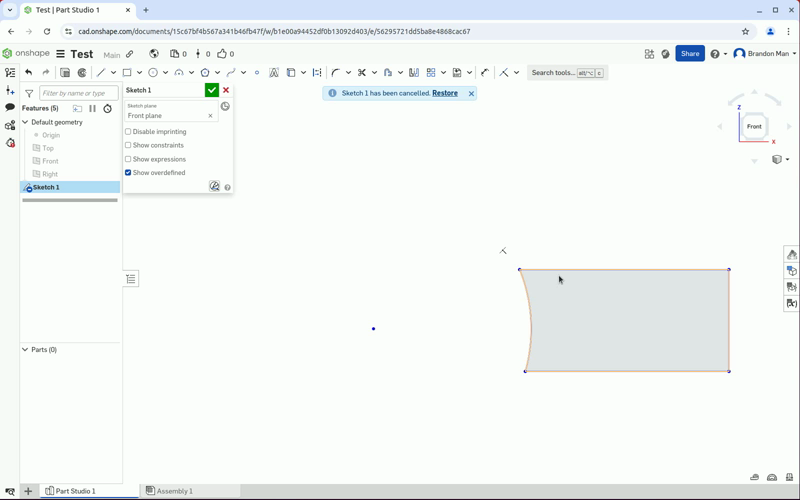
scroll(-6)
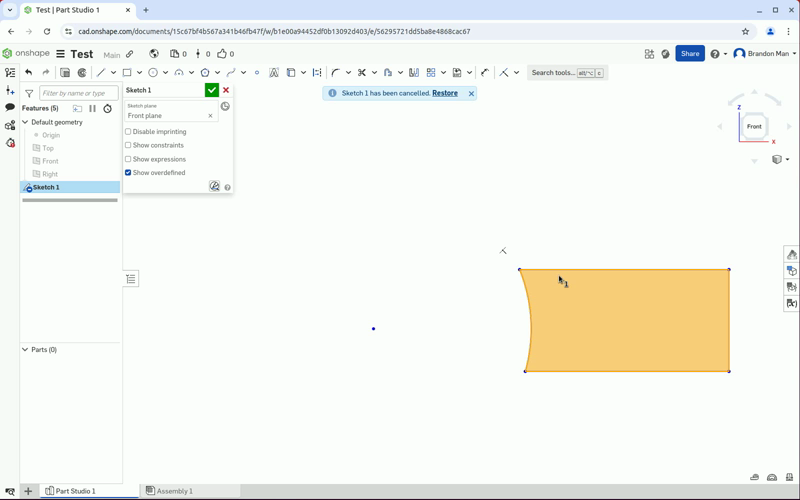
scroll(-6)
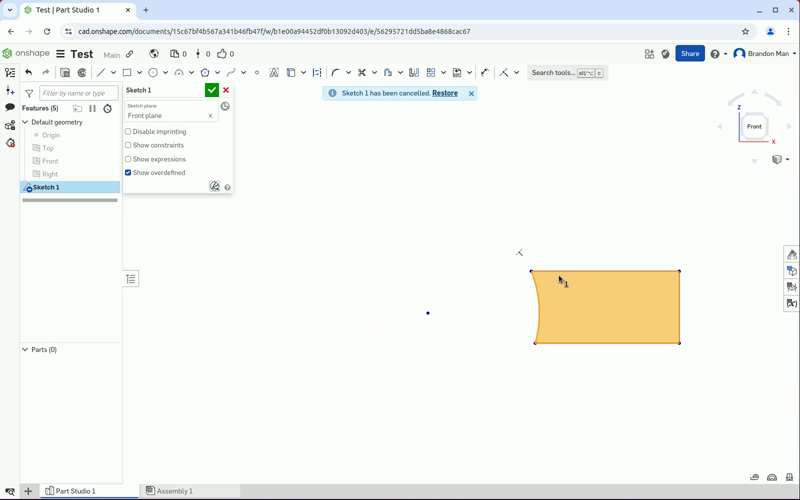
scroll(-6)
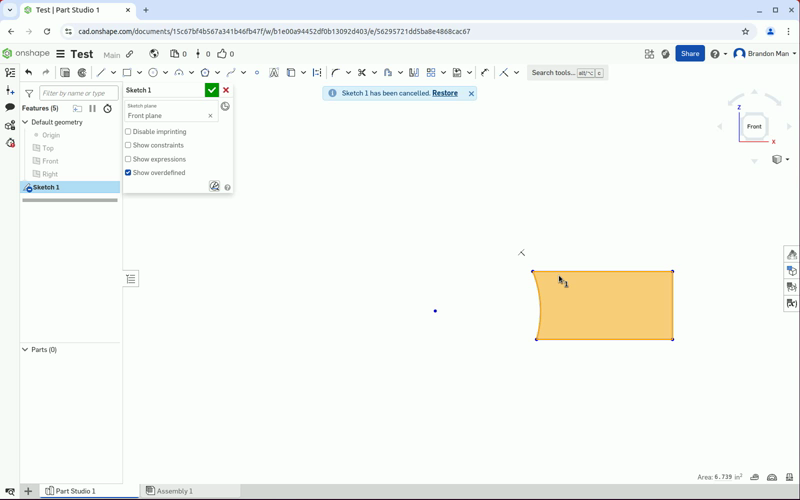
scroll(-6)
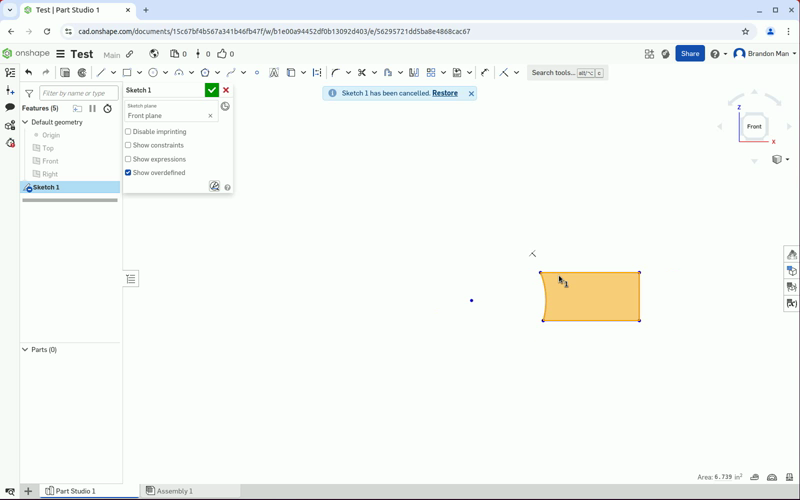
scroll(-6)
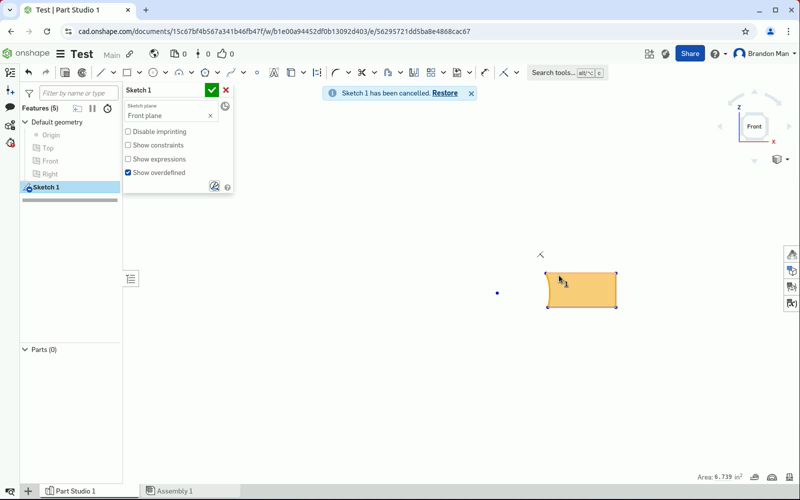
scroll(-6)
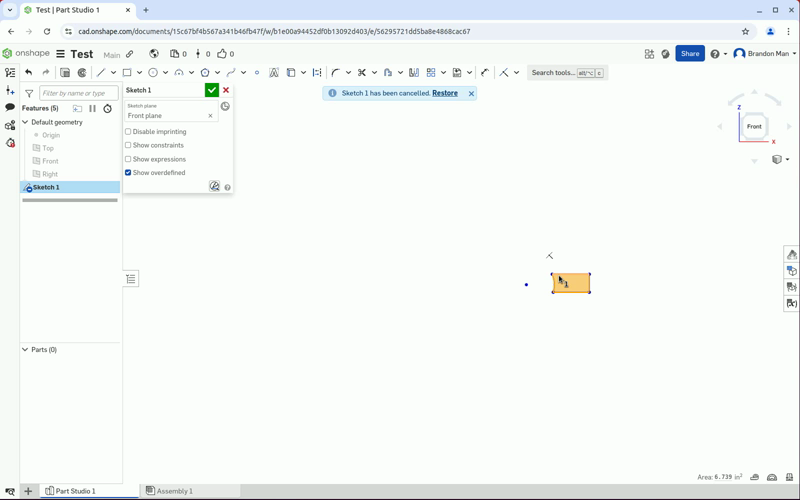
scroll(-6)
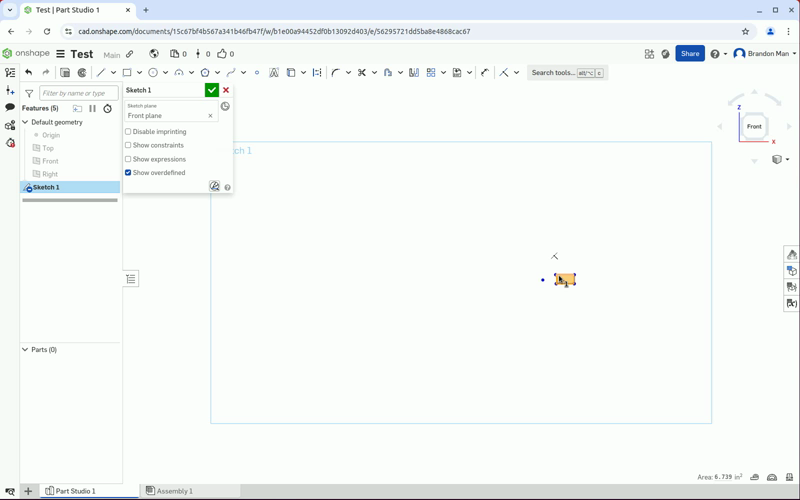
mouse_move(73, 352)
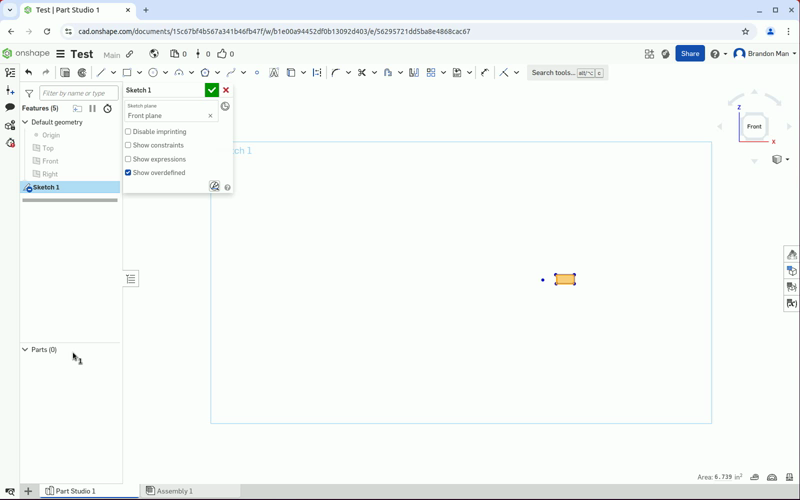
key(shift+y)
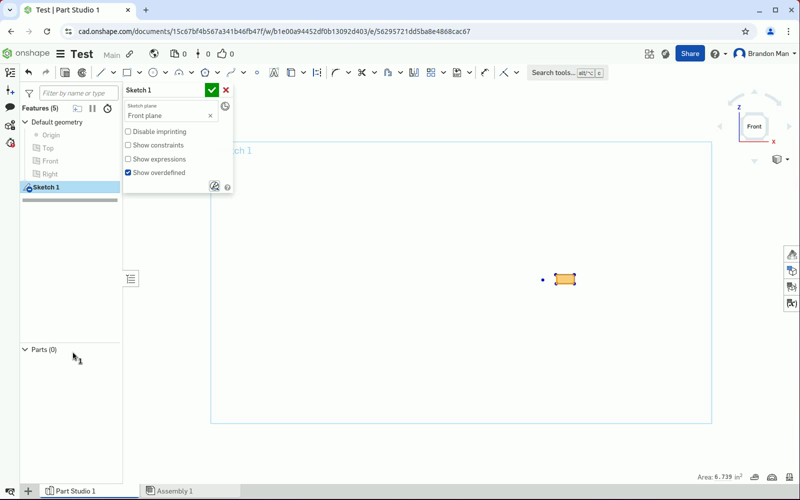
key(shift+e)
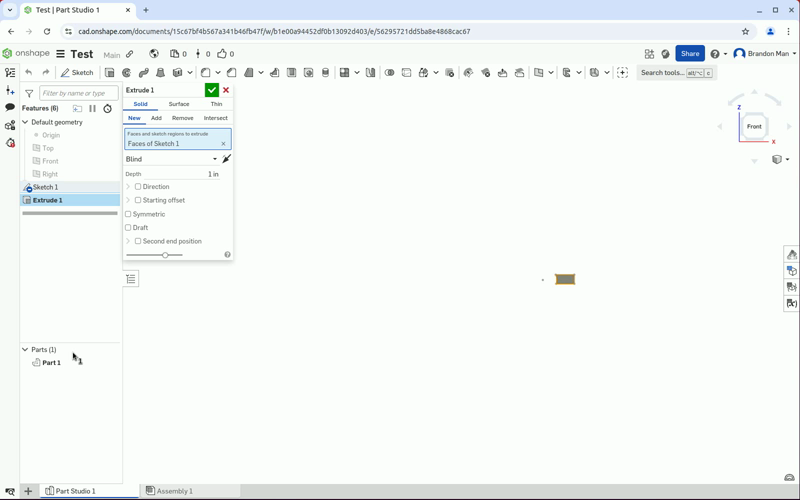
mouse_move(143, 106)
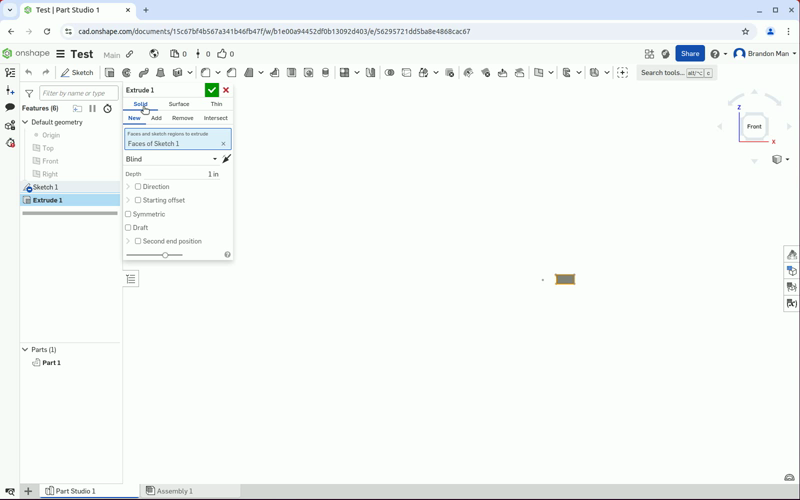
click(143, 106)
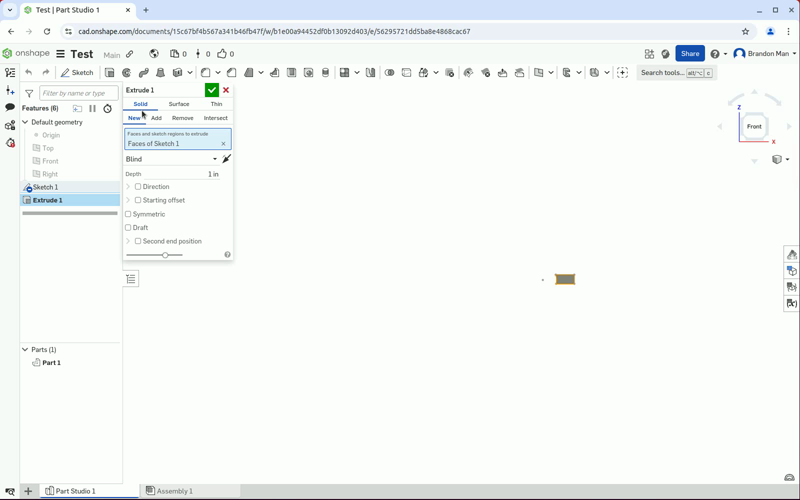
mouse_move(137, 120)
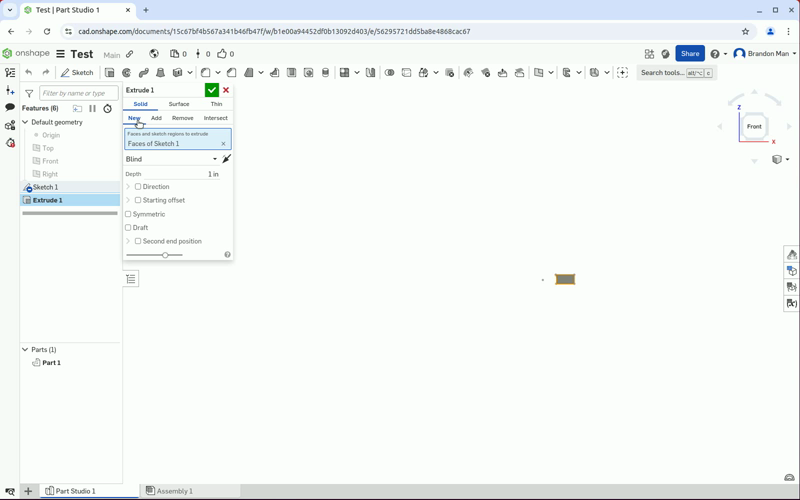
click(137, 120)
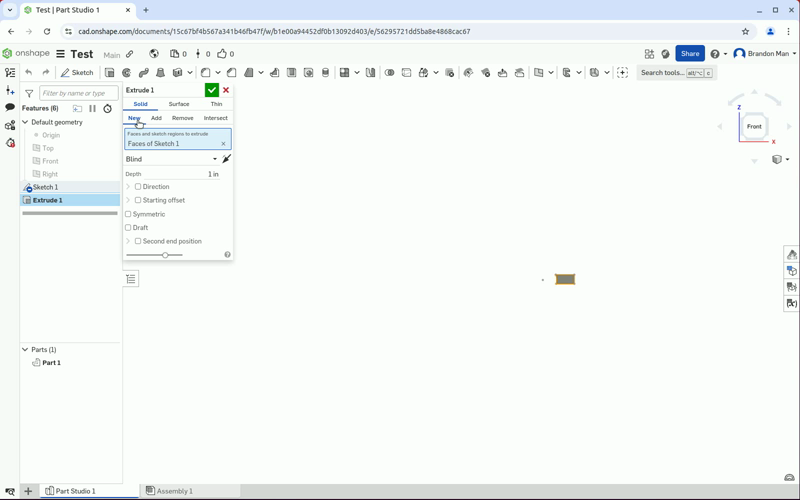
key(tab, 4)
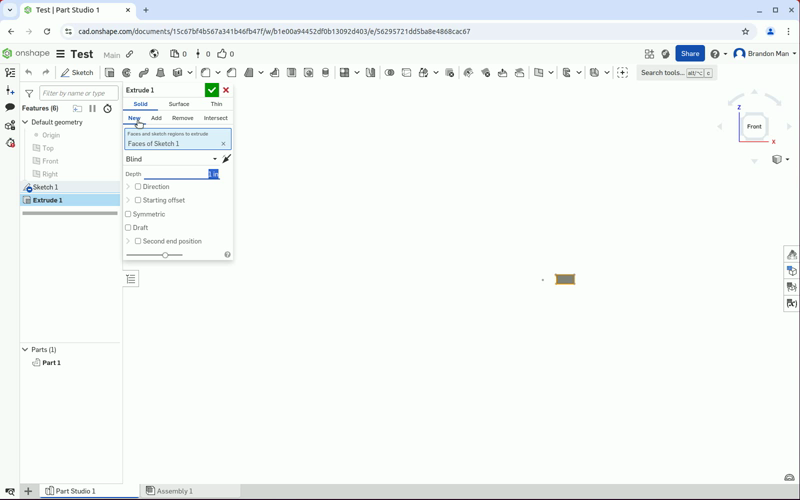
text(3.37)
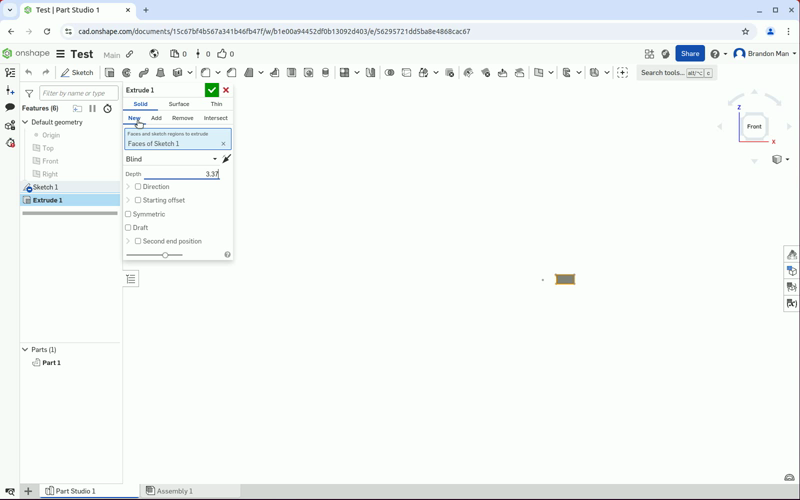
key(tab, 3)
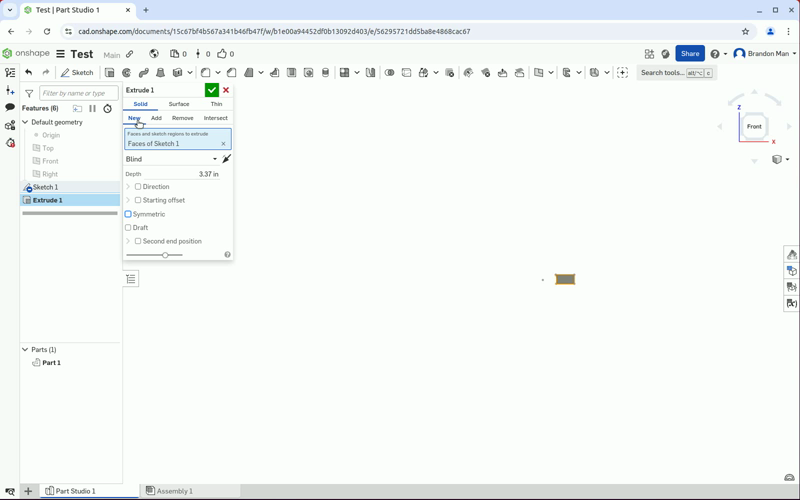
key(space)
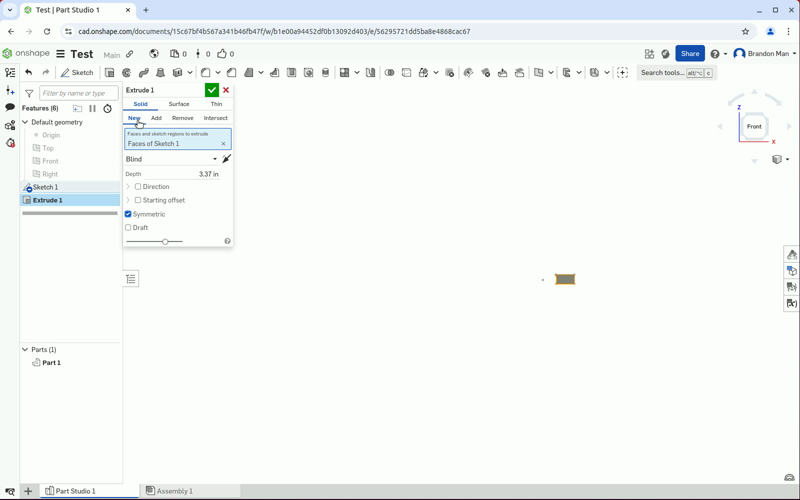
key(enter)
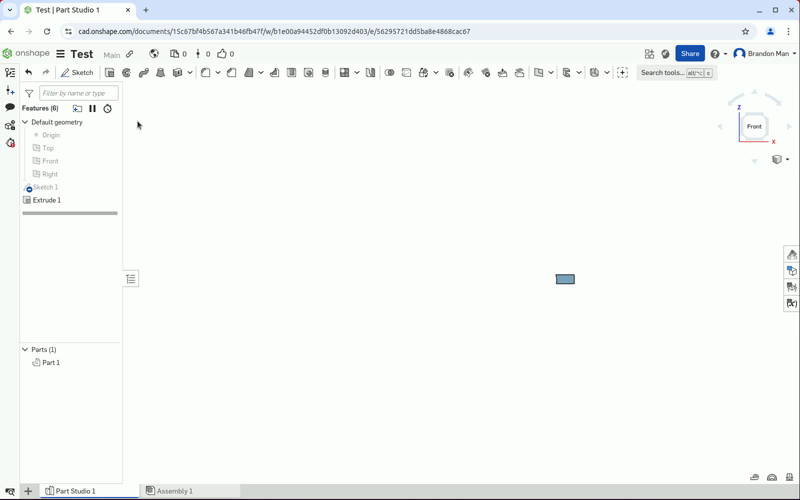
key(shift+h)
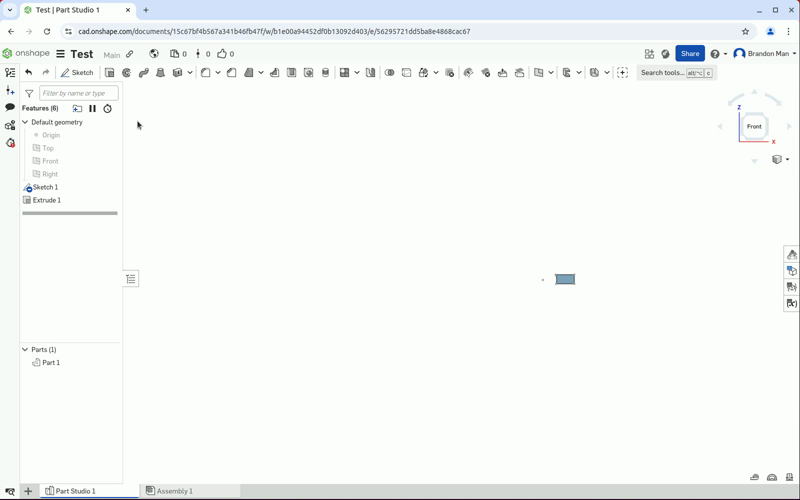
key(shift+h)
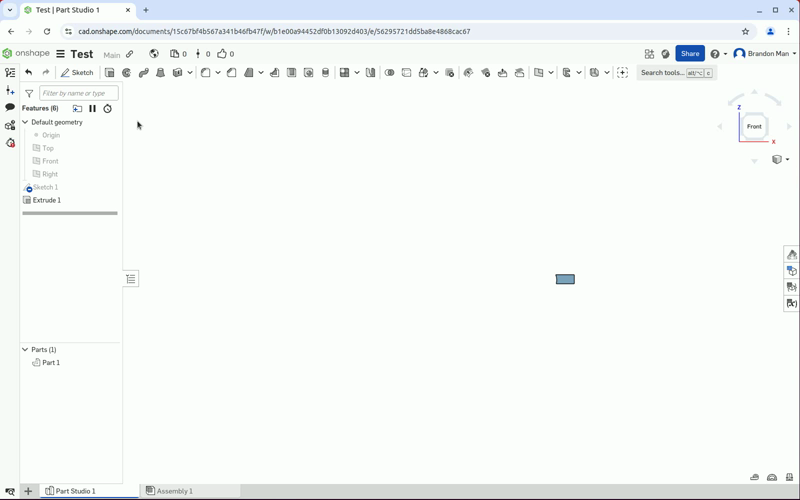
mouse_move(73, 189)
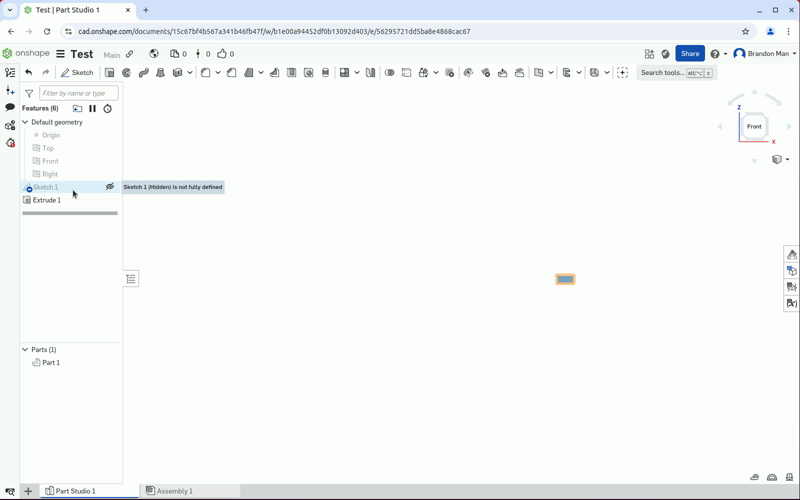
click(73, 189)
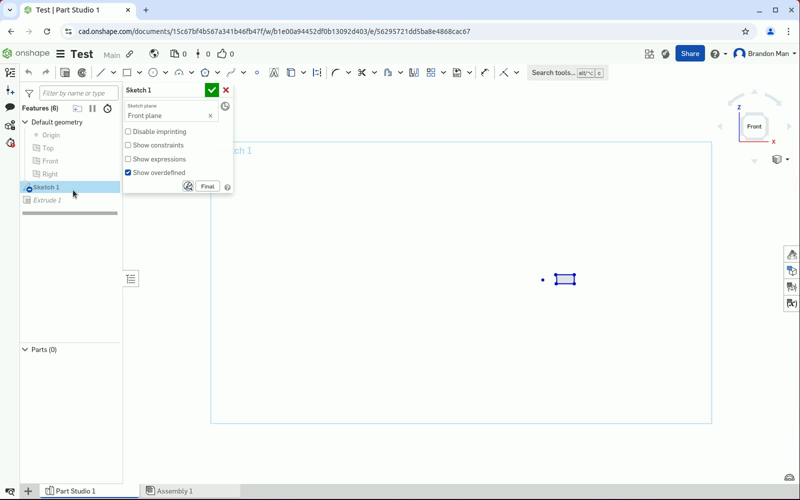
mouse_move(229, 92)
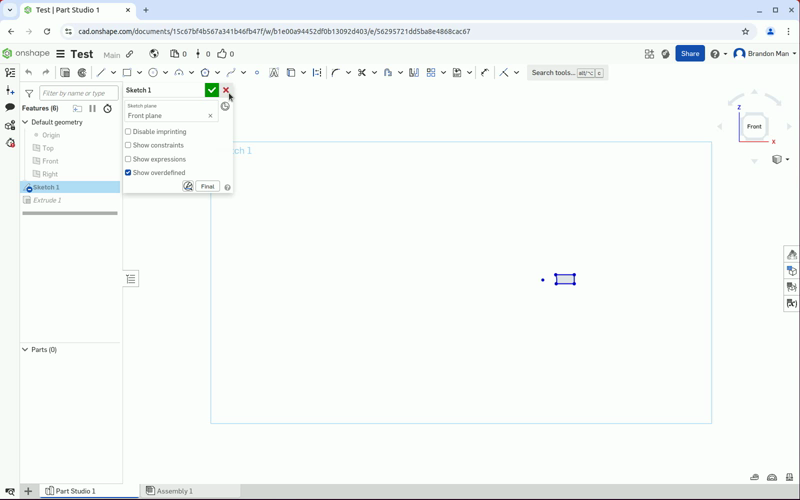
click(229, 92)
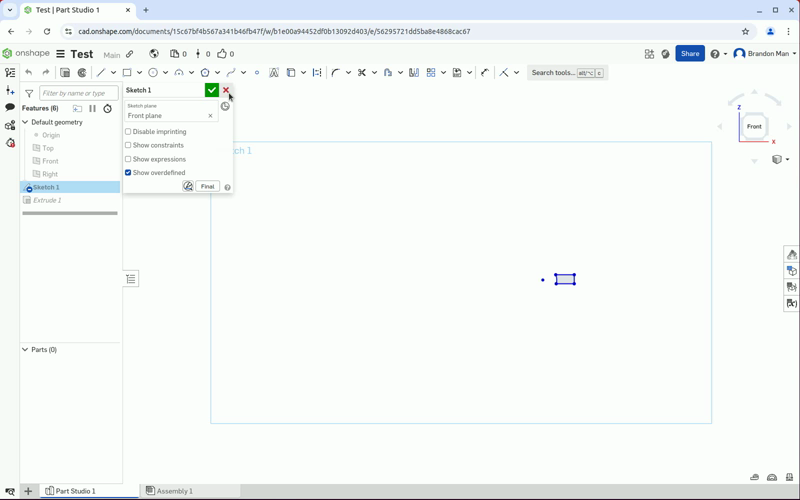
key(shift+s)
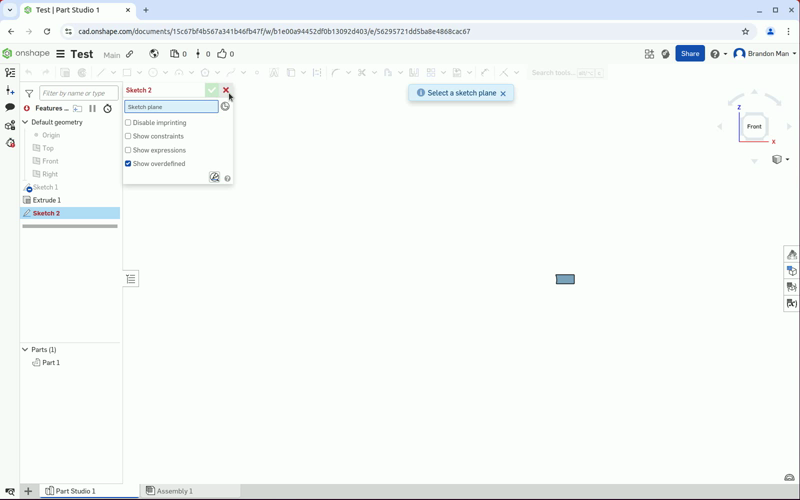
mouse_move(73, 163)
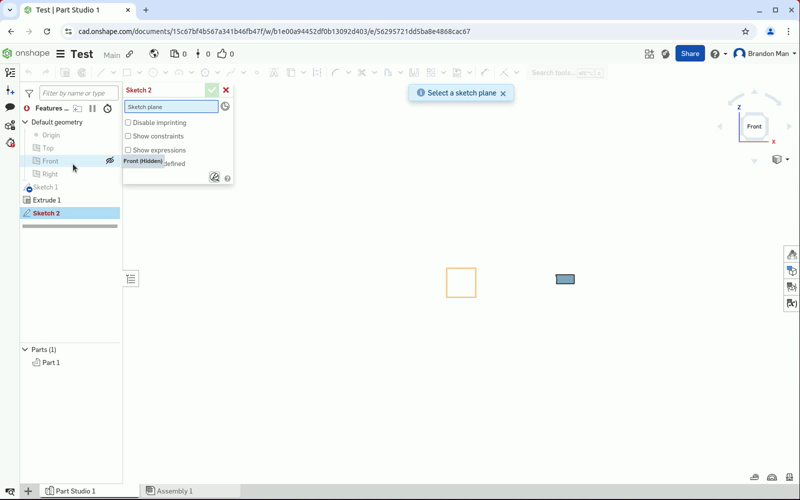
click(73, 163)
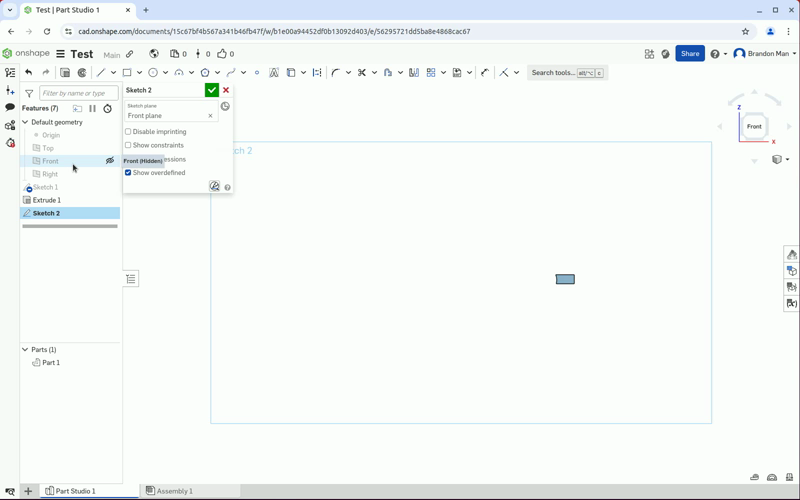
mouse_move(73, 352)
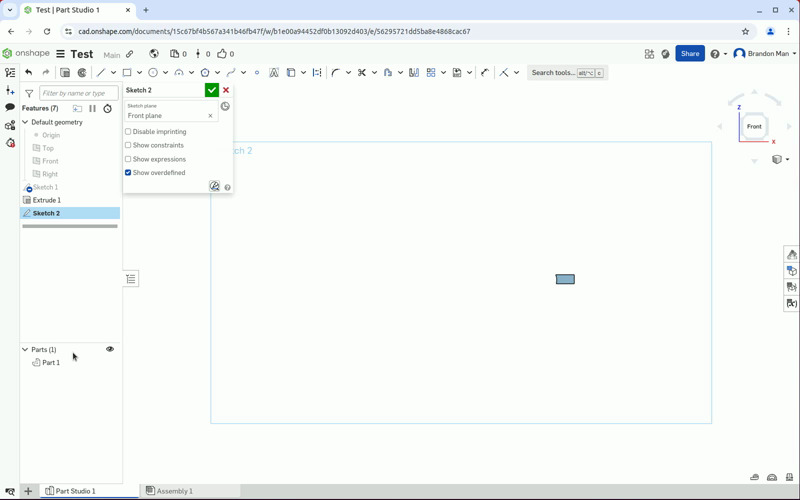
key(y)
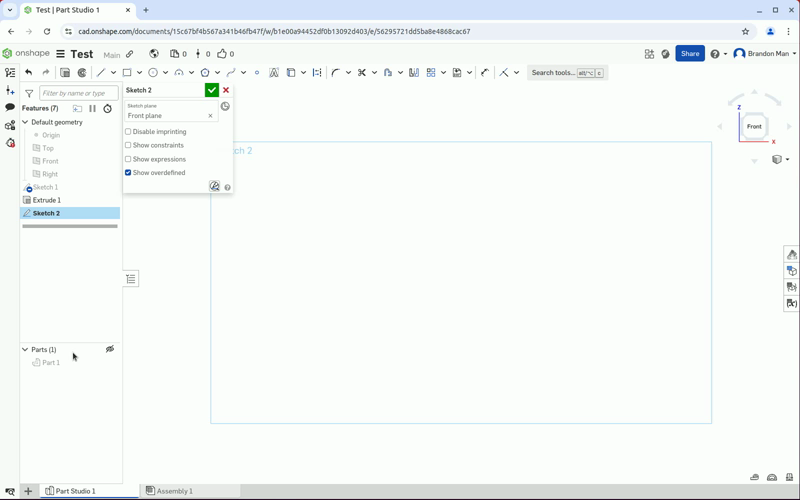
key(l)
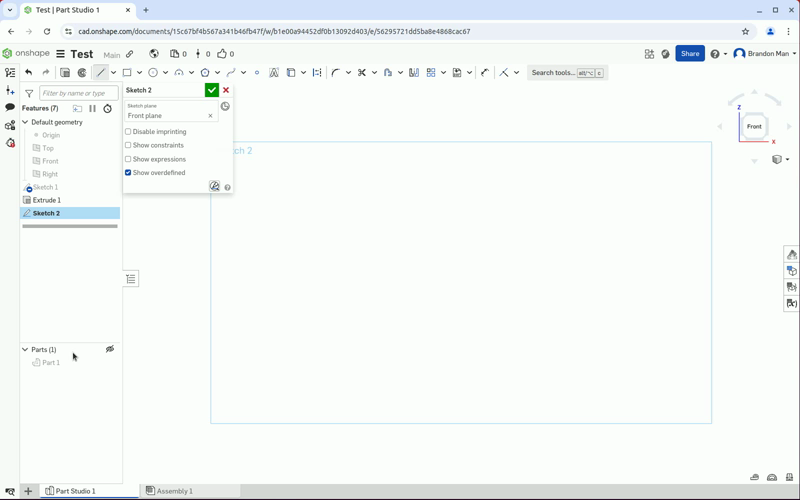
key_down(shift)
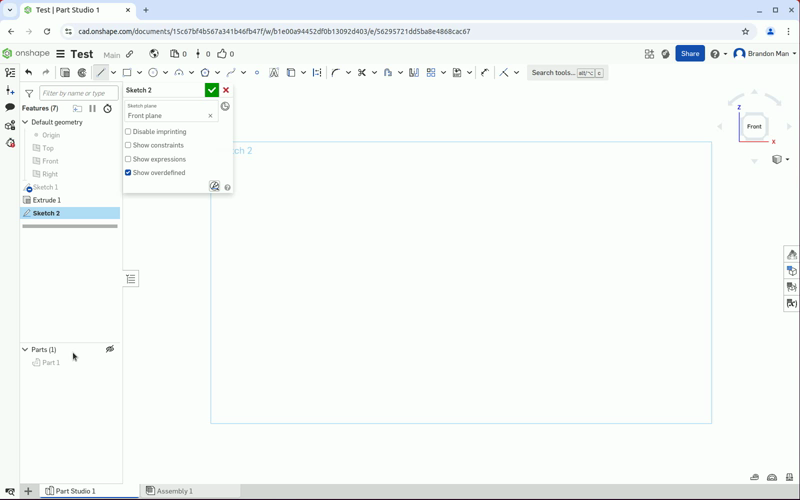
mouse_move(348, 282)
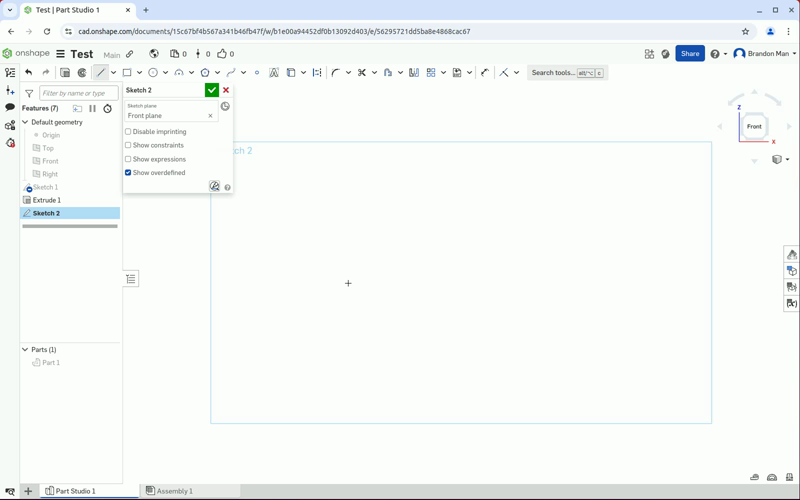
click(348, 282)
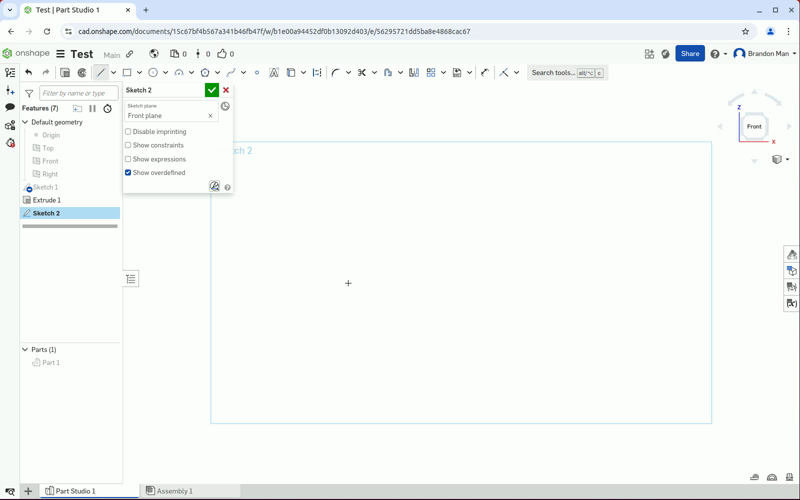
key_up(shift)
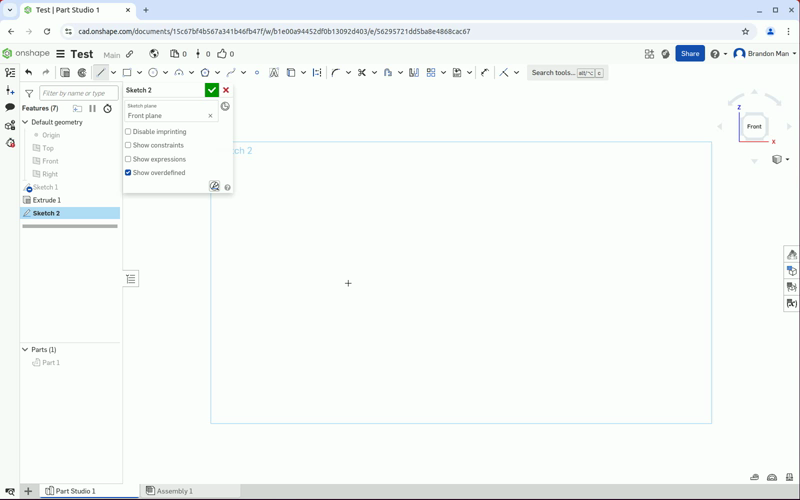
key_down(shift)
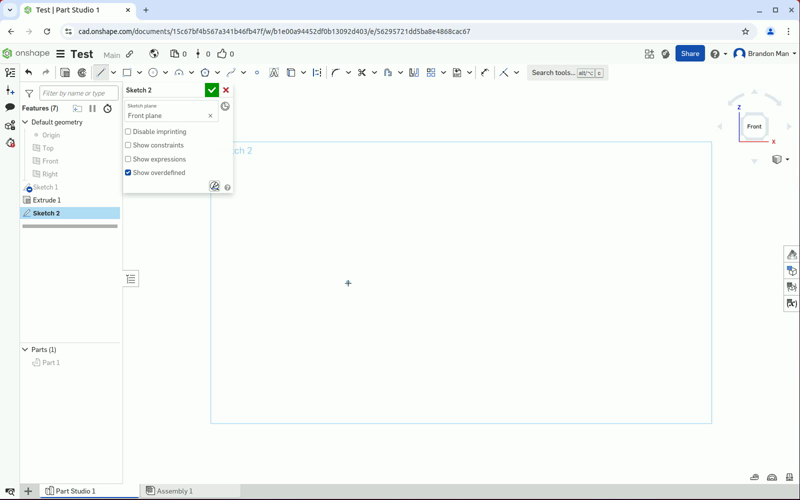
mouse_move(378, 282)
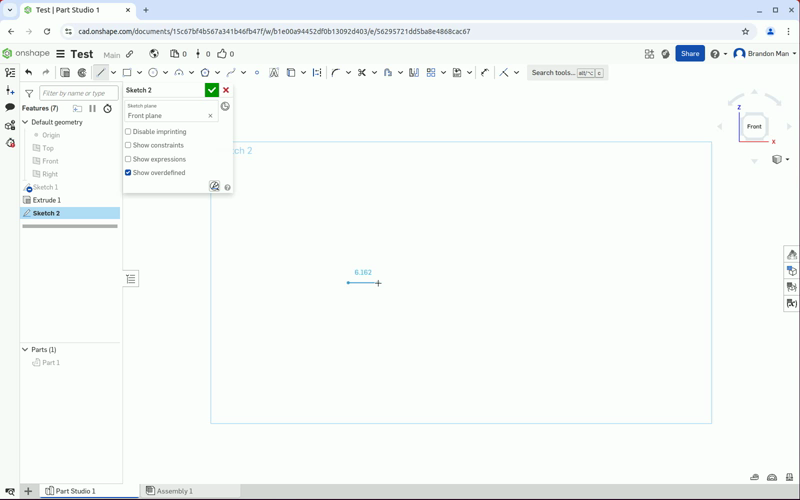
mouse_move(366, 282)
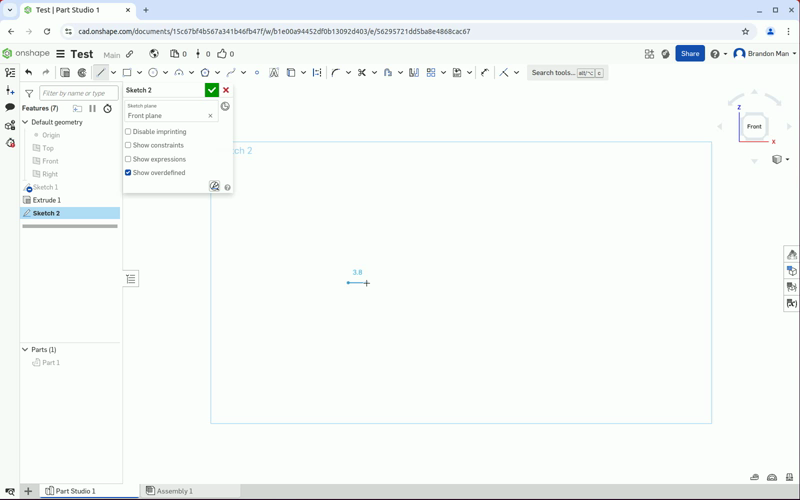
click(366, 282)
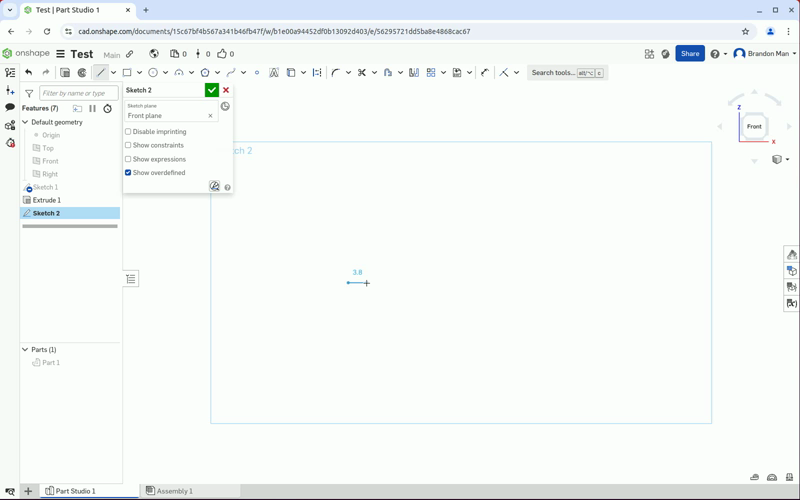
key_up(shift)
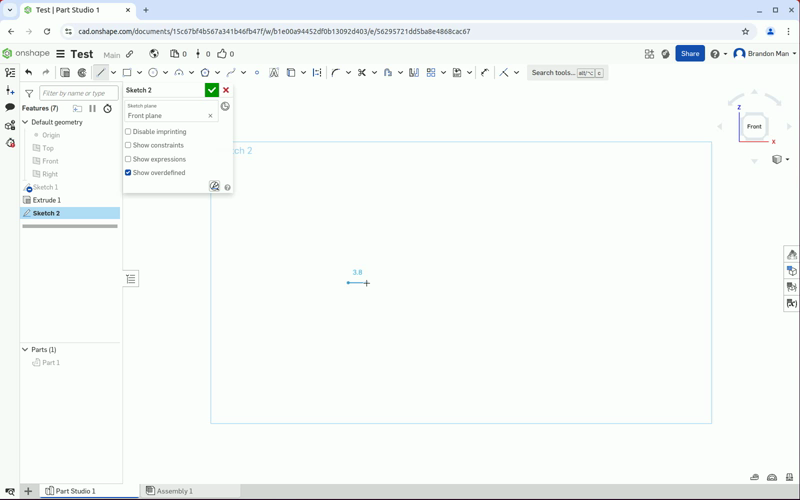
key(esc)
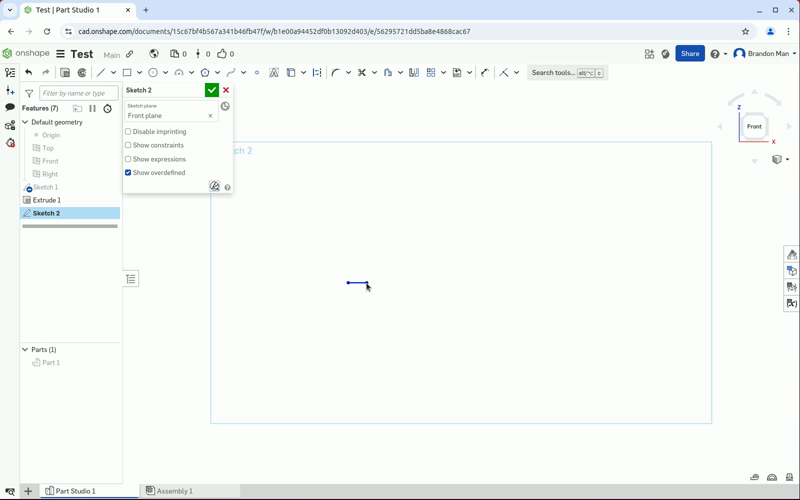
key(a)
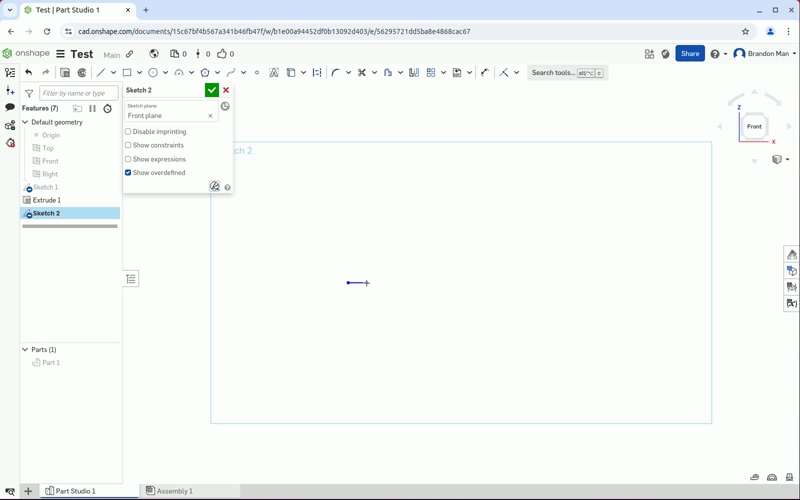
mouse_move(366, 282)
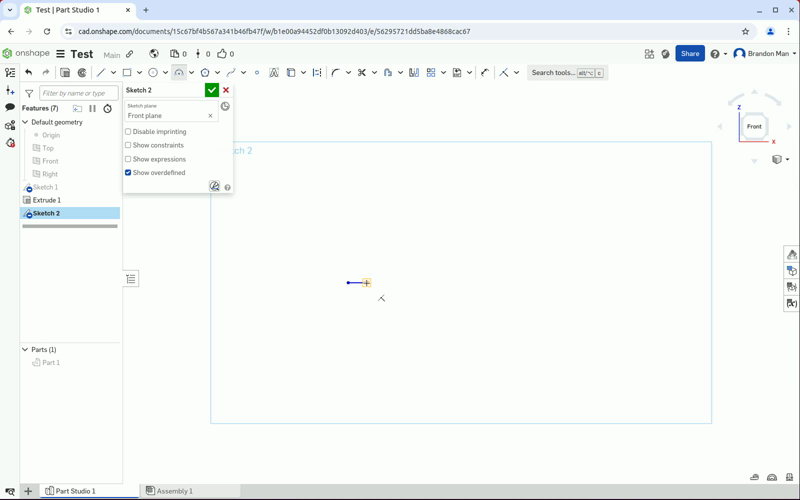
click(366, 282)
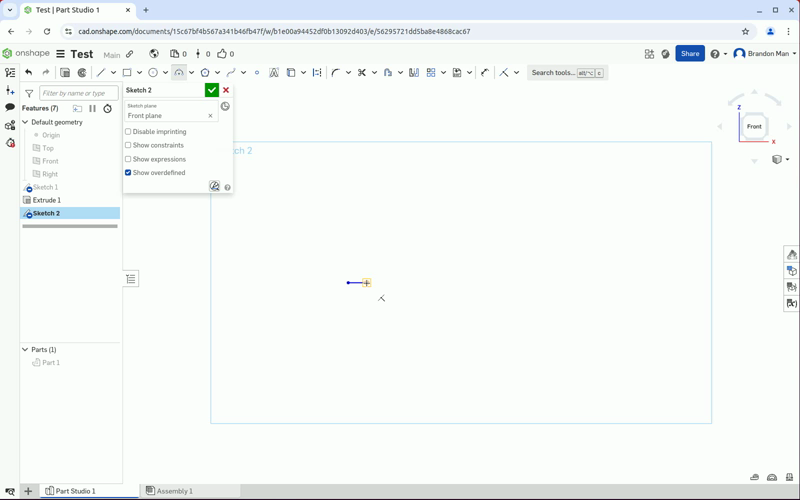
key_down(shift)
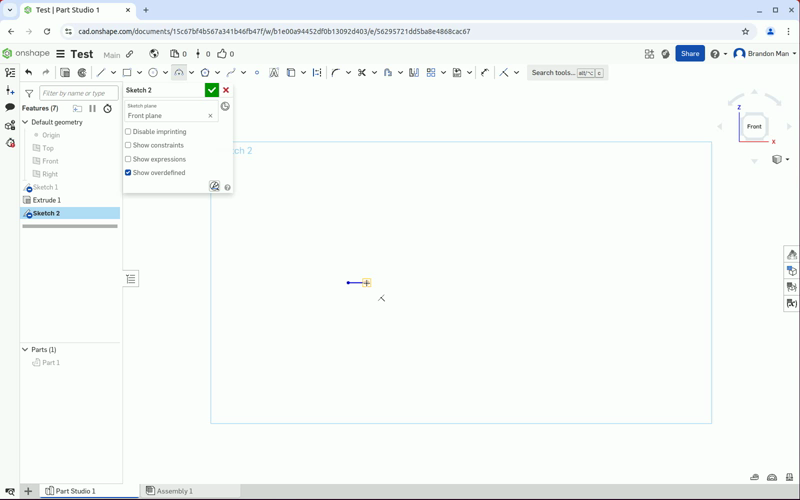
mouse_move(366, 274)
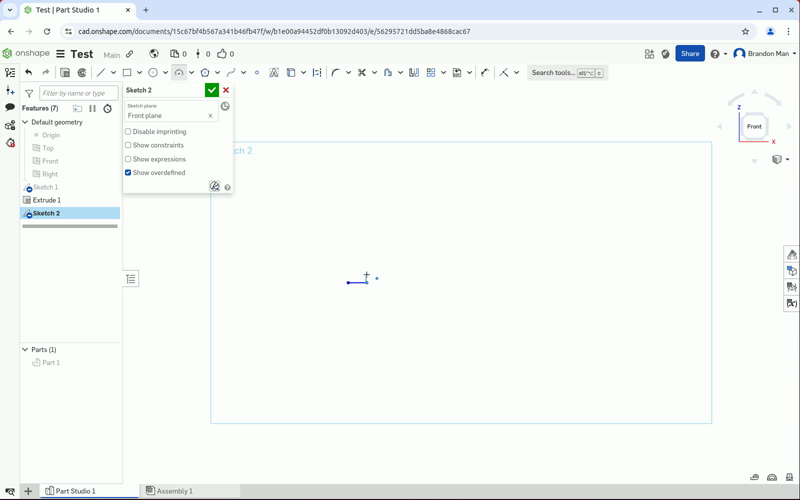
click(366, 274)
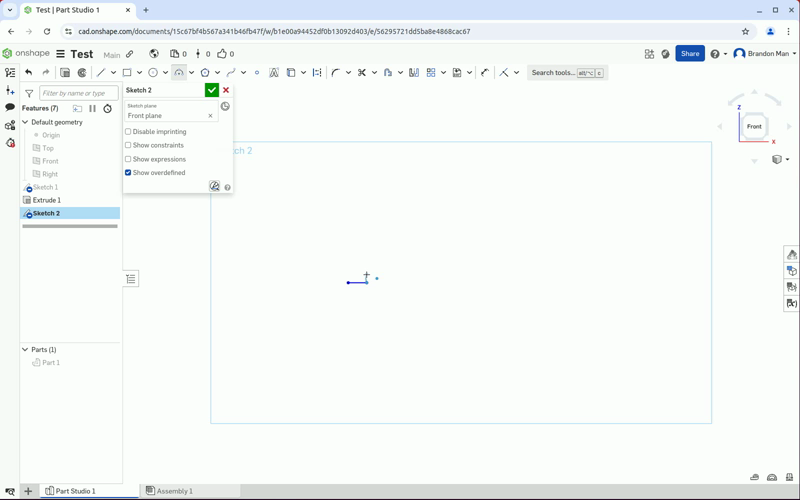
mouse_move(367, 278)
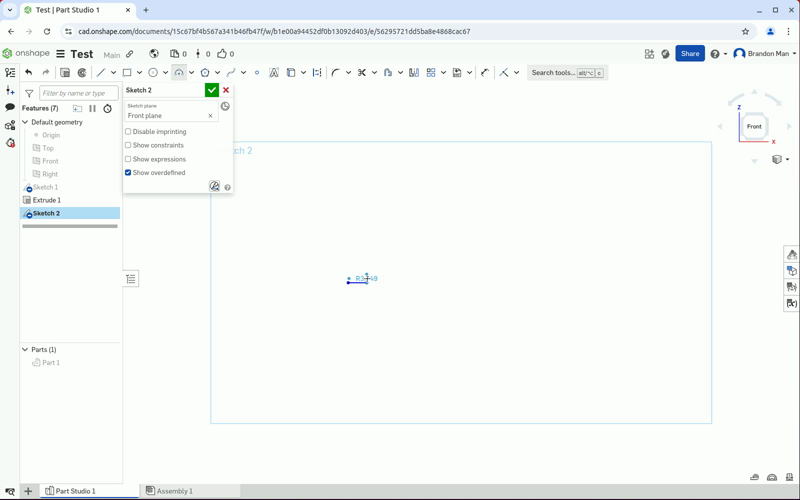
click(367, 278)
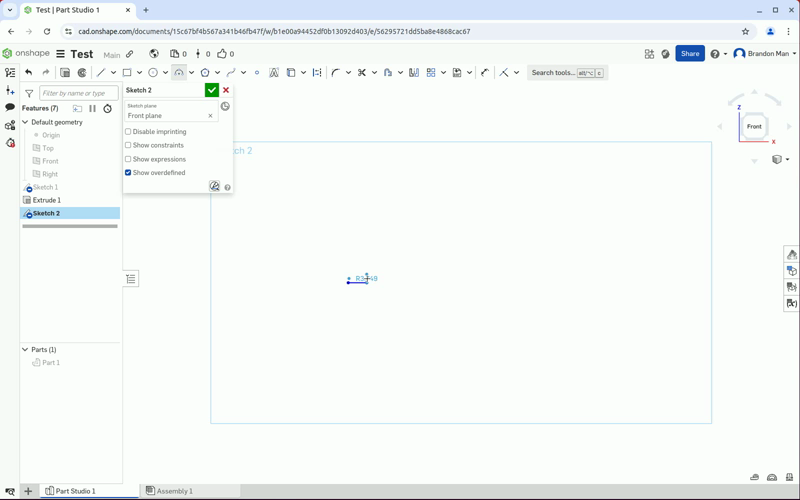
key_up(shift)
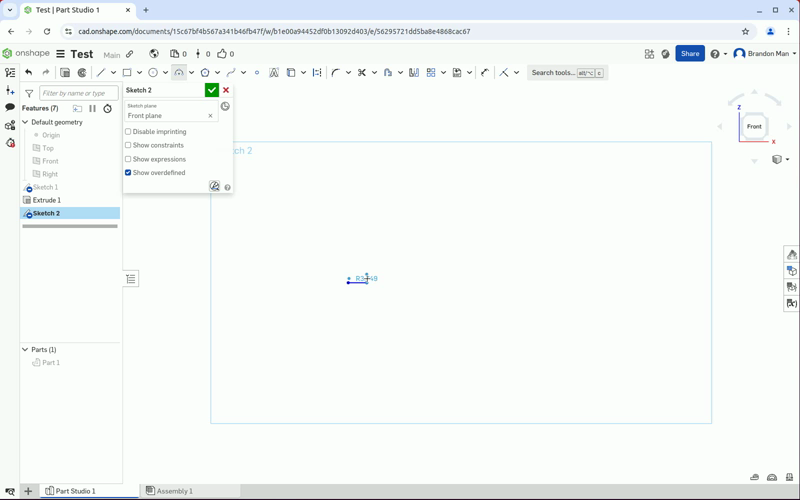
key(esc)
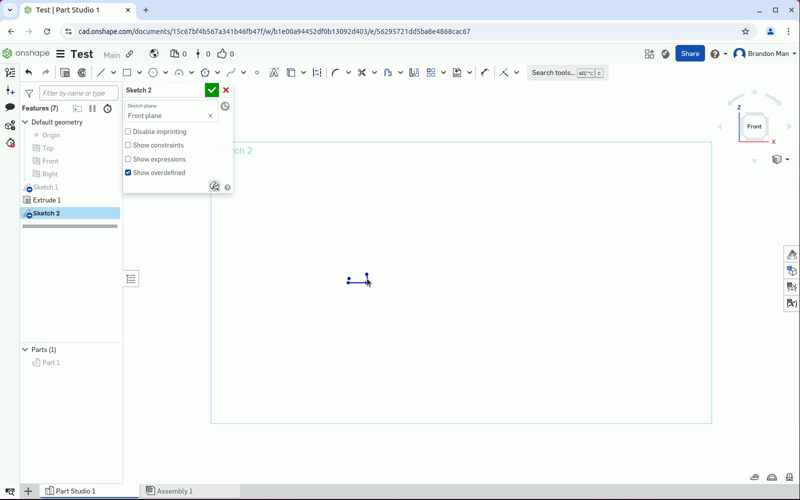
key(l)
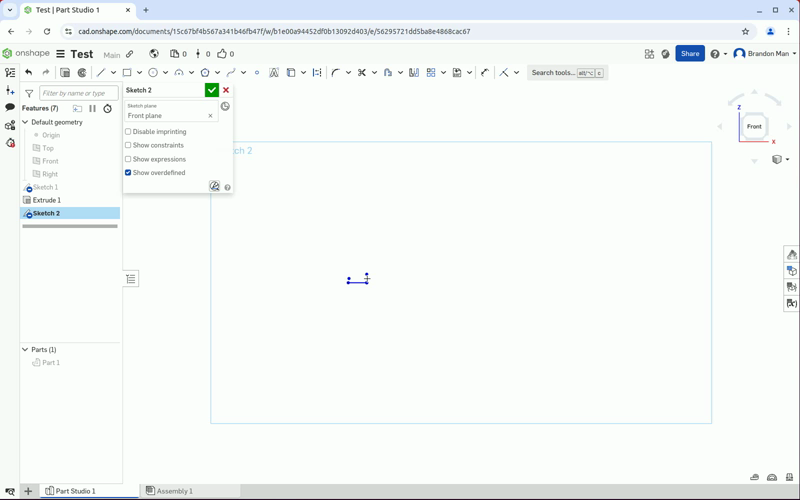
mouse_move(366, 274)
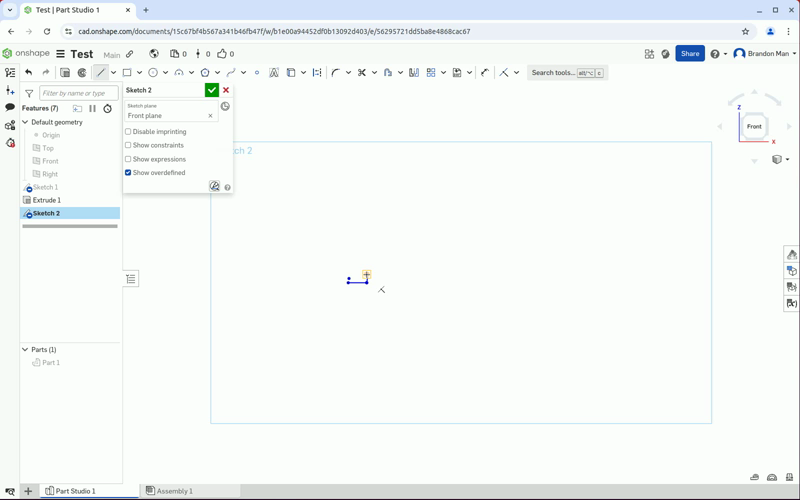
scroll(6)
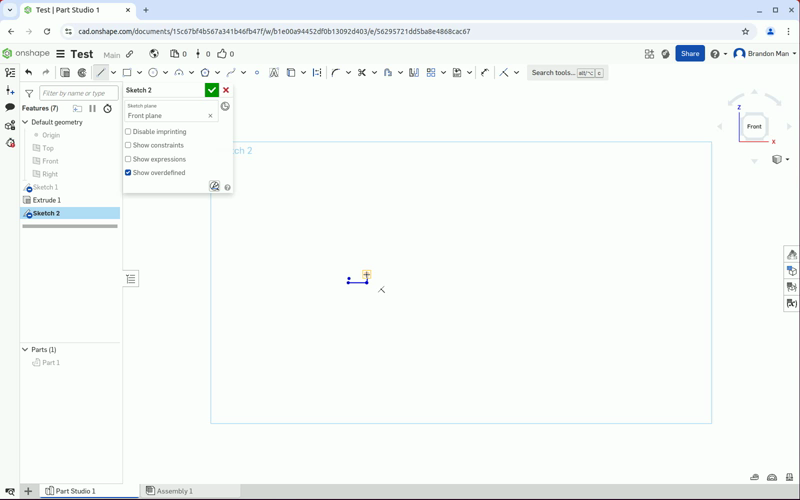
scroll(6)
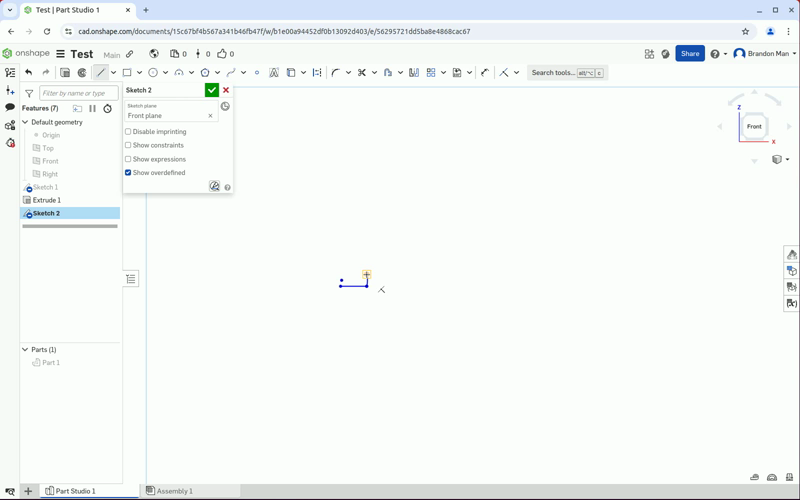
scroll(6)
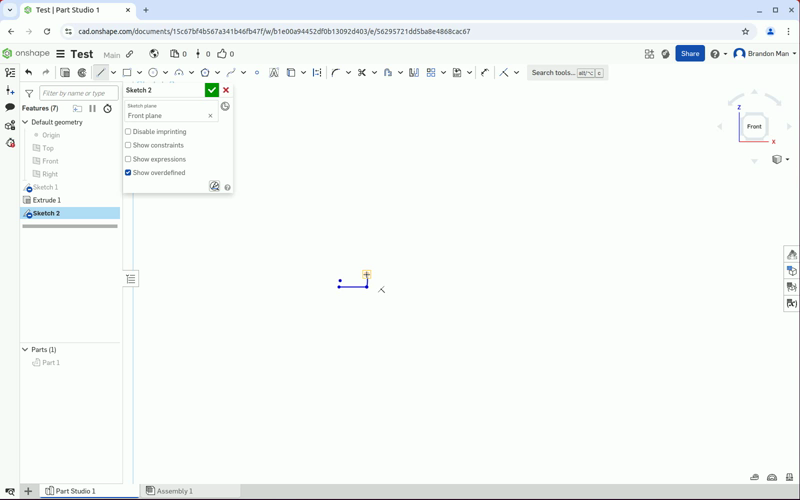
scroll(6)
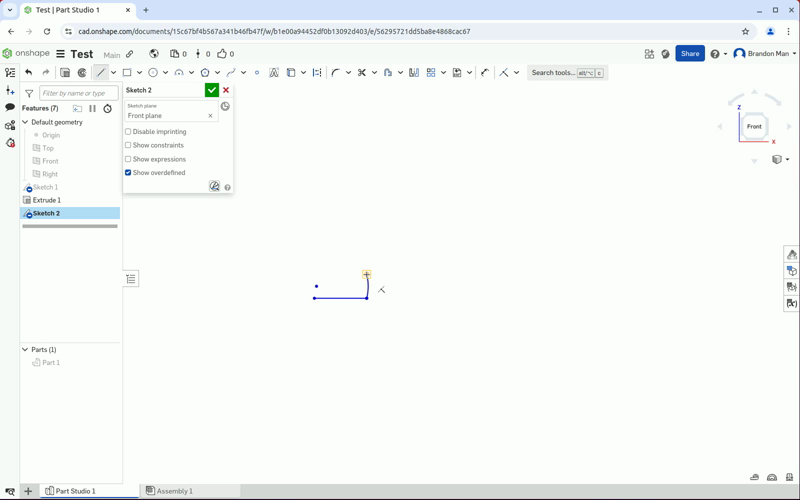
scroll(6)
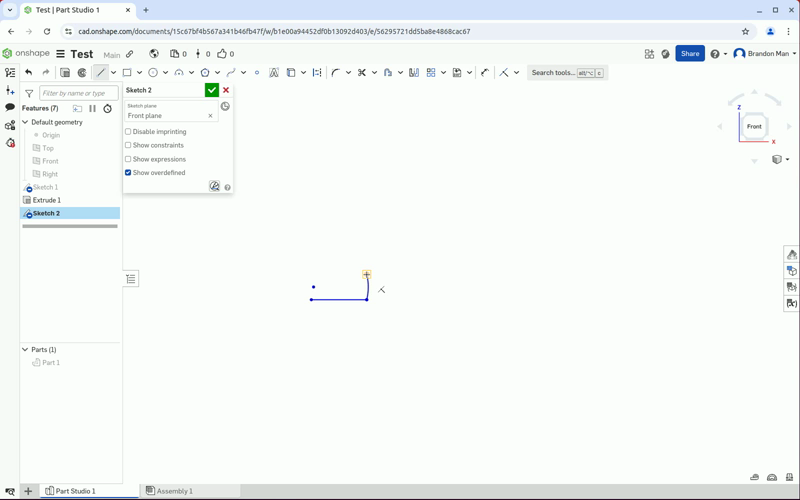
scroll(6)
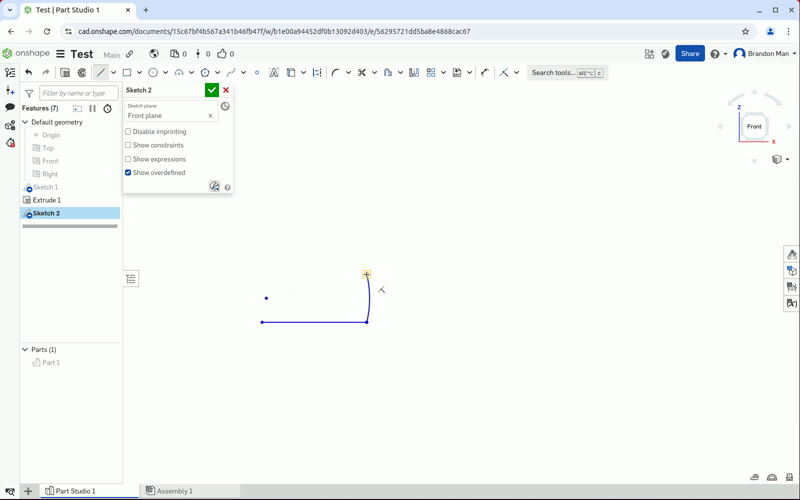
scroll(6)
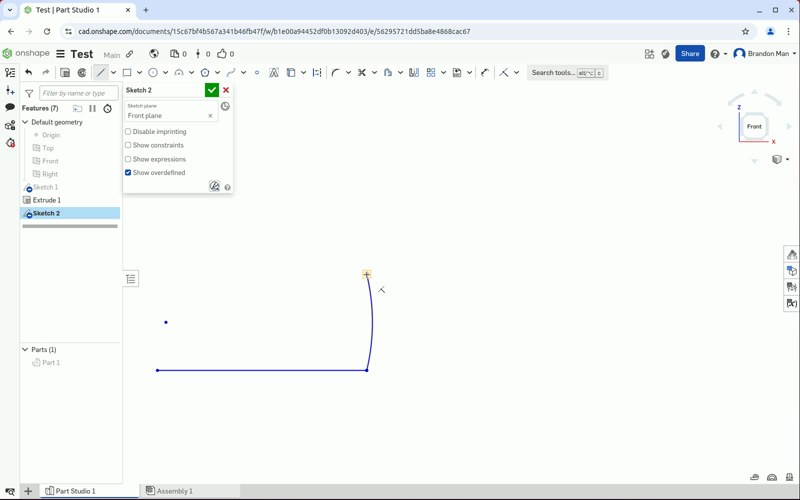
click(366, 274)
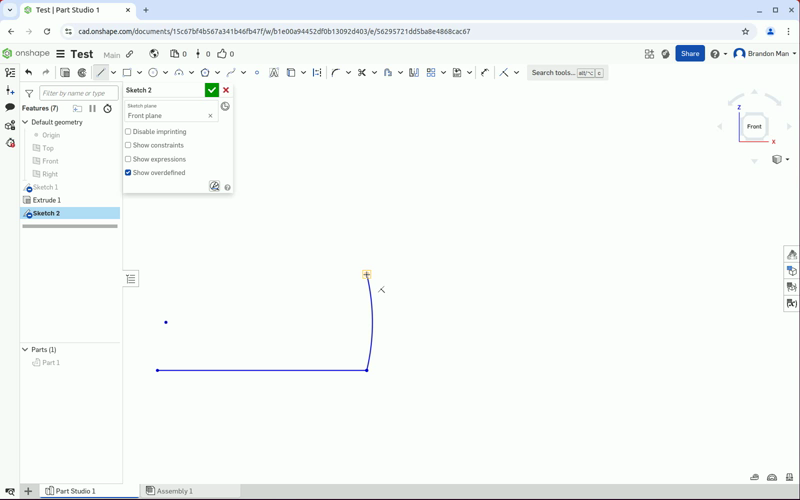
scroll(-6)
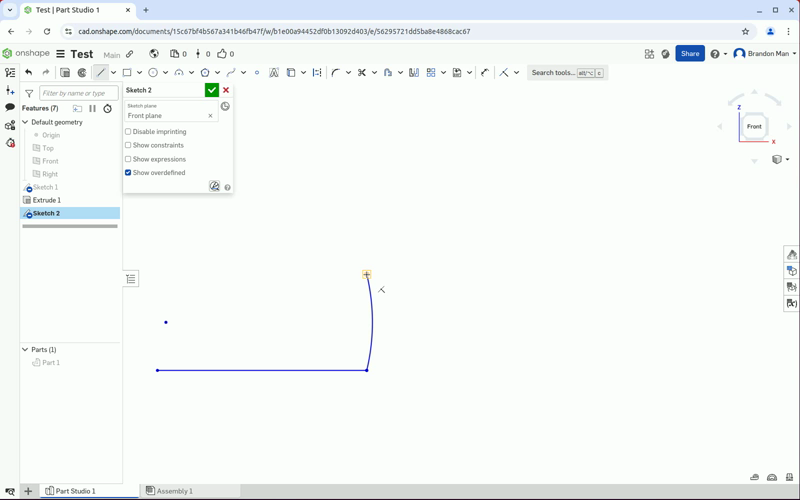
scroll(-6)
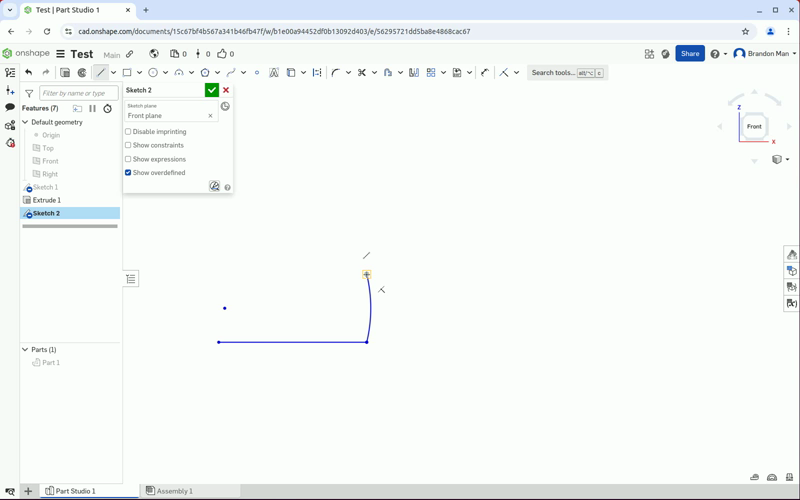
scroll(-6)
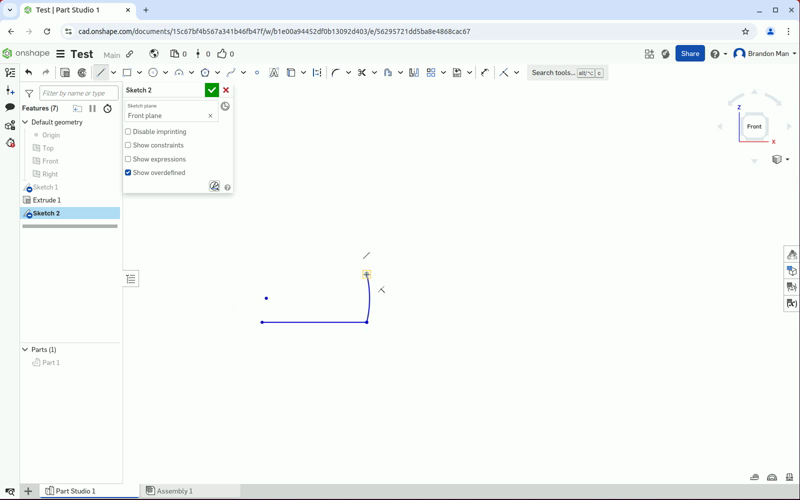
scroll(-6)
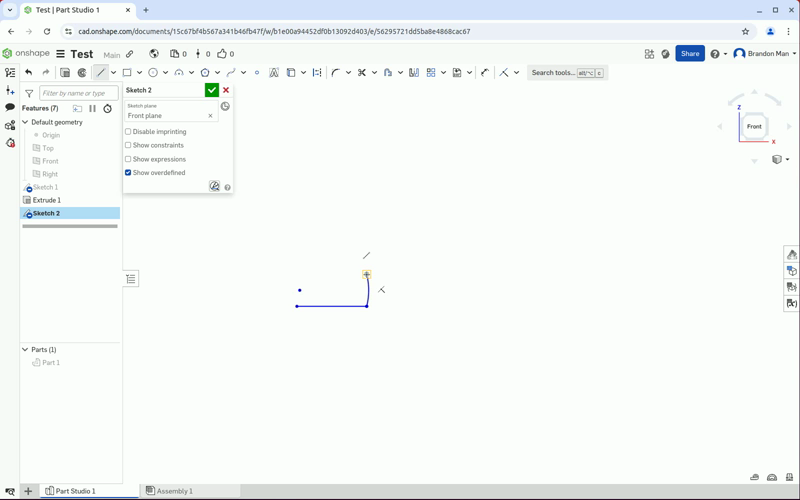
scroll(-6)
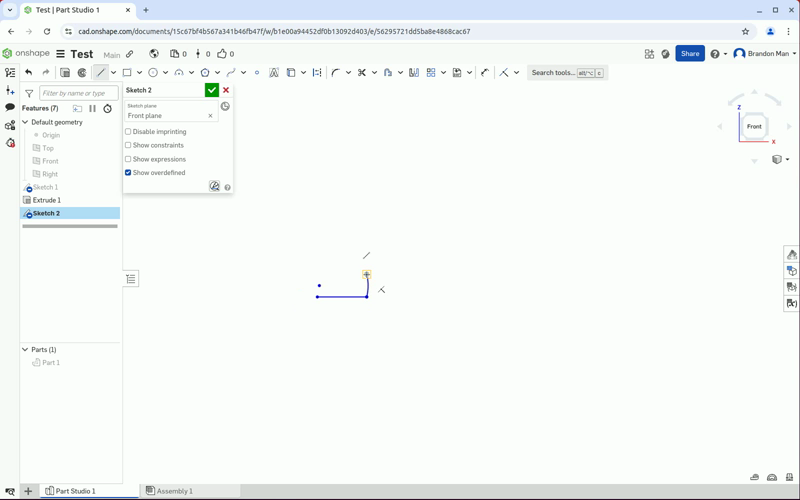
scroll(-6)
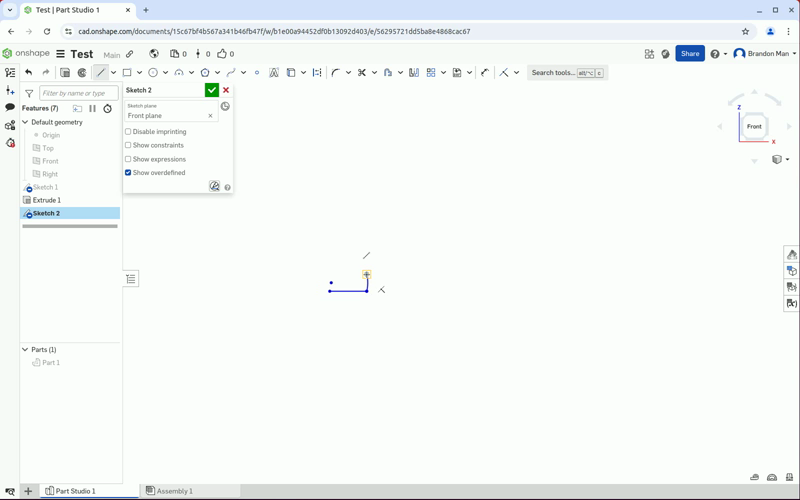
scroll(-6)
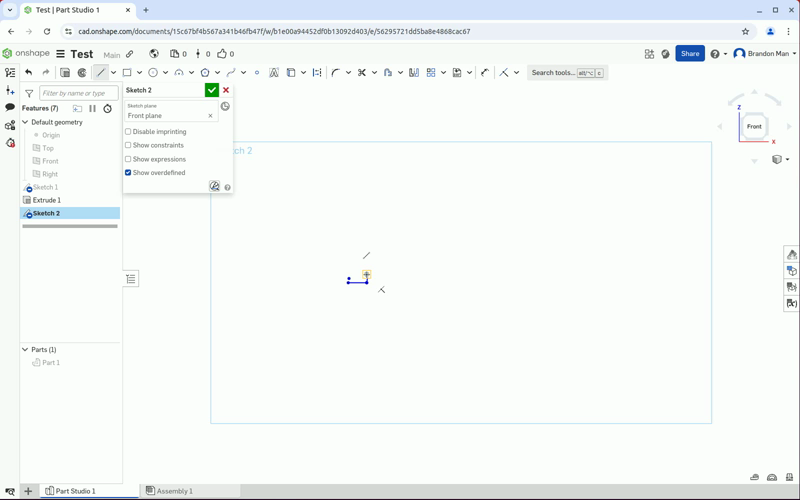
key_down(shift)
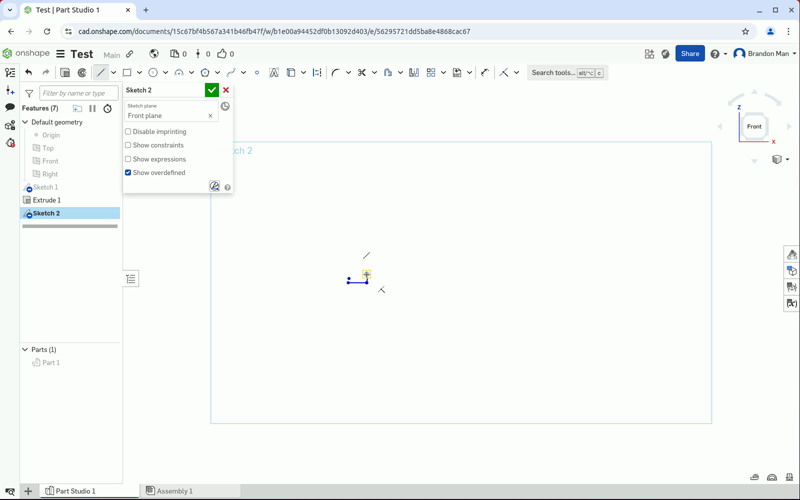
mouse_move(396, 274)
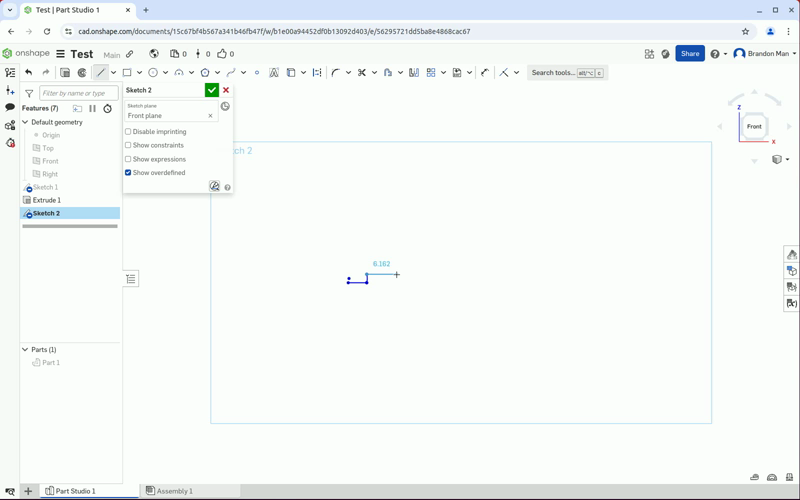
mouse_move(348, 274)
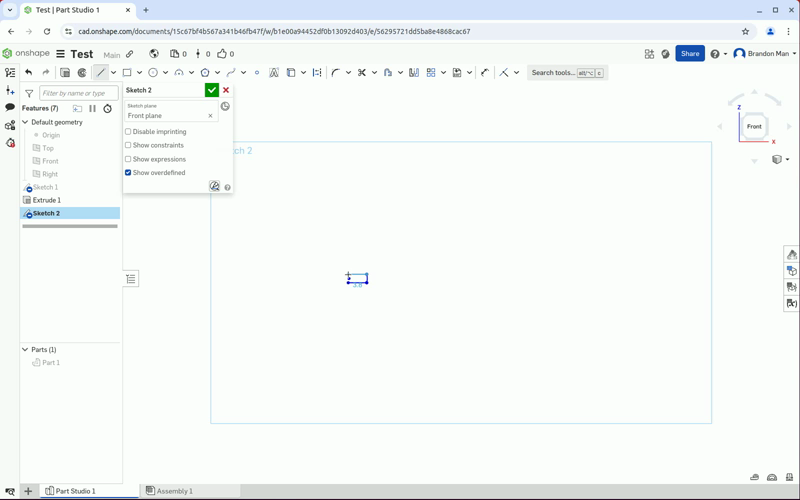
click(348, 274)
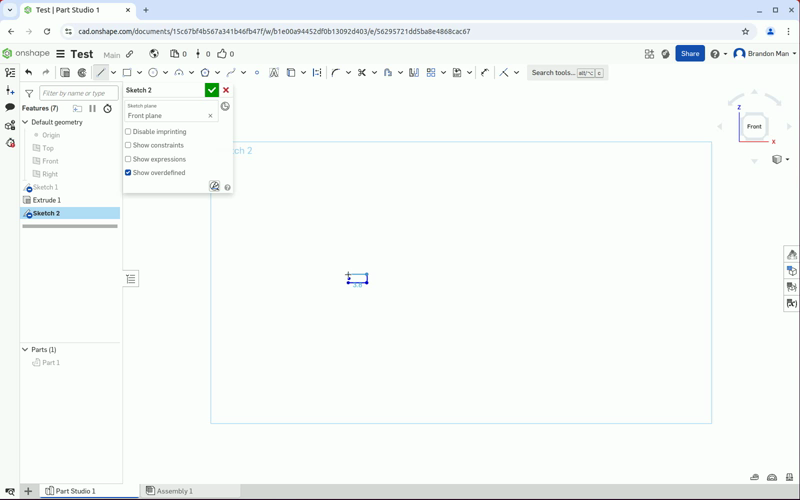
key_up(shift)
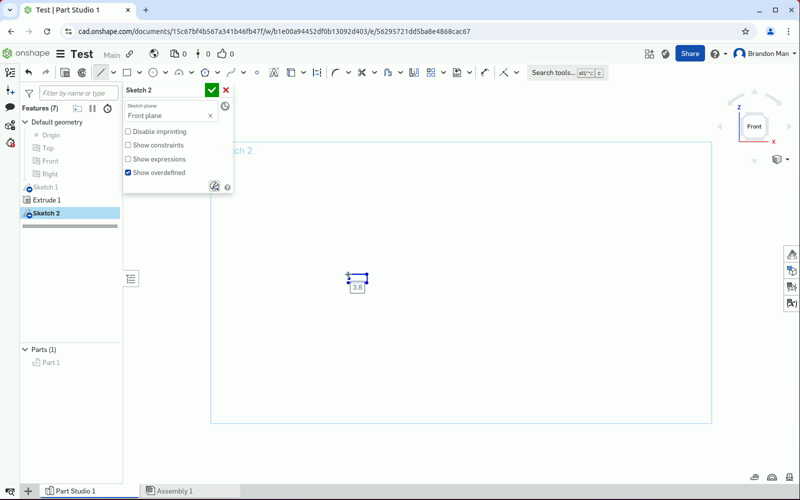
mouse_move(378, 274)
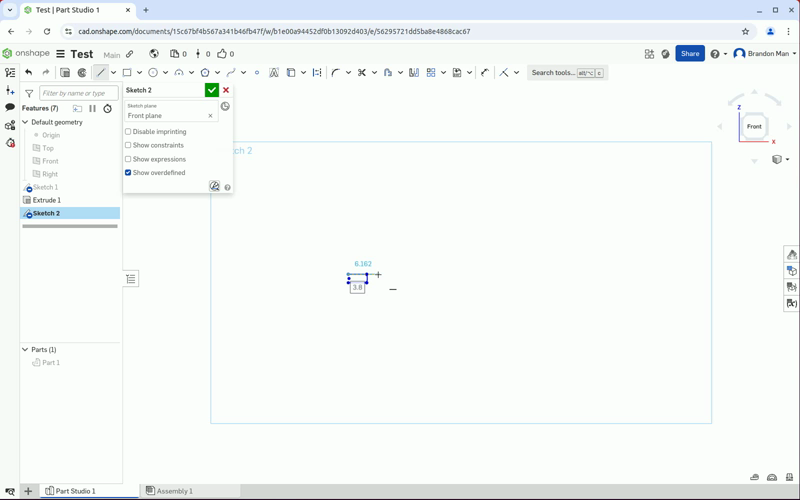
key_down(shift)
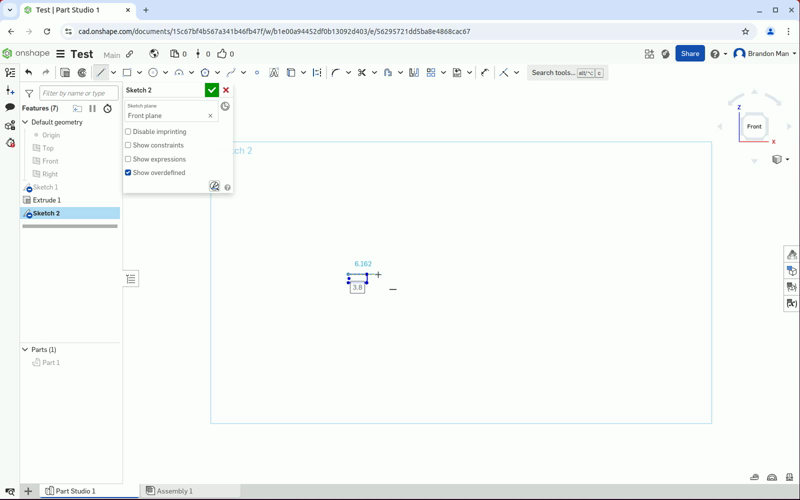
mouse_move(348, 282)
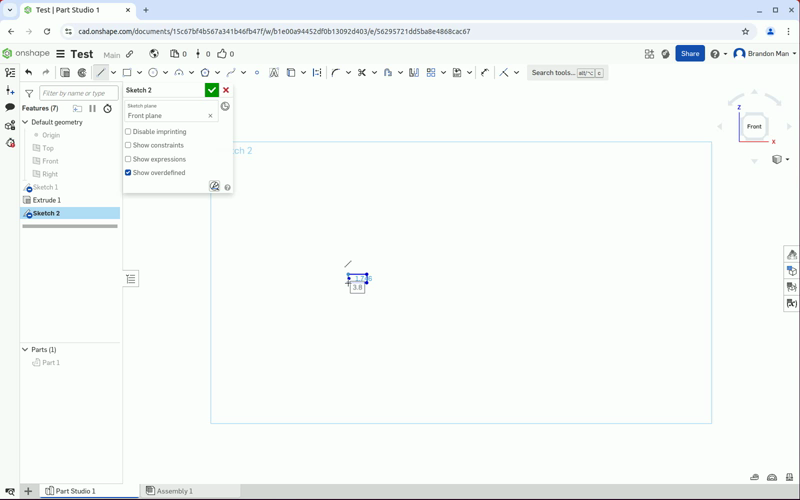
key_up(shift)
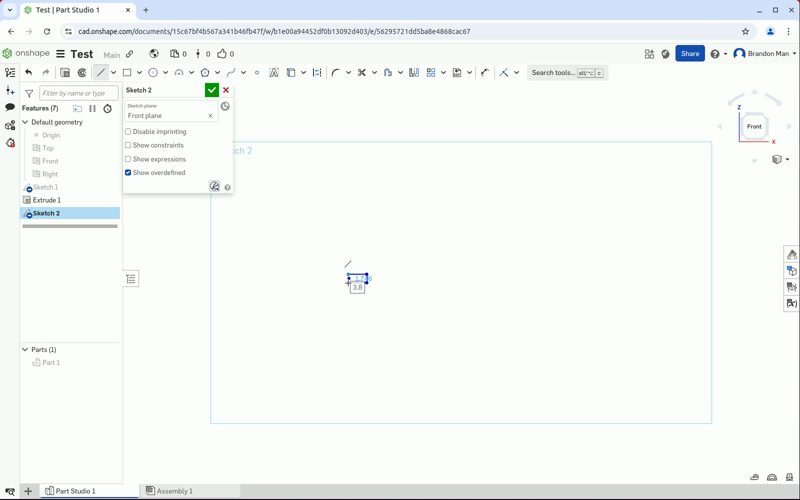
click(348, 282)
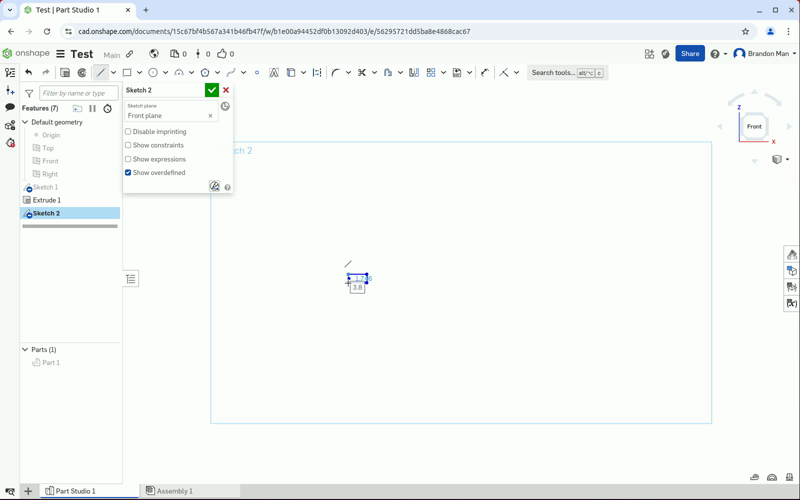
key(esc)
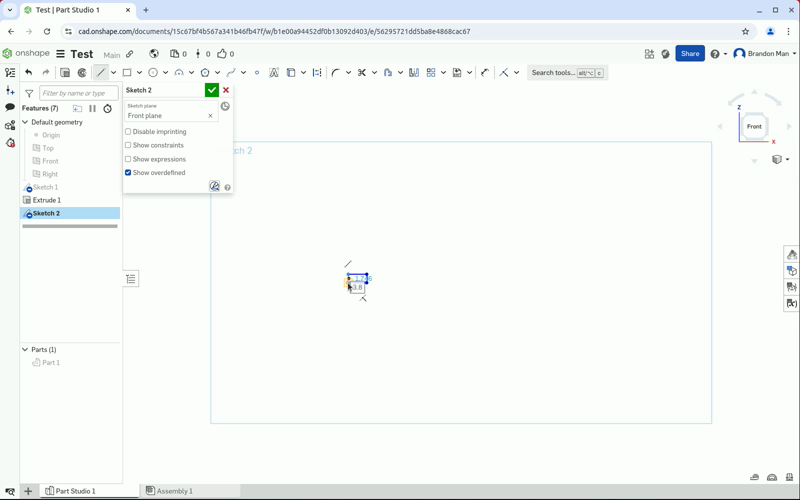
mouse_move(353, 282)
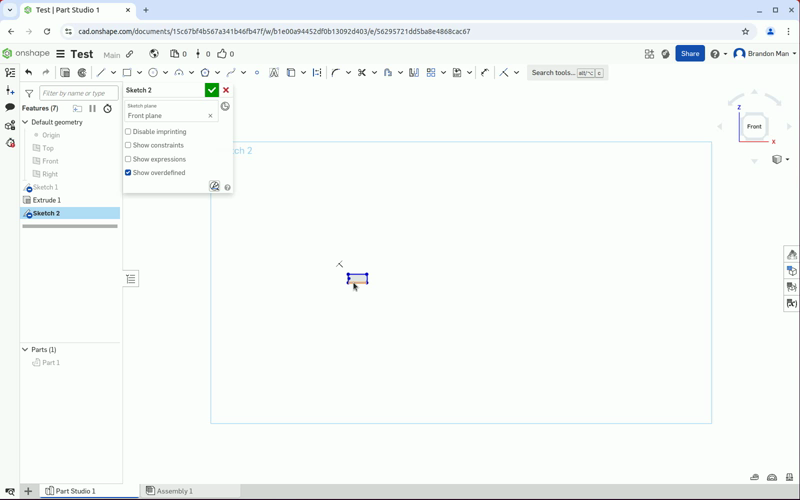
scroll(6)
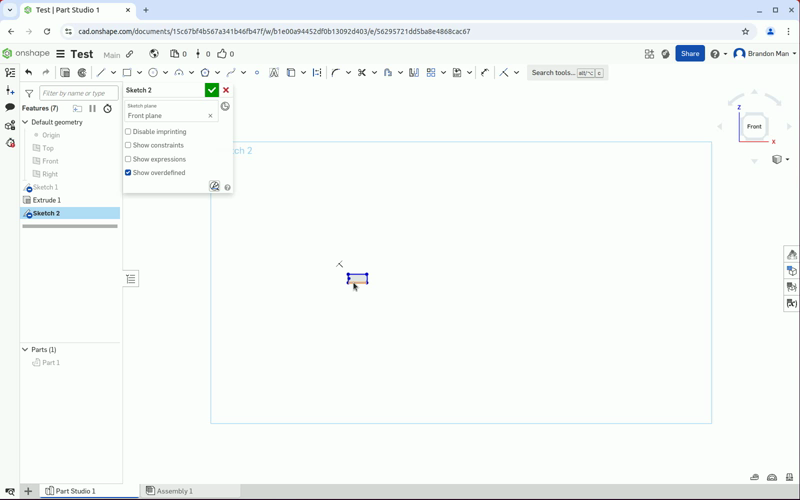
scroll(6)
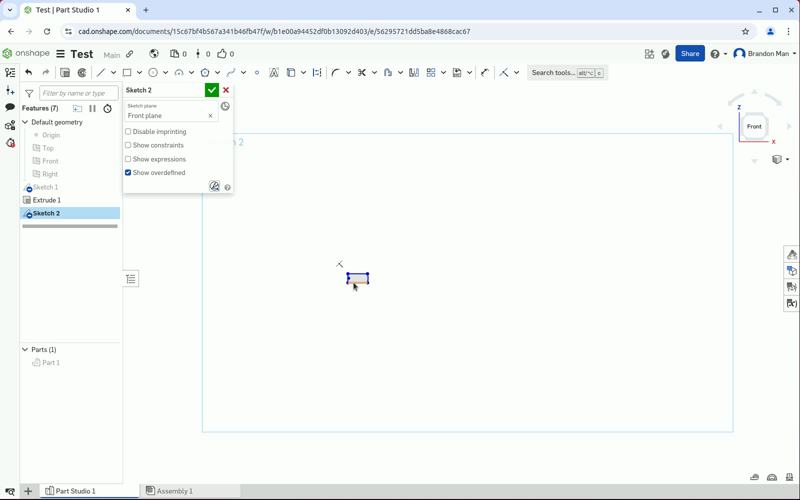
scroll(6)
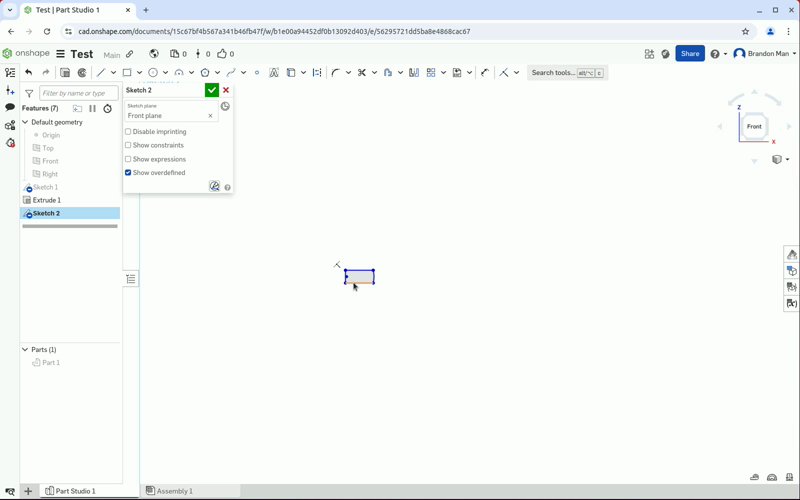
scroll(6)
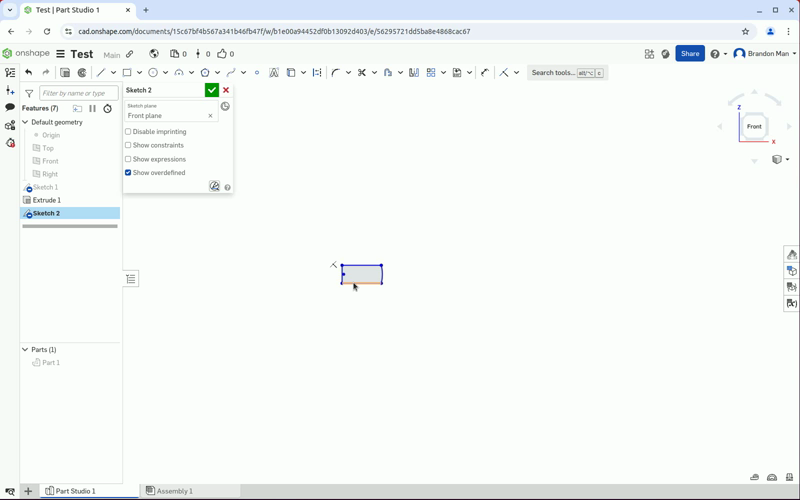
scroll(6)
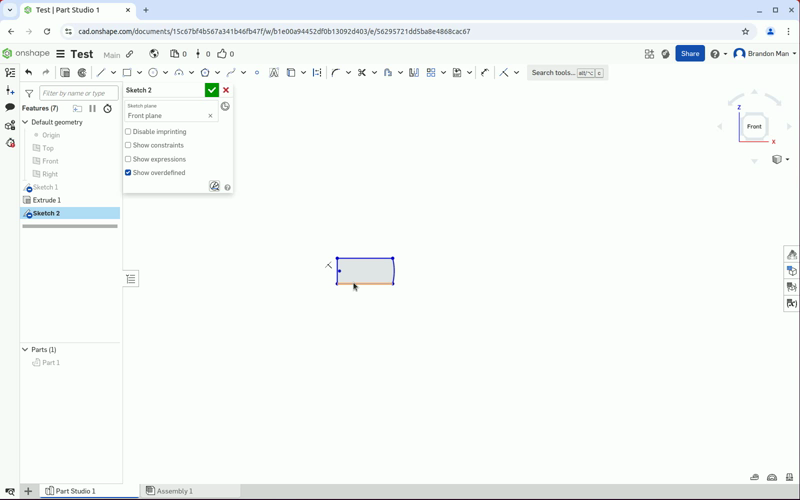
scroll(6)
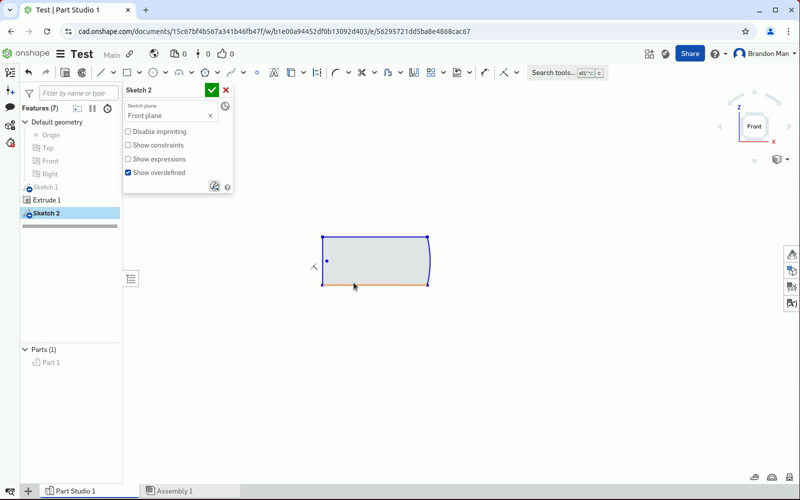
scroll(6)
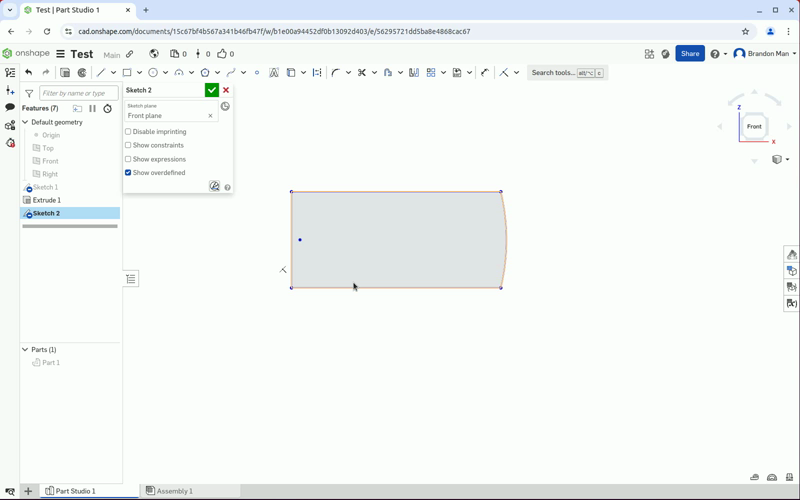
click(353, 282)
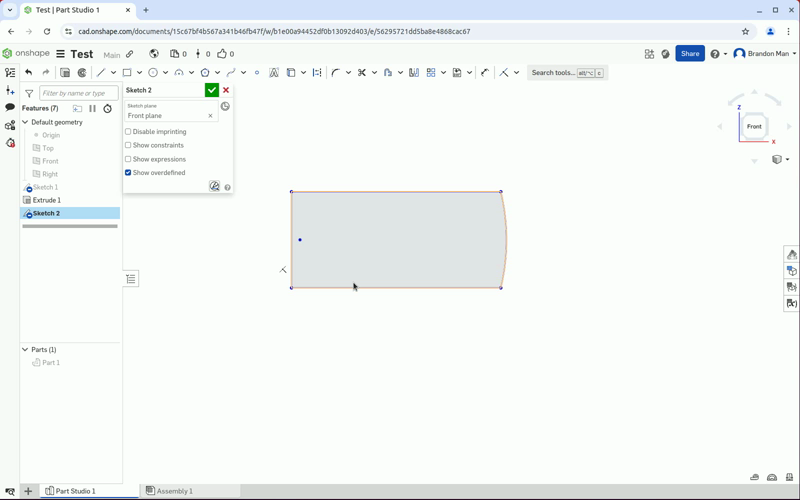
scroll(-6)
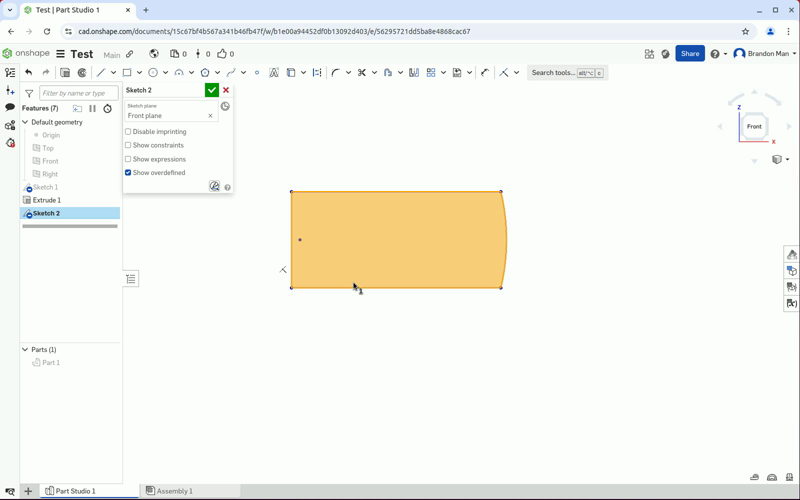
scroll(-6)
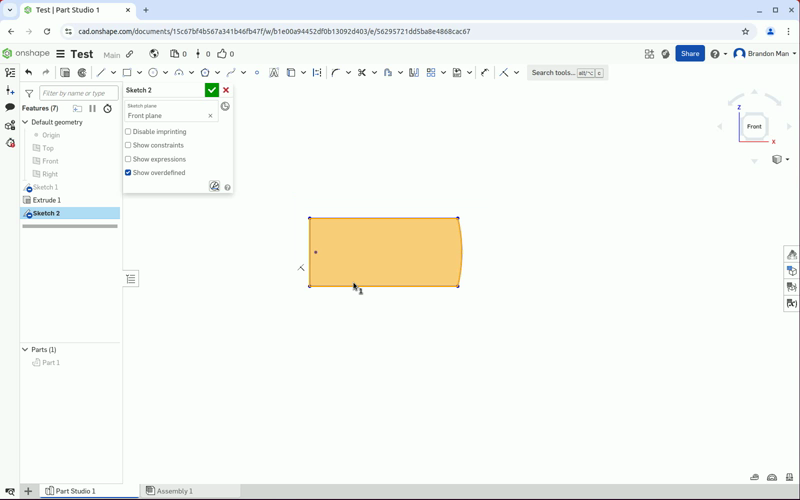
scroll(-6)
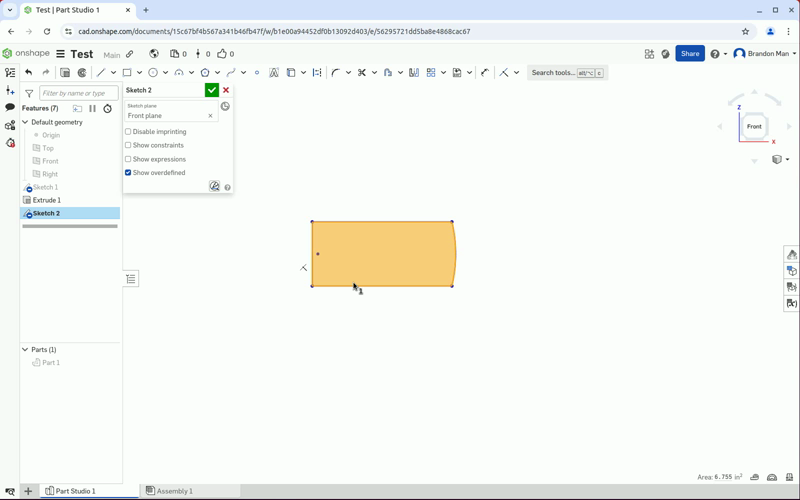
scroll(-6)
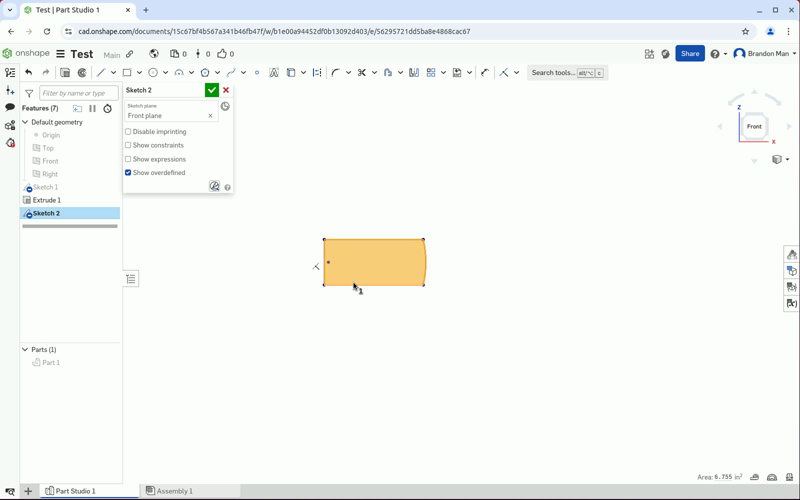
scroll(-6)
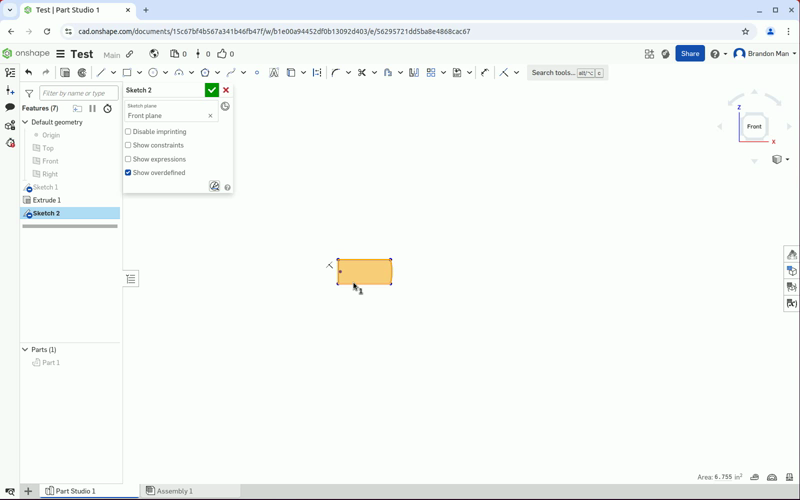
scroll(-6)
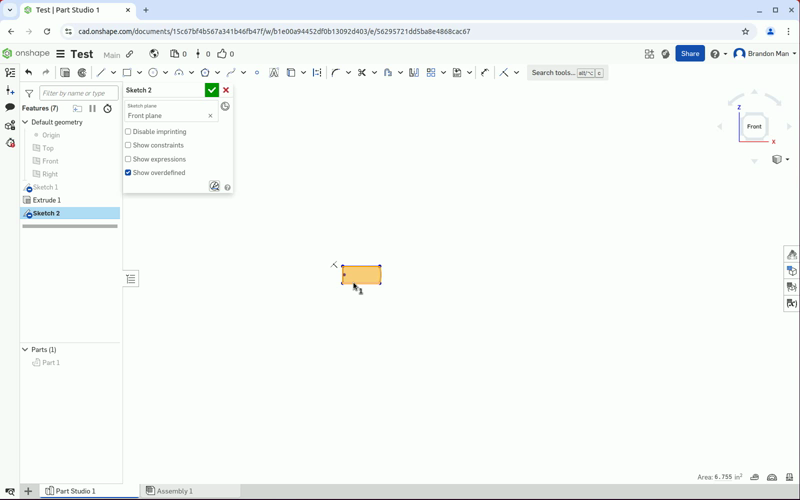
scroll(-6)
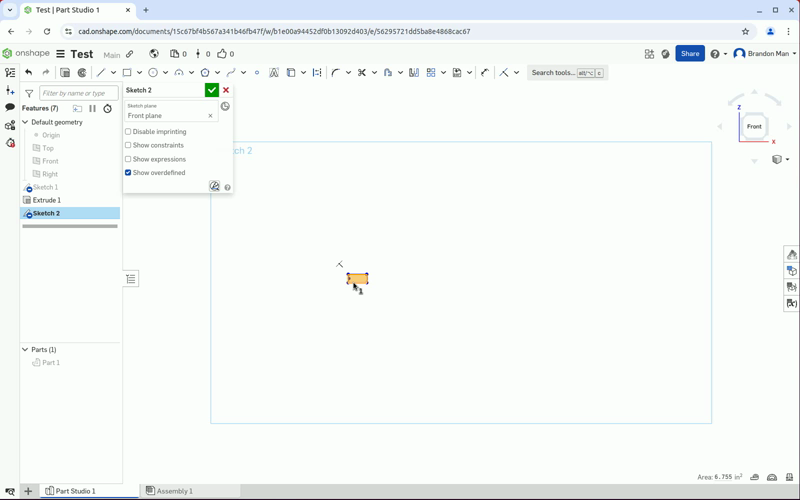
mouse_move(73, 352)
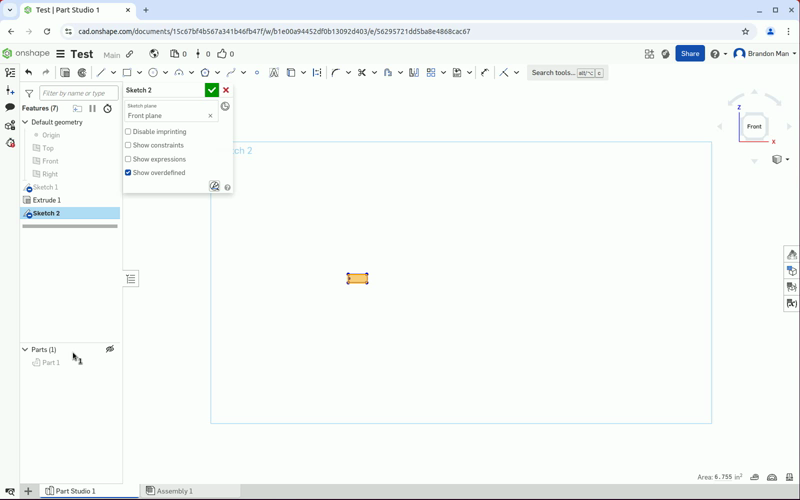
key(shift+y)
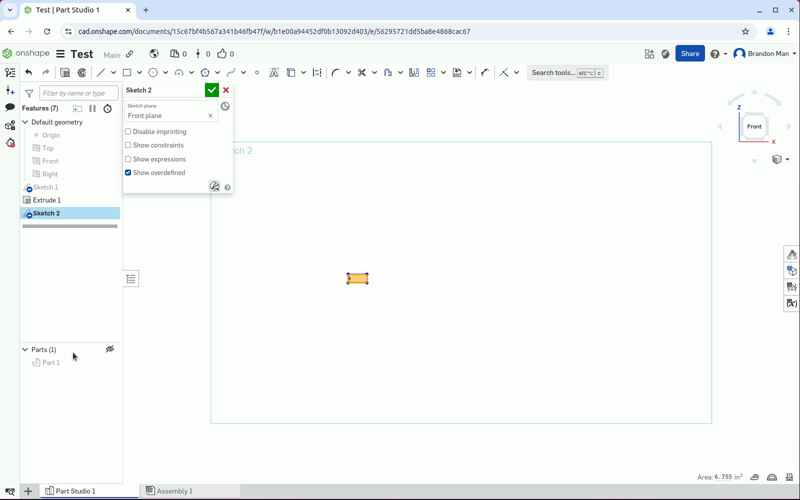
key(shift+e)
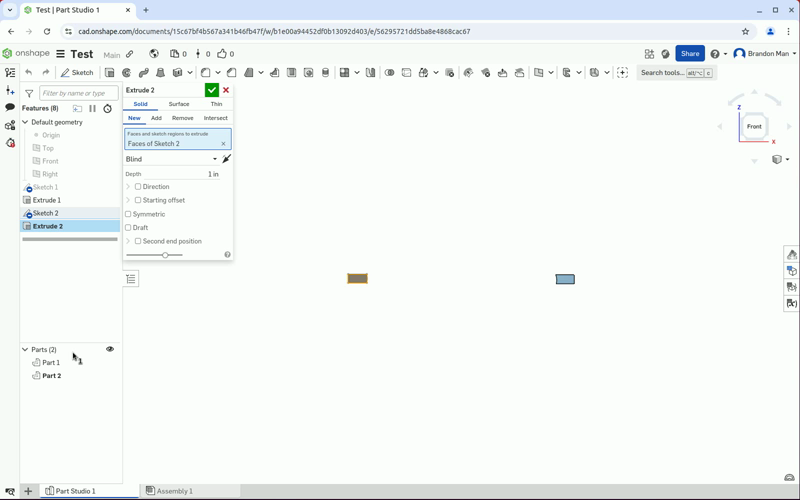
mouse_move(143, 106)
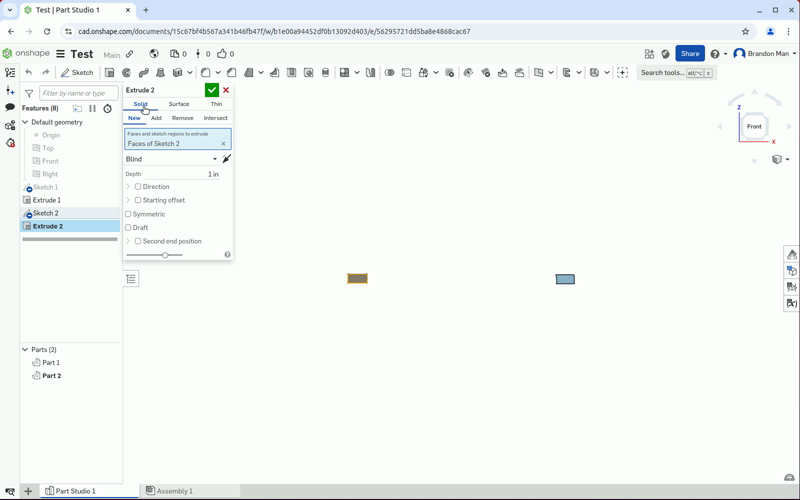
click(143, 106)
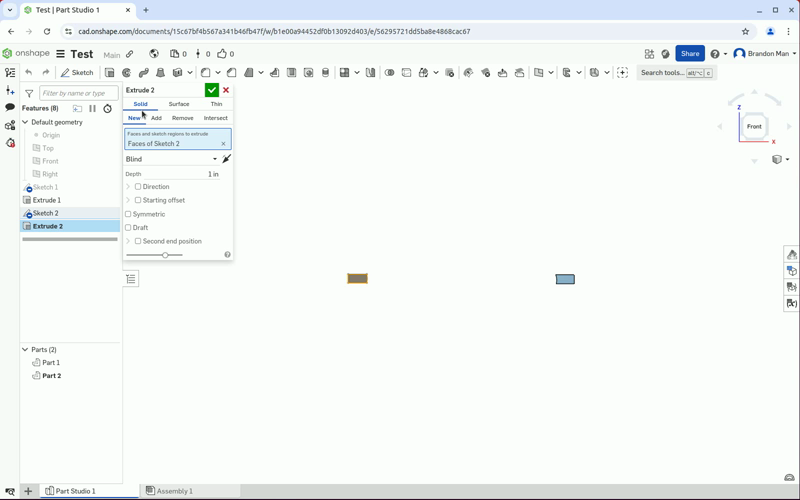
mouse_move(137, 120)
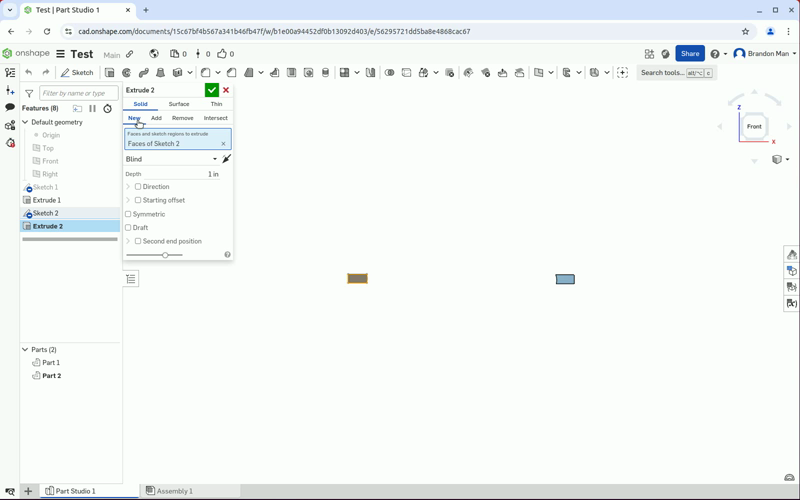
click(137, 120)
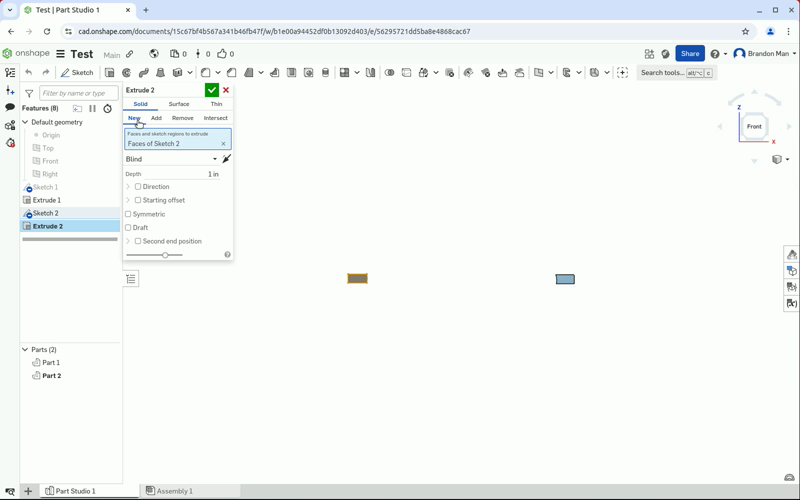
key(tab, 4)
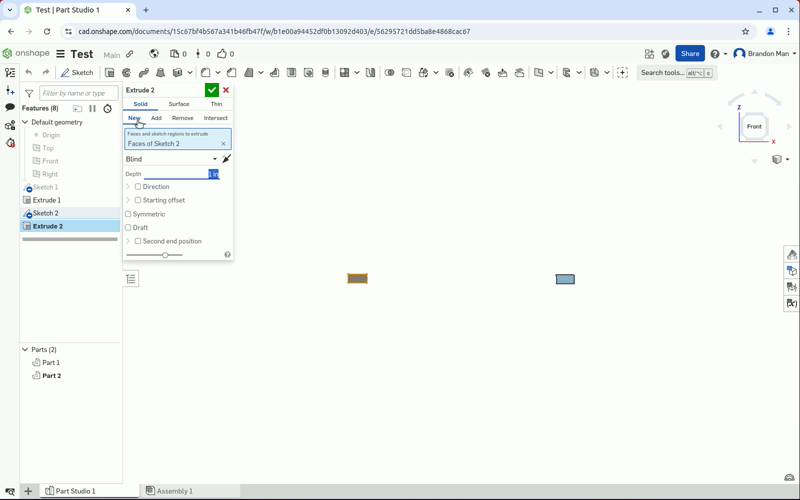
text(3.37)
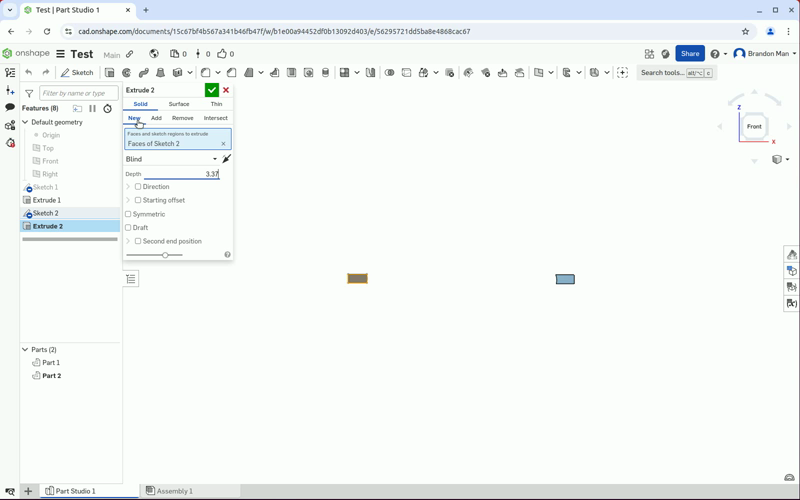
key(tab, 3)
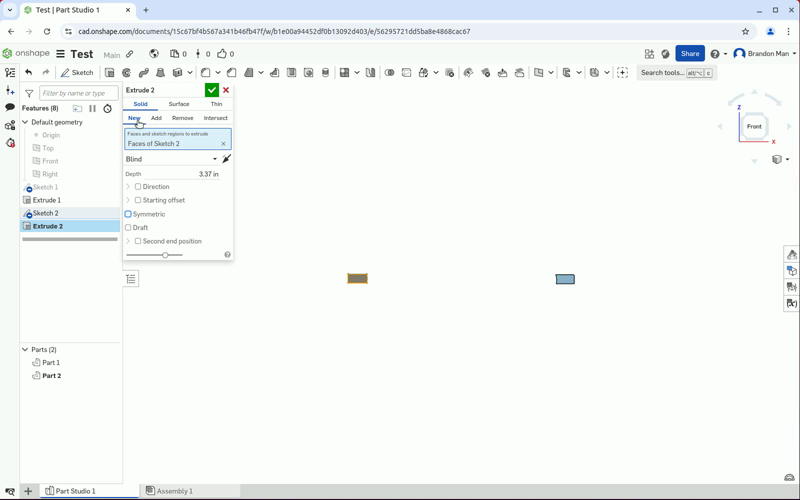
key(space)
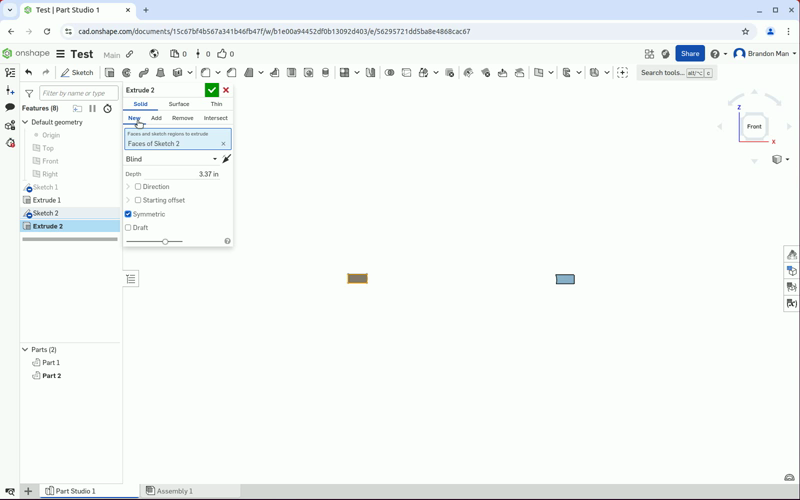
key(enter)
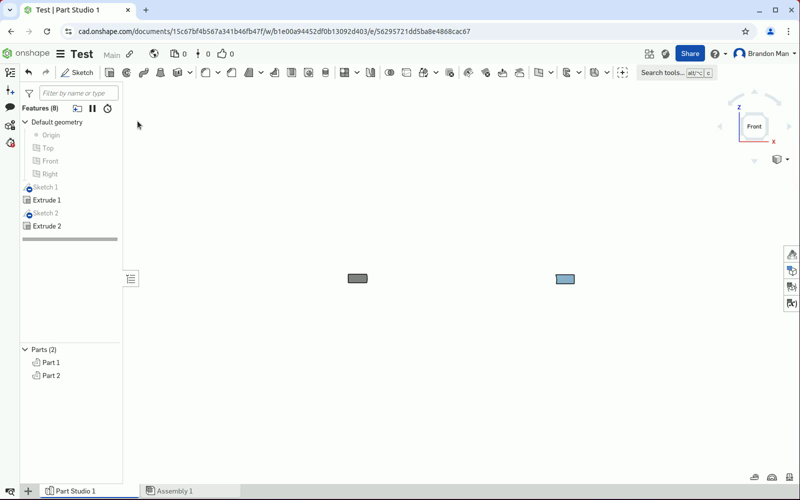
key(shift+h)
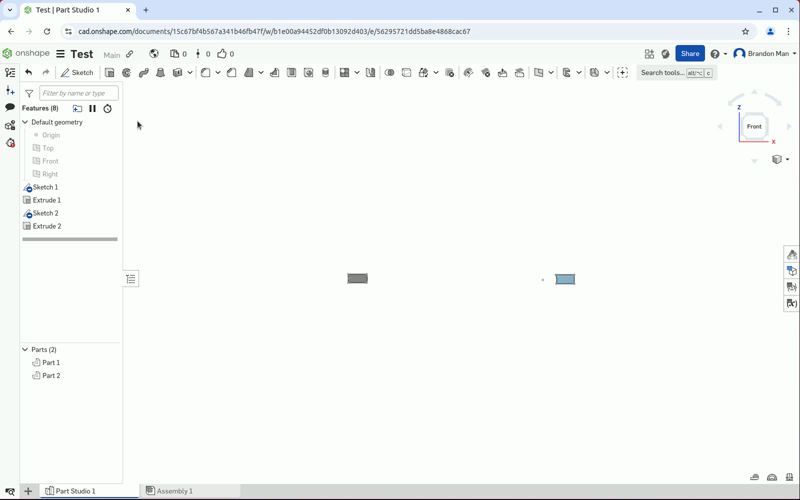
key(shift+h)
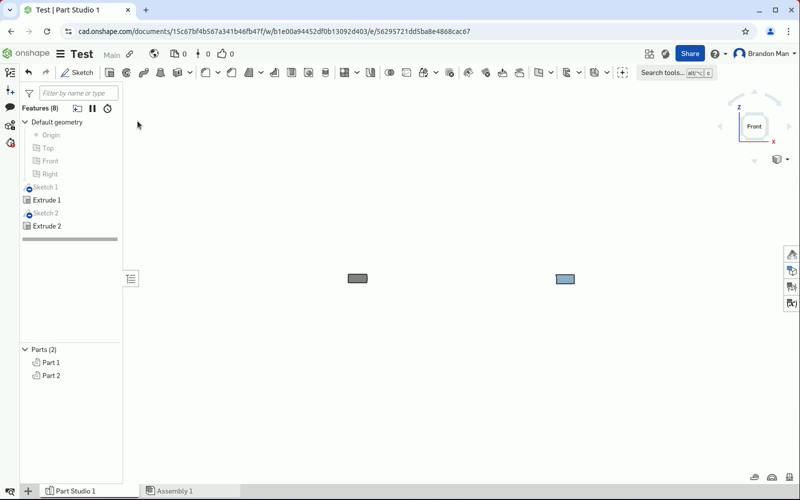
mouse_move(73, 189)
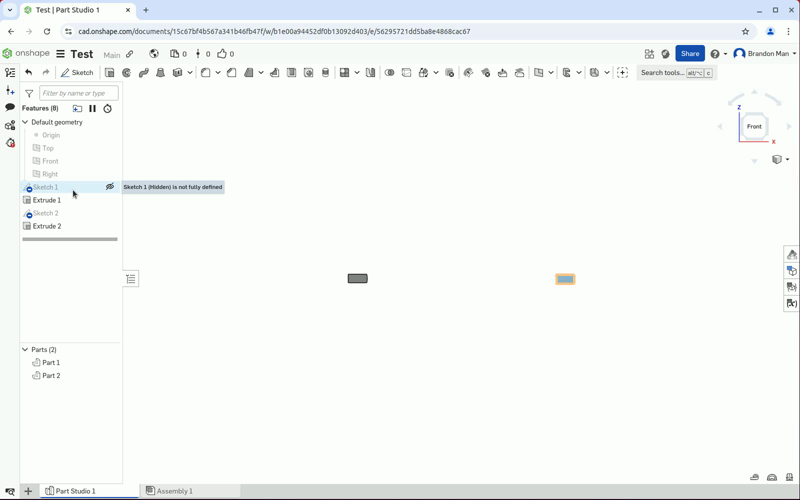
click(73, 189)
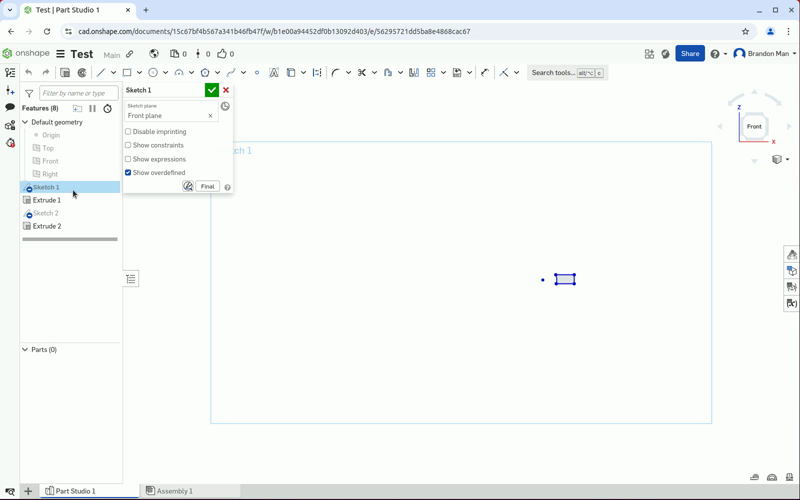
mouse_move(229, 92)
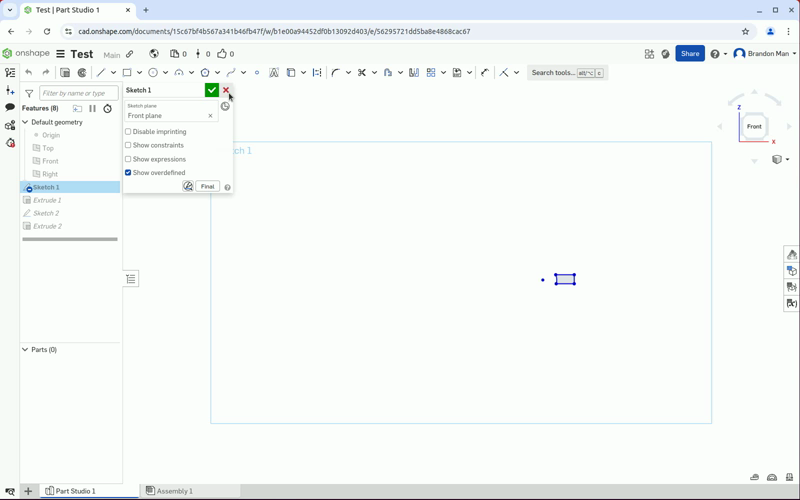
click(229, 92)
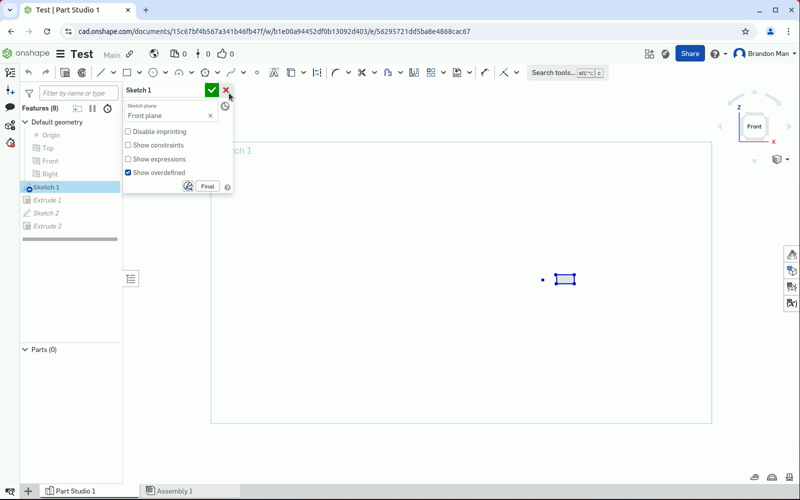
key(shift+s)
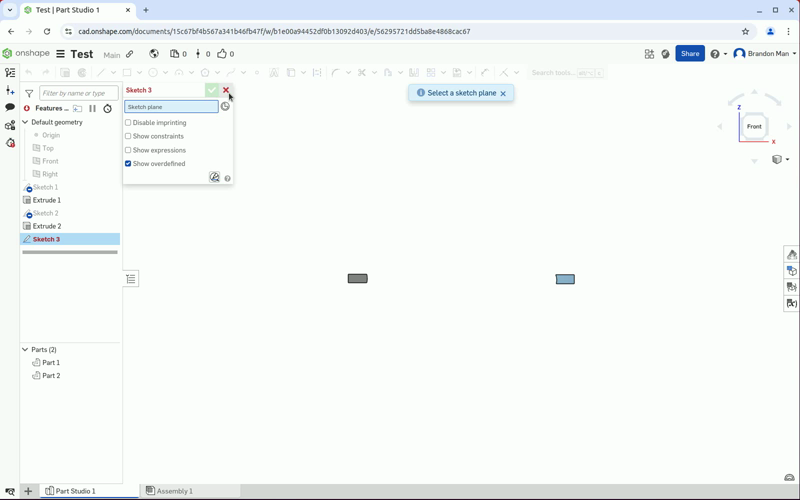
mouse_move(73, 163)
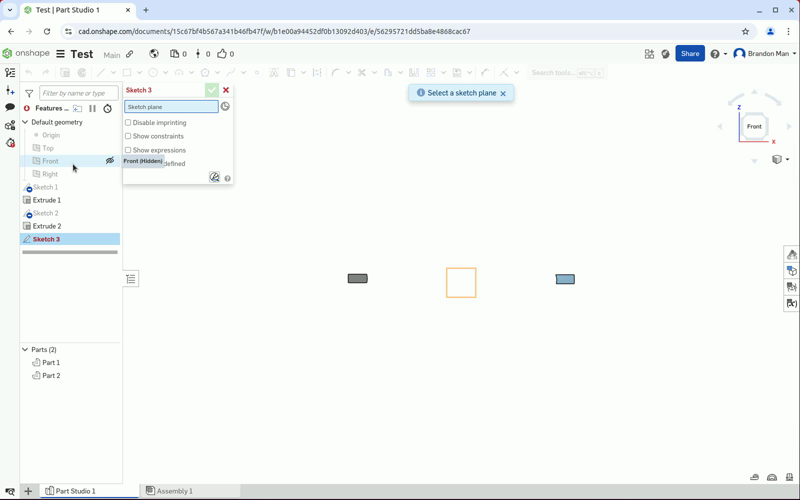
click(73, 163)
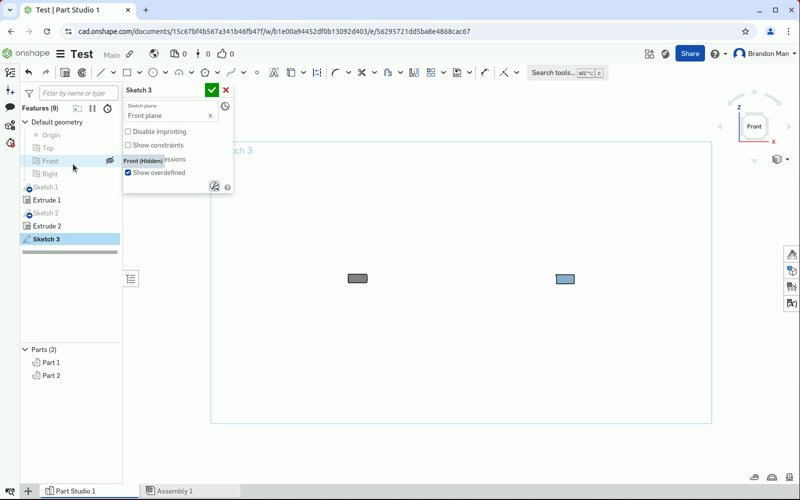
mouse_move(73, 352)
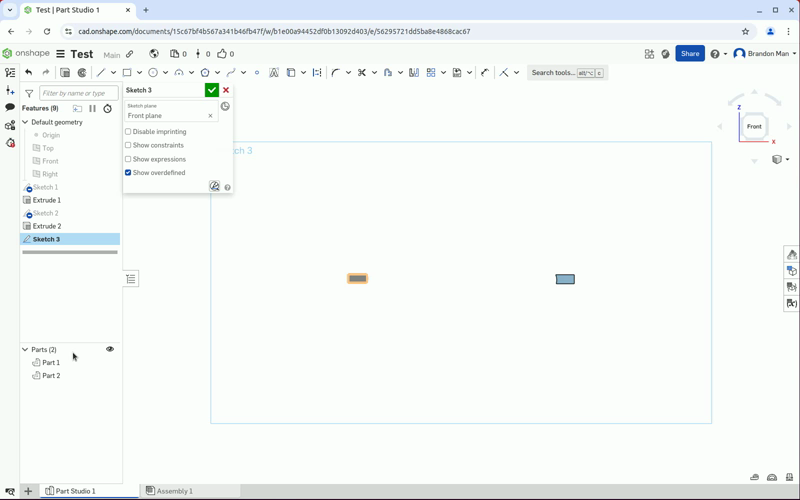
key(y)
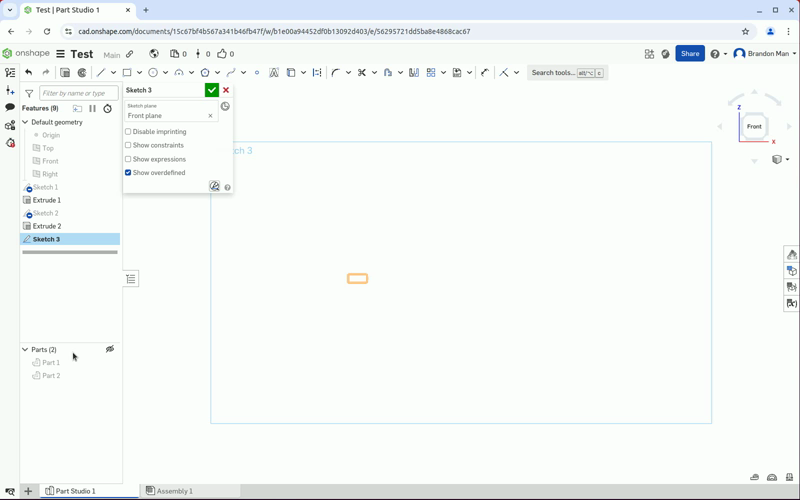
key(l)
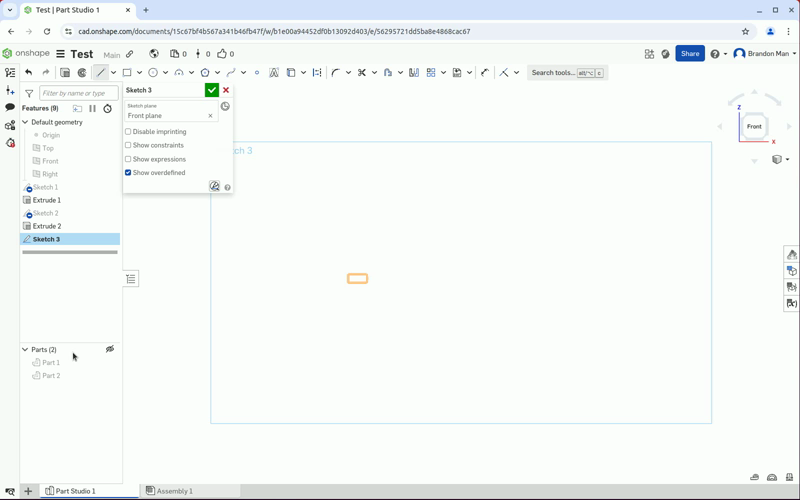
key_down(shift)
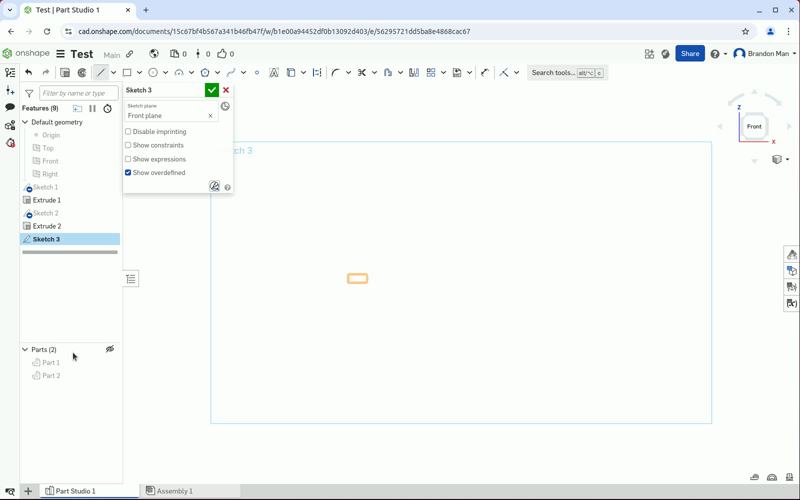
mouse_move(365, 282)
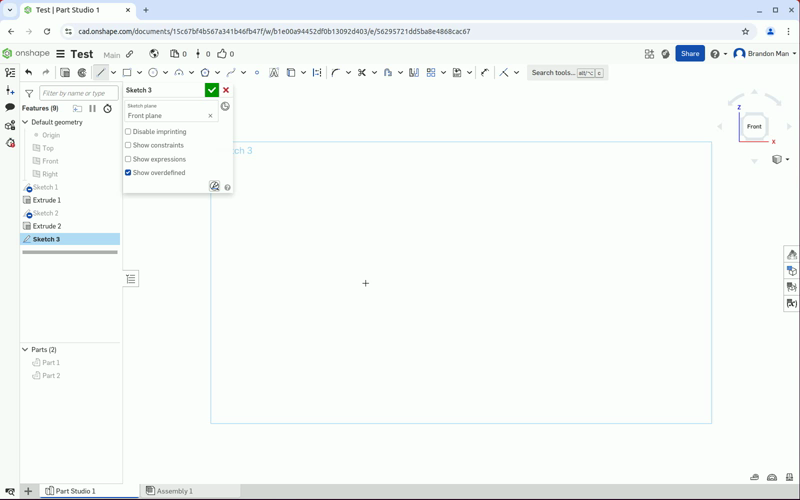
click(365, 282)
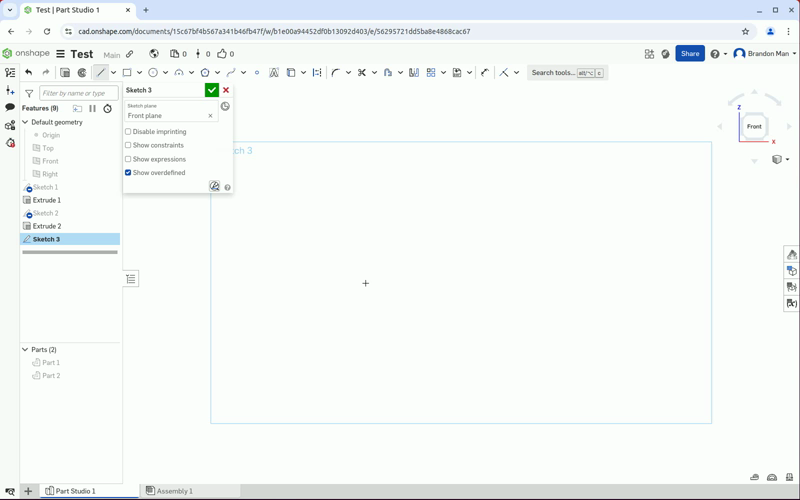
key_up(shift)
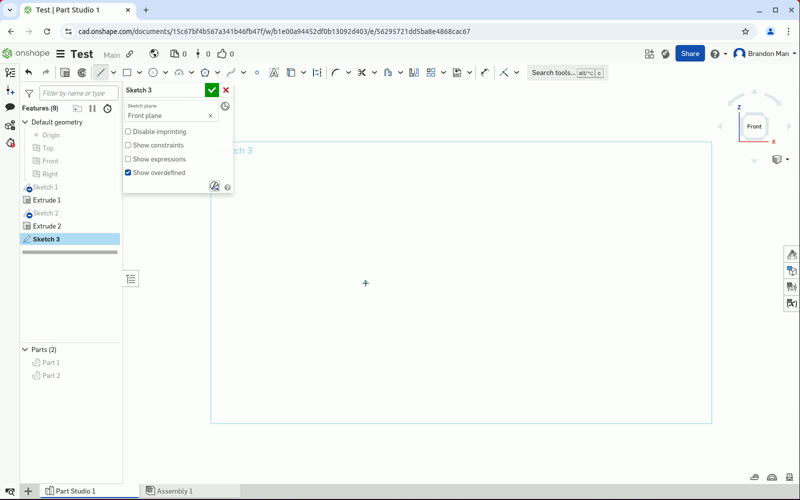
key_down(shift)
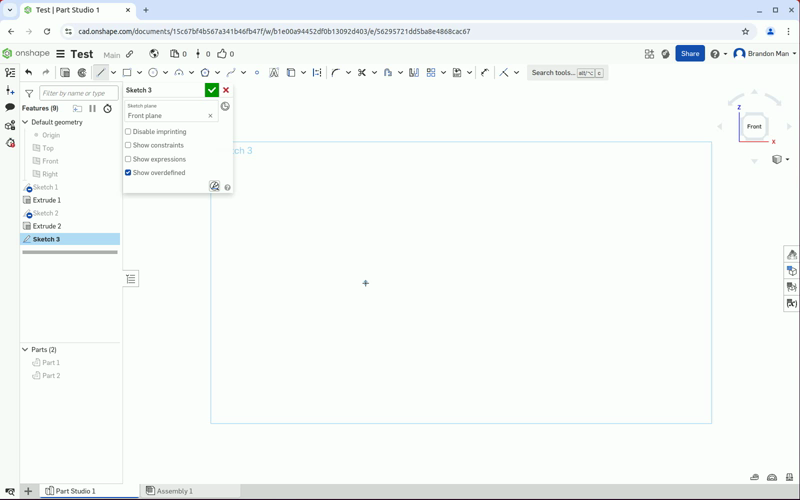
mouse_move(395, 282)
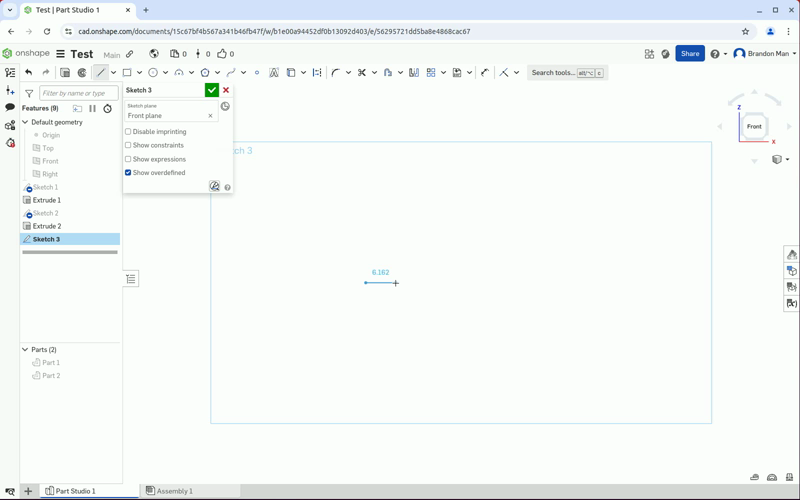
mouse_move(383, 282)
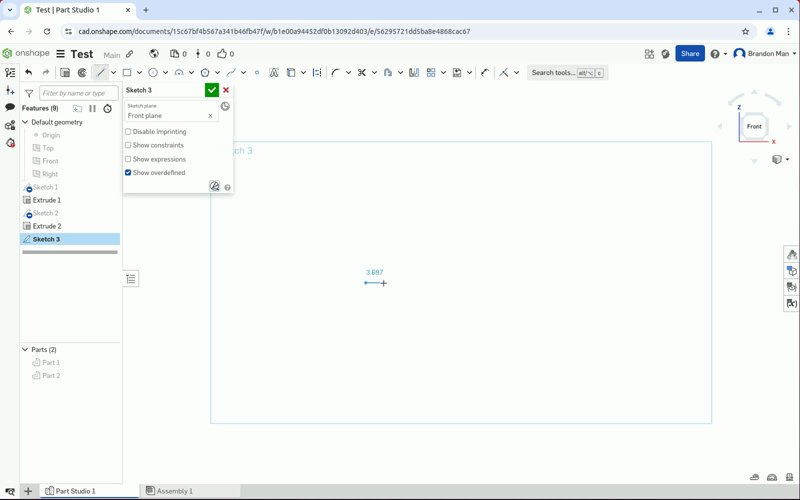
click(383, 282)
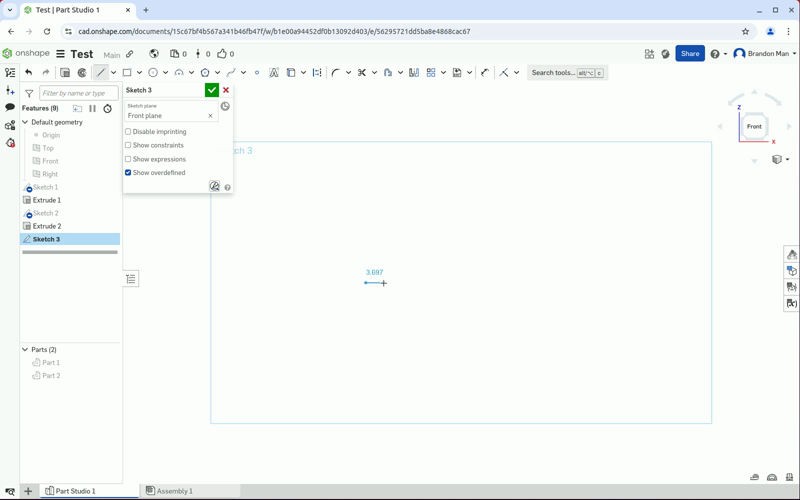
key_up(shift)
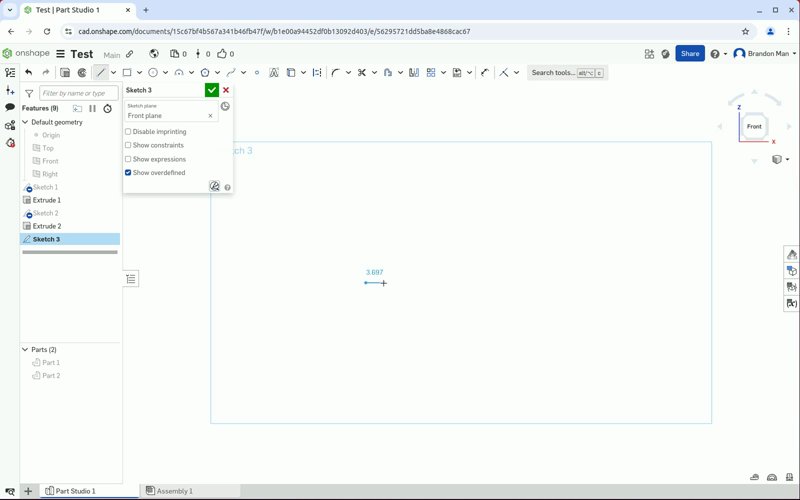
key(esc)
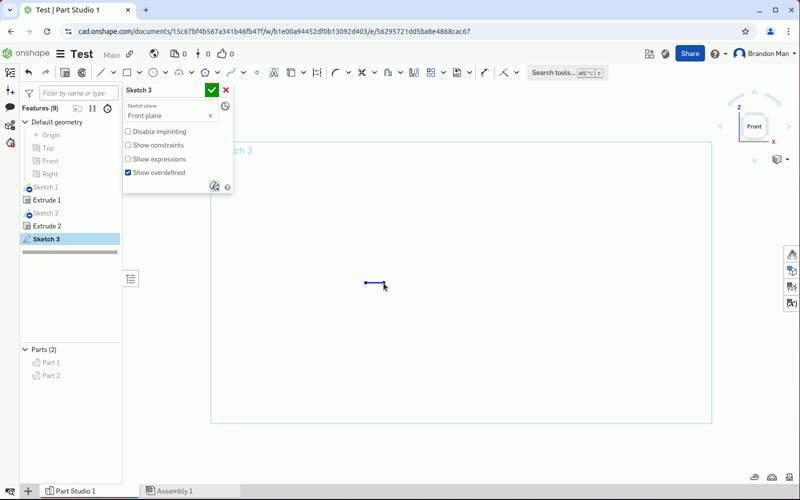
key(a)
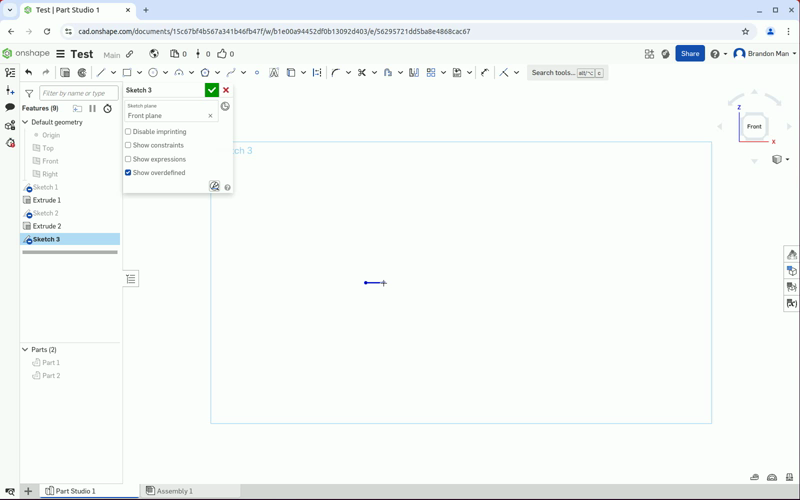
mouse_move(383, 282)
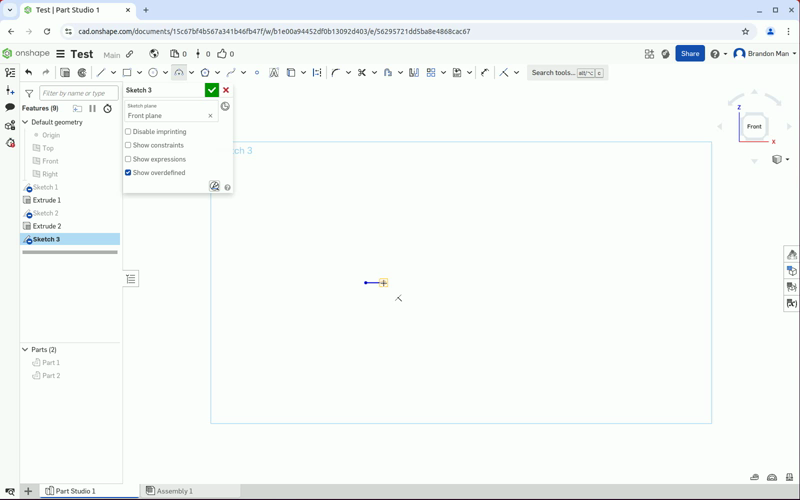
click(383, 282)
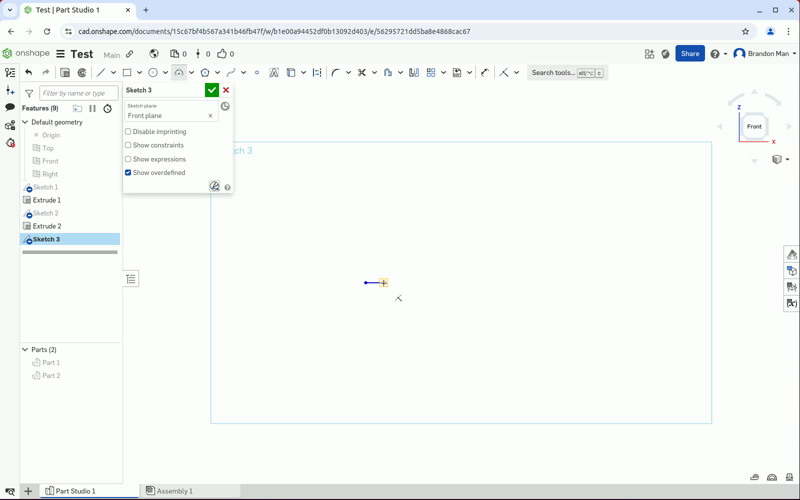
key_down(shift)
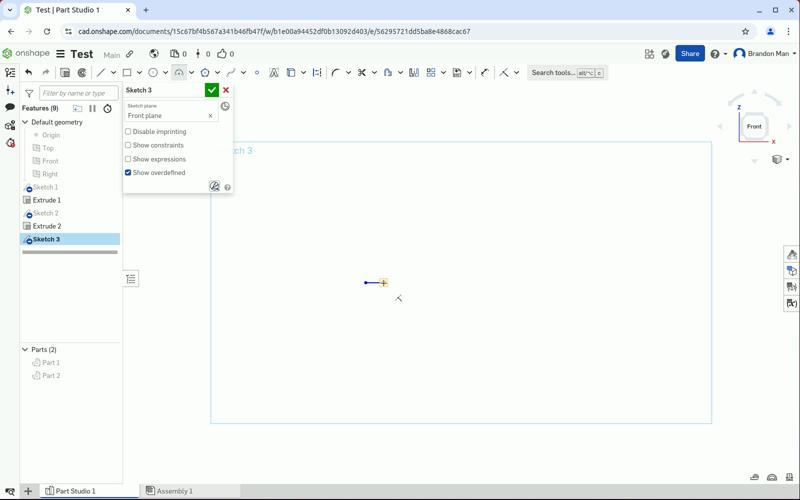
mouse_move(537, 282)
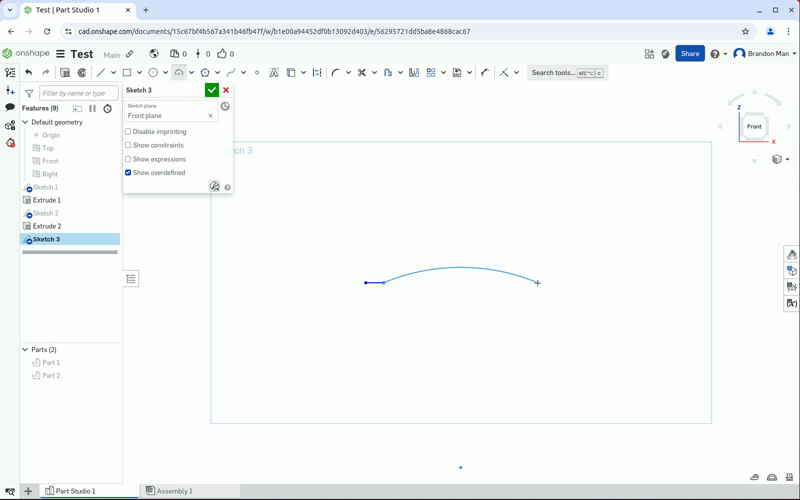
click(537, 282)
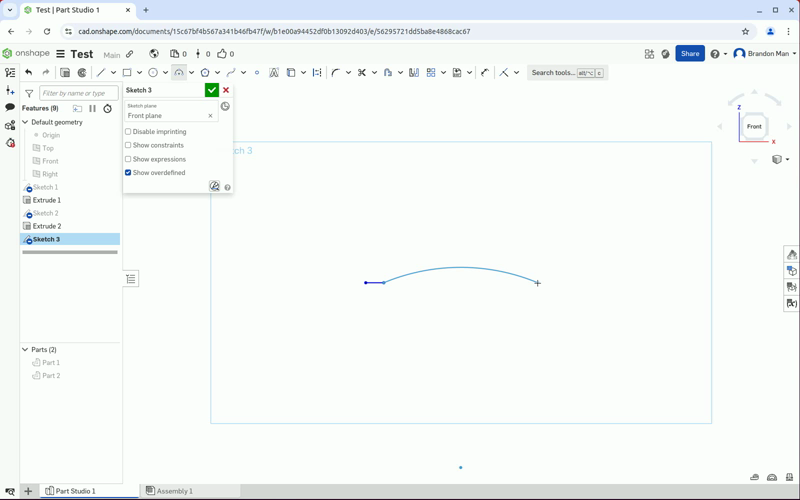
mouse_move(460, 205)
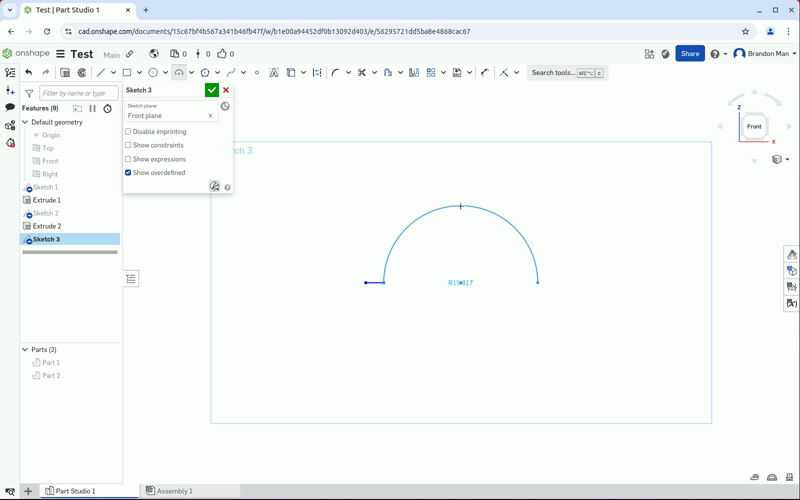
click(460, 205)
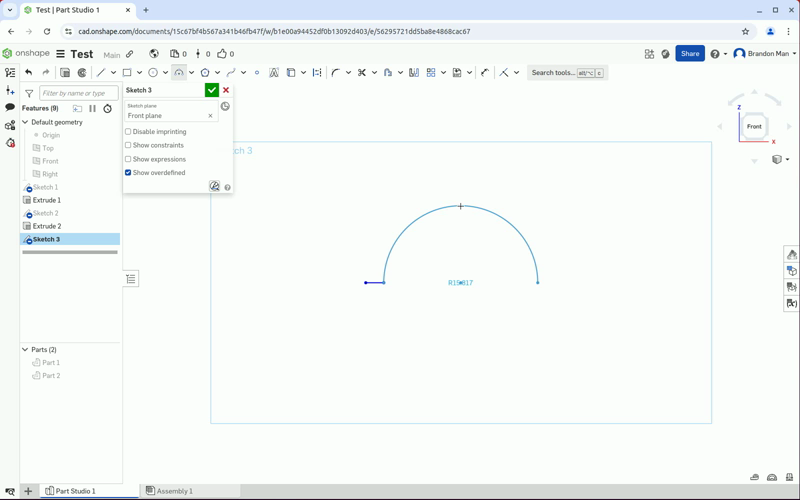
key_up(shift)
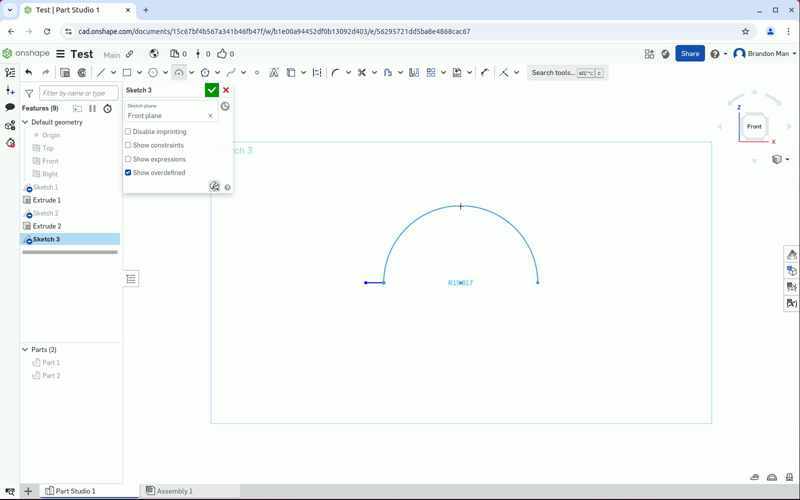
key(esc)
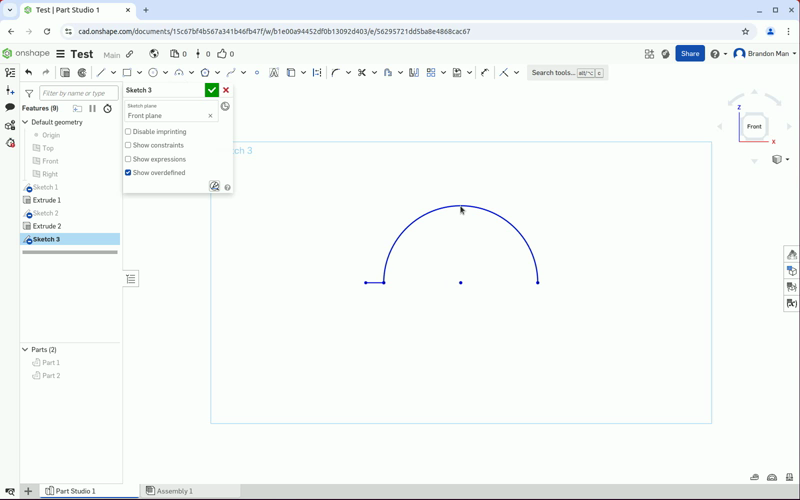
key(l)
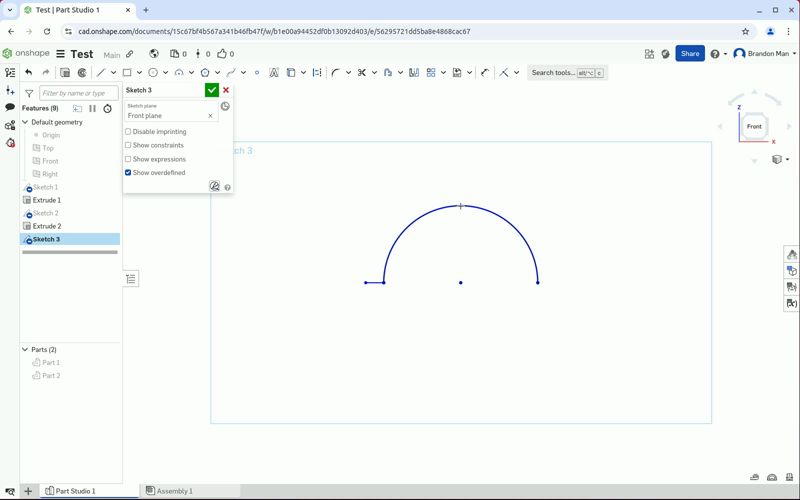
mouse_move(537, 282)
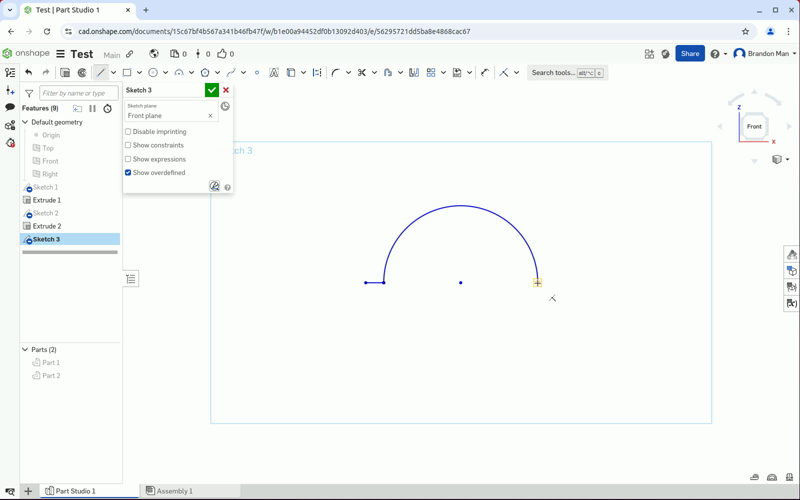
click(537, 282)
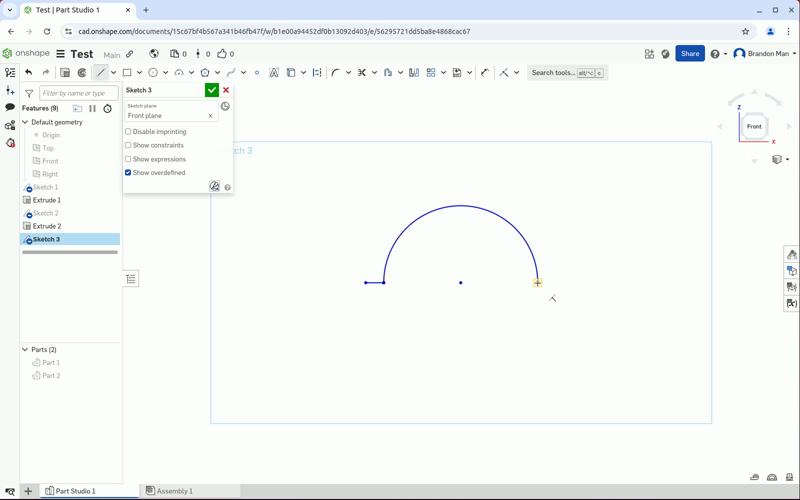
key_down(shift)
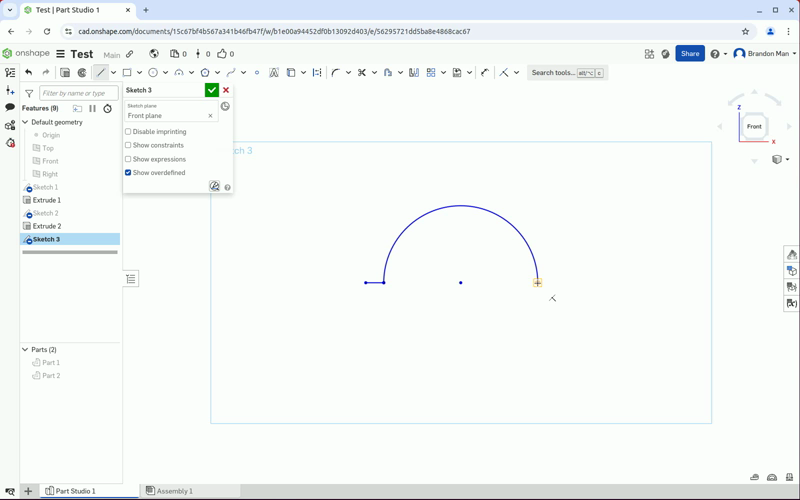
mouse_move(567, 282)
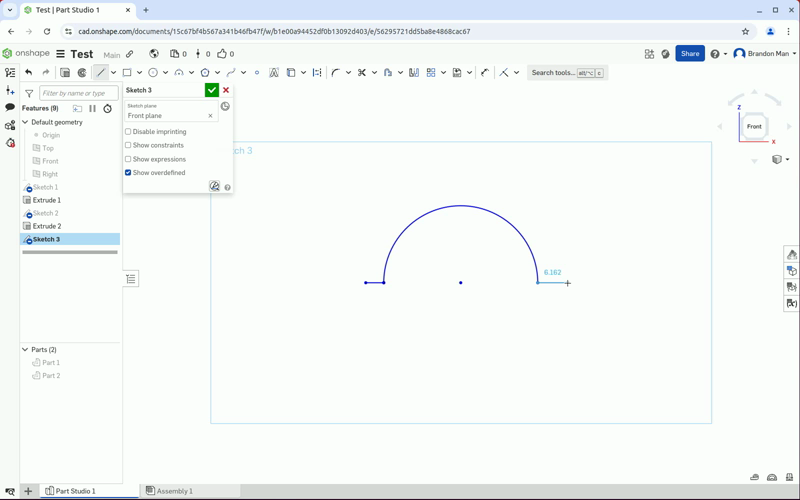
mouse_move(555, 282)
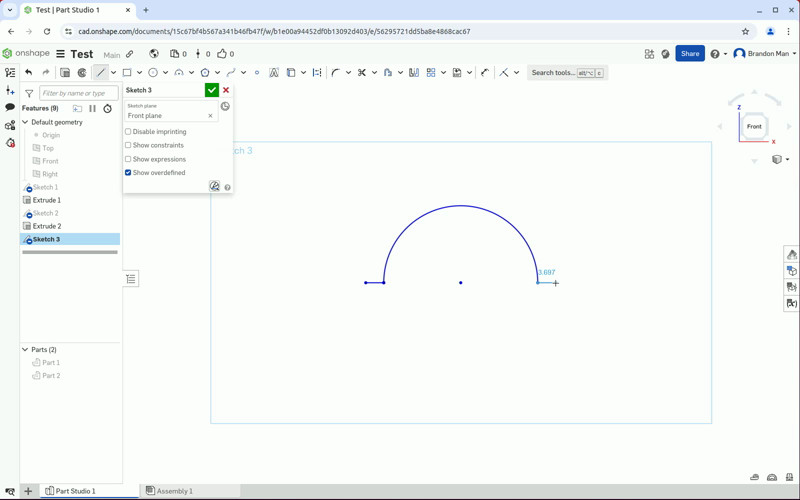
click(555, 282)
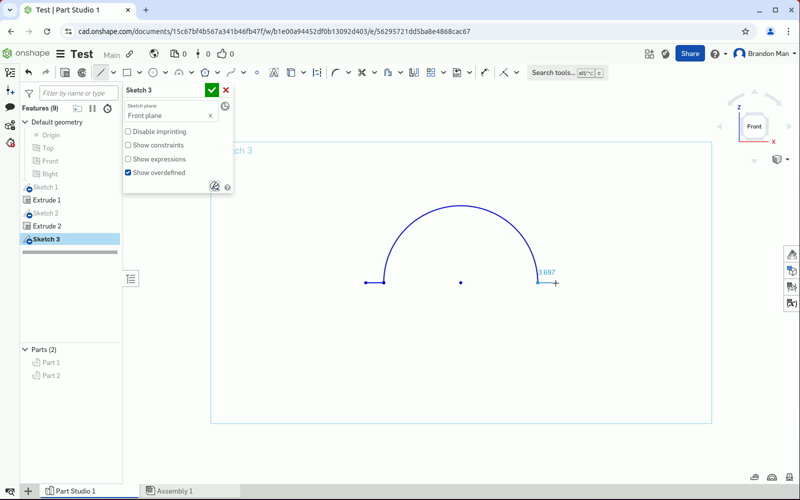
key_up(shift)
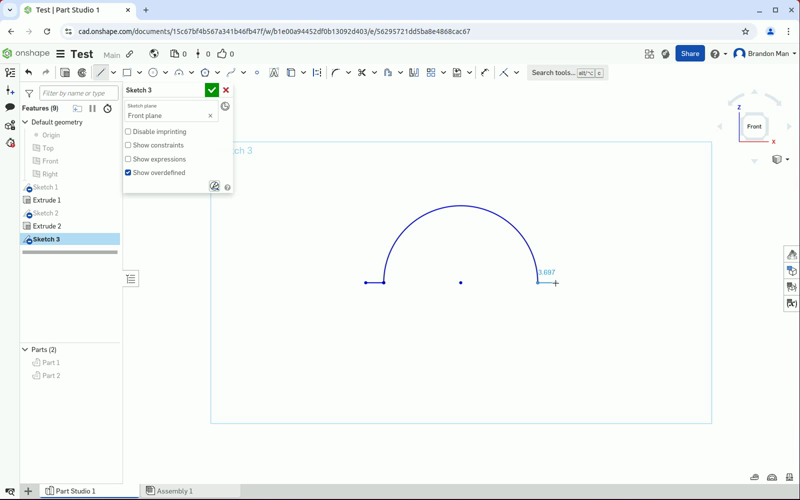
key(esc)
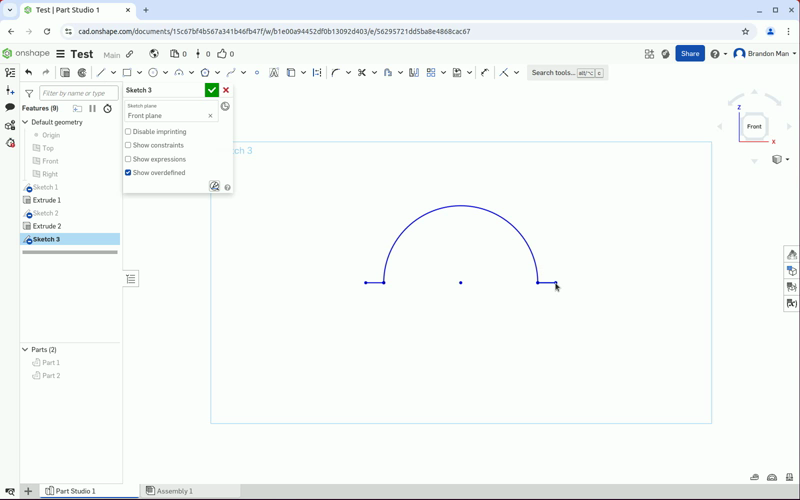
key(a)
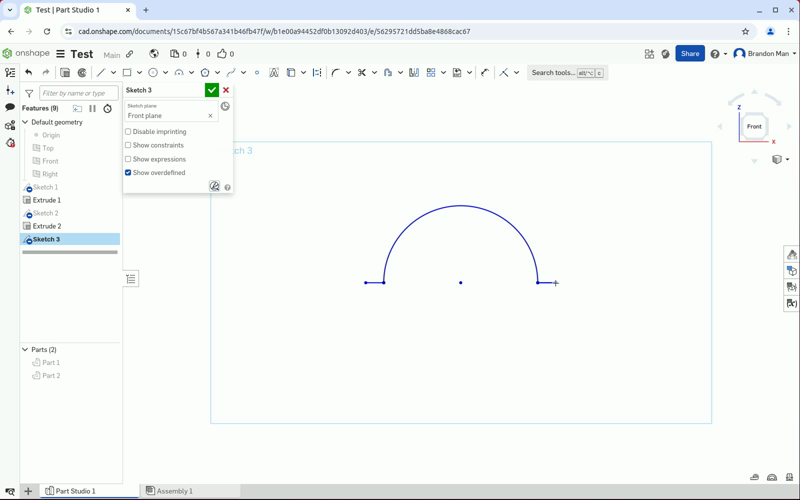
mouse_move(555, 282)
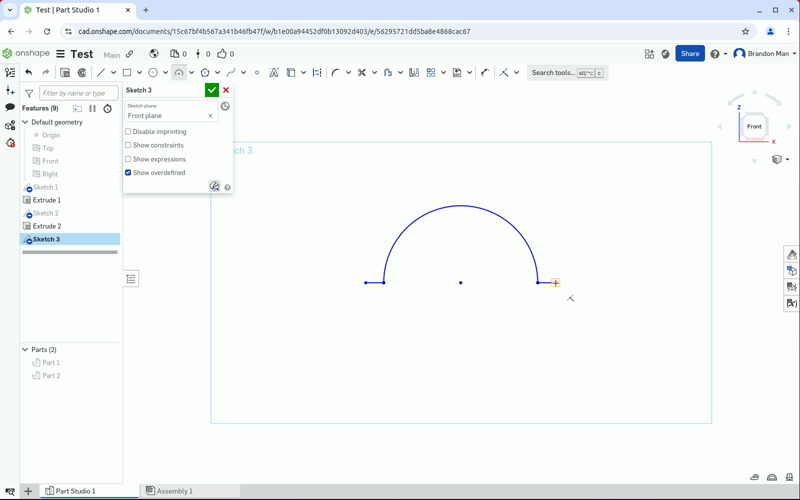
click(555, 282)
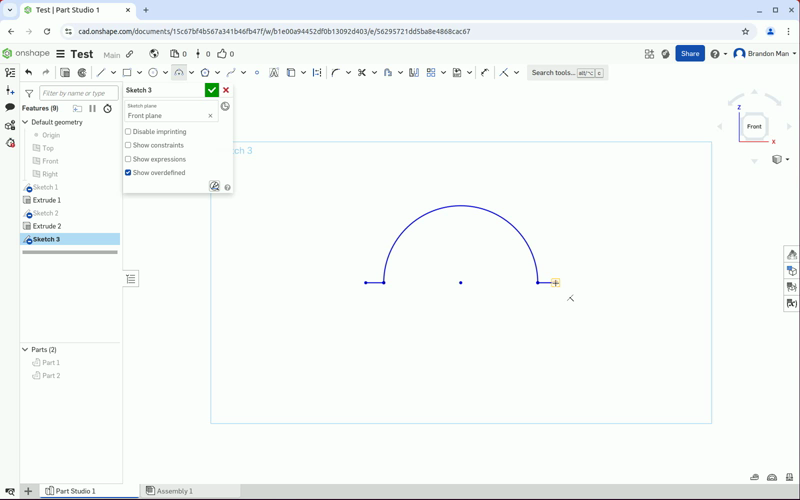
mouse_move(365, 282)
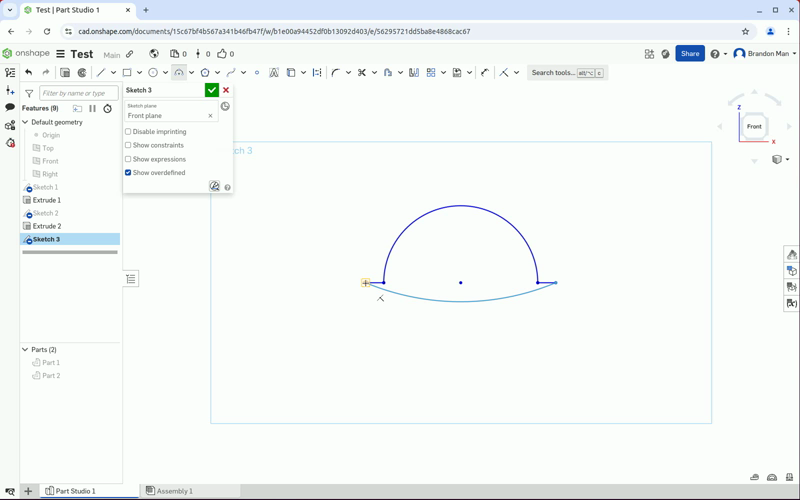
click(365, 282)
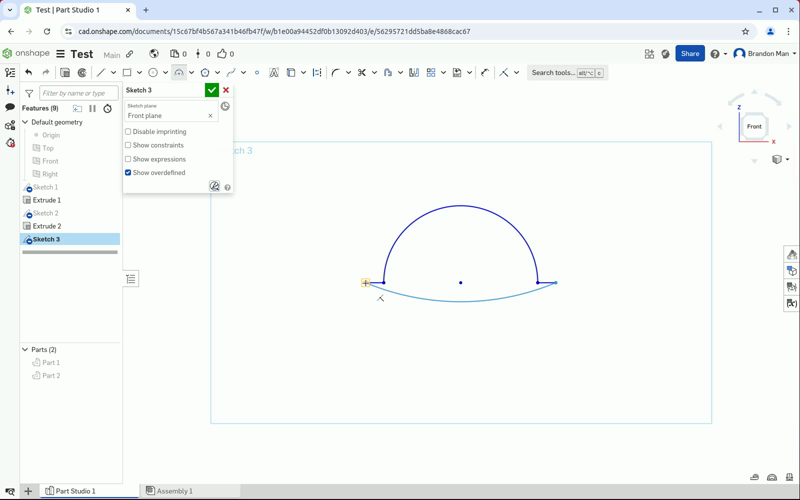
key_down(shift)
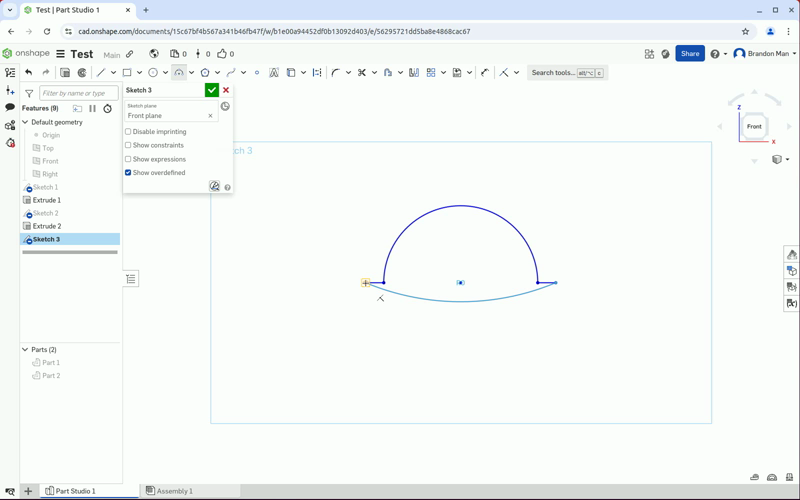
mouse_move(460, 187)
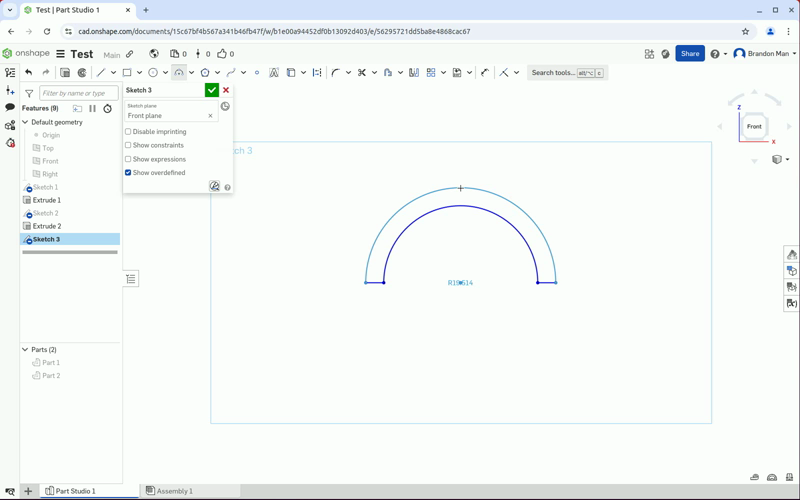
click(460, 187)
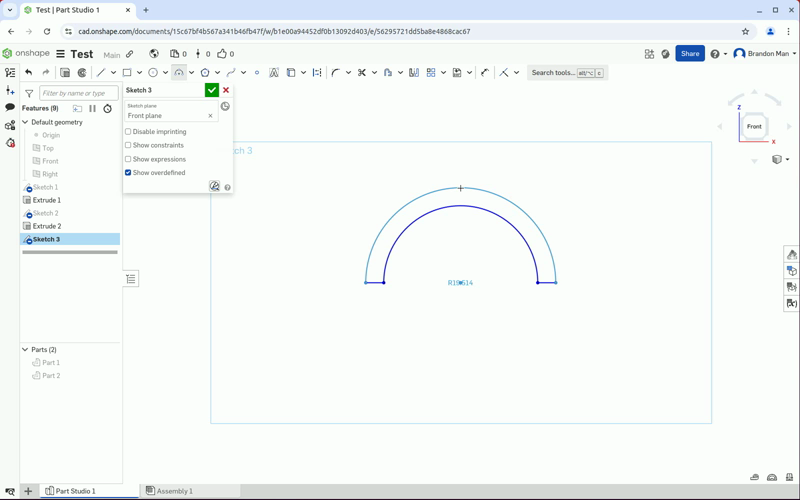
key_up(shift)
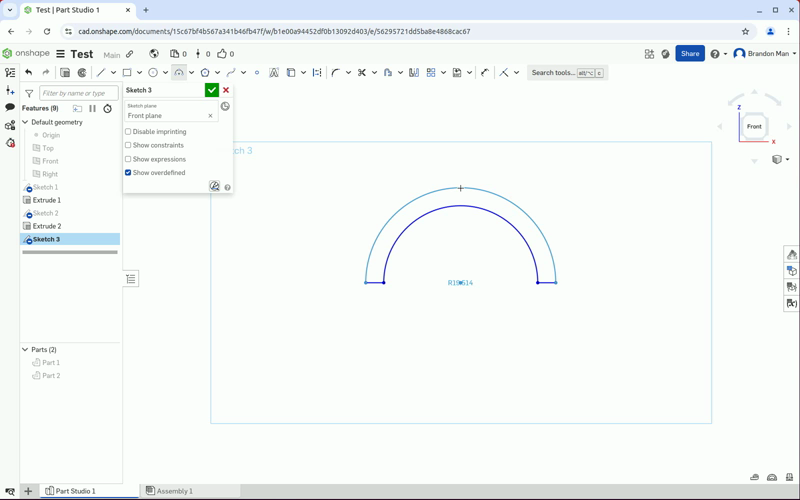
key(esc)
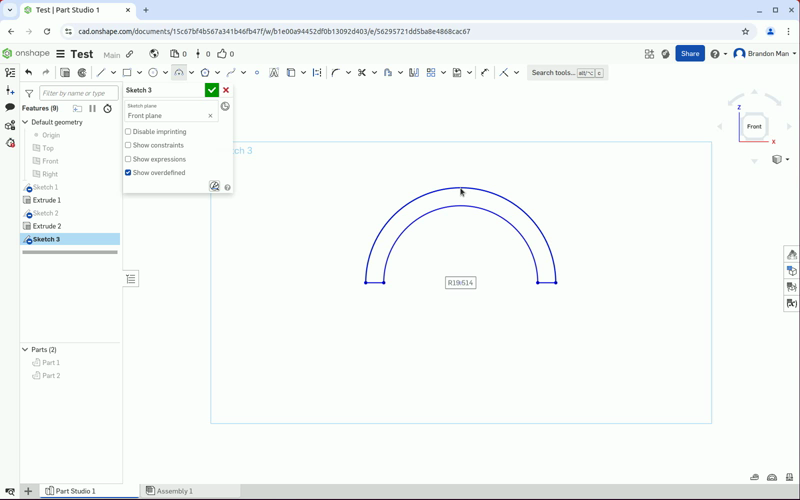
mouse_move(516, 217)
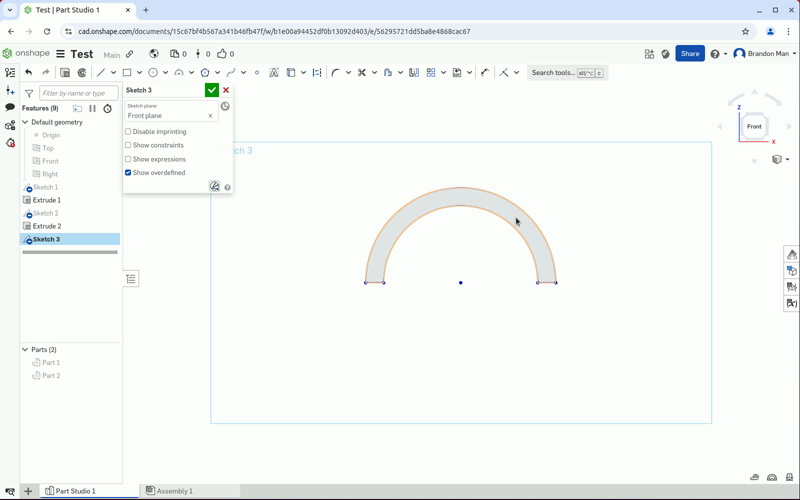
scroll(6)
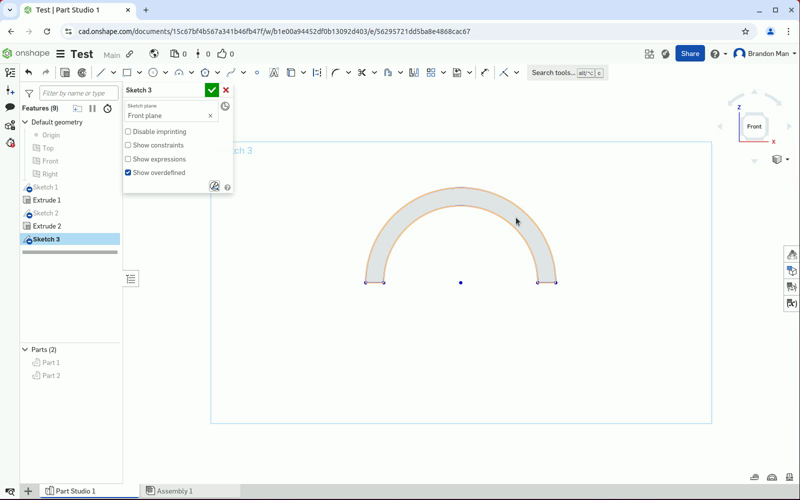
scroll(6)
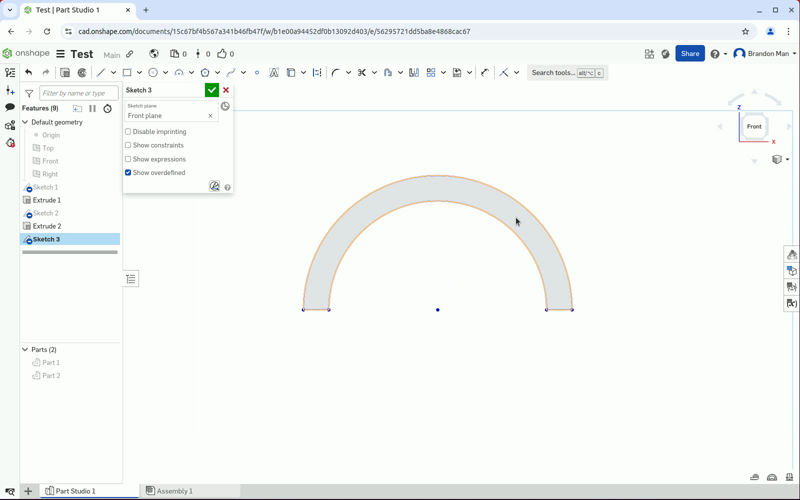
scroll(6)
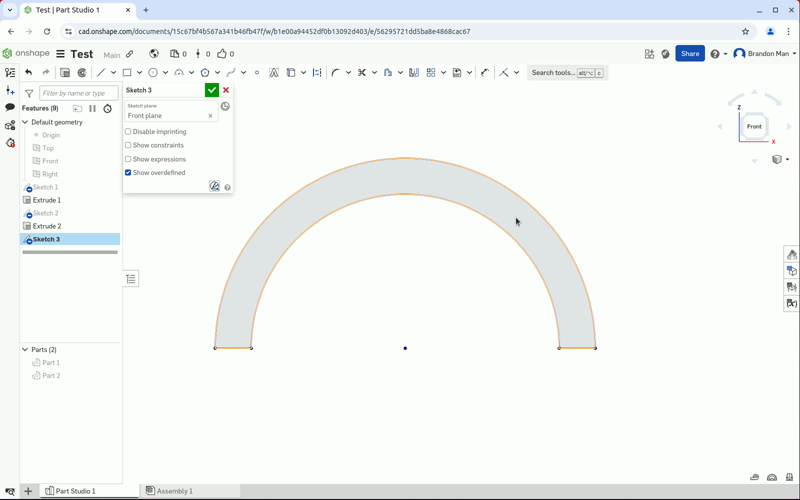
scroll(6)
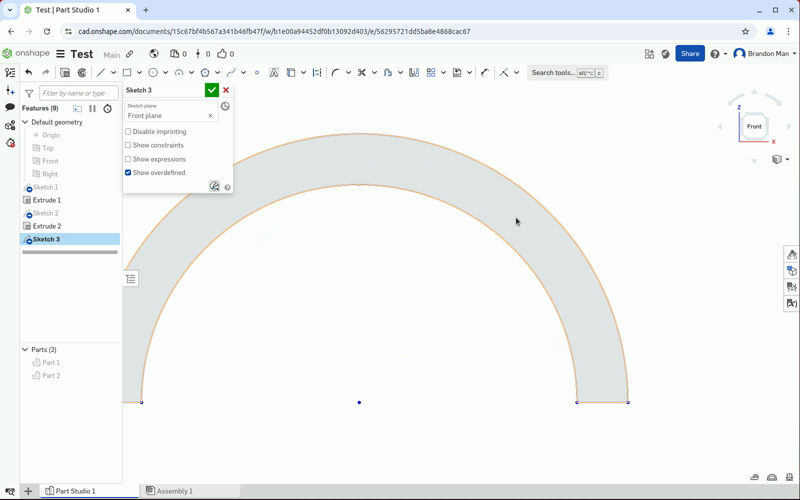
scroll(6)
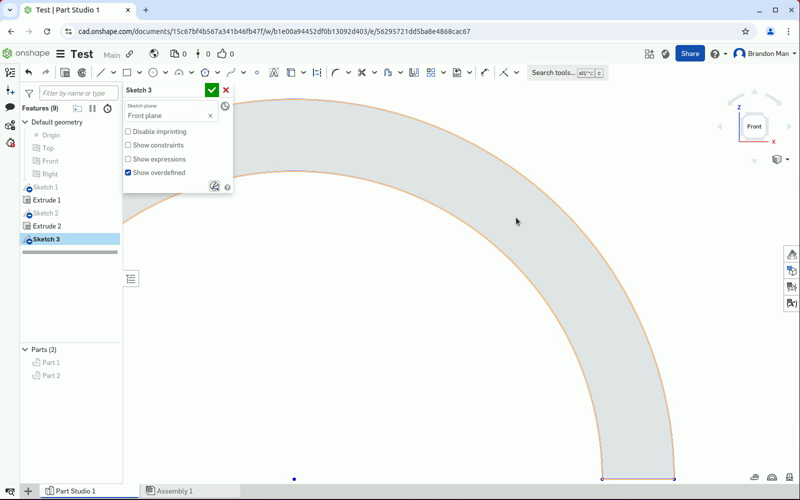
scroll(6)
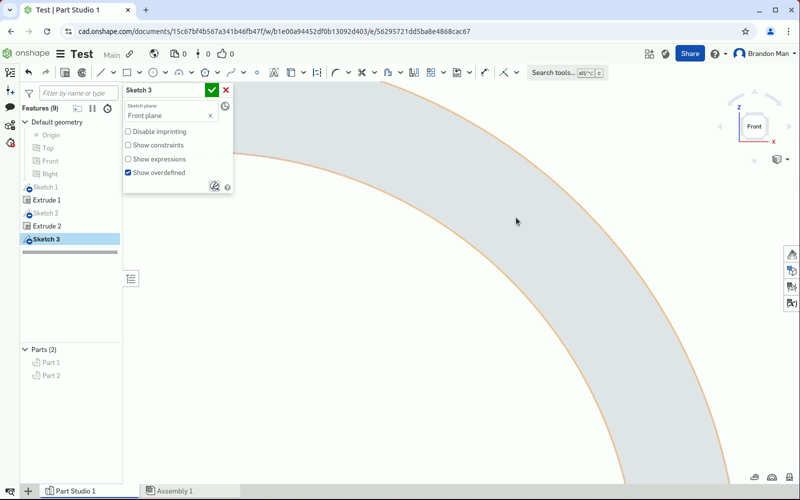
scroll(6)
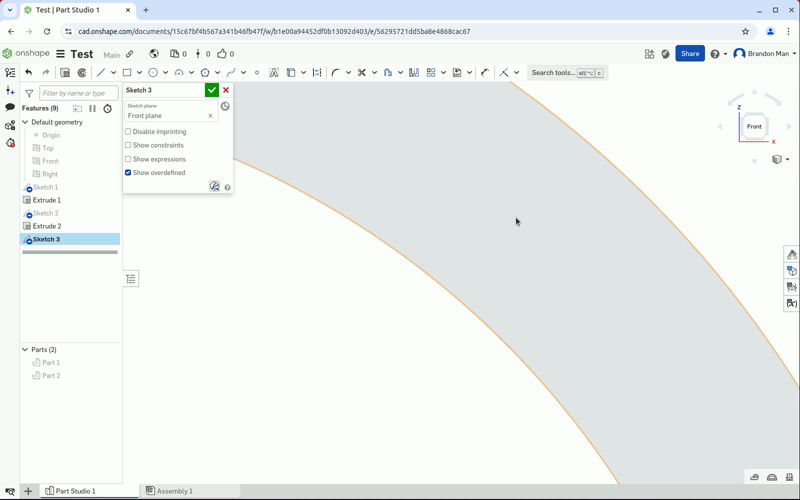
click(516, 217)
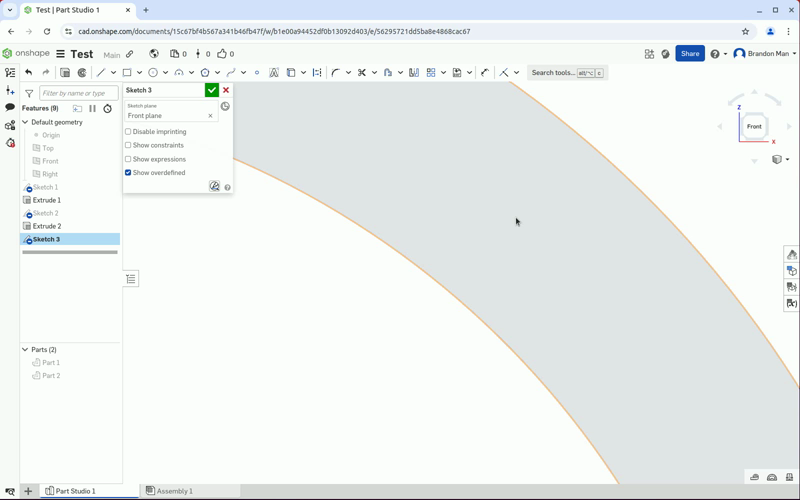
scroll(-6)
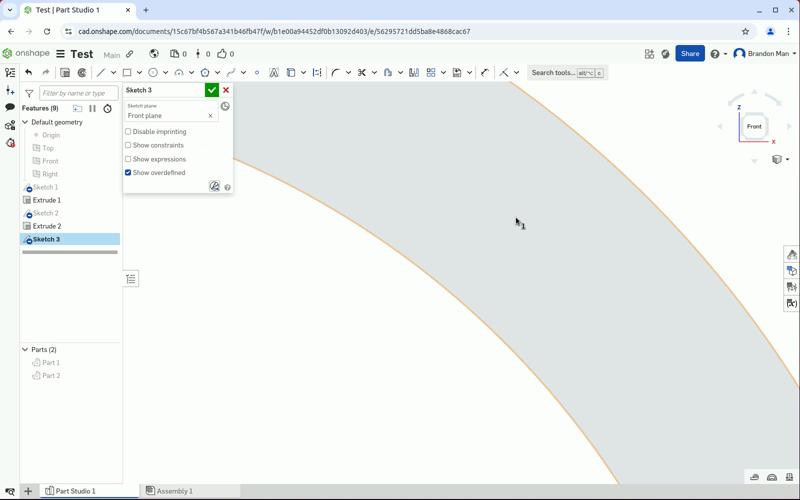
scroll(-6)
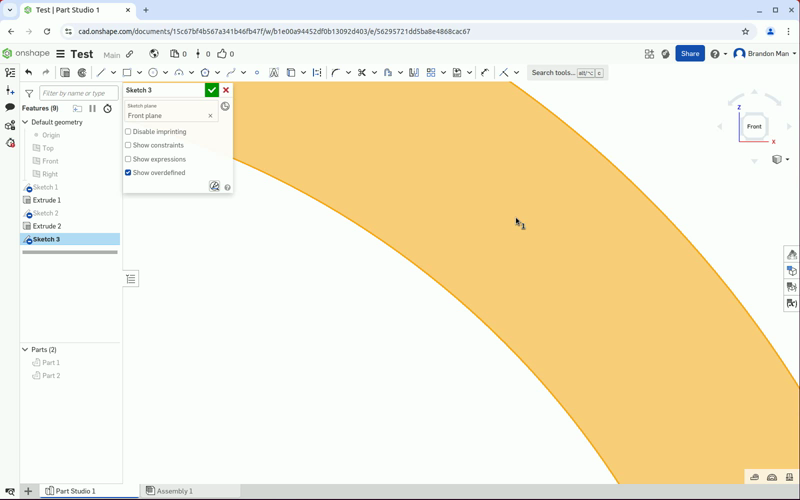
scroll(-6)
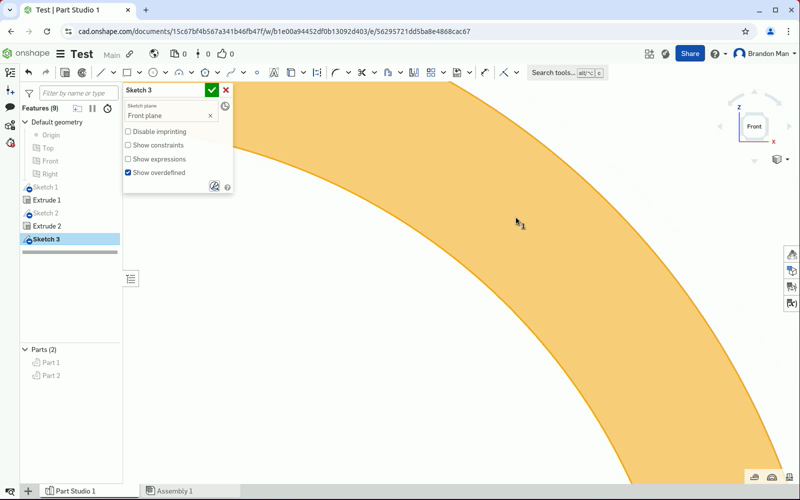
scroll(-6)
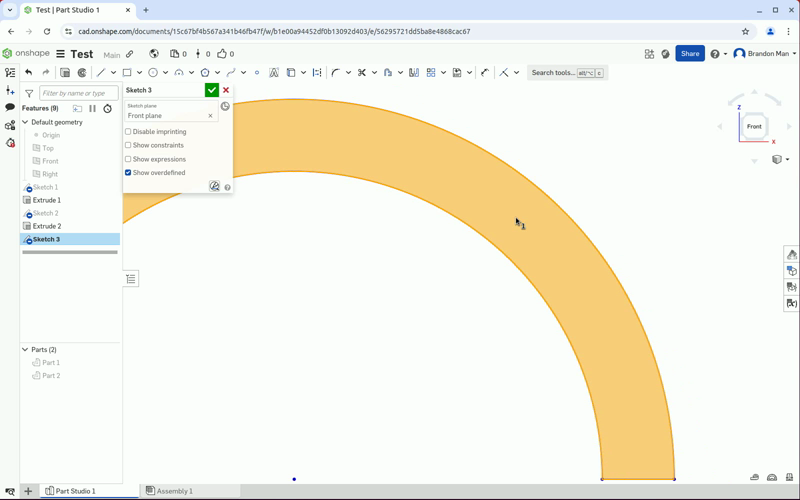
scroll(-6)
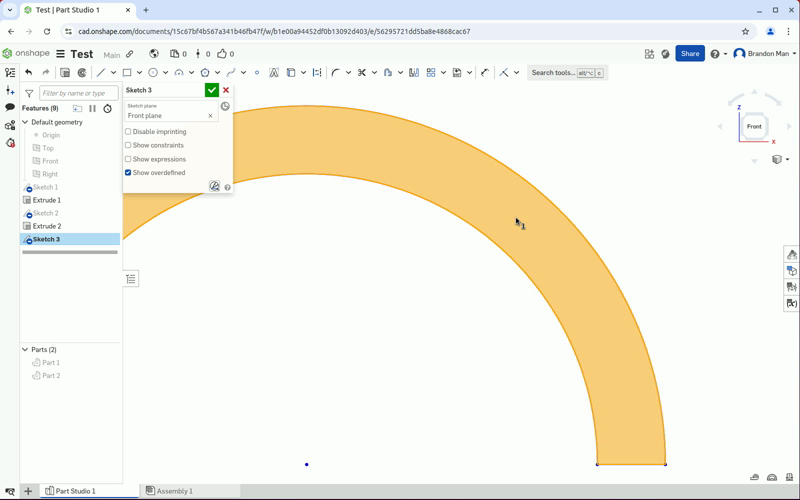
scroll(-6)
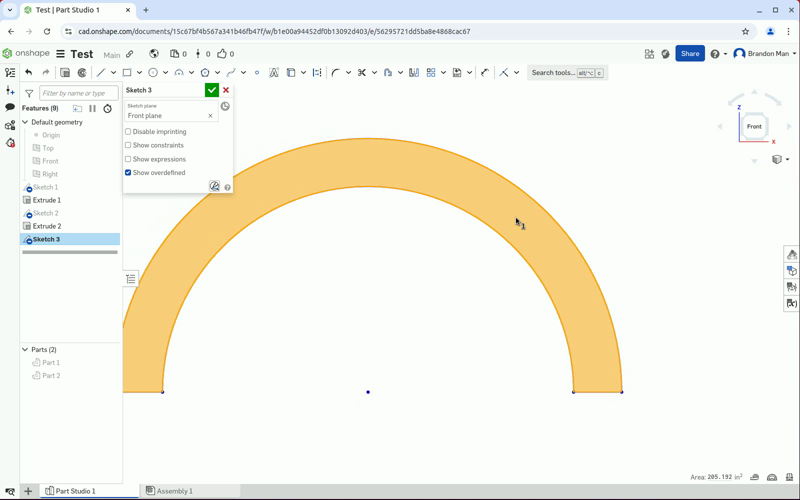
scroll(-6)
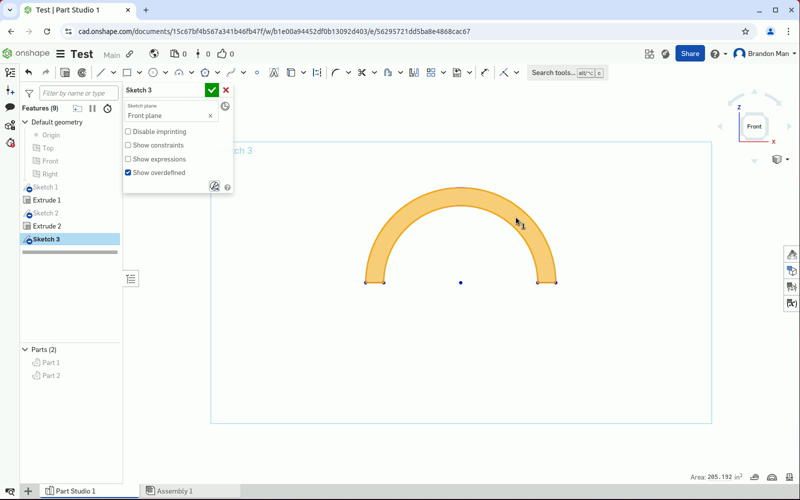
mouse_move(73, 352)
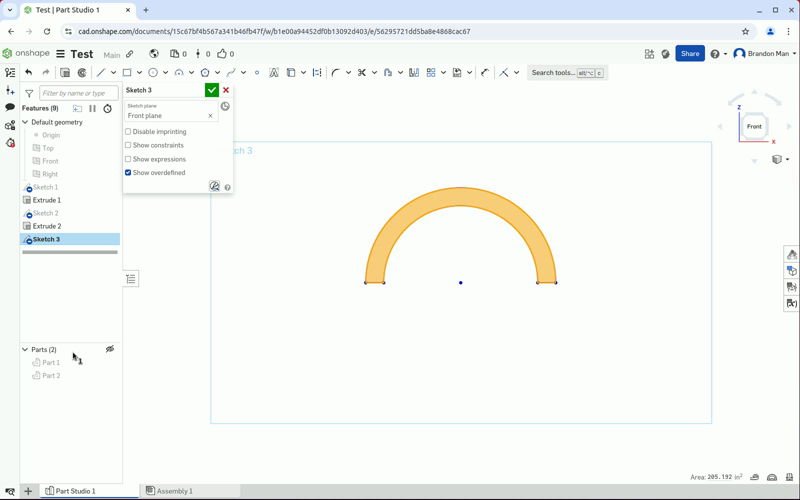
key(shift+y)
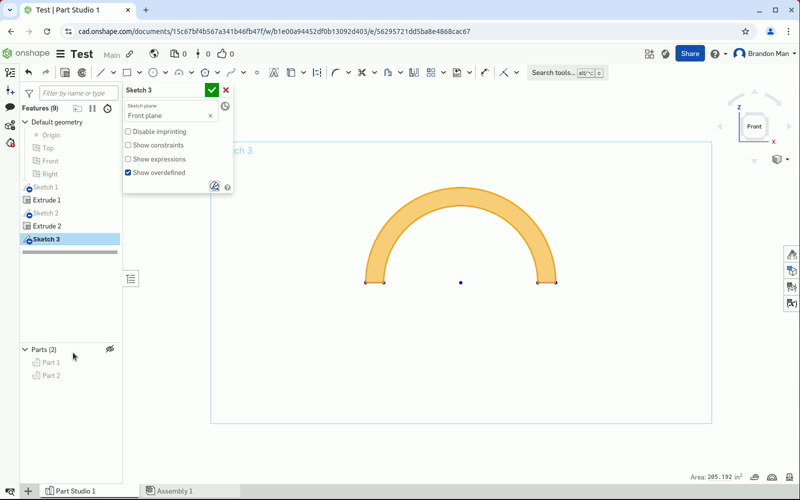
key(shift+e)
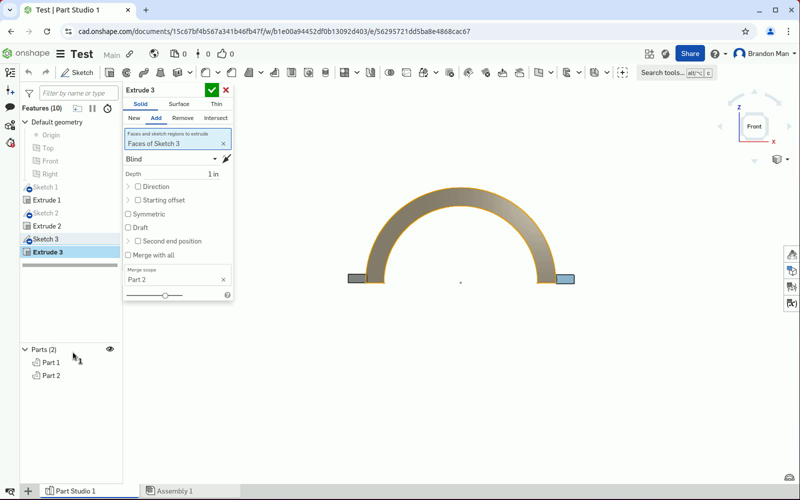
mouse_move(143, 106)
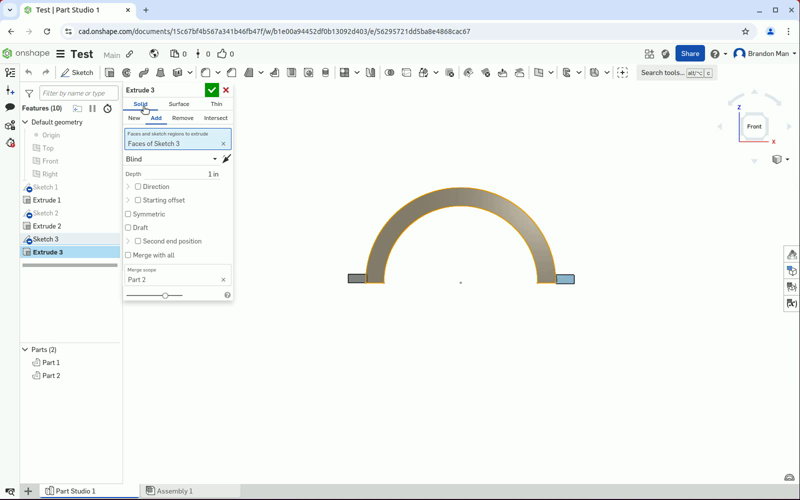
click(143, 106)
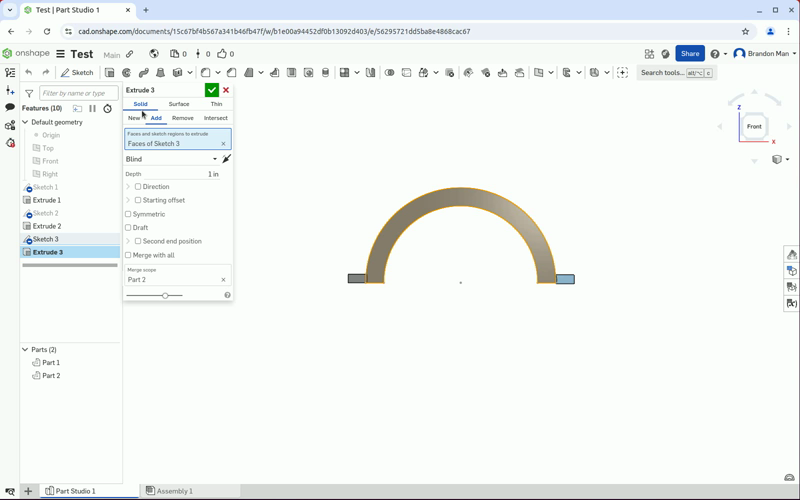
mouse_move(137, 120)
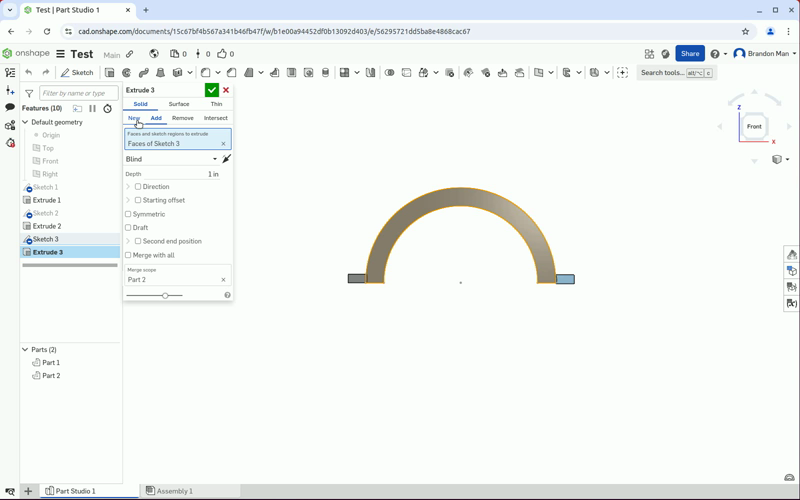
click(137, 120)
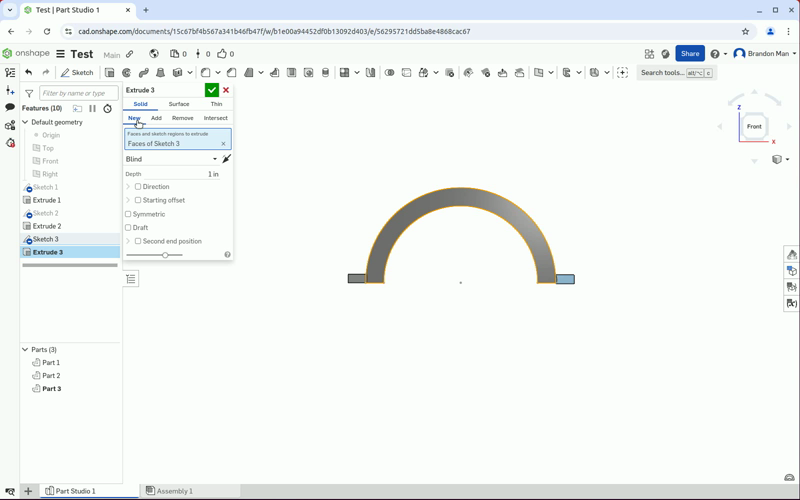
key(tab, 4)
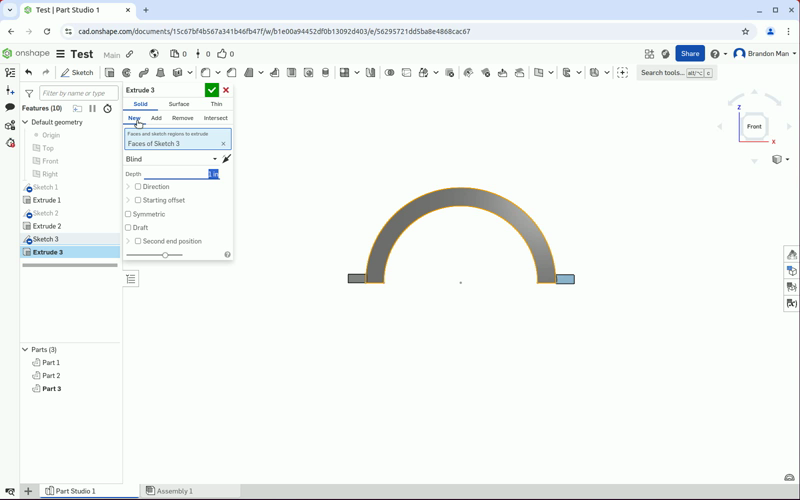
text(3.37)
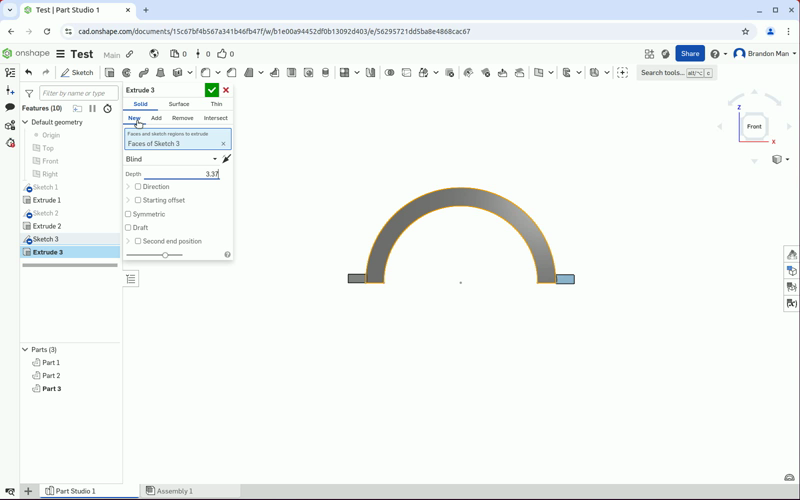
key(tab, 3)
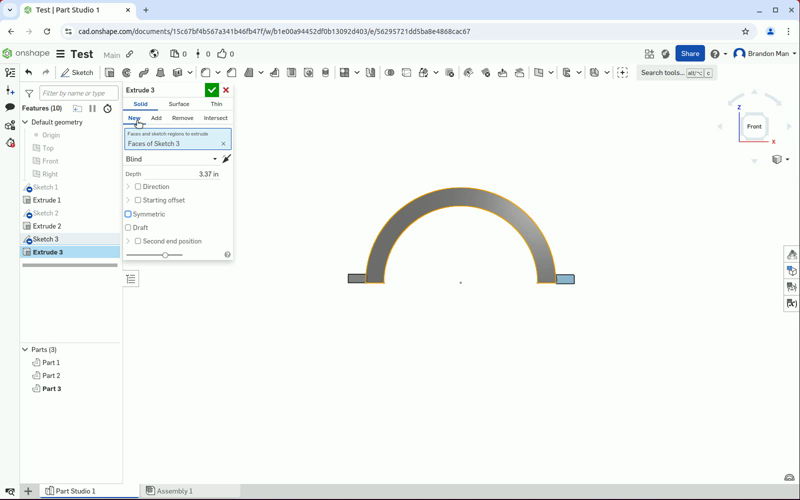
key(space)
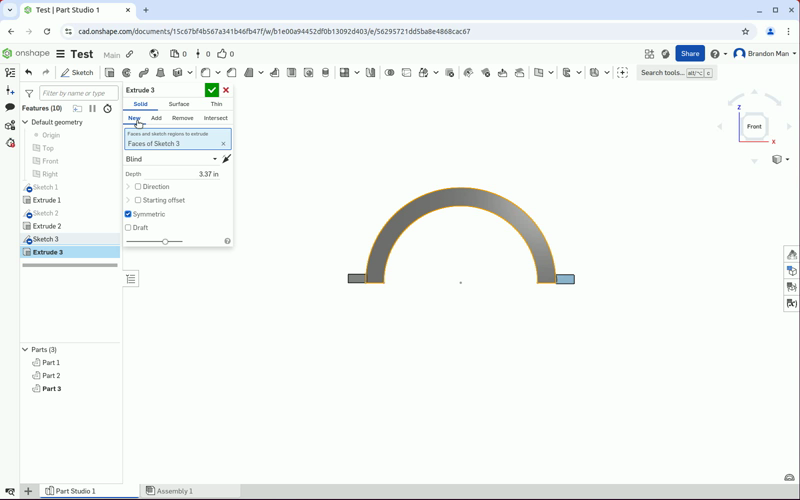
key(enter)
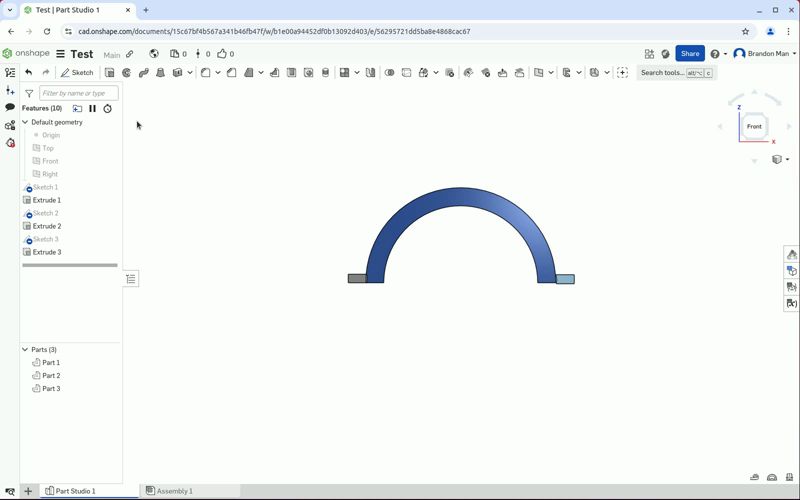
key(shift+h)
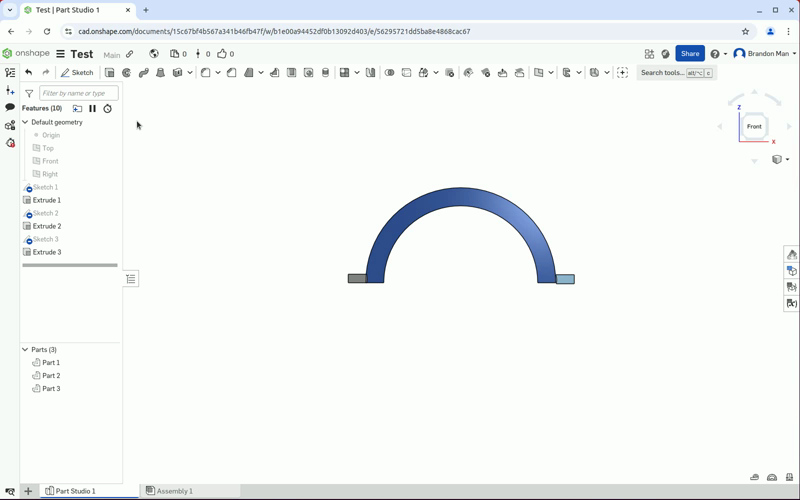
key(shift+h)
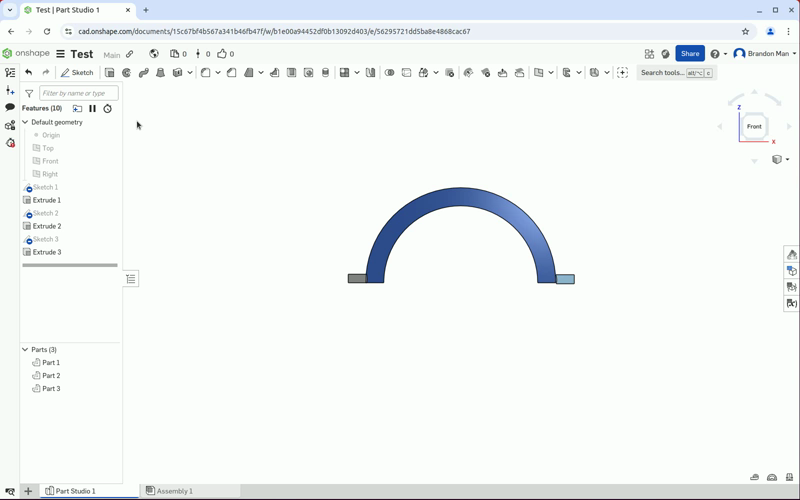
mouse_move(73, 189)
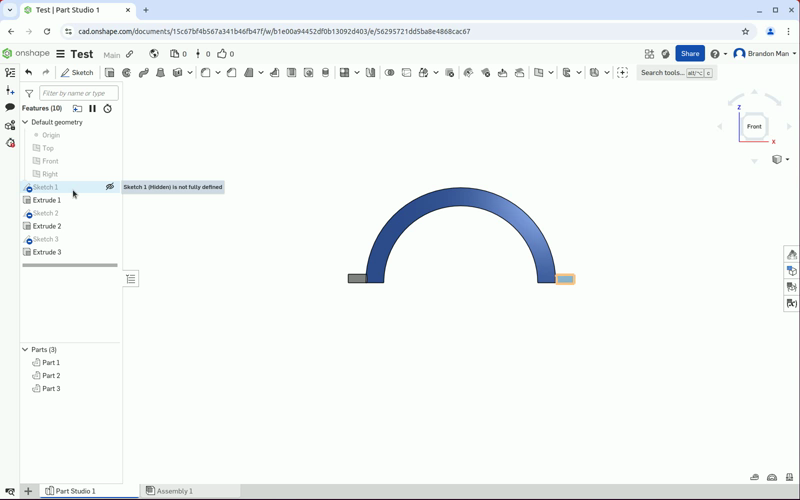
click(73, 189)
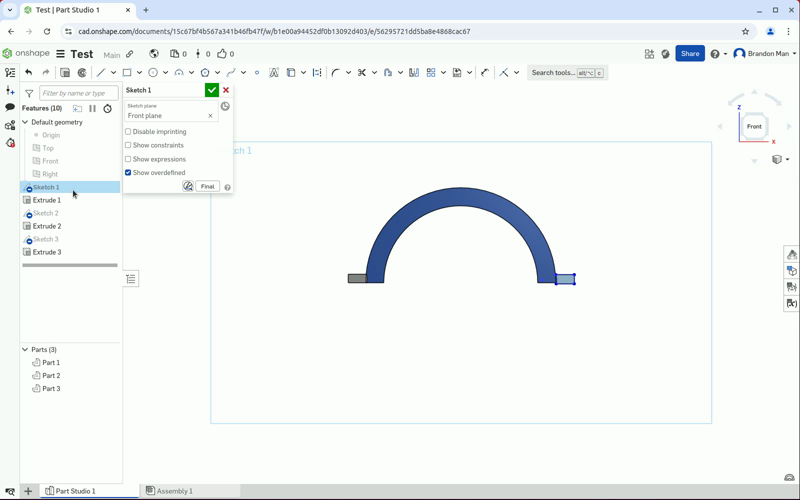
mouse_move(229, 92)
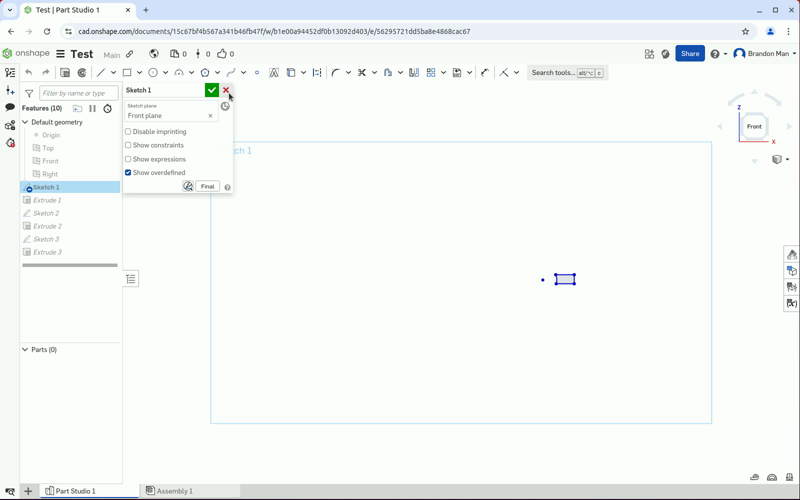
click(229, 92)
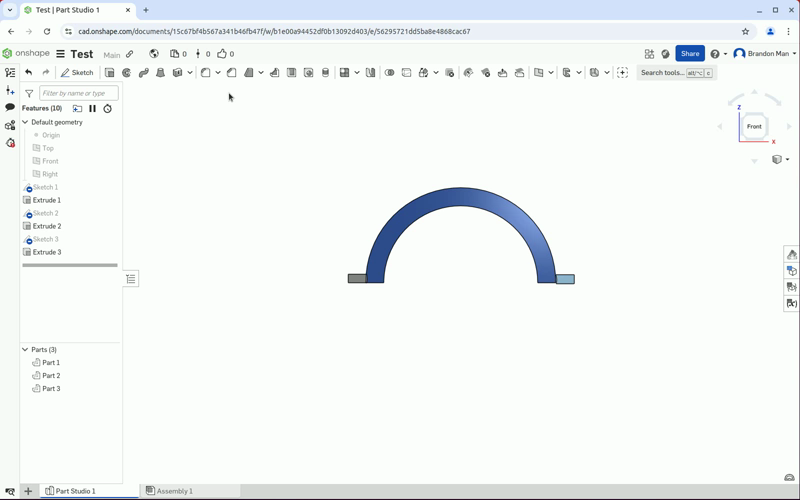
mouse_move(73, 352)
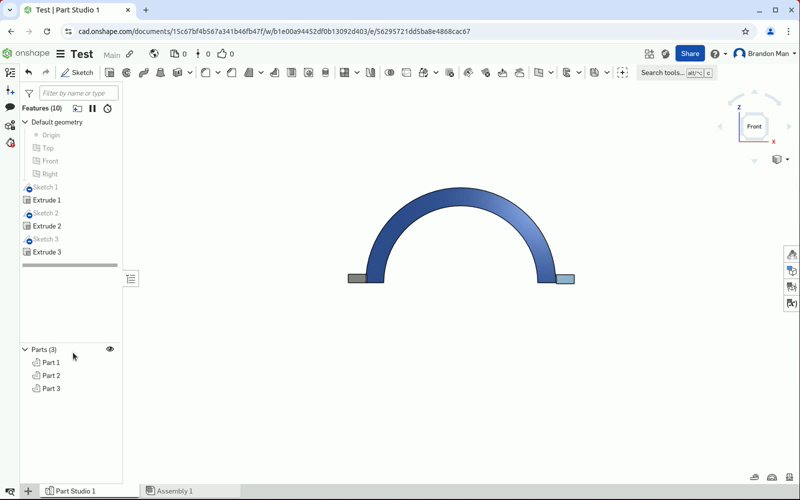
key(y)
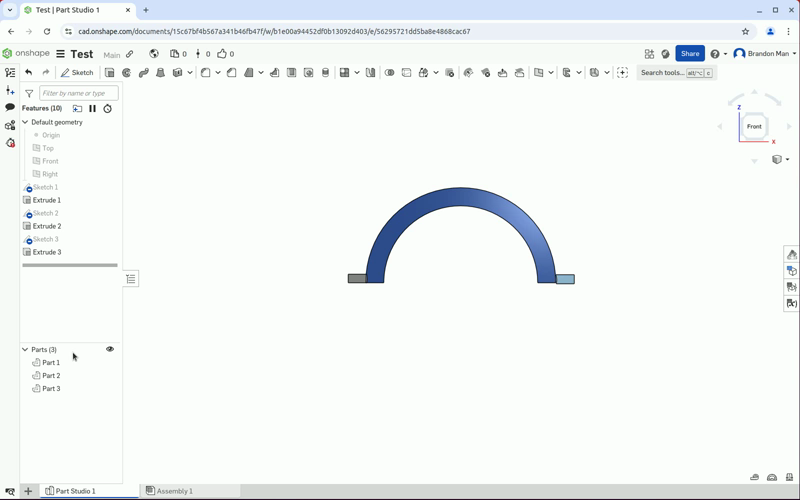
key(shift+p)
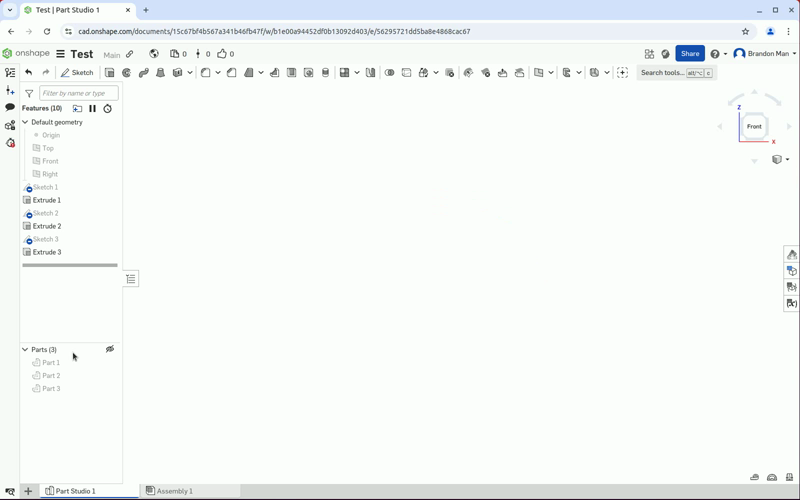
key(space)
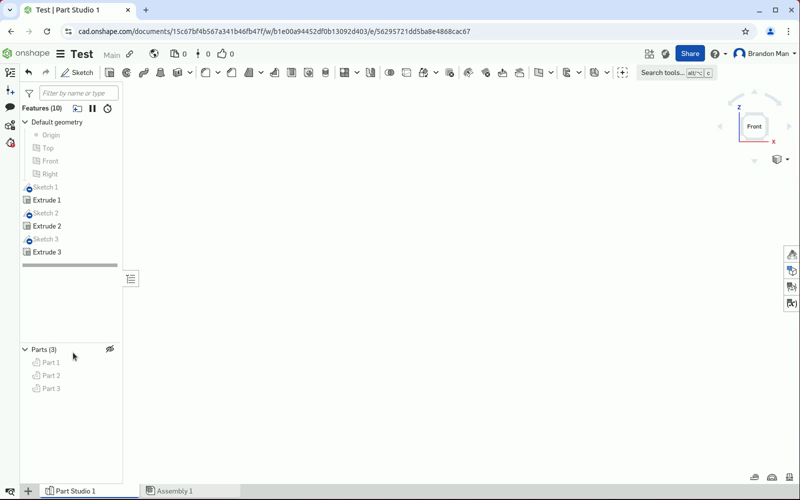
key_down(shift)
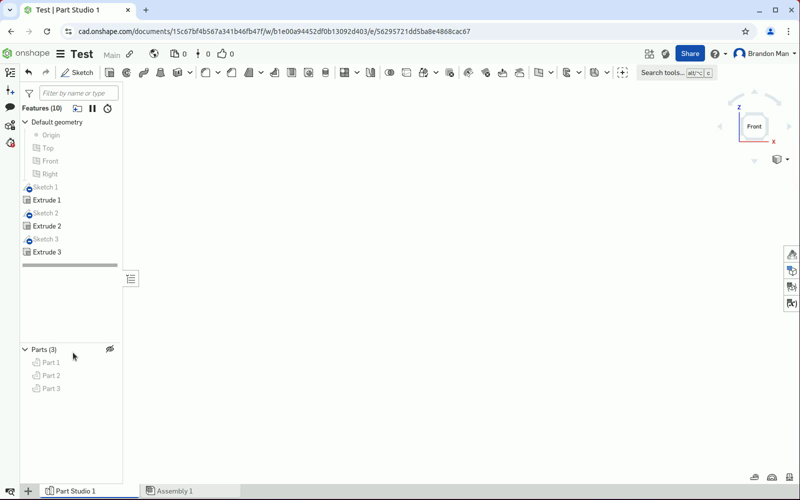
key(down)
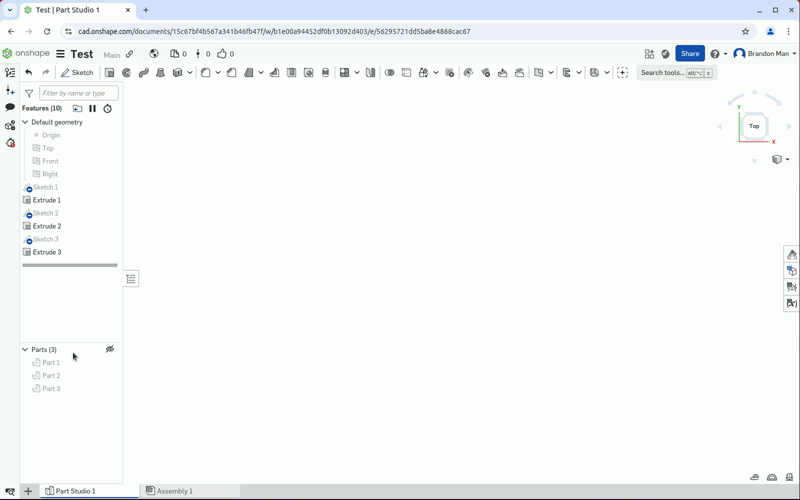
key_up(shift)
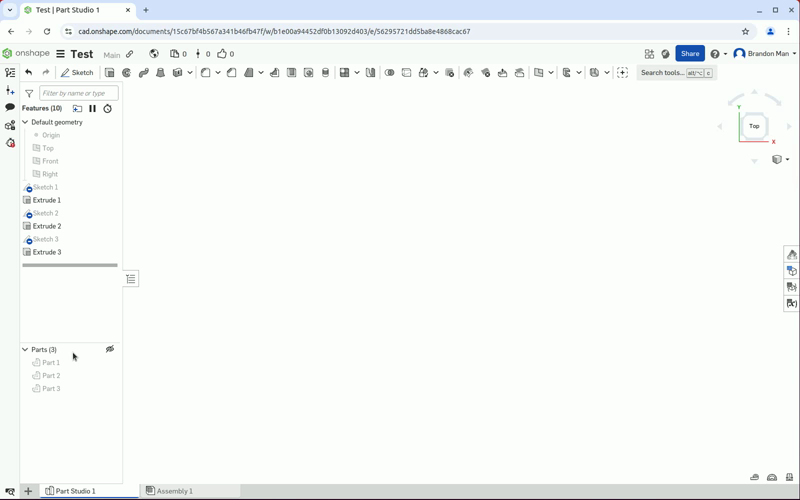
mouse_move(73, 352)
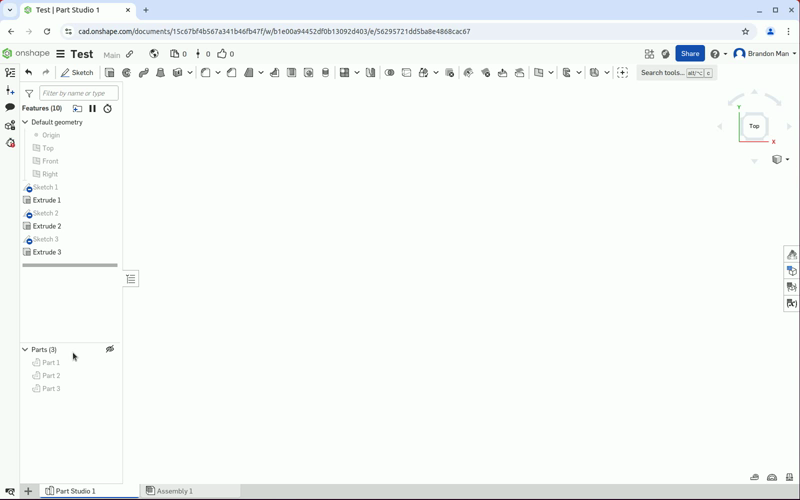
key(shift+y)
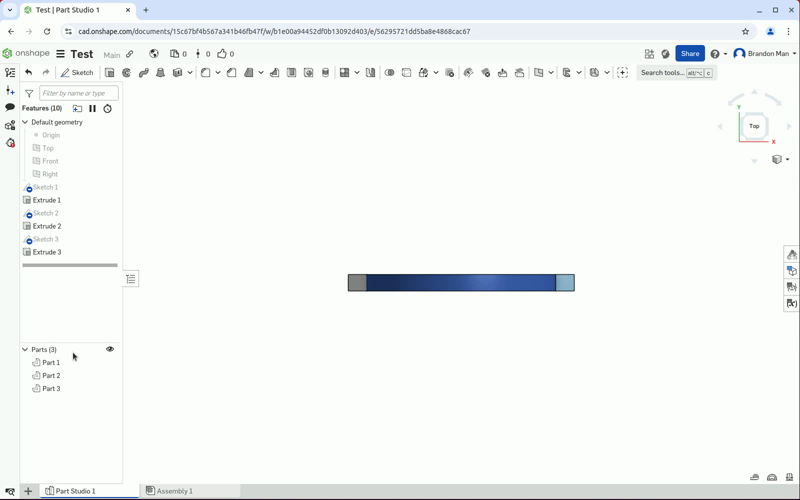
mouse_move(541, 75)
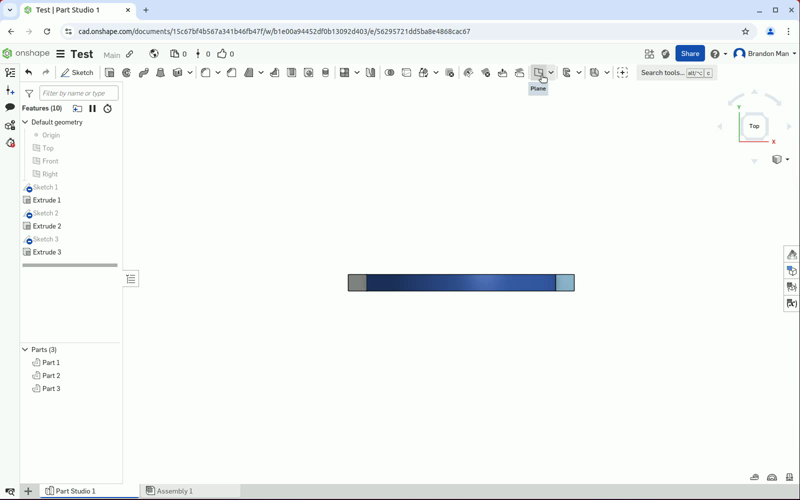
click(541, 75)
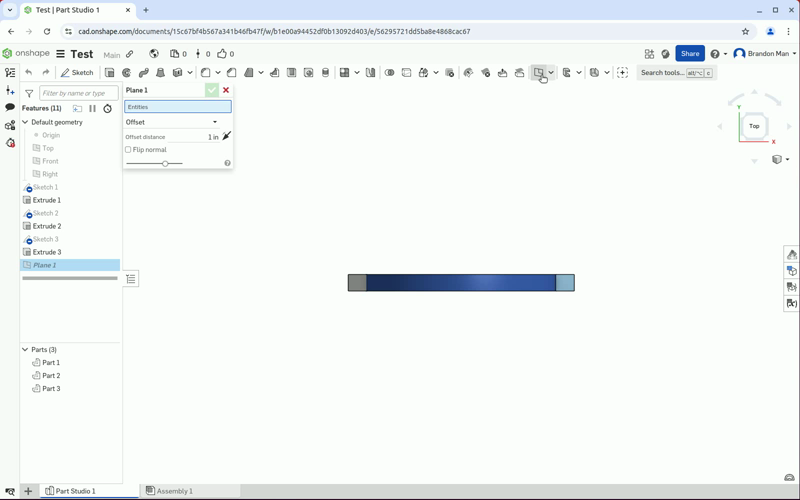
mouse_move(73, 150)
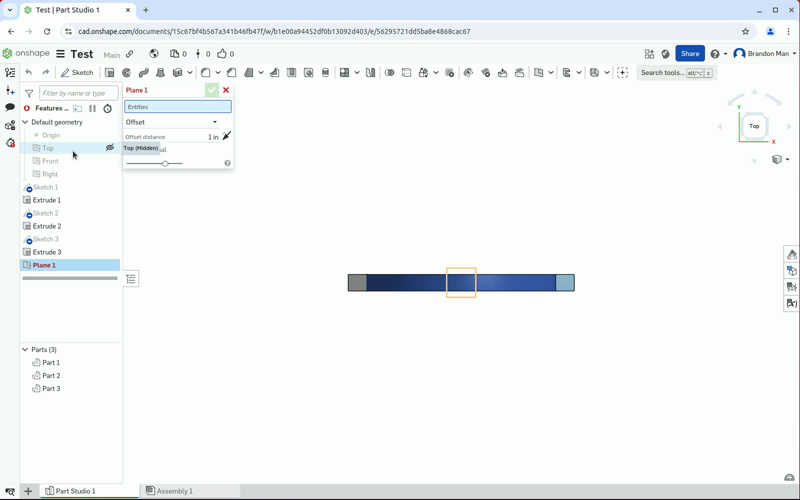
click(73, 150)
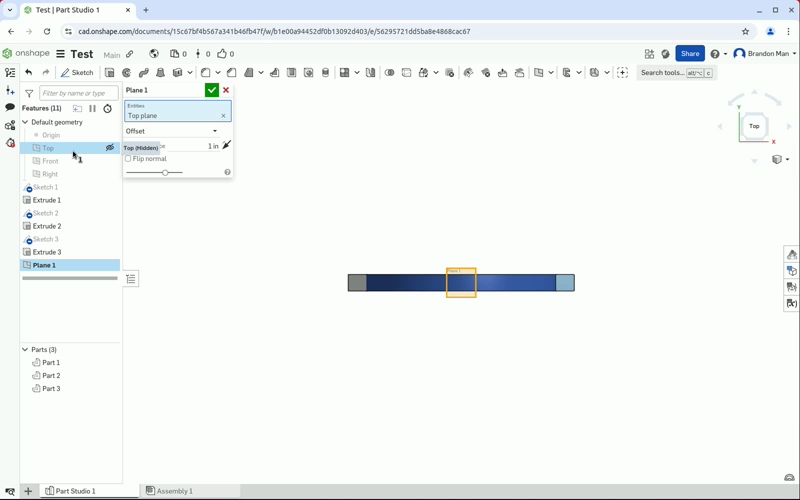
key(tab, 2)
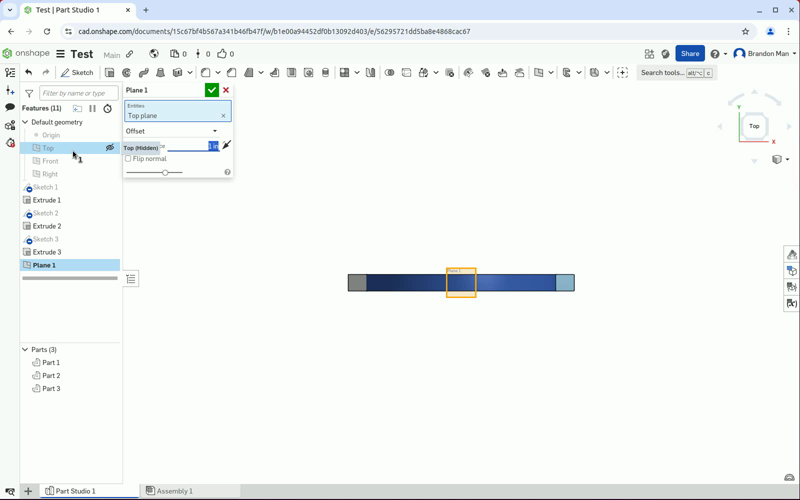
text(1.695)
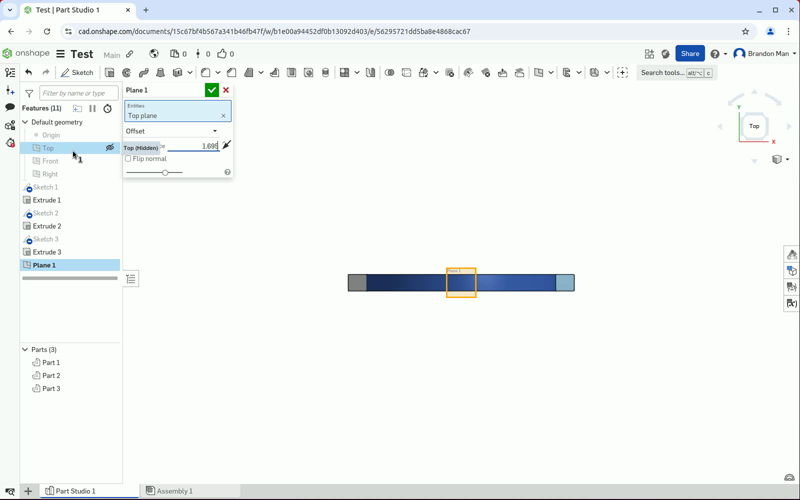
key(enter, 2)
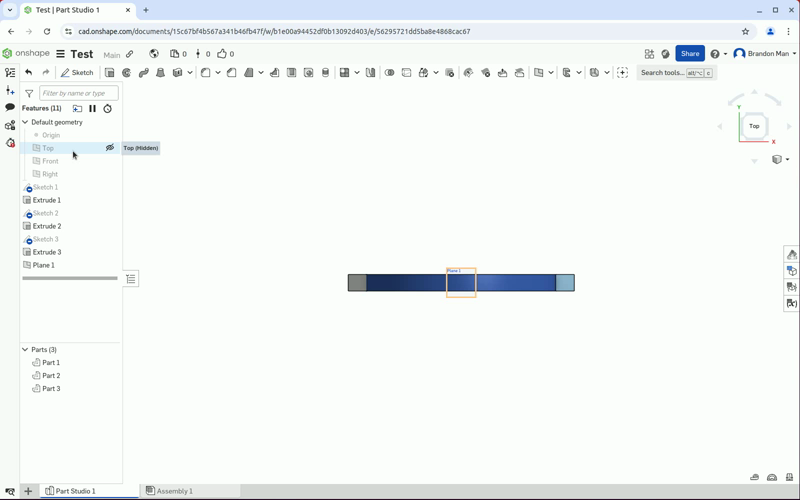
key(shift+s)
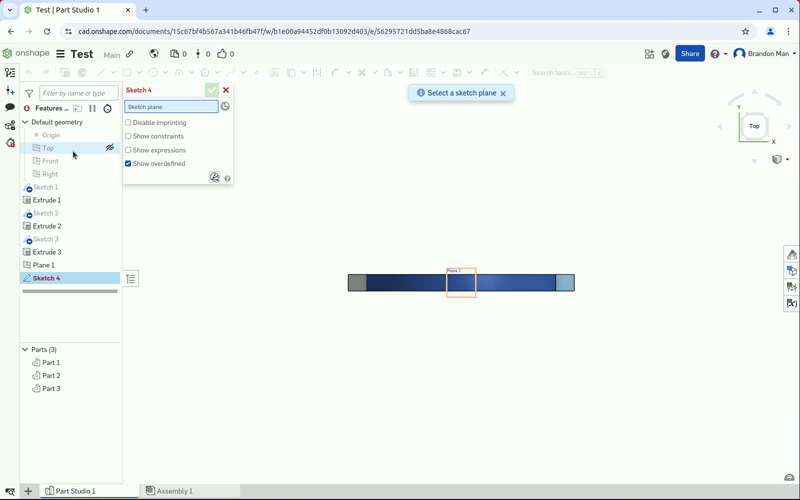
mouse_move(73, 267)
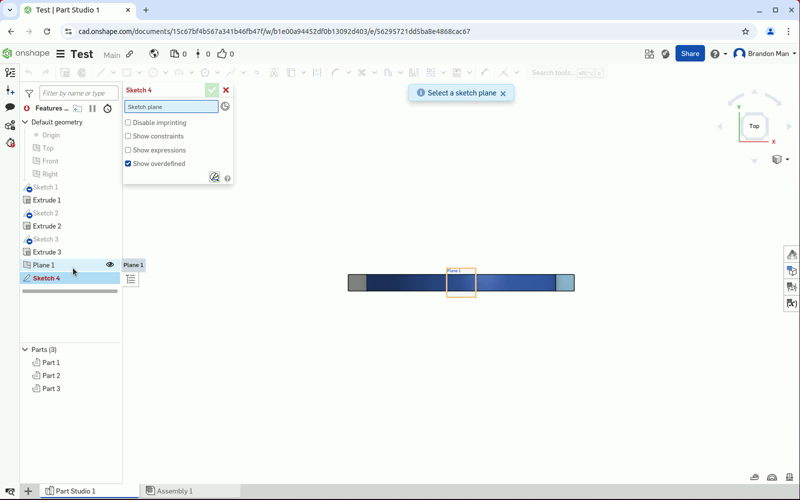
click(73, 267)
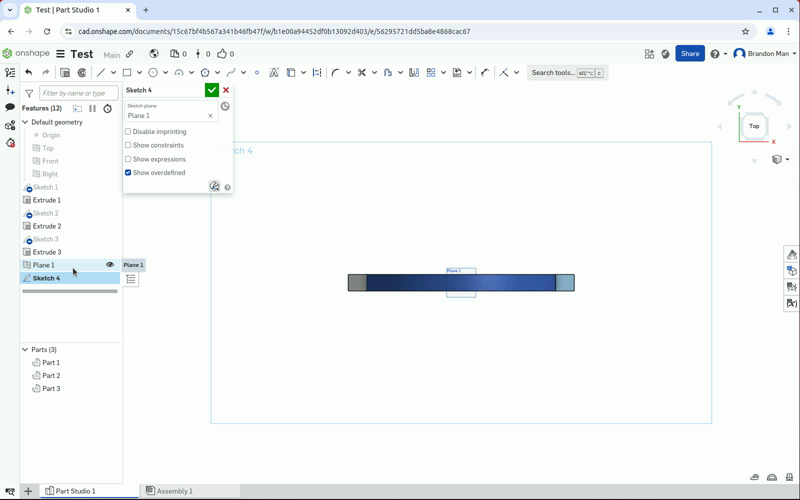
mouse_move(73, 352)
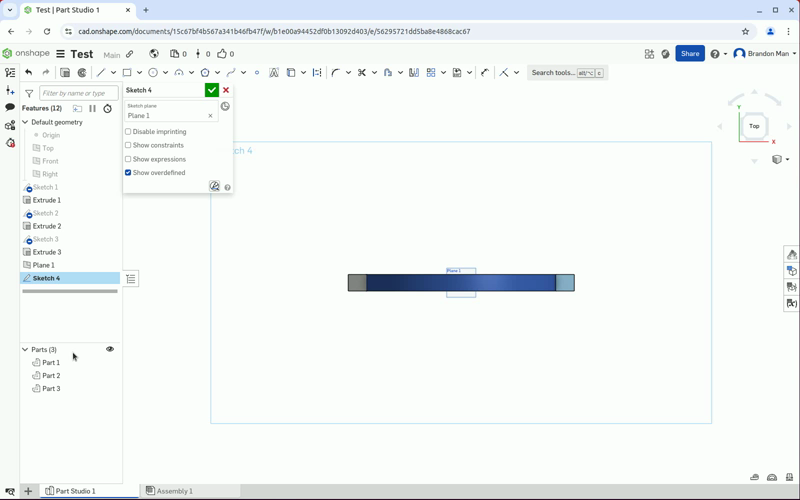
key(y)
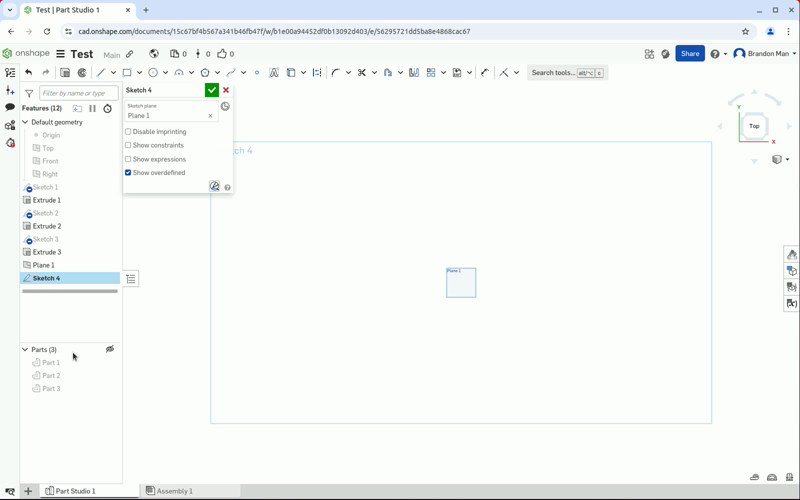
key(c)
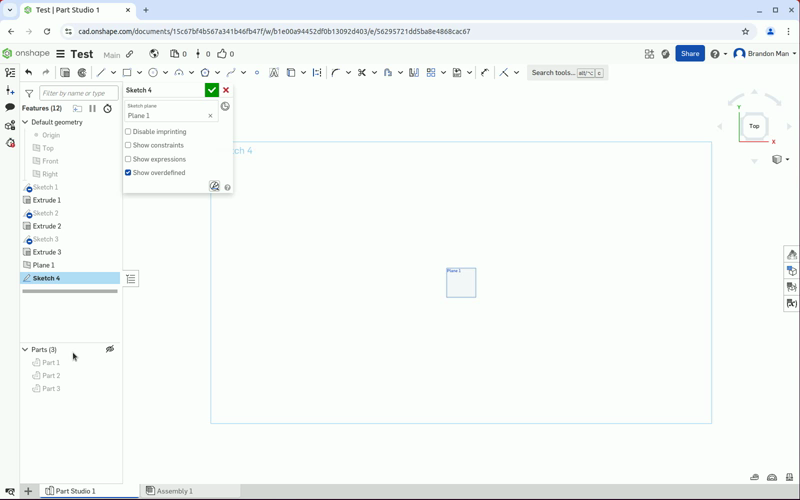
key_down(shift)
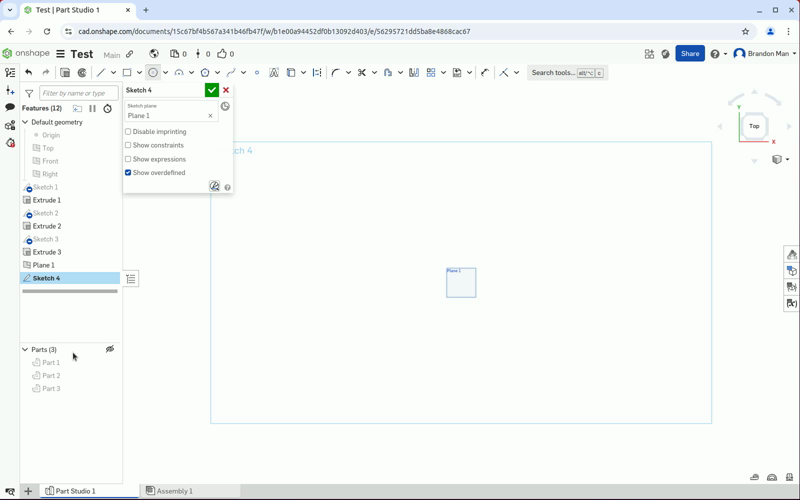
mouse_move(564, 282)
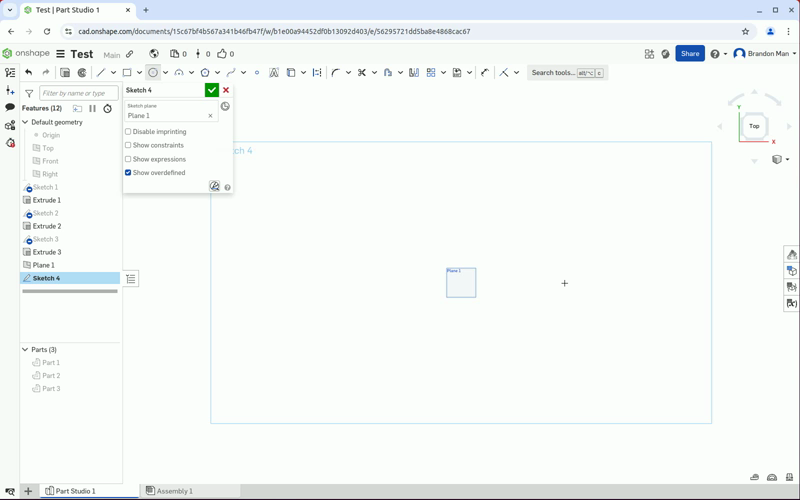
click(564, 282)
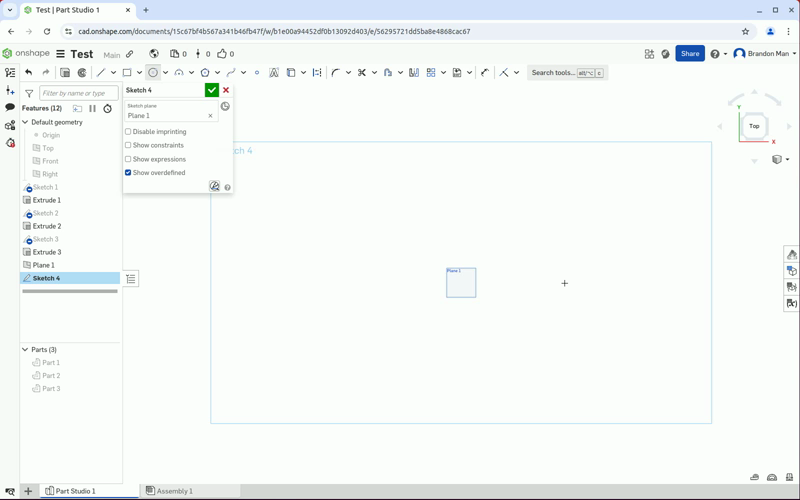
key_up(shift)
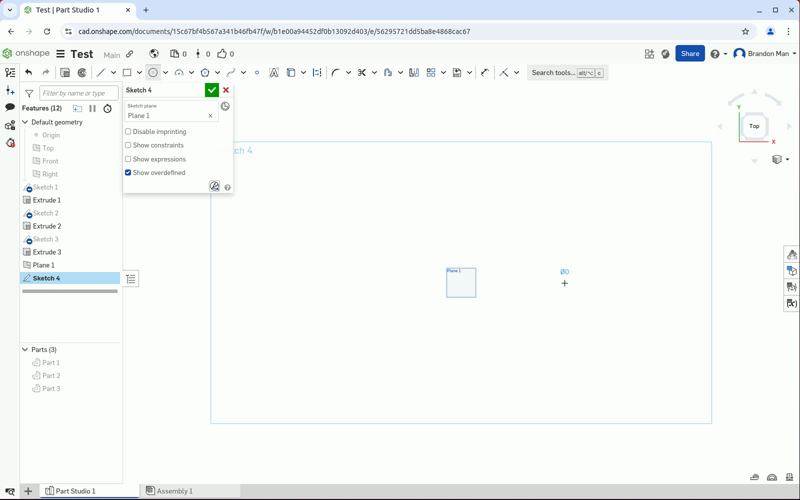
mouse_move(568, 282)
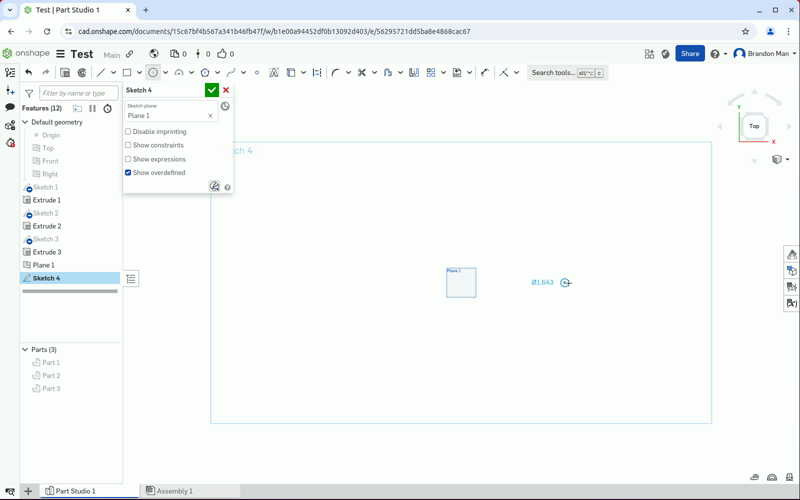
click(568, 282)
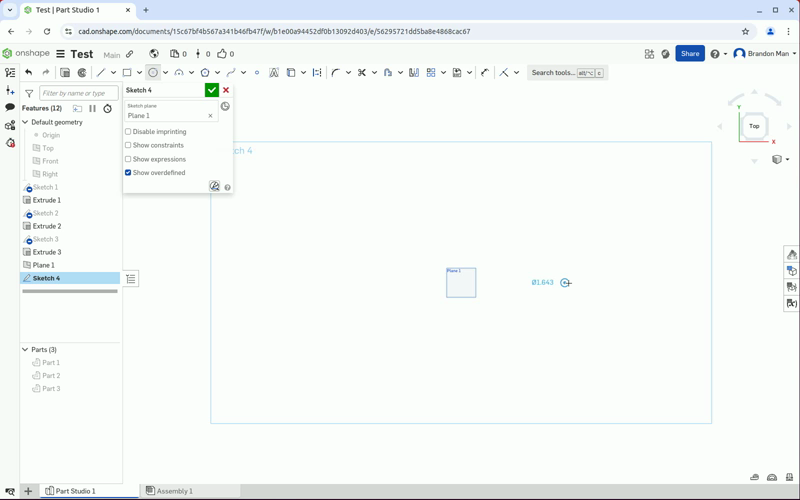
key(esc)
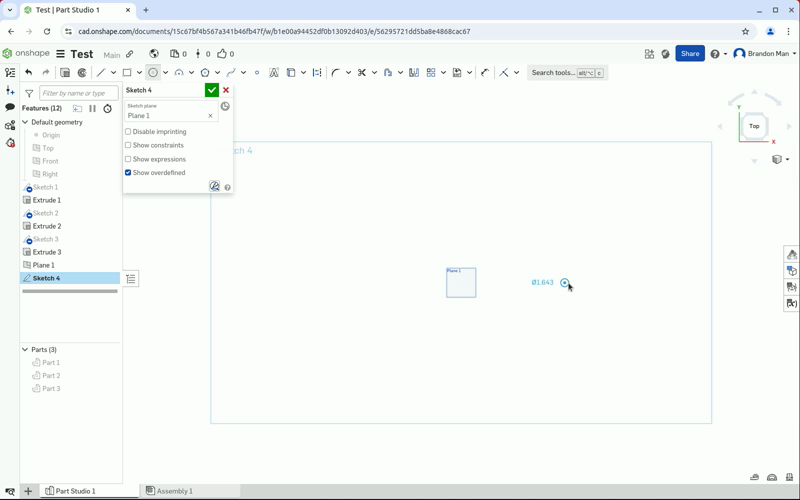
mouse_move(560, 283)
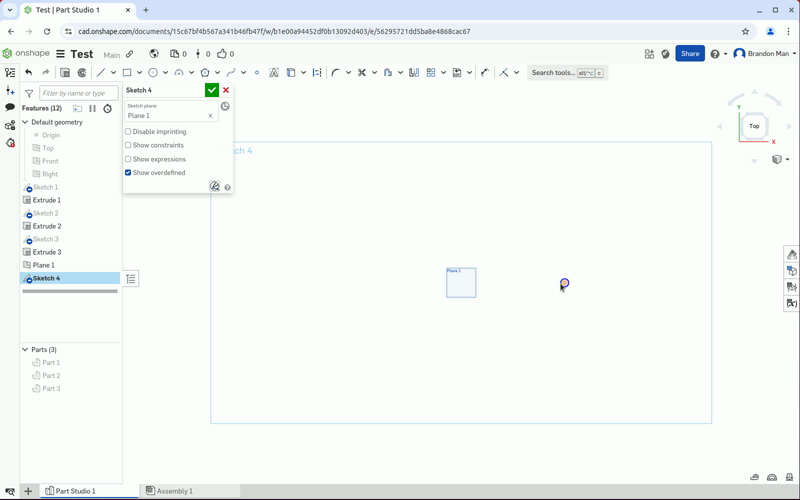
scroll(6)
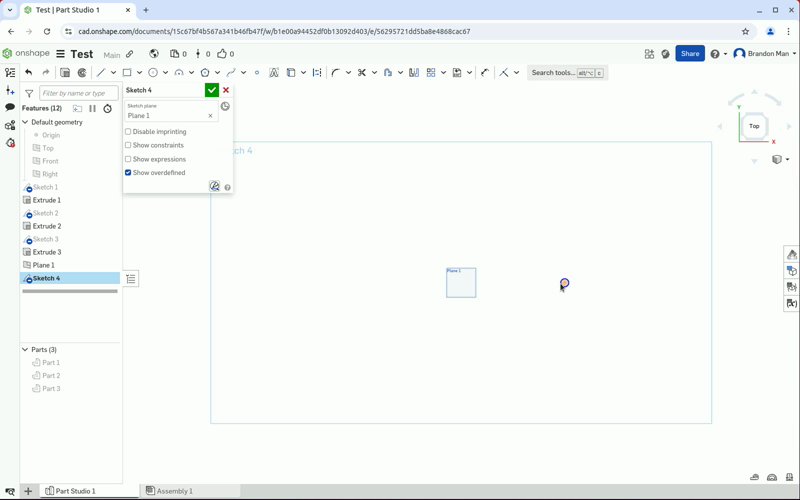
scroll(6)
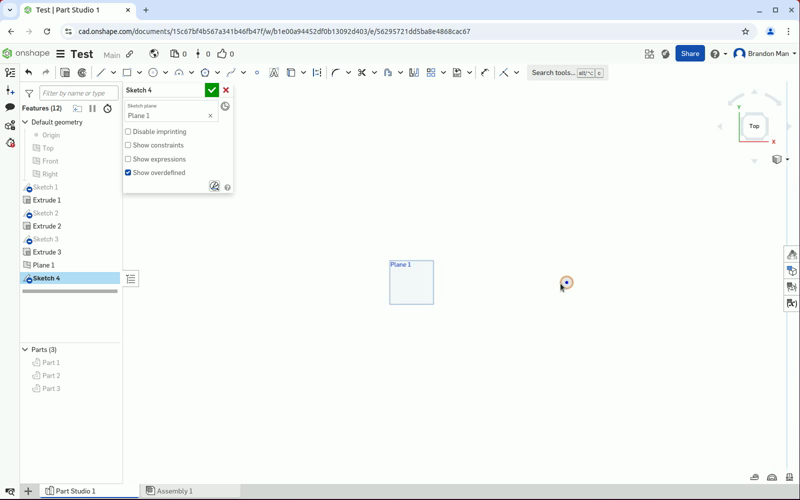
scroll(6)
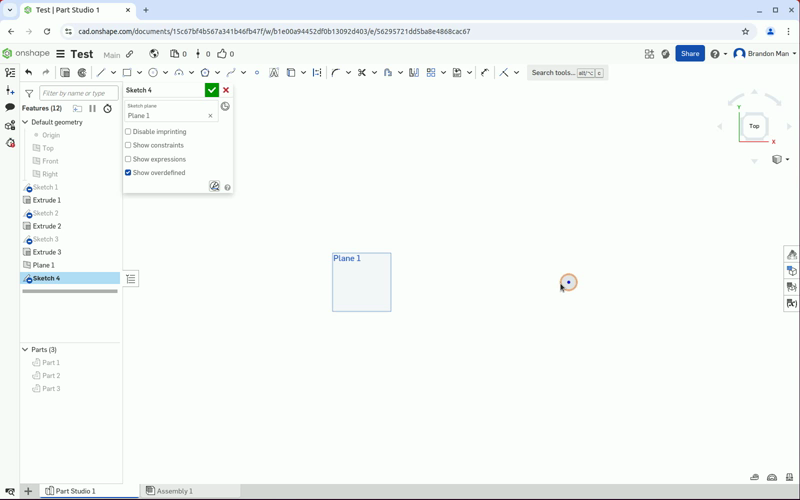
scroll(6)
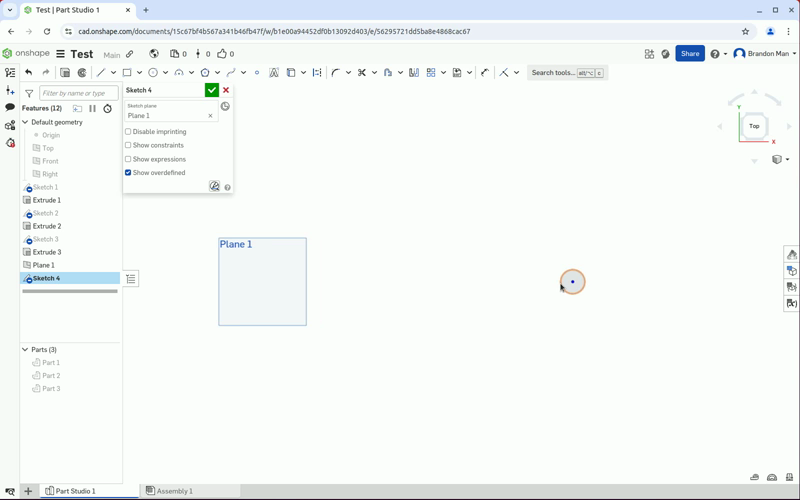
scroll(6)
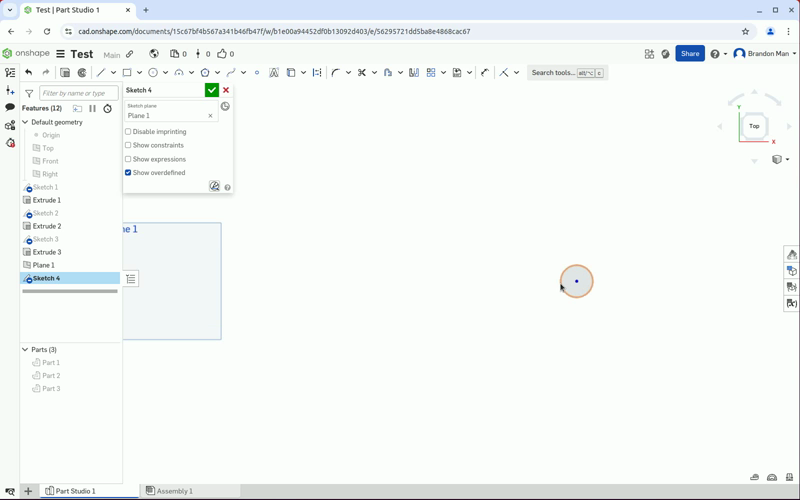
scroll(6)
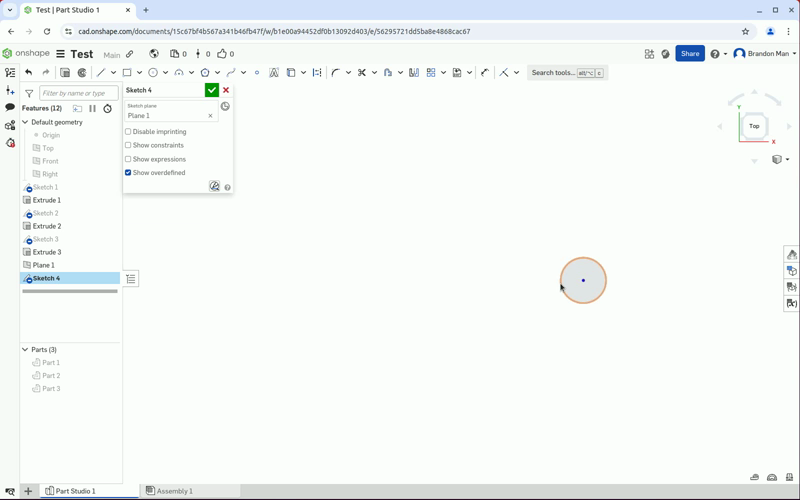
scroll(6)
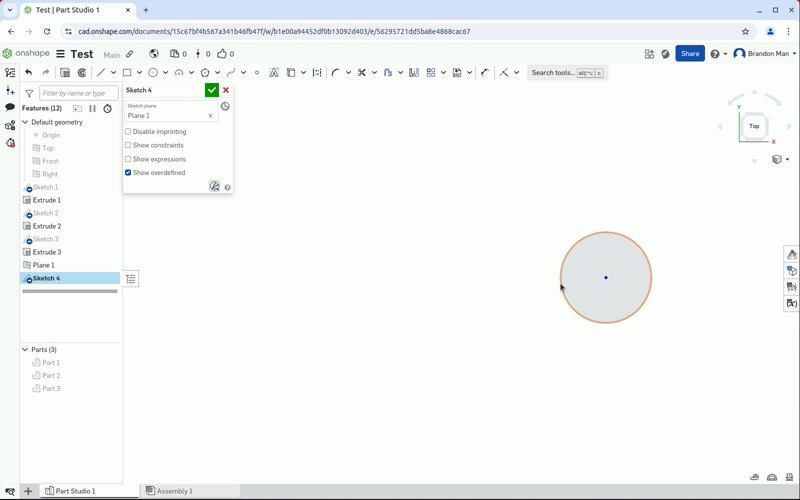
click(560, 283)
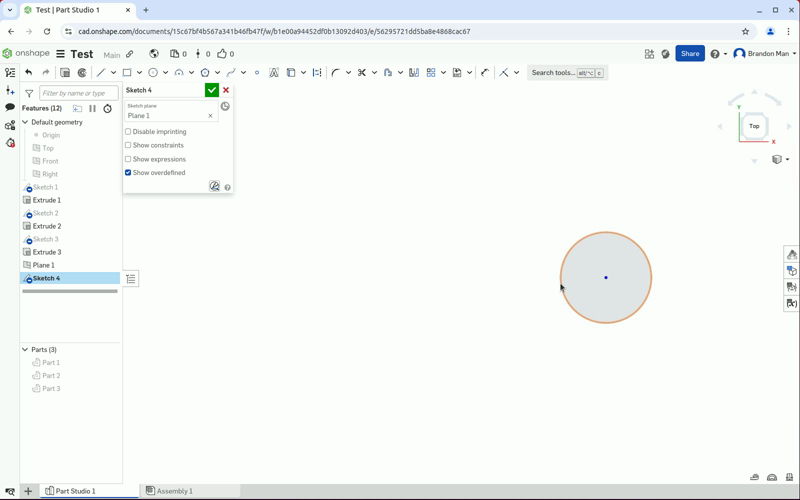
scroll(-6)
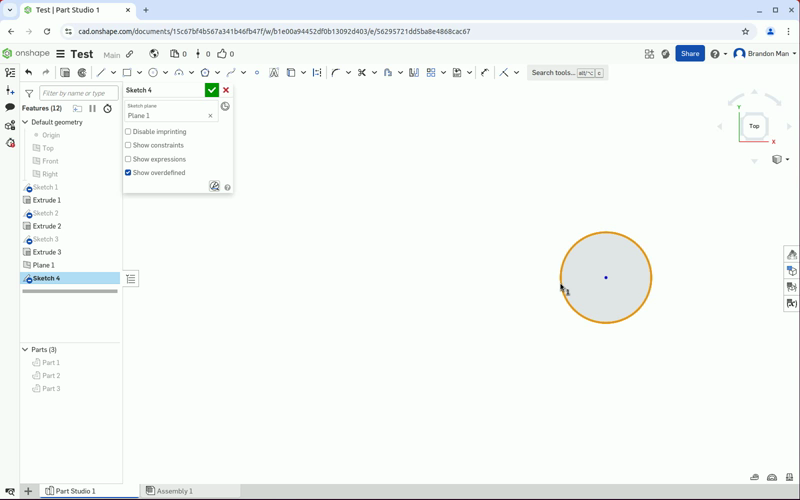
scroll(-6)
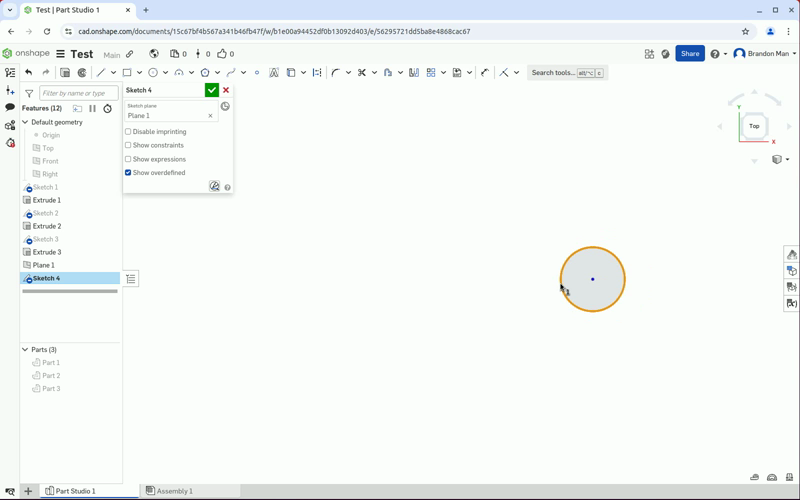
scroll(-6)
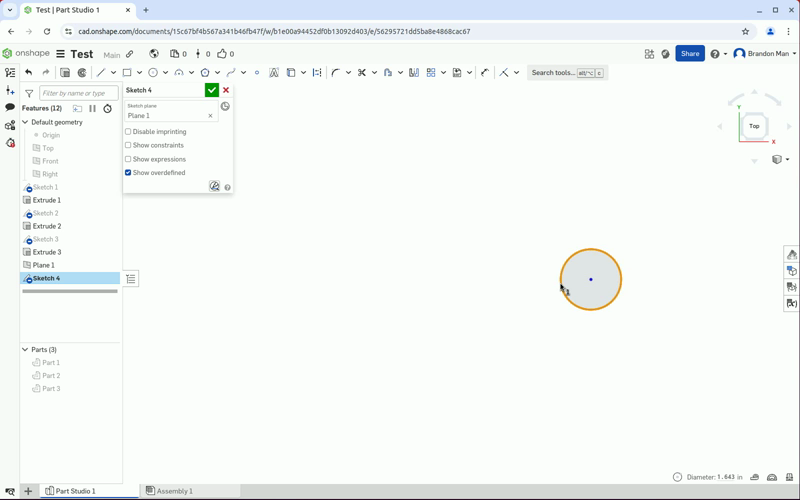
scroll(-6)
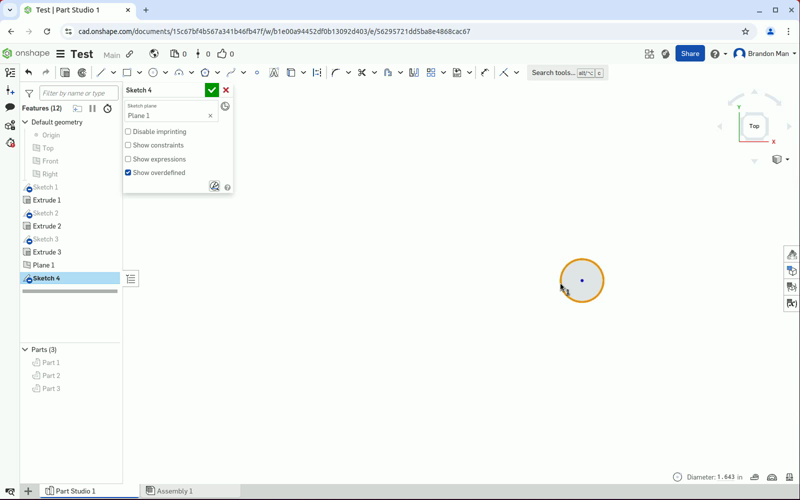
scroll(-6)
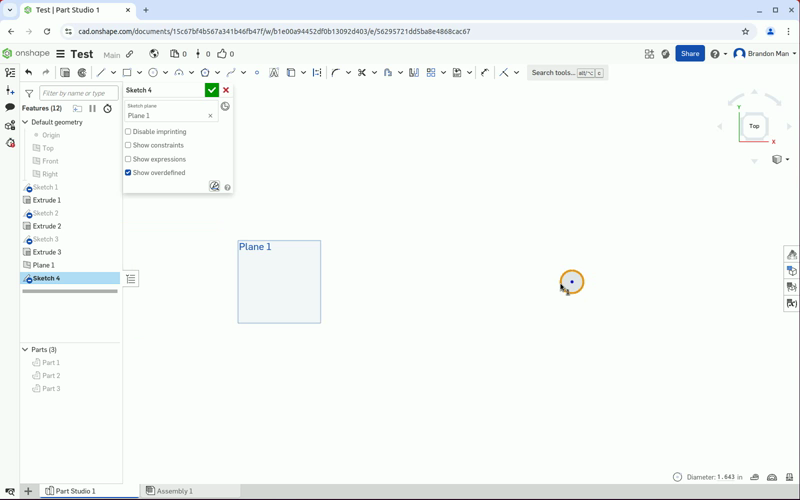
scroll(-6)
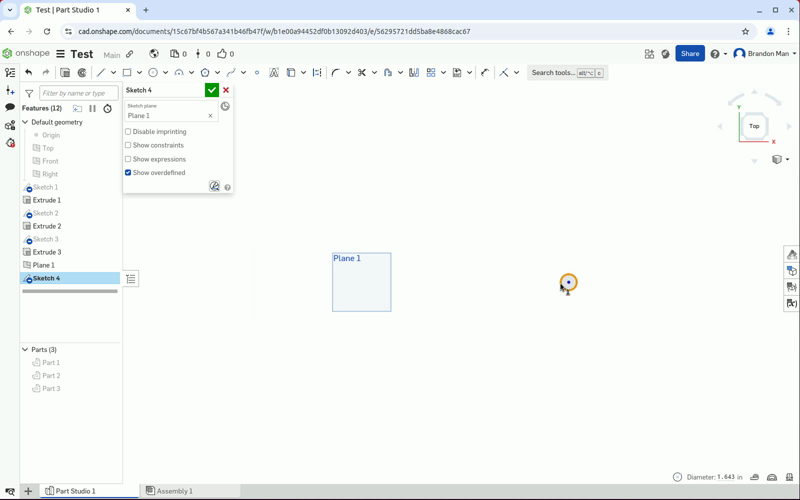
scroll(-6)
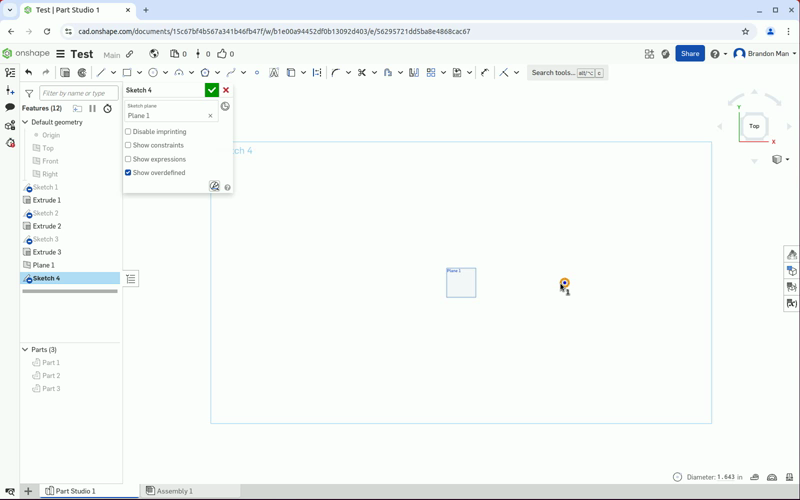
mouse_move(73, 352)
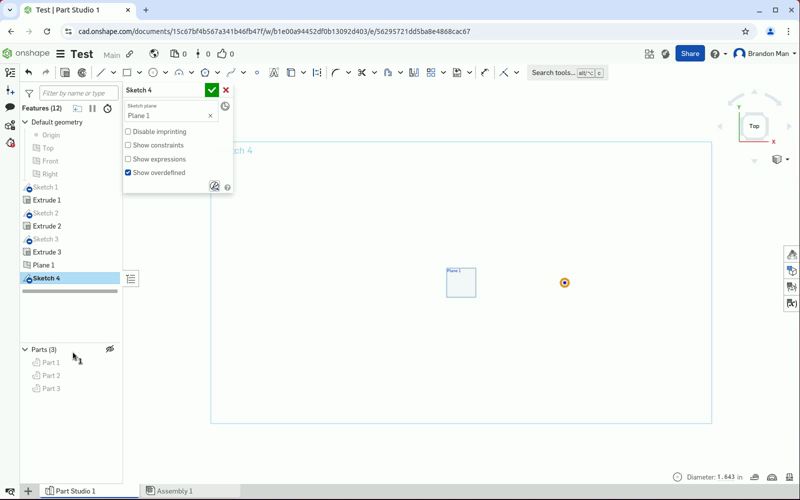
key(shift+y)
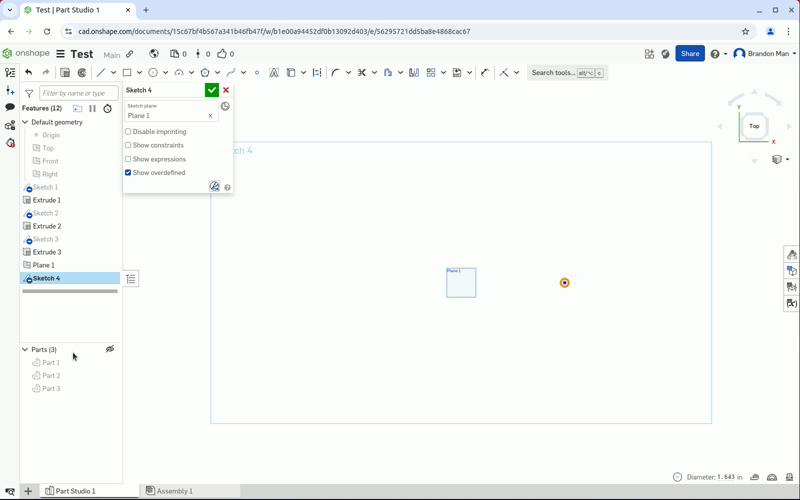
key(shift+e)
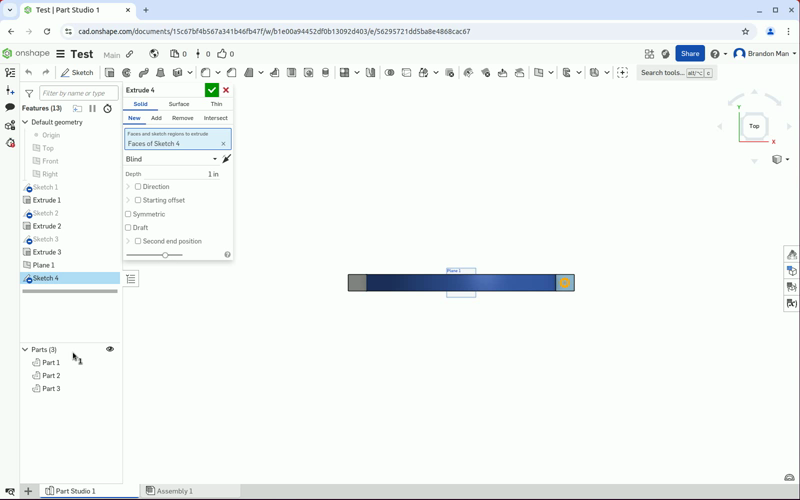
mouse_move(143, 106)
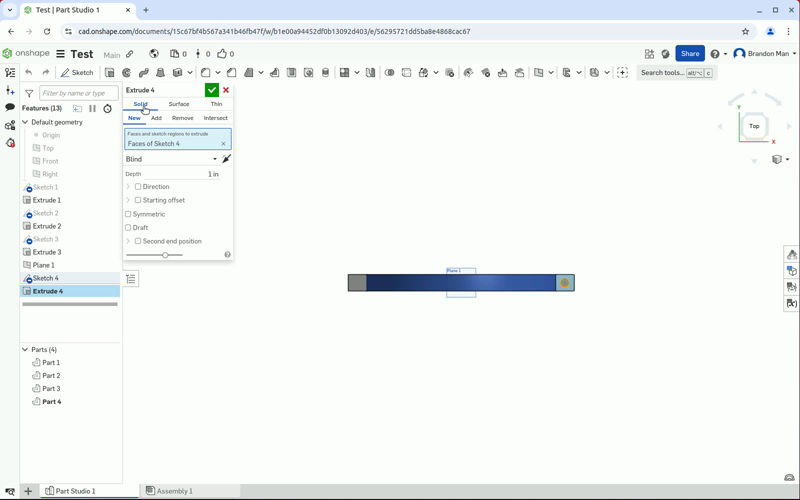
click(143, 106)
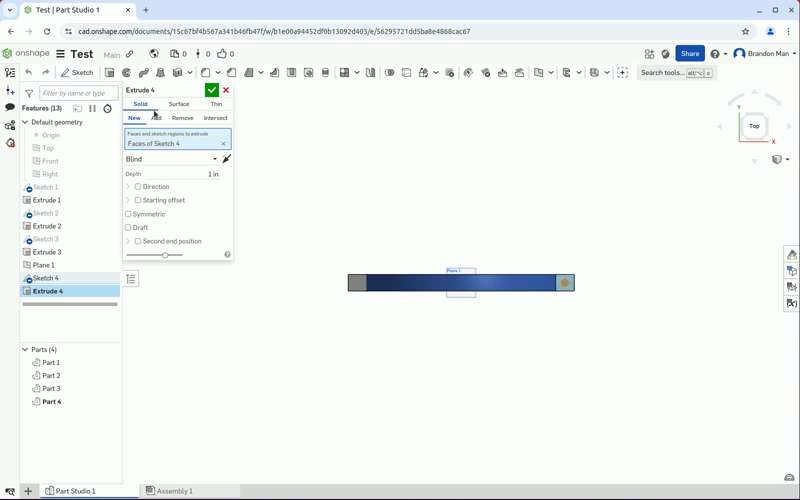
mouse_move(186, 120)
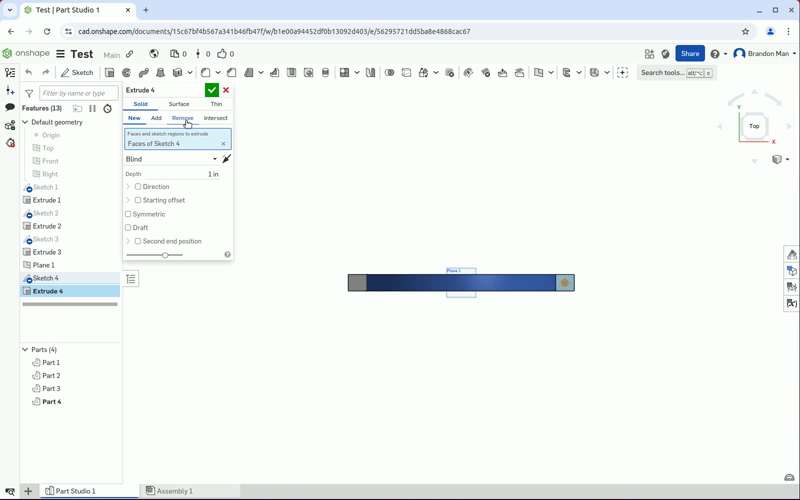
click(186, 120)
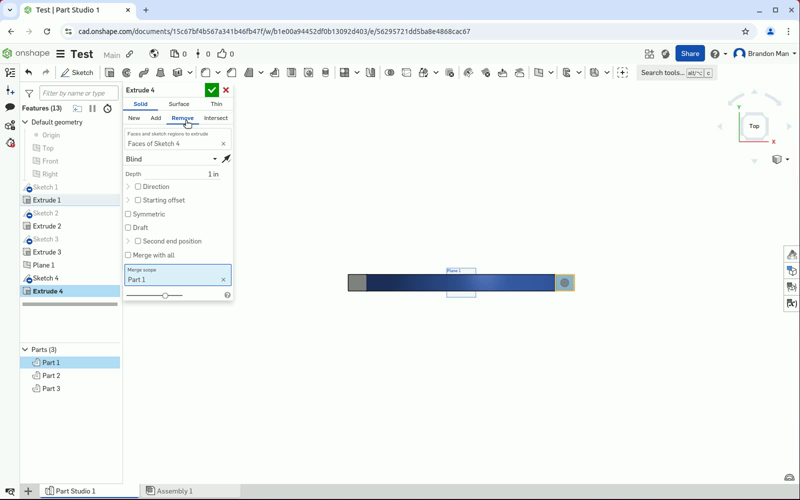
key(tab, 4)
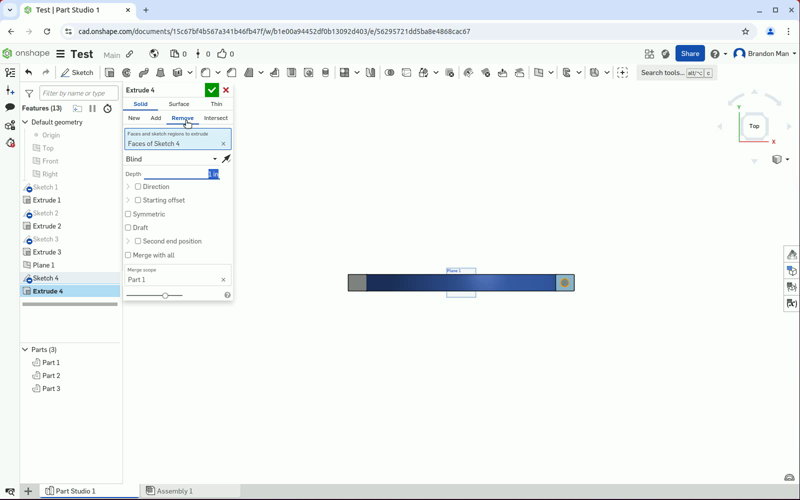
text(3.611)
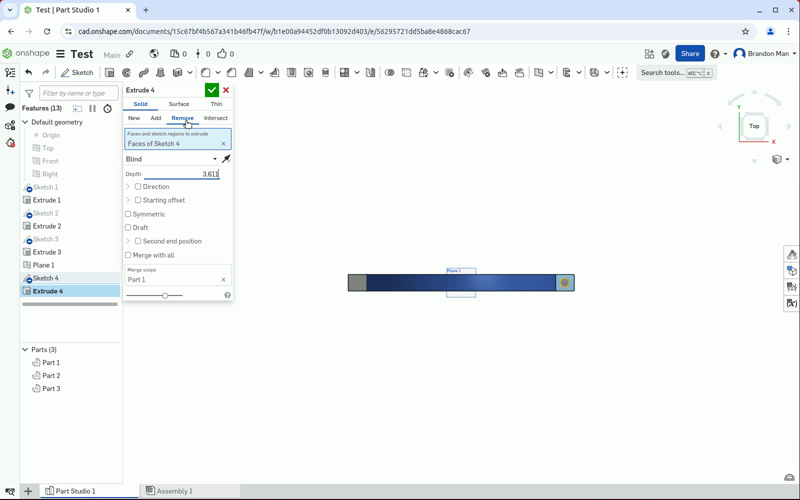
key(tab, 6)
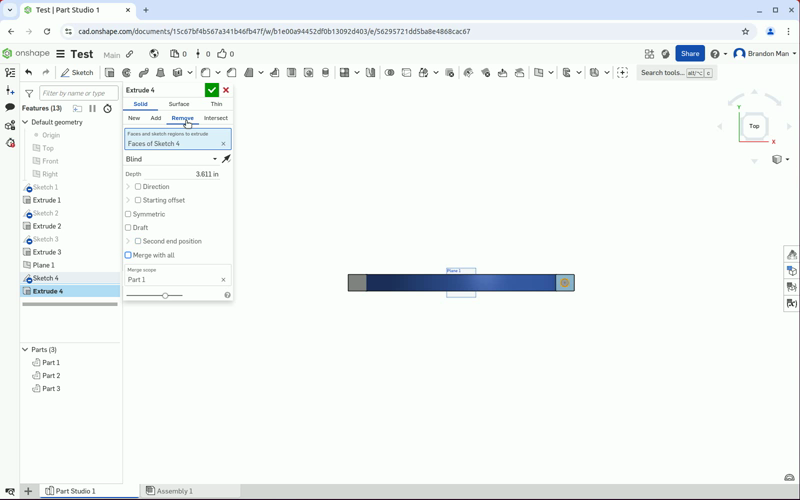
key(space)
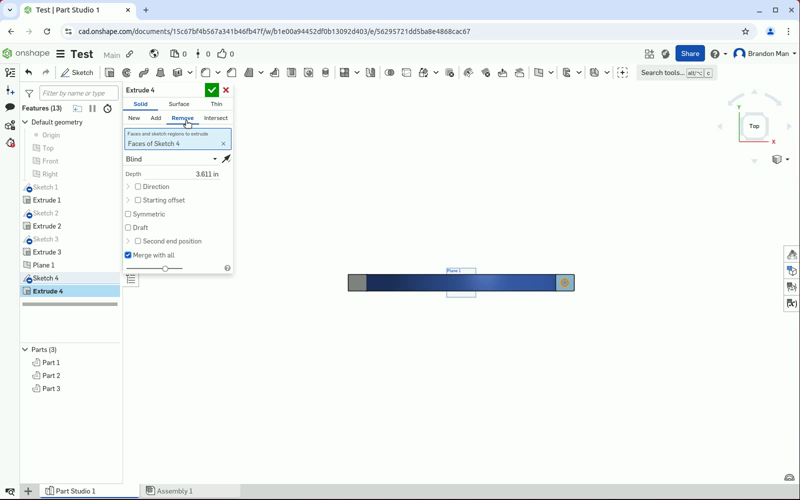
key(enter)
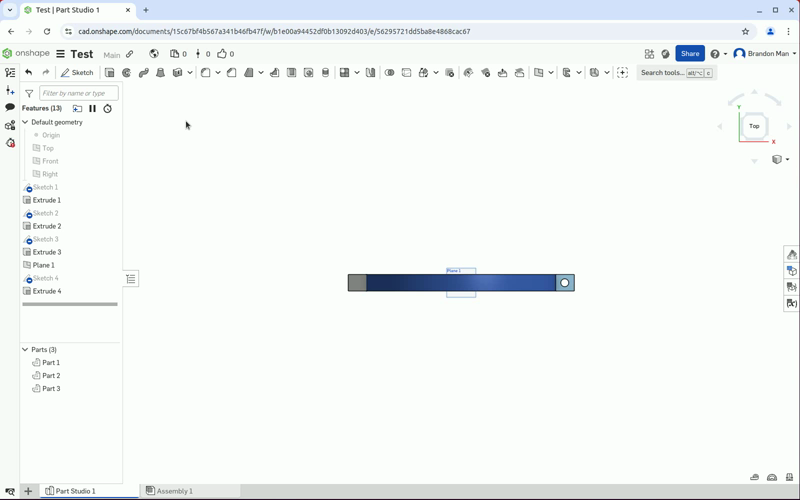
key(shift+h)
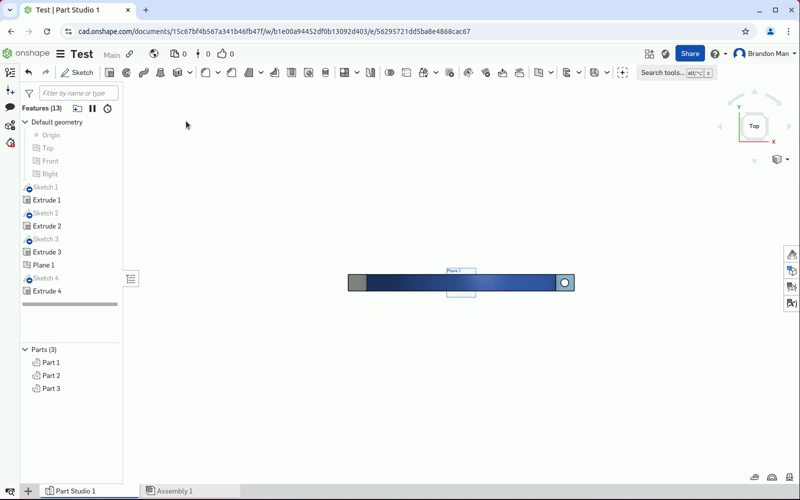
key(shift+h)
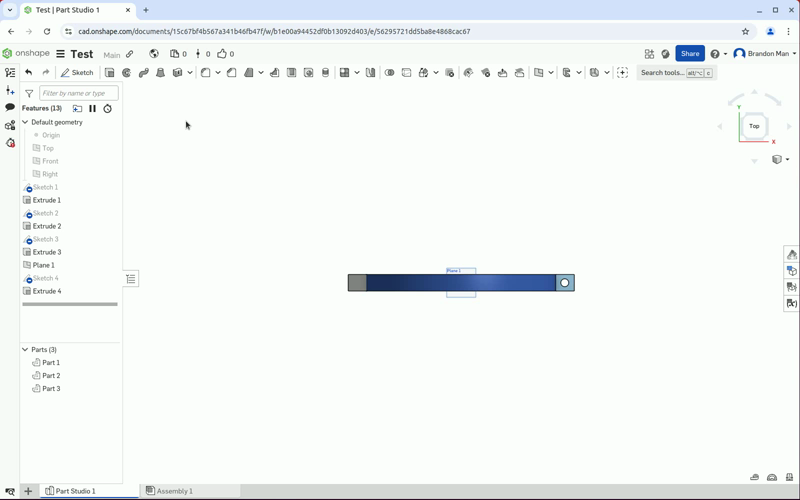
mouse_move(73, 189)
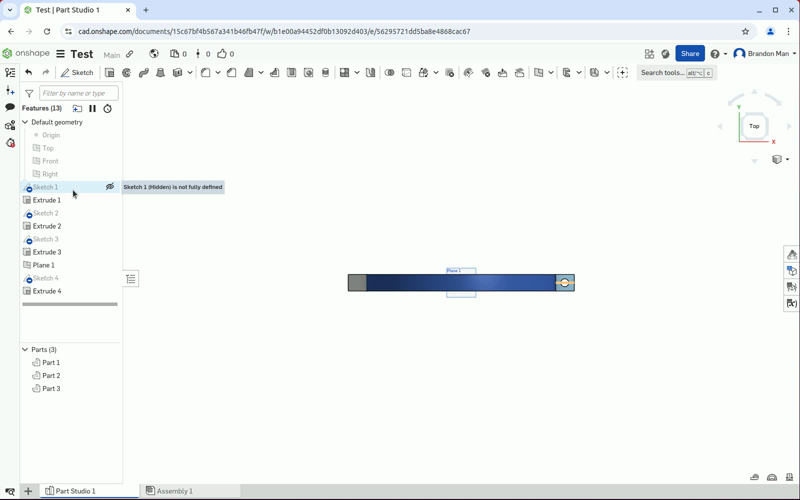
click(73, 189)
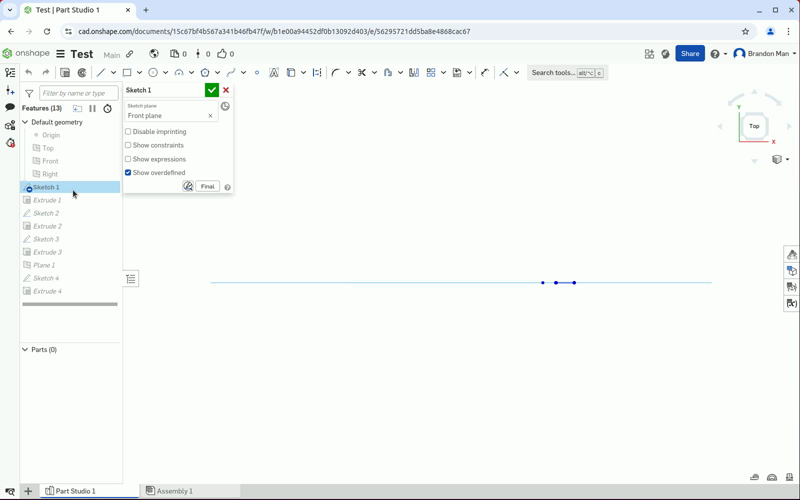
mouse_move(229, 92)
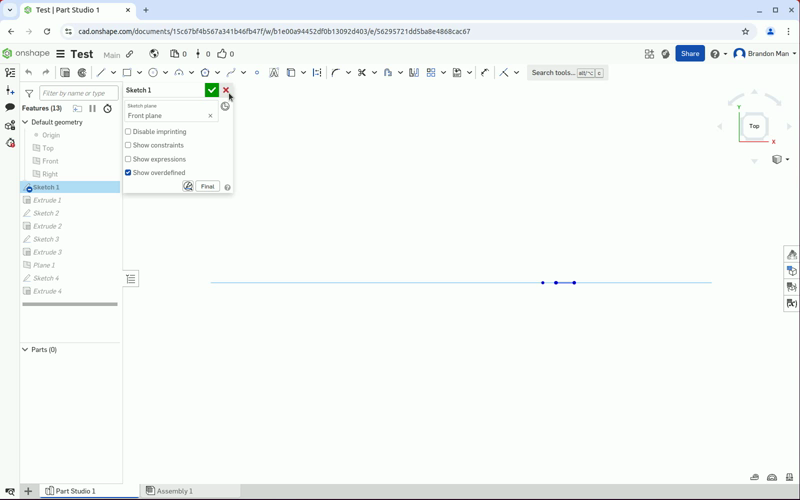
click(229, 92)
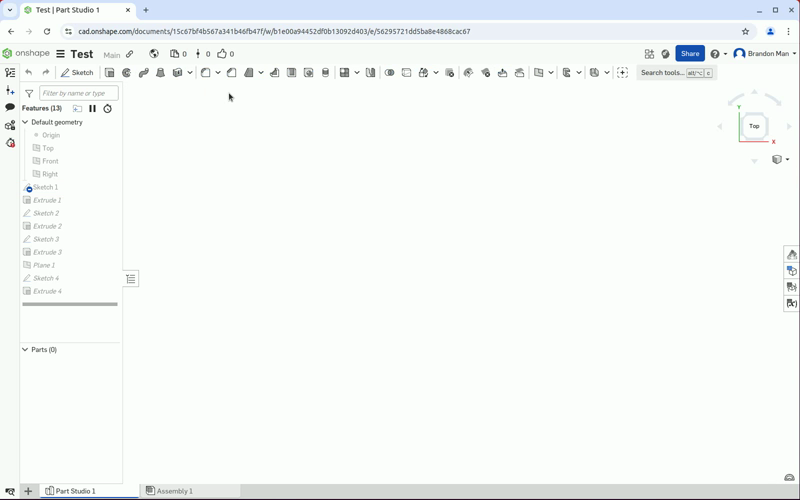
key(shift+s)
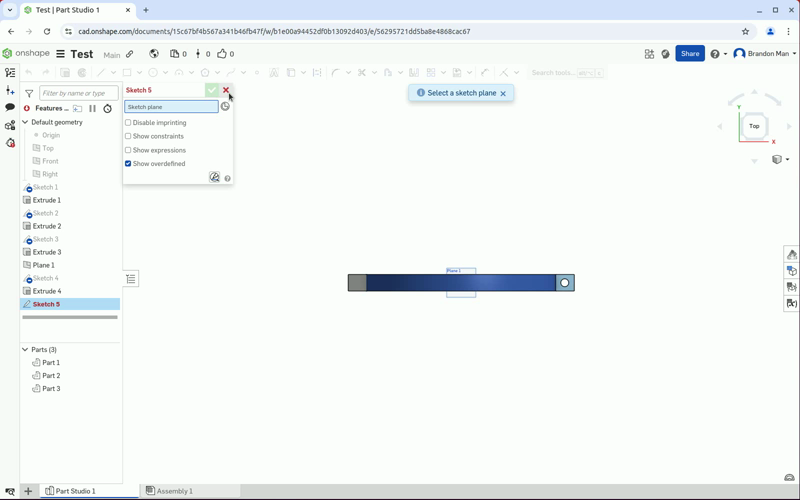
mouse_move(73, 267)
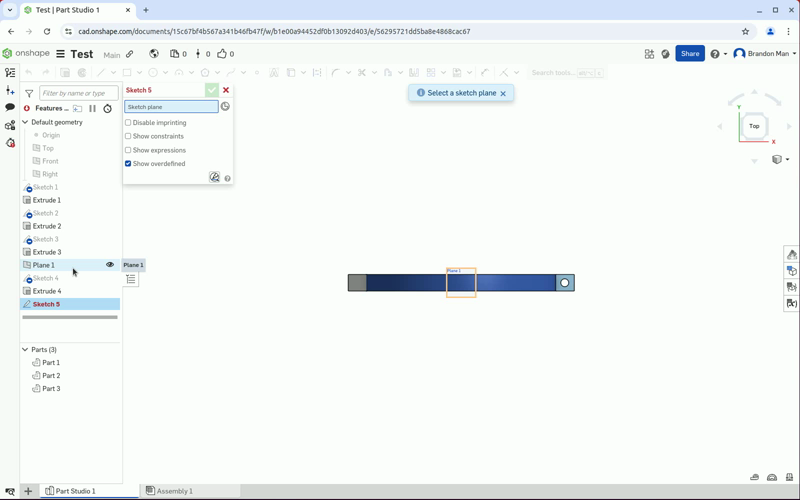
click(73, 267)
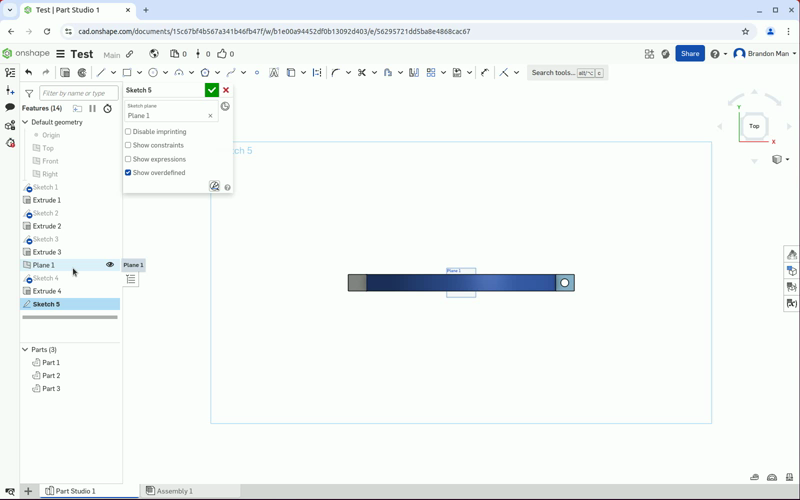
mouse_move(73, 352)
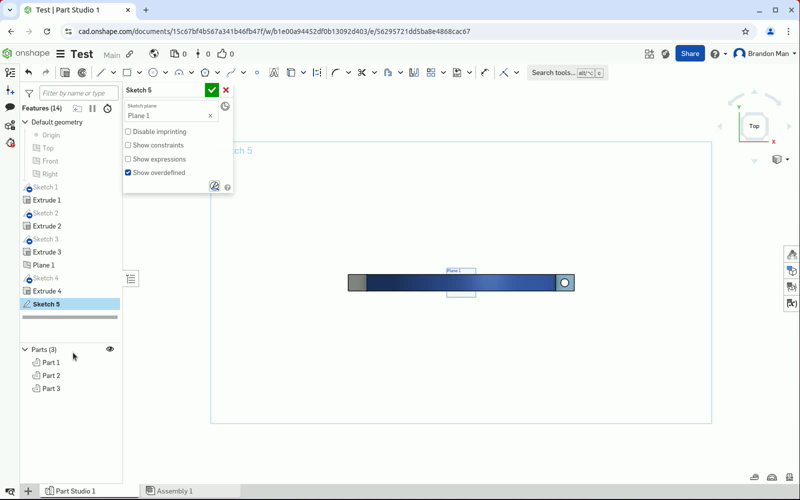
key(y)
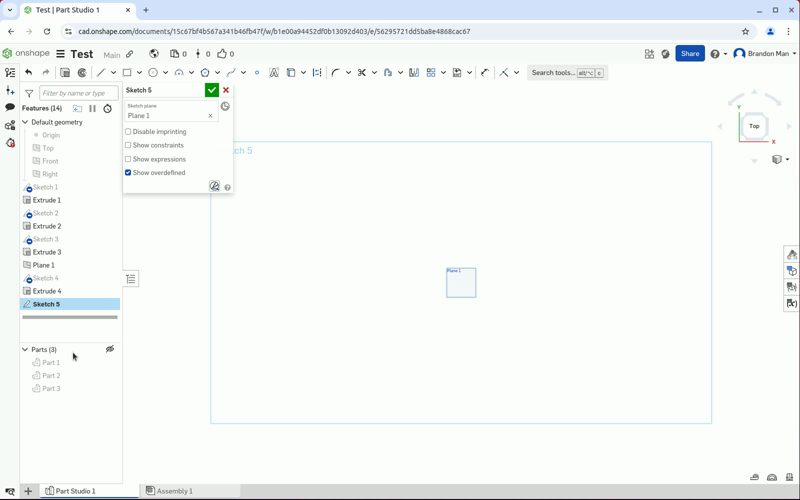
key(c)
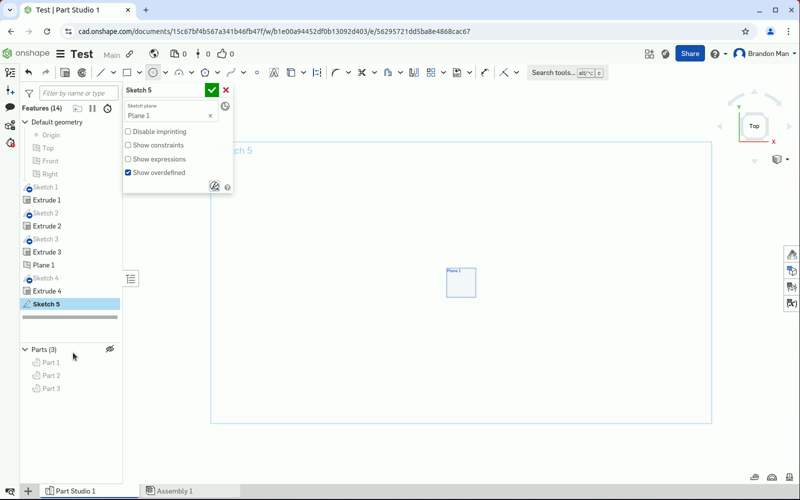
key_down(shift)
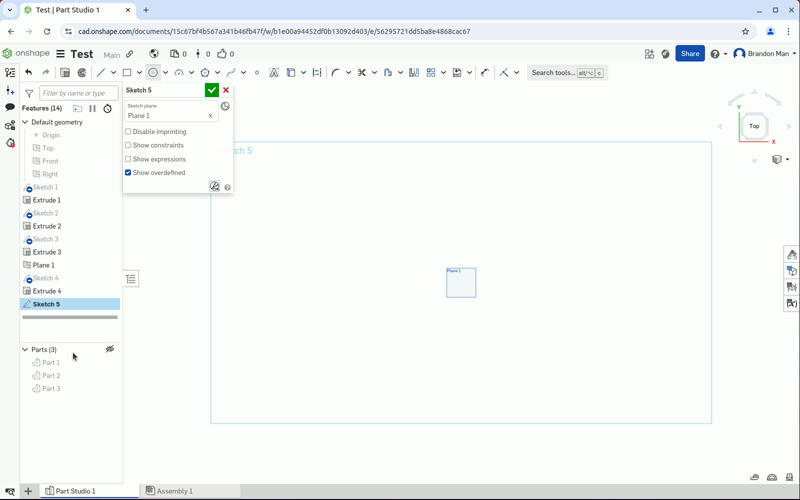
mouse_move(356, 282)
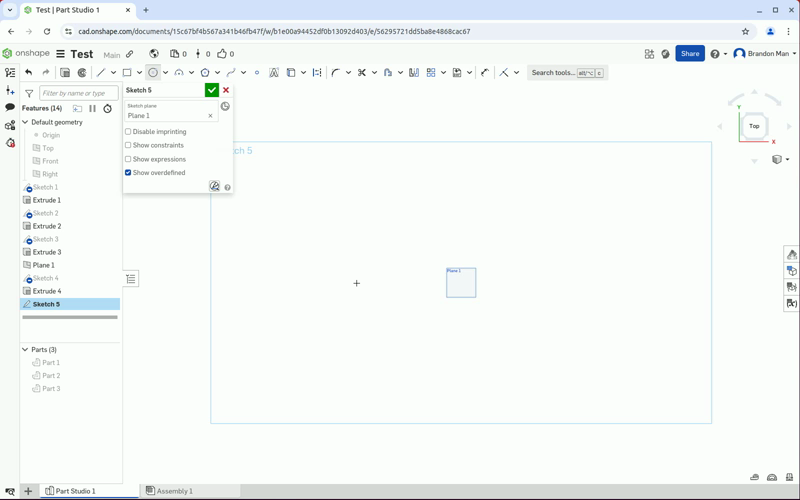
click(356, 282)
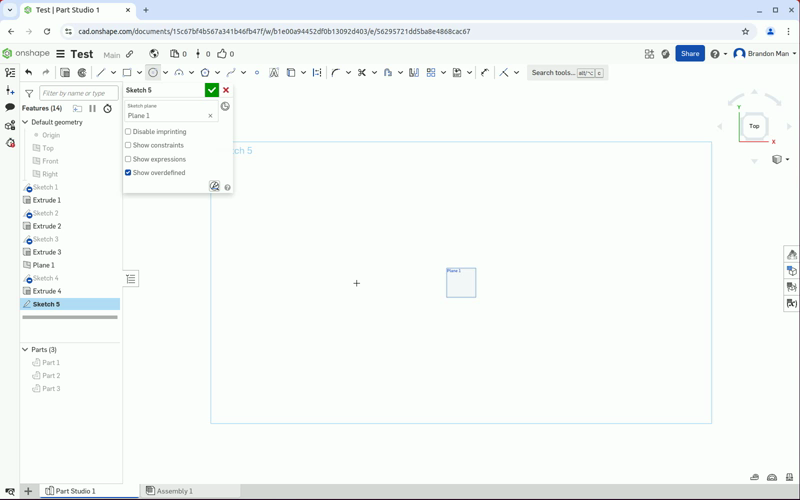
key_up(shift)
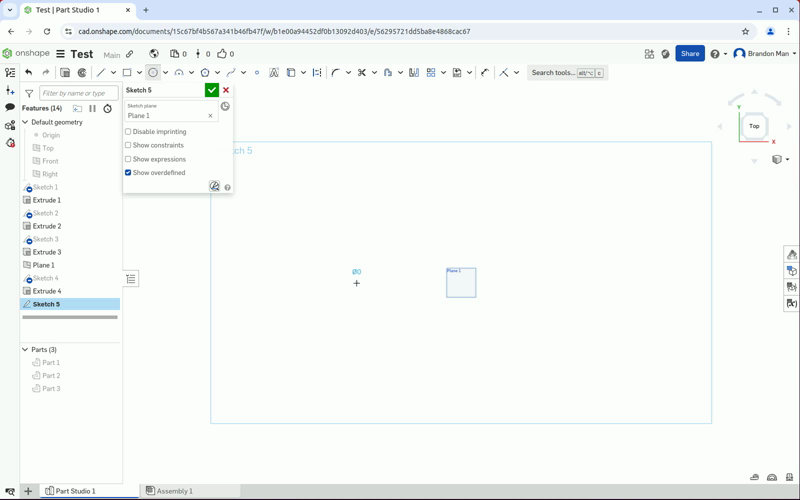
mouse_move(362, 282)
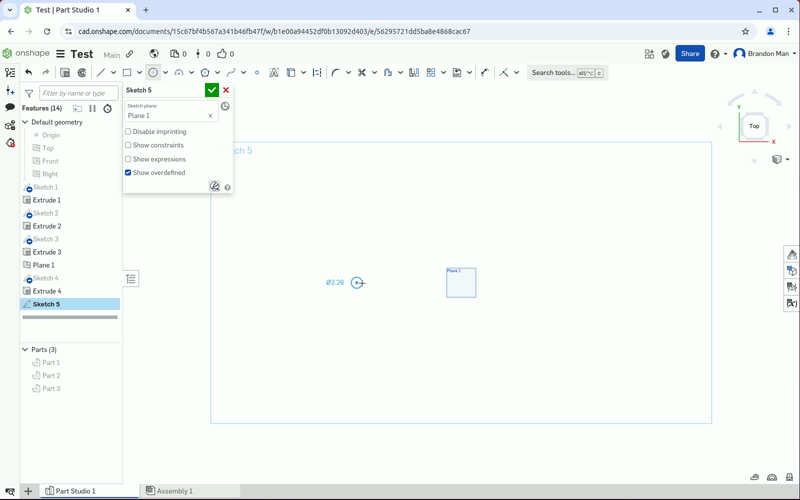
click(362, 282)
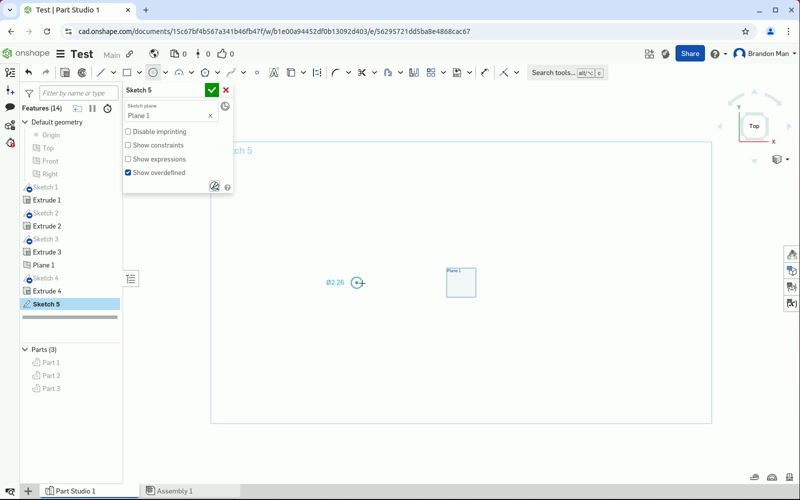
key(esc)
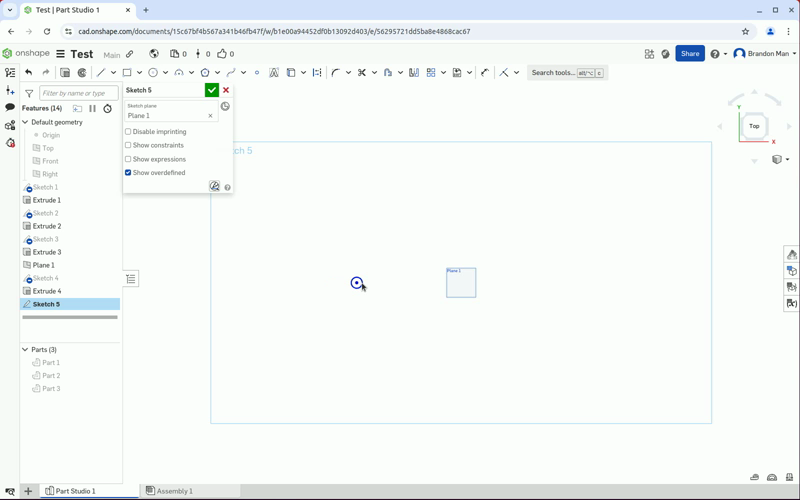
mouse_move(358, 281)
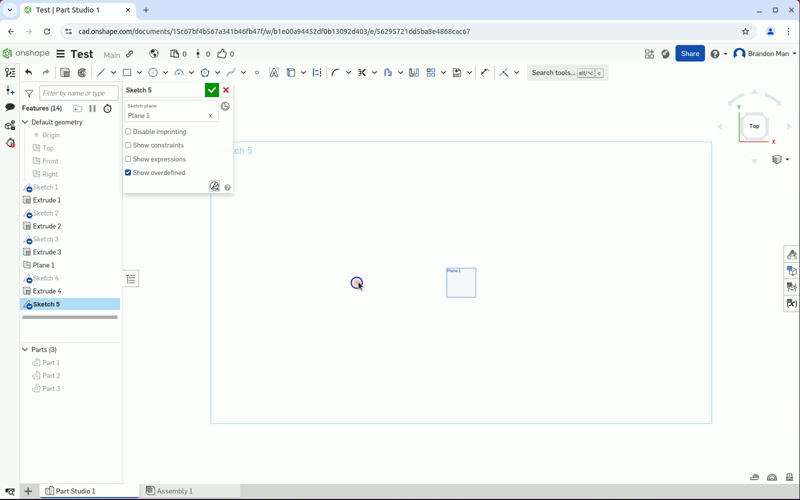
scroll(6)
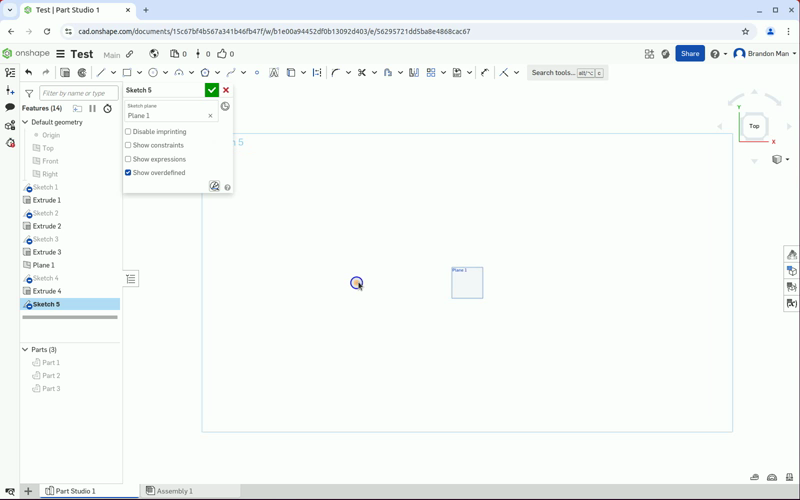
scroll(6)
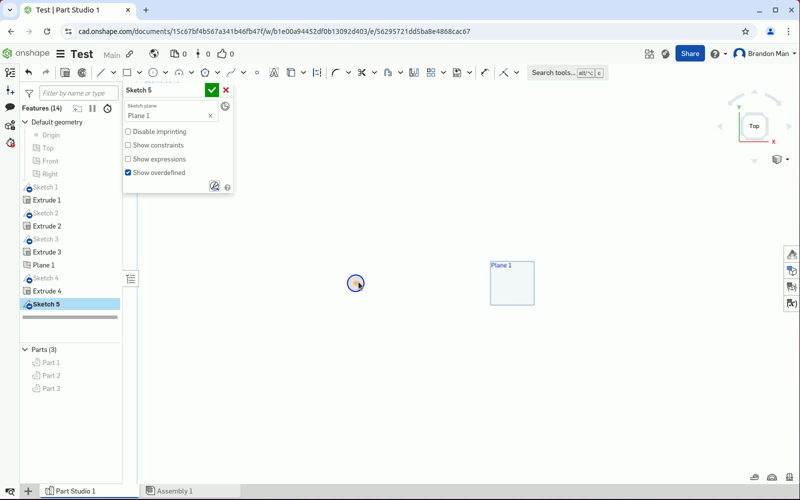
scroll(6)
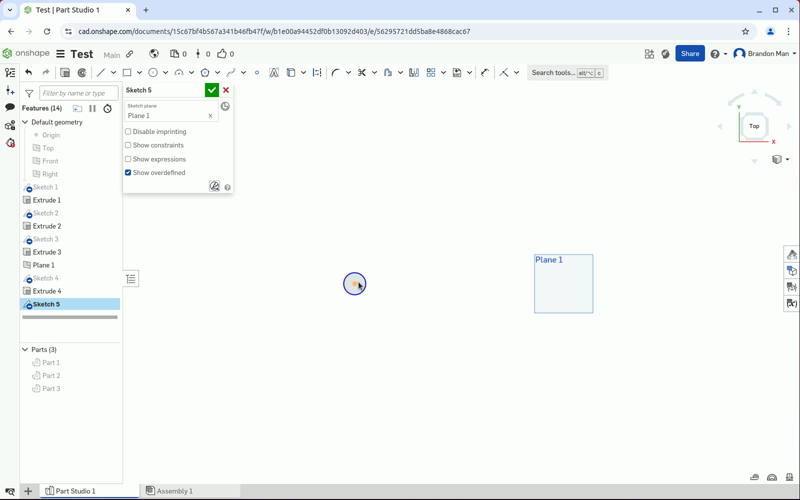
scroll(6)
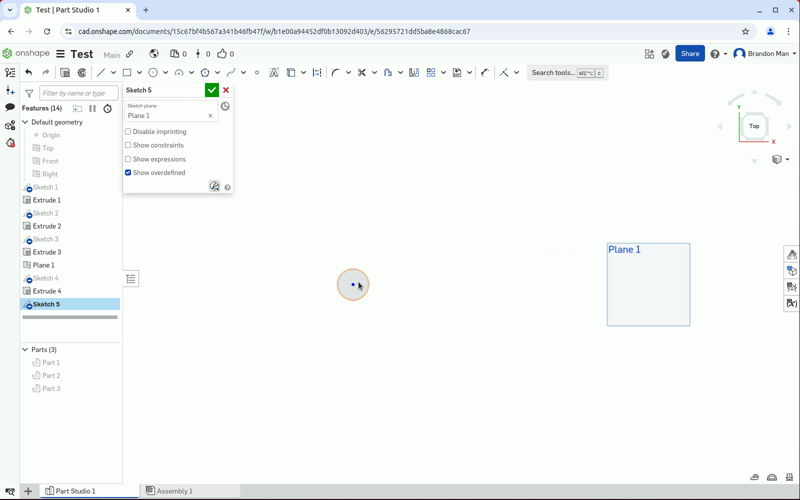
scroll(6)
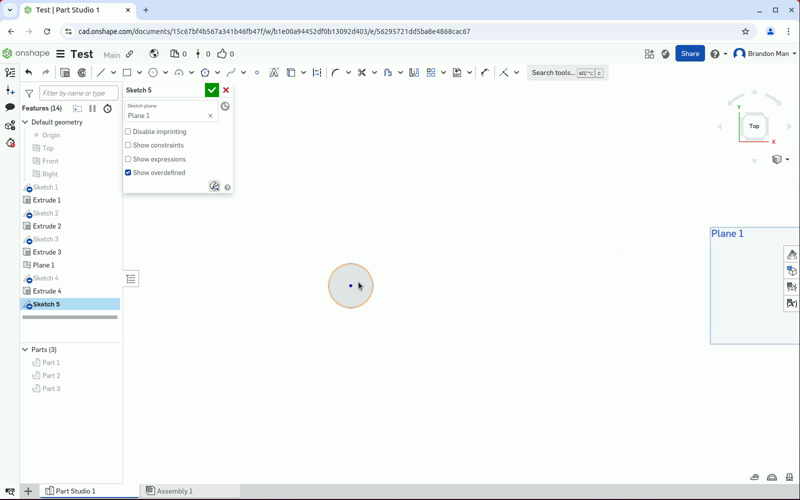
scroll(6)
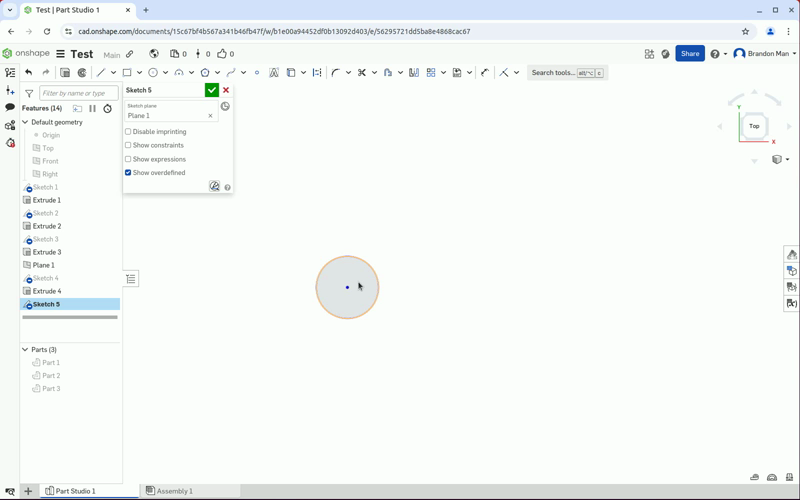
scroll(6)
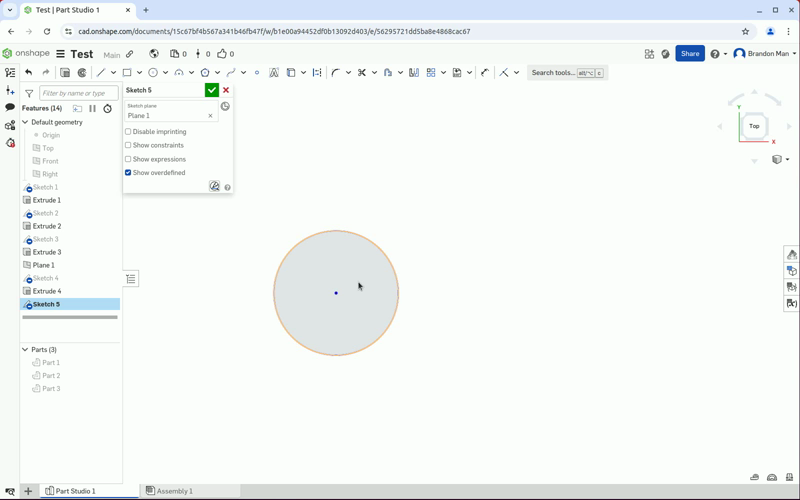
click(358, 281)
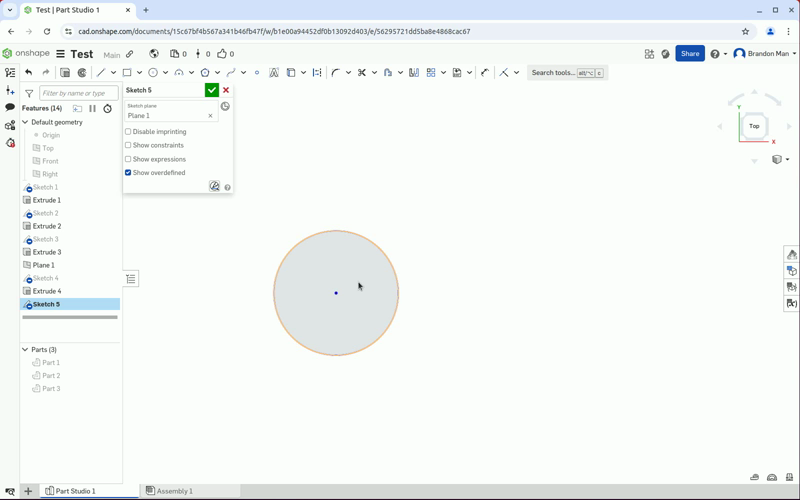
scroll(-6)
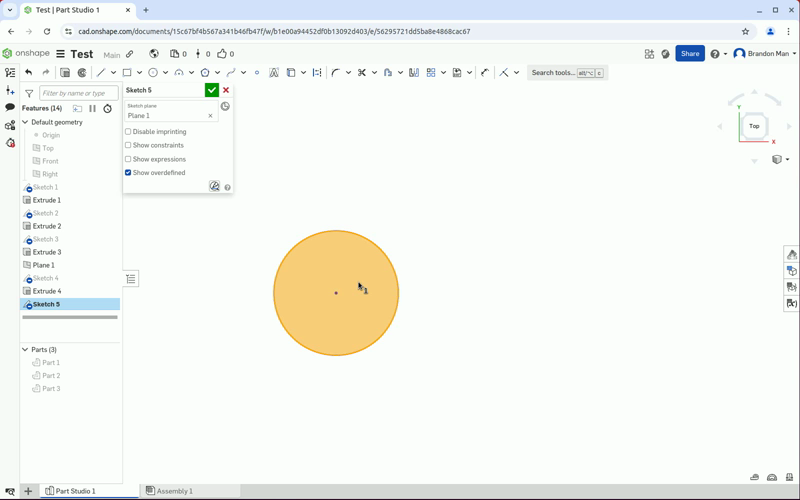
scroll(-6)
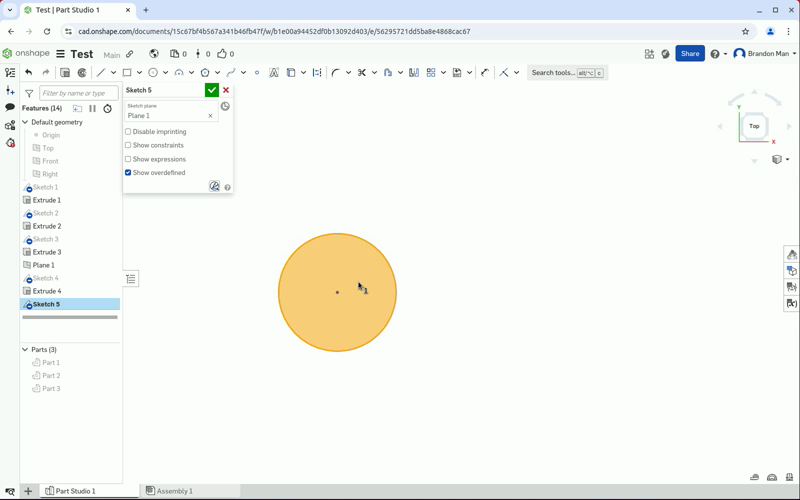
scroll(-6)
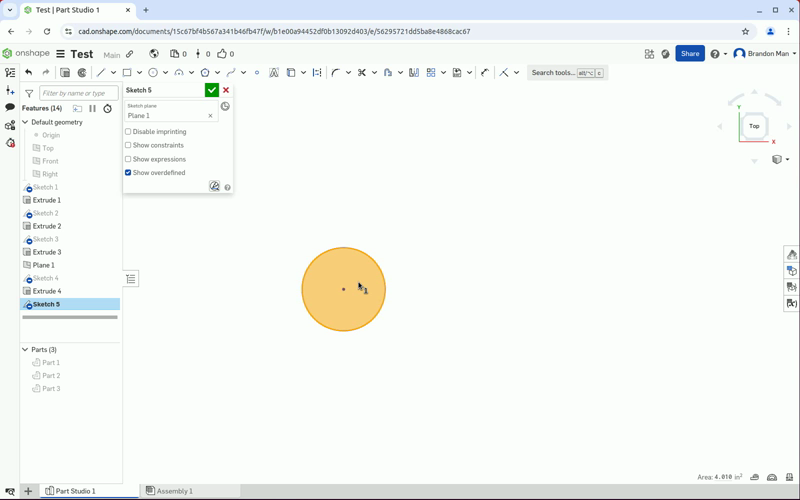
scroll(-6)
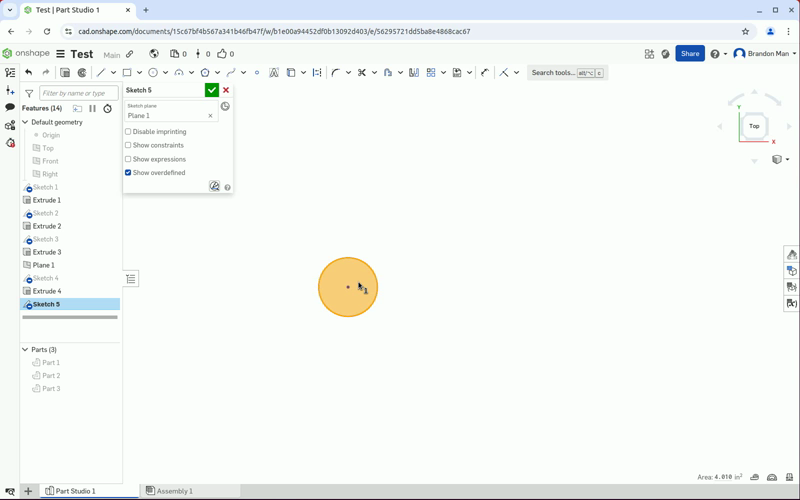
scroll(-6)
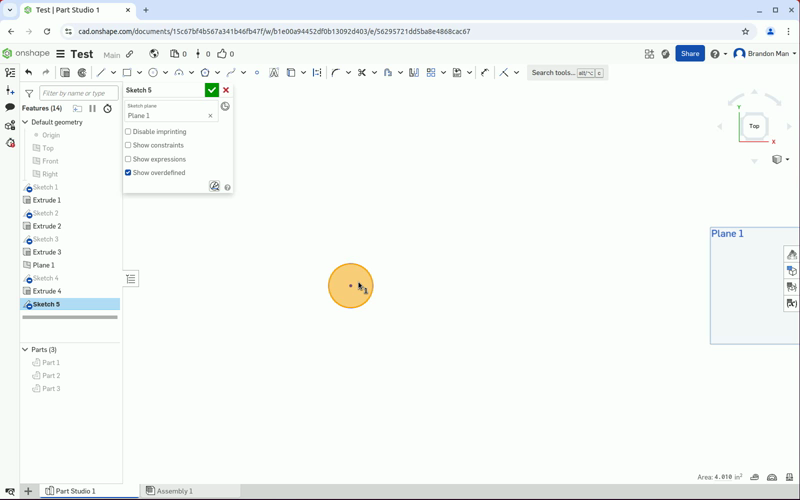
scroll(-6)
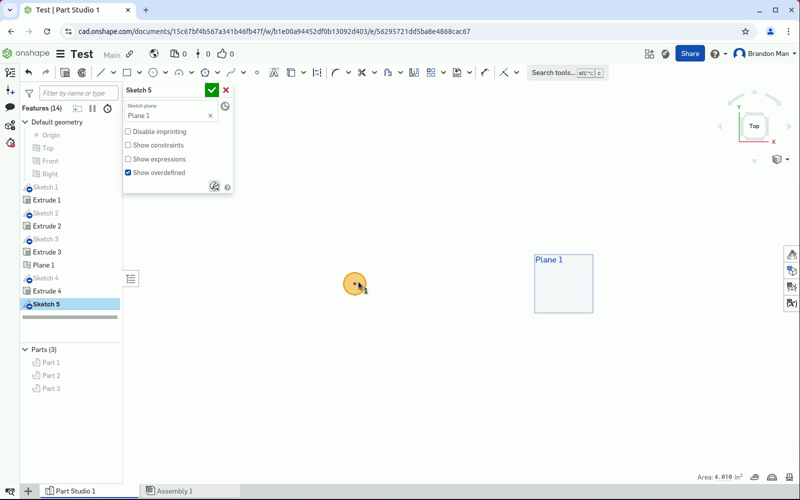
scroll(-6)
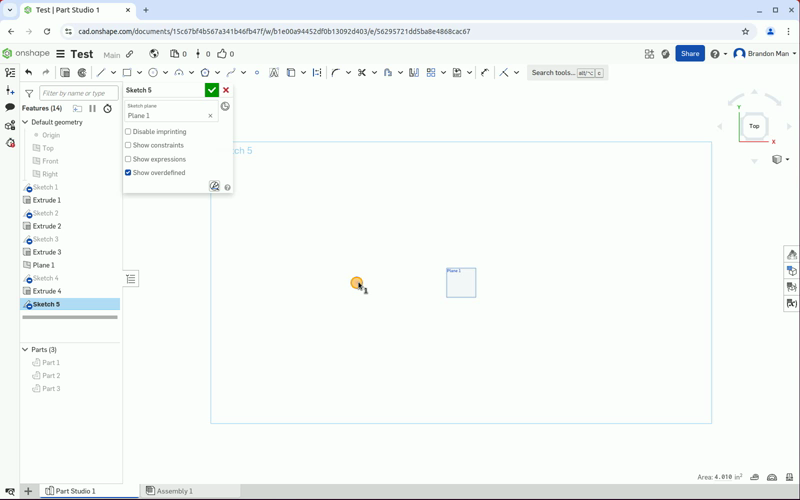
mouse_move(73, 352)
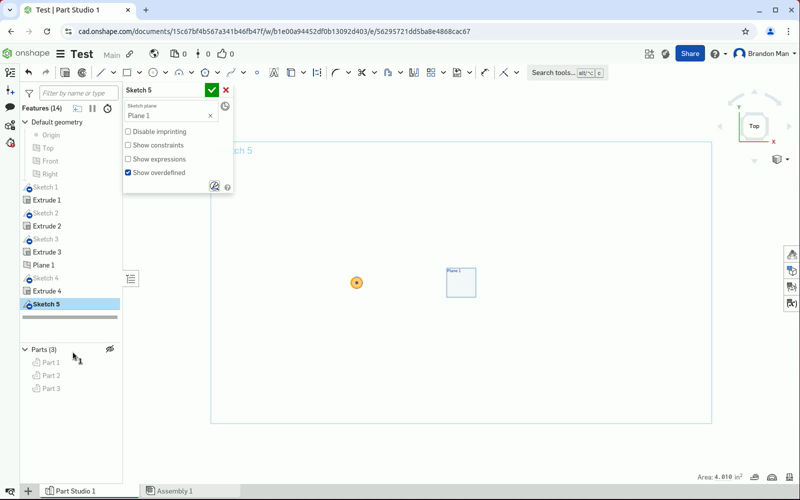
key(shift+y)
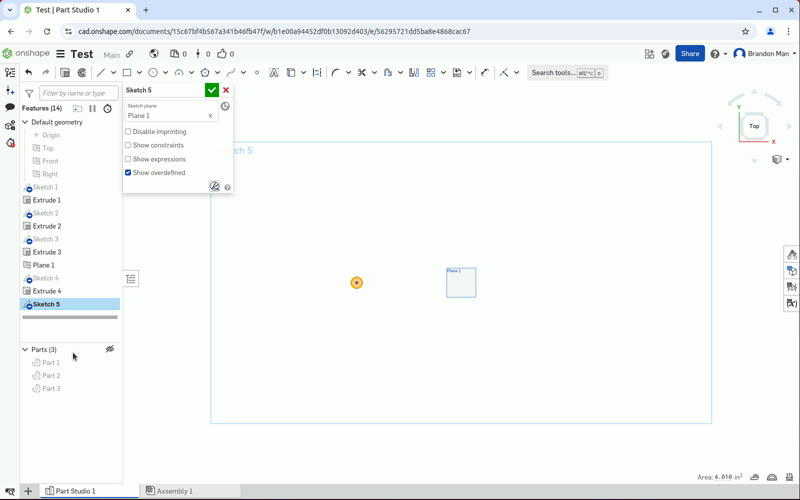
key(shift+e)
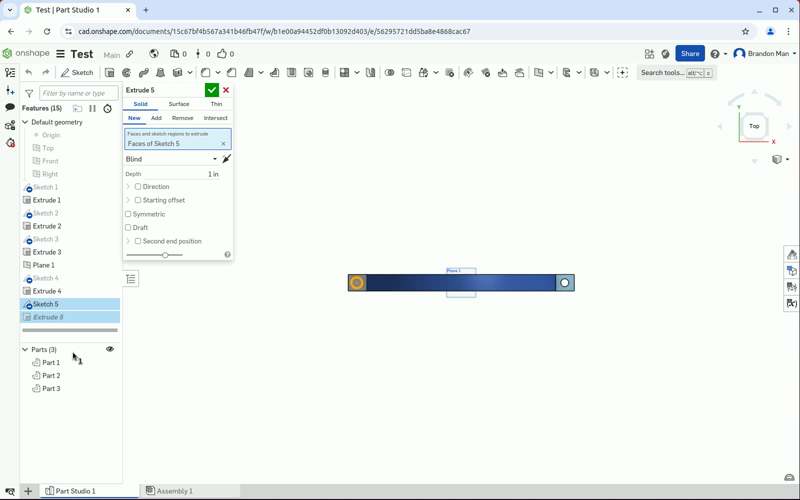
mouse_move(143, 106)
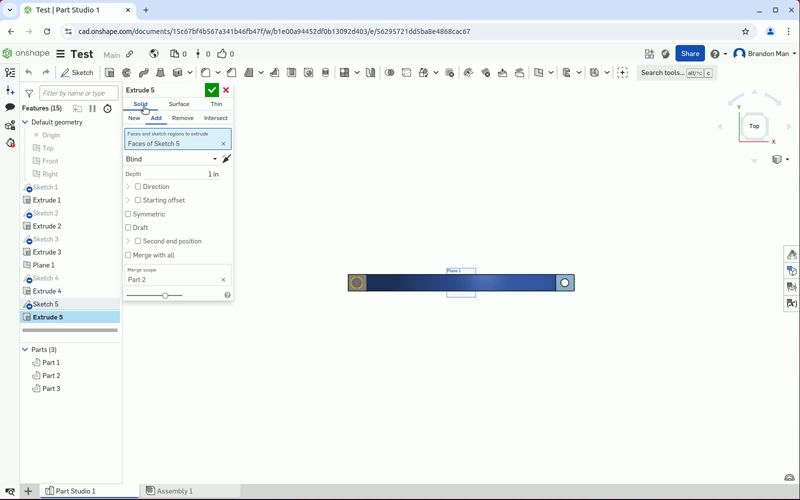
click(143, 106)
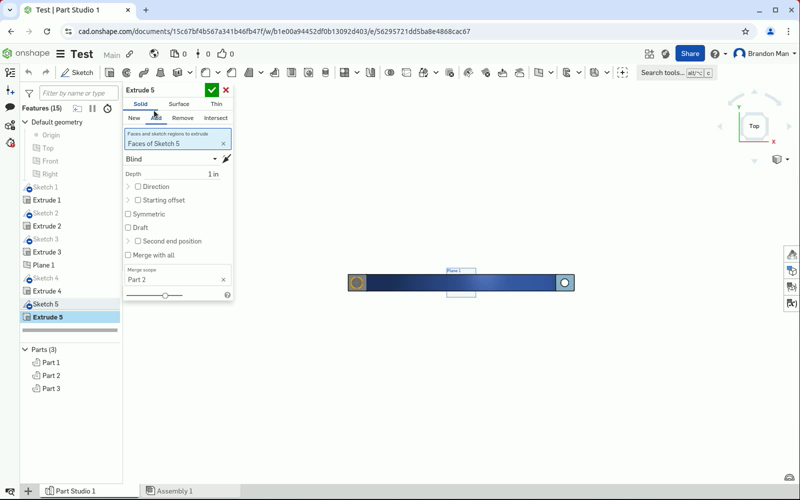
mouse_move(186, 120)
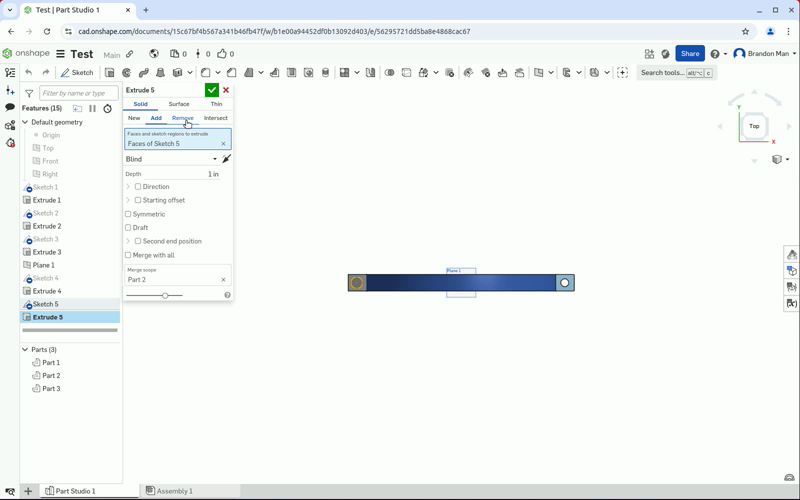
click(186, 120)
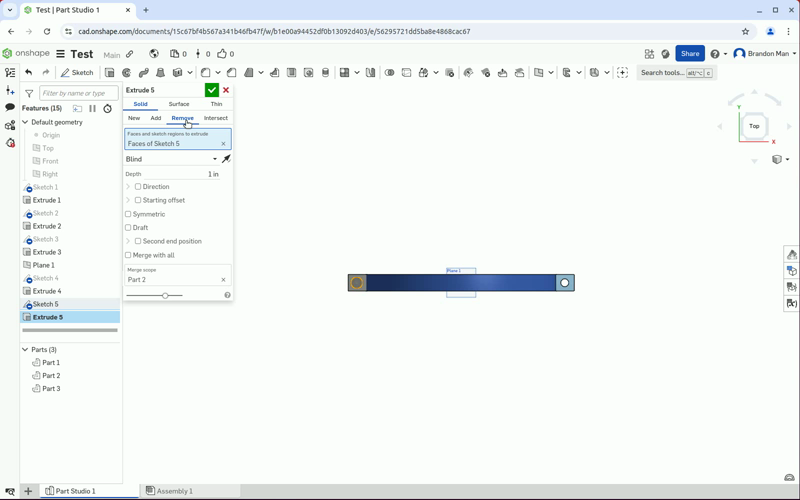
key(tab, 4)
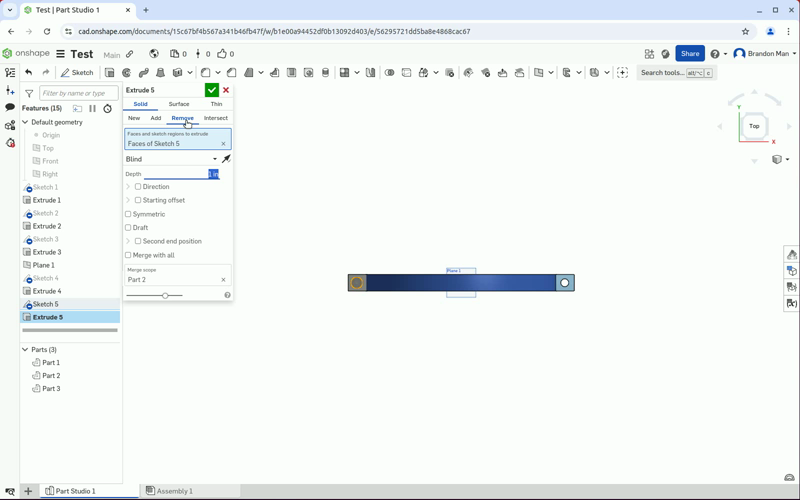
text(3.611)
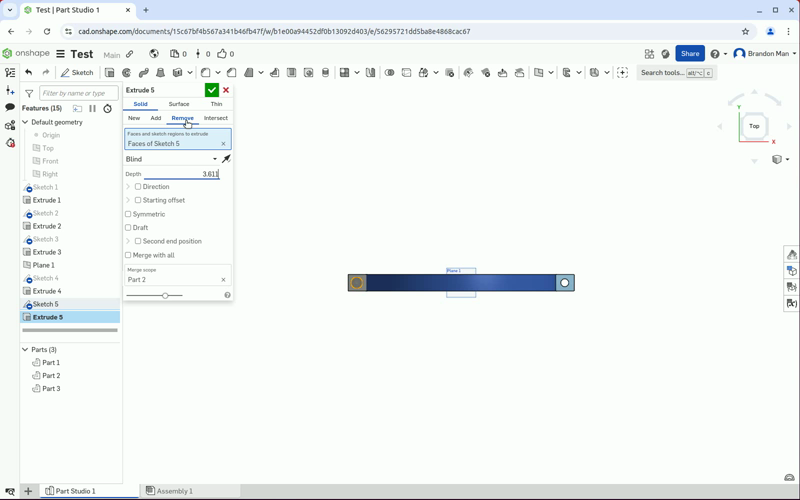
key(tab, 6)
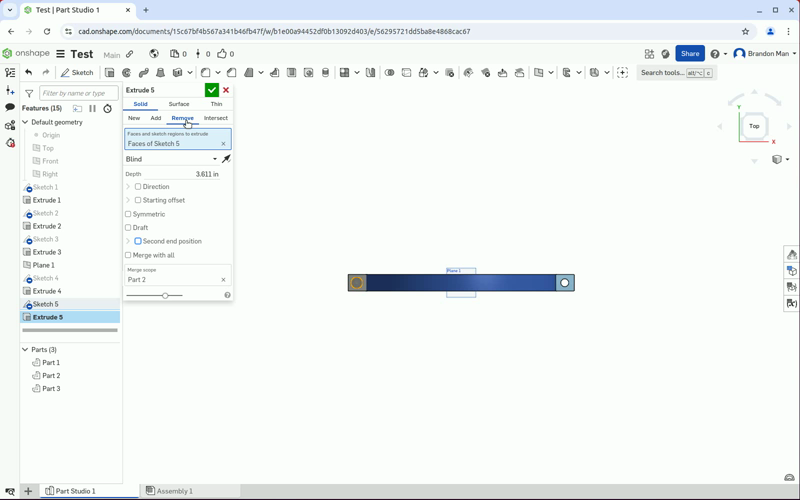
key(space)
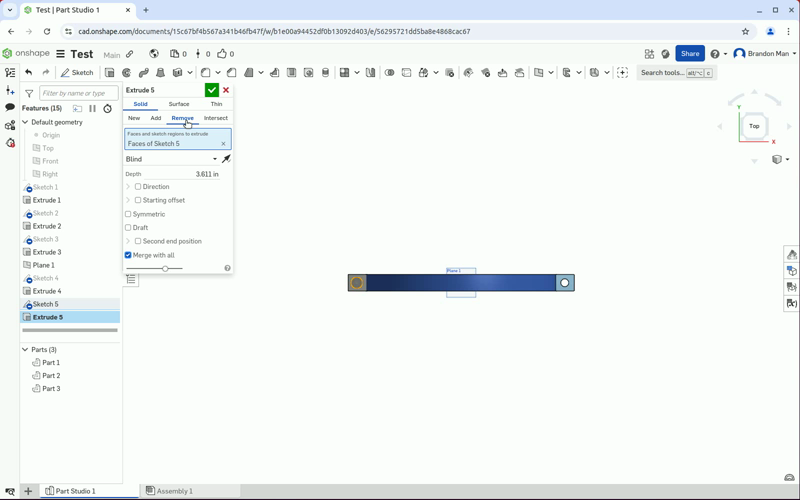
key(enter)
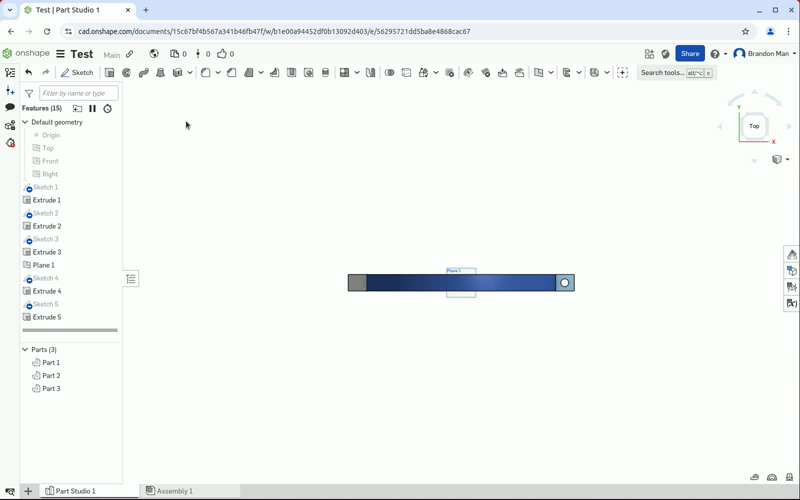
key(shift+h)
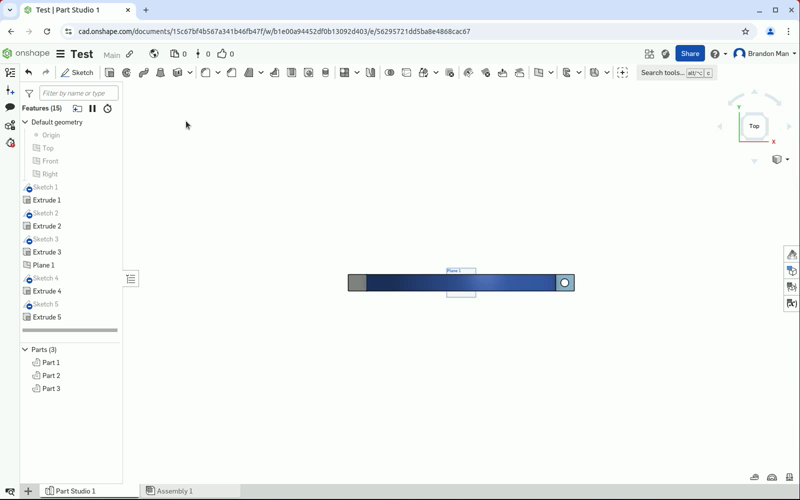
key(shift+h)
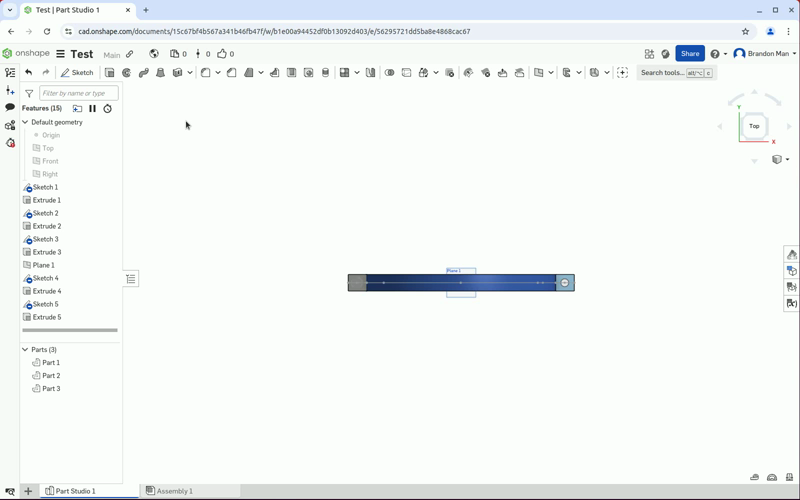
key(shift+7)
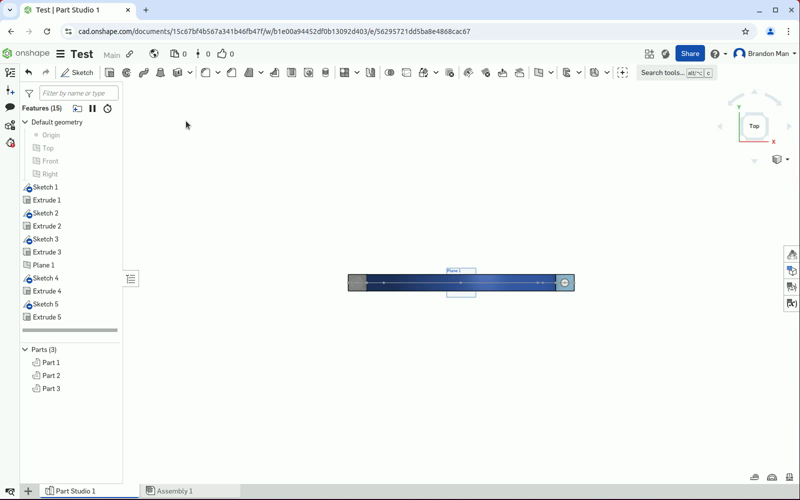
key(up, 3)
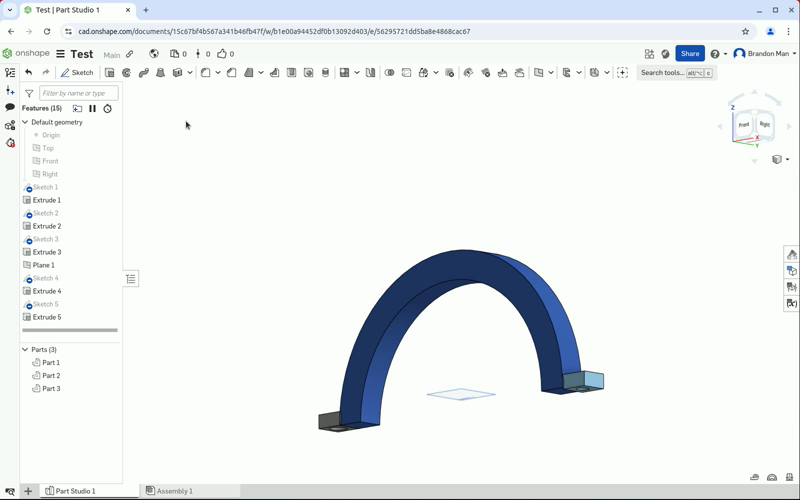
key(left, 3)
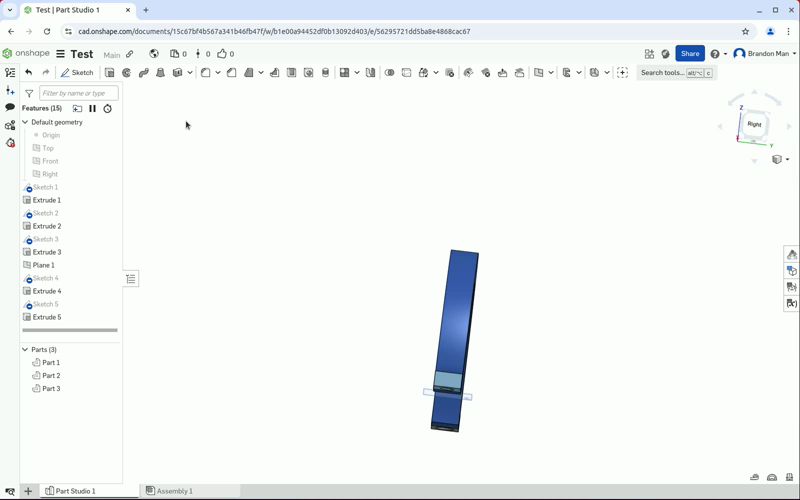
key(right, 3)
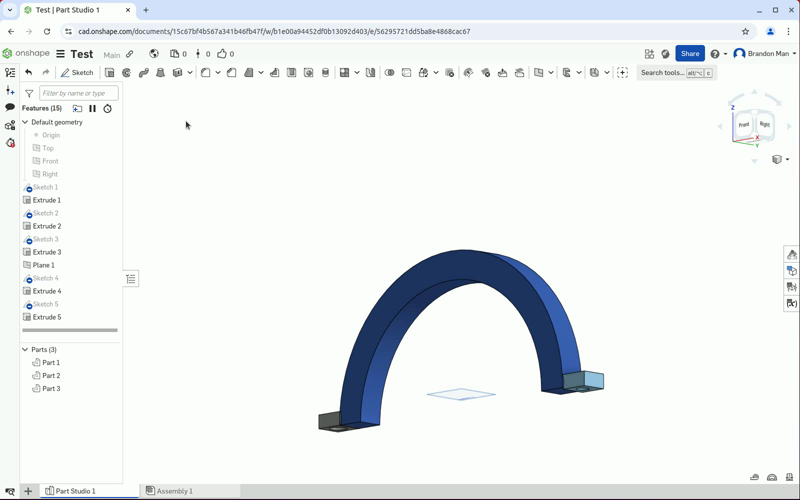
key(down, 3)
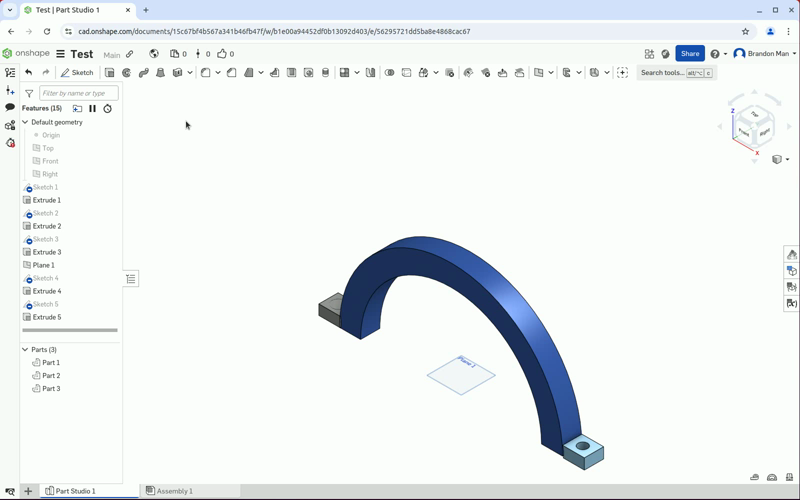
mouse_move(73, 189)
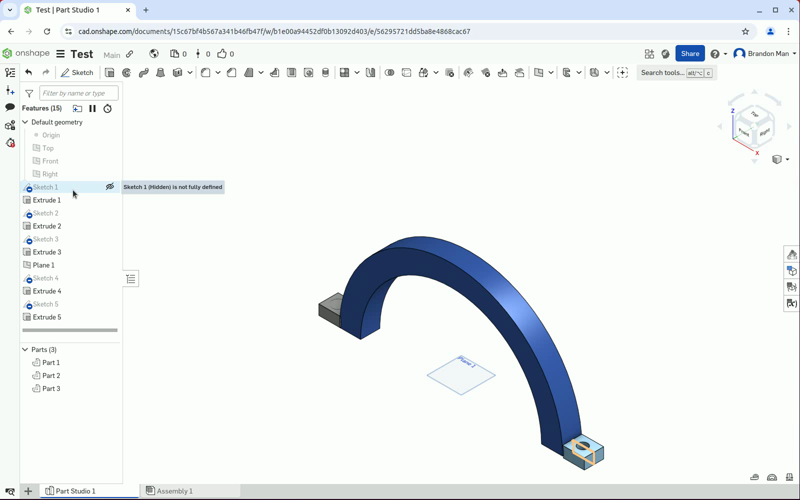
click(73, 189)